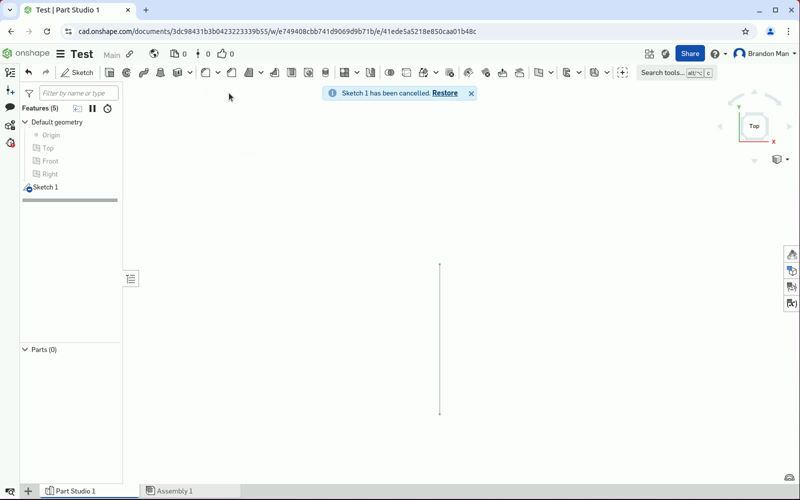
key(shift+h)
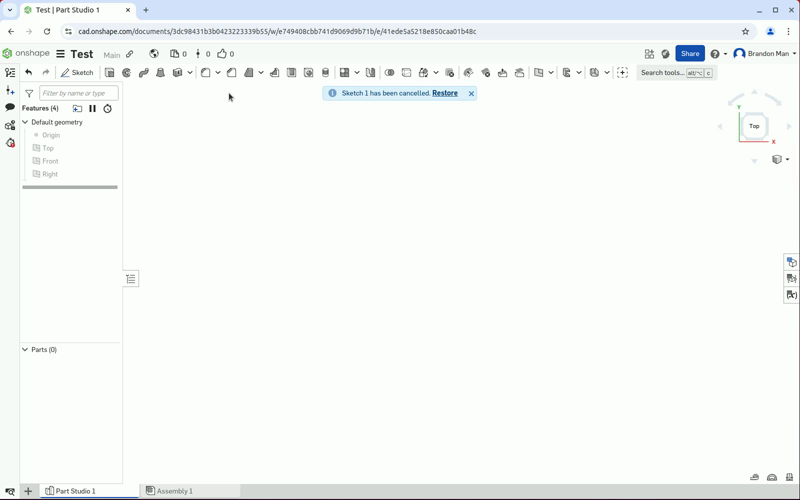
mouse_move(73, 352)
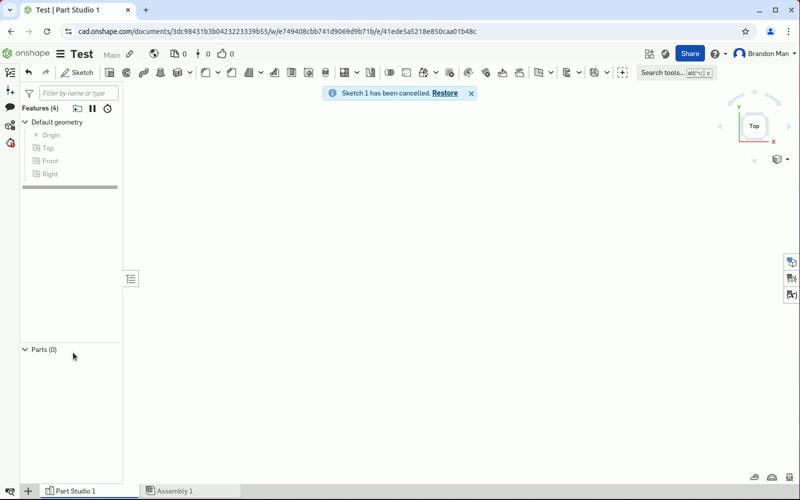
key(y)
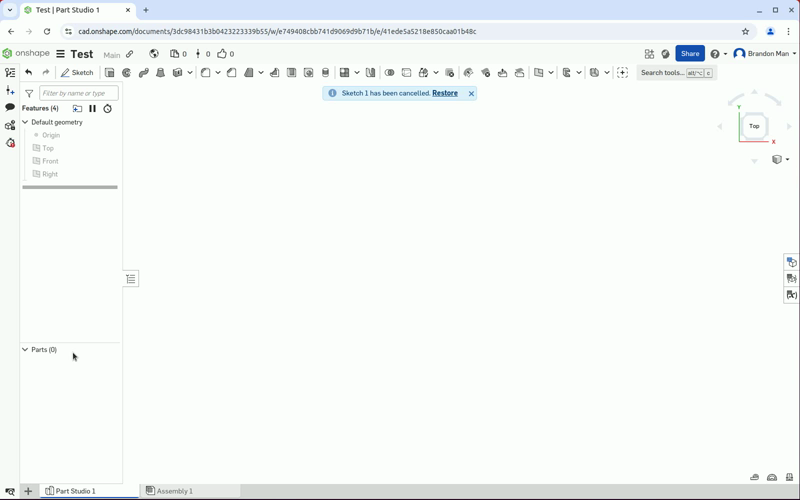
key(shift+p)
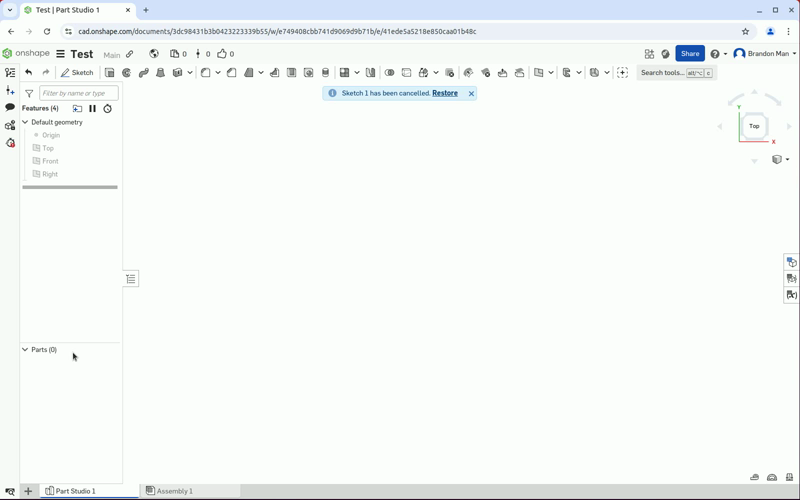
key(space)
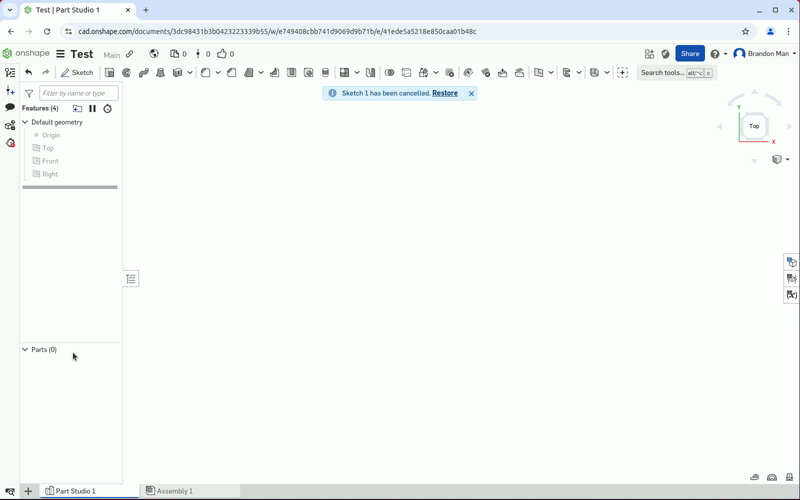
key_down(shift)
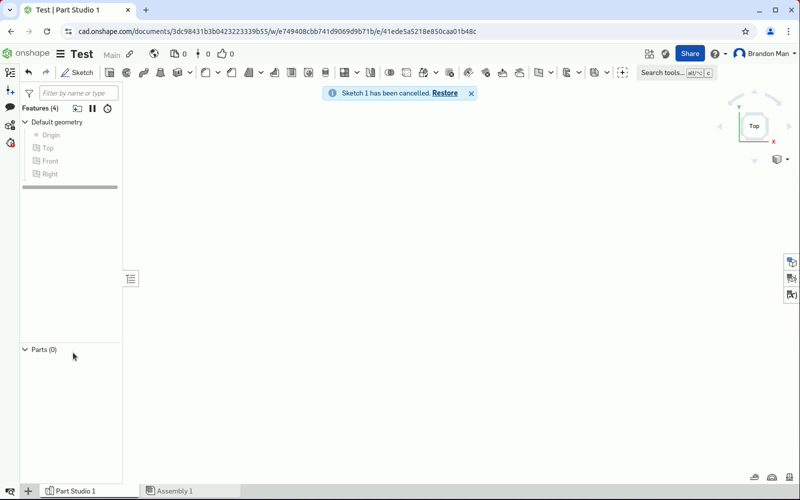
key(up)
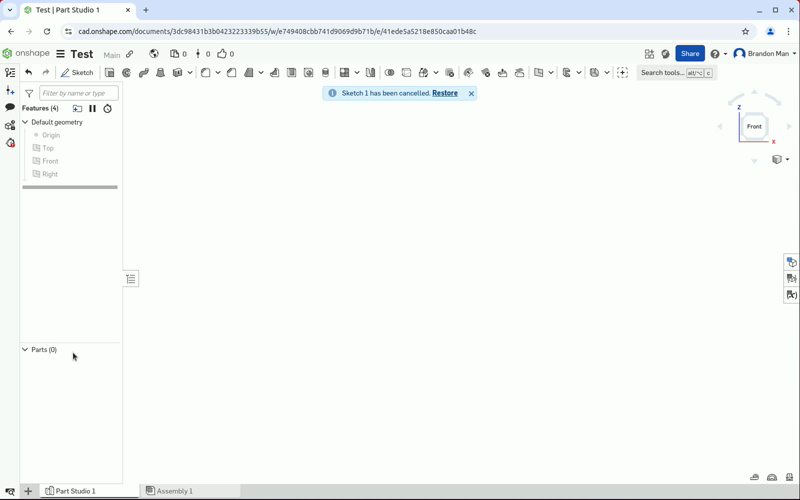
key_up(shift)
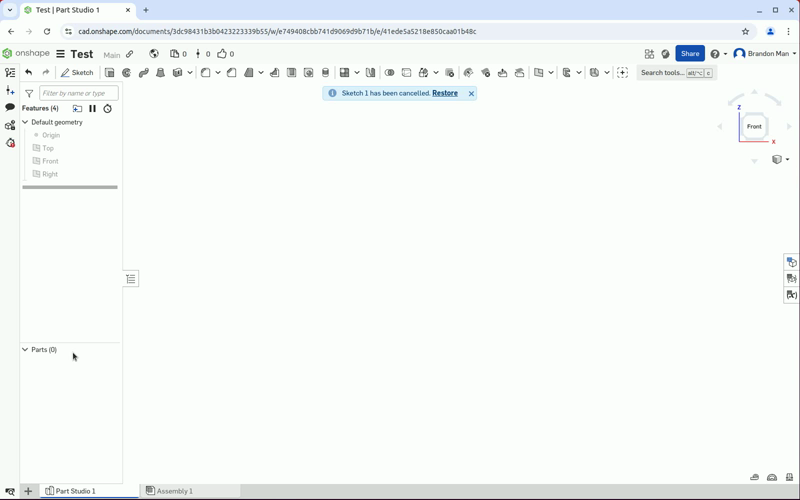
mouse_move(73, 352)
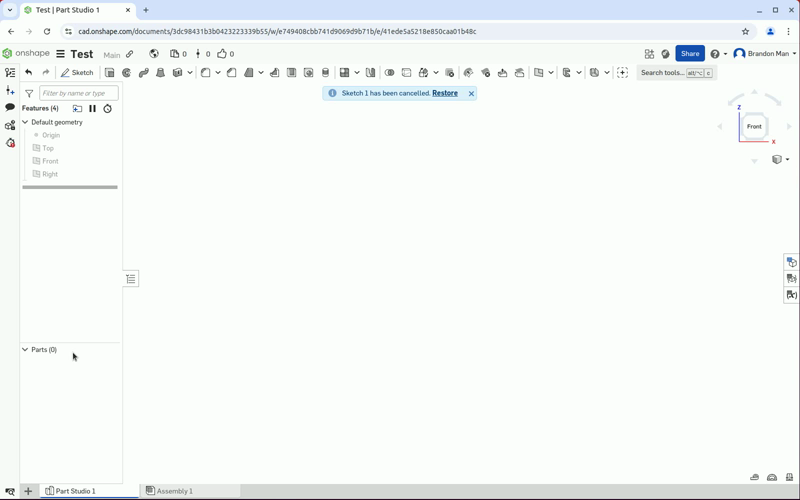
key(shift+y)
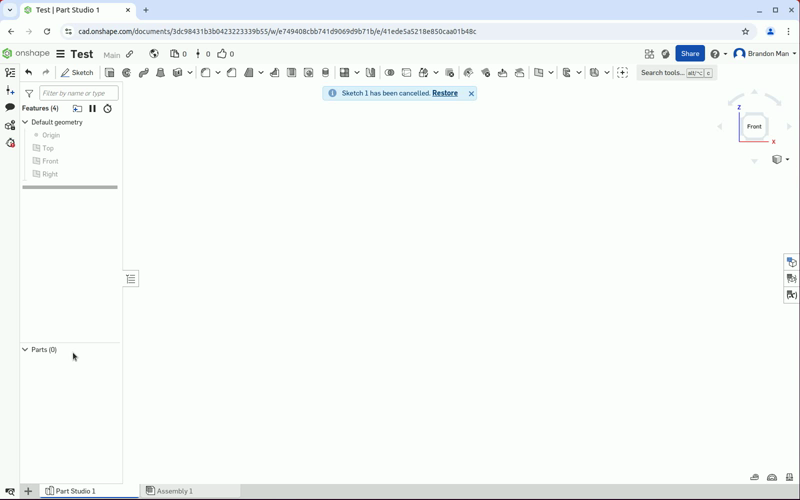
key(shift+s)
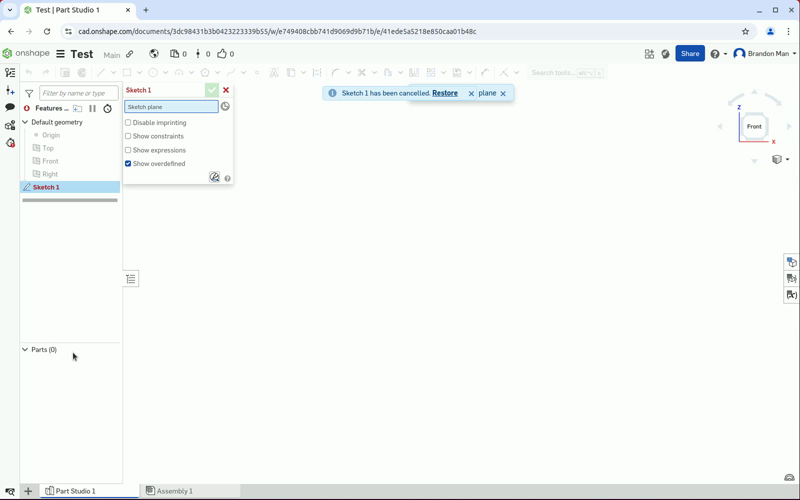
mouse_move(73, 163)
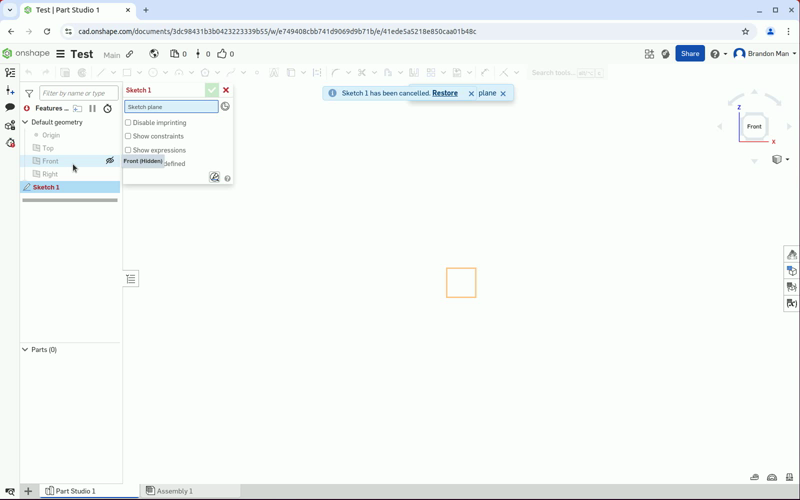
click(73, 163)
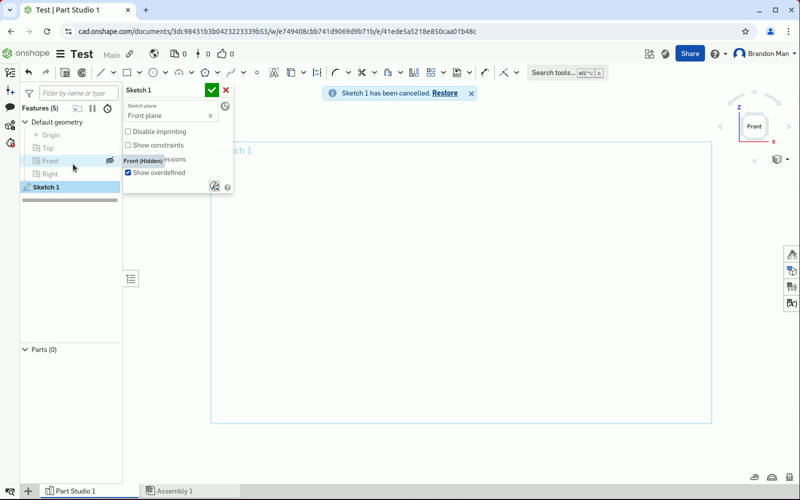
mouse_move(73, 352)
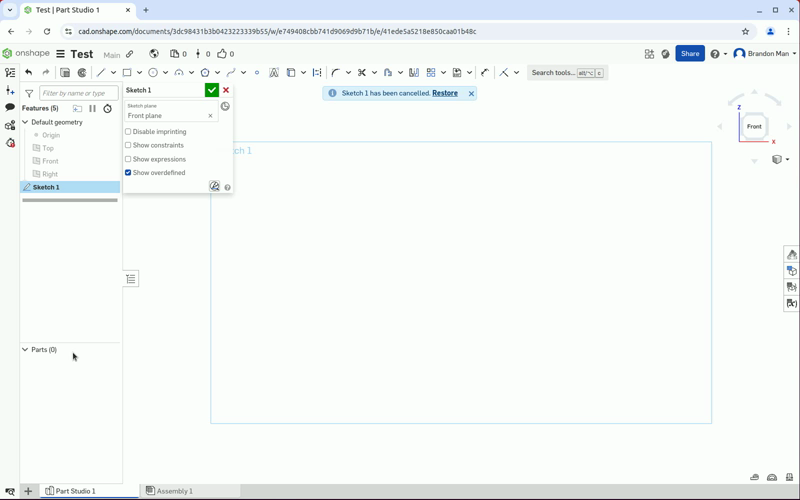
key(y)
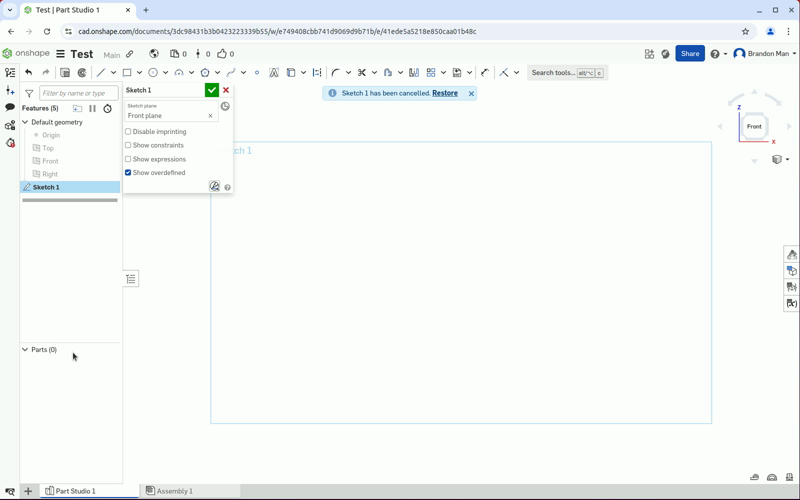
key(c)
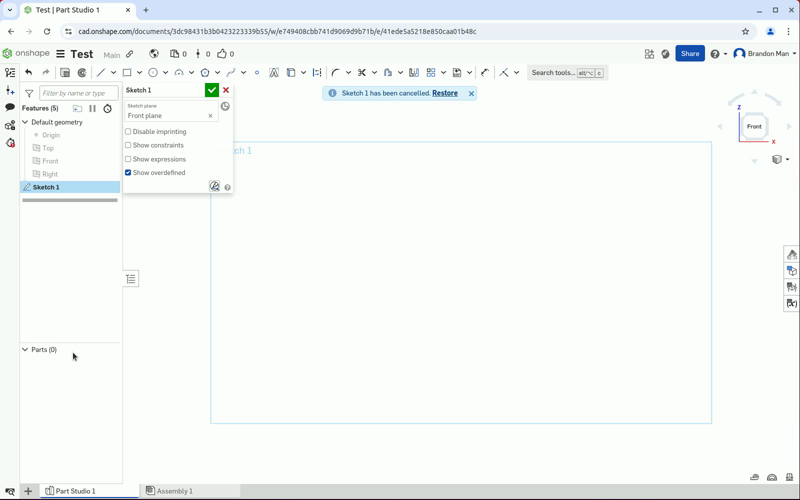
key_down(shift)
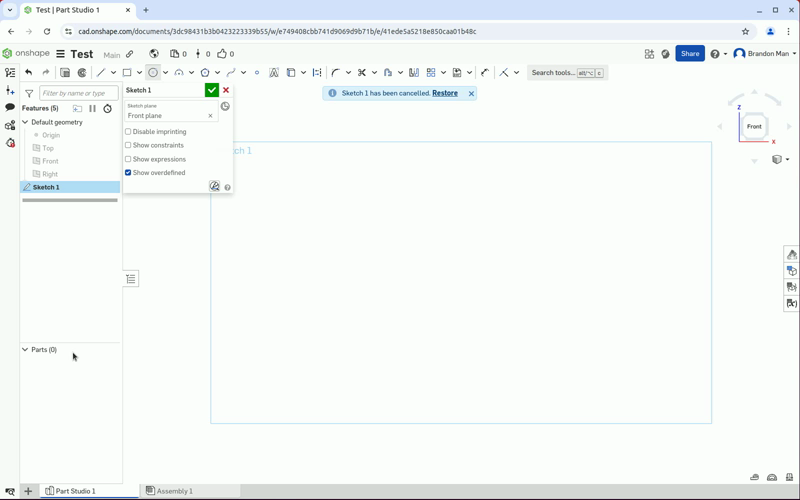
mouse_move(461, 178)
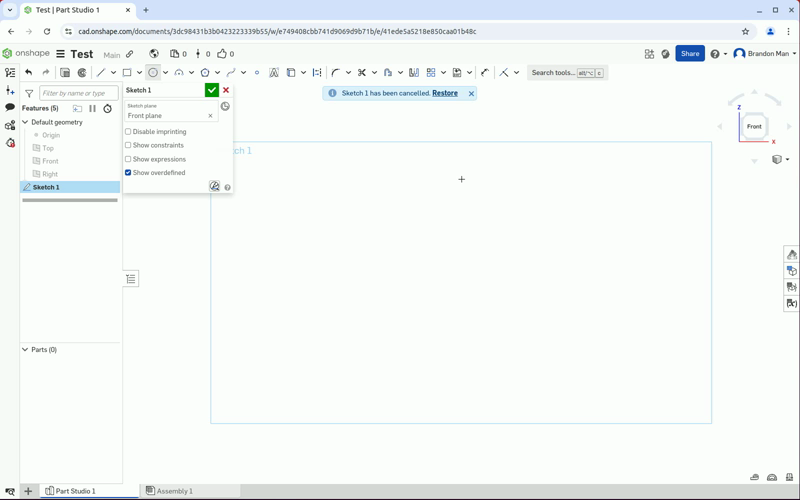
click(461, 178)
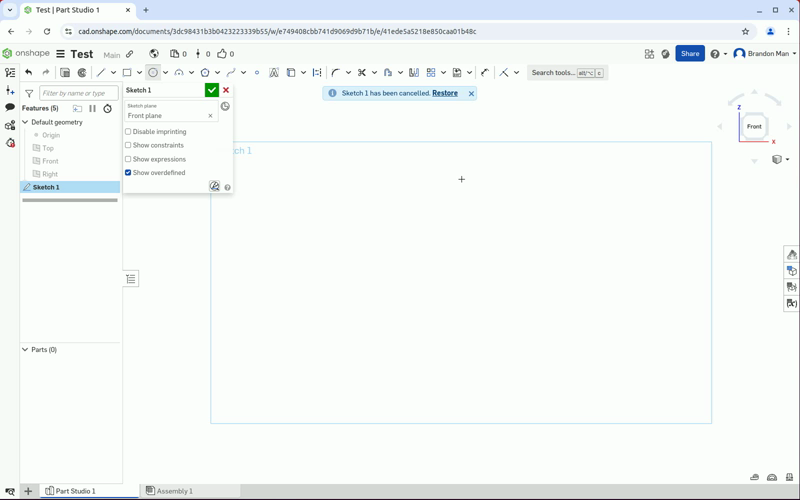
key_up(shift)
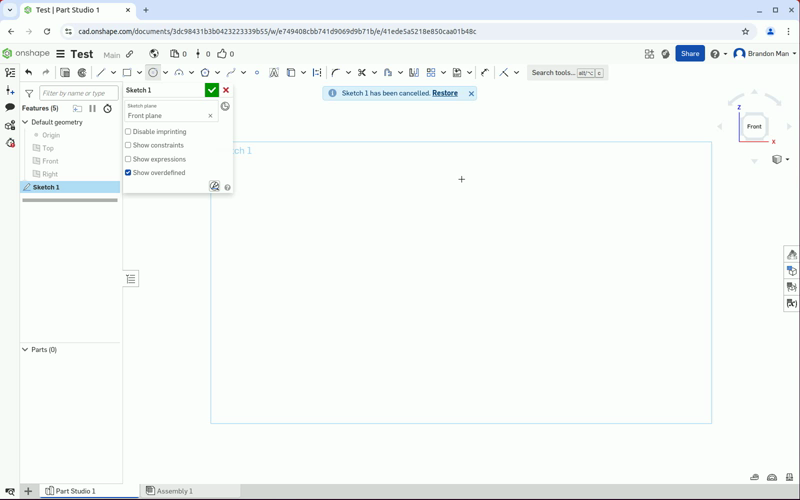
mouse_move(471, 178)
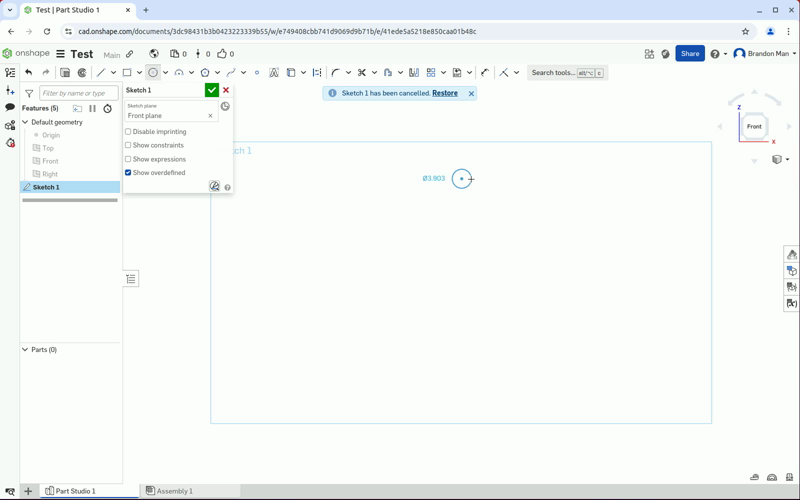
click(471, 178)
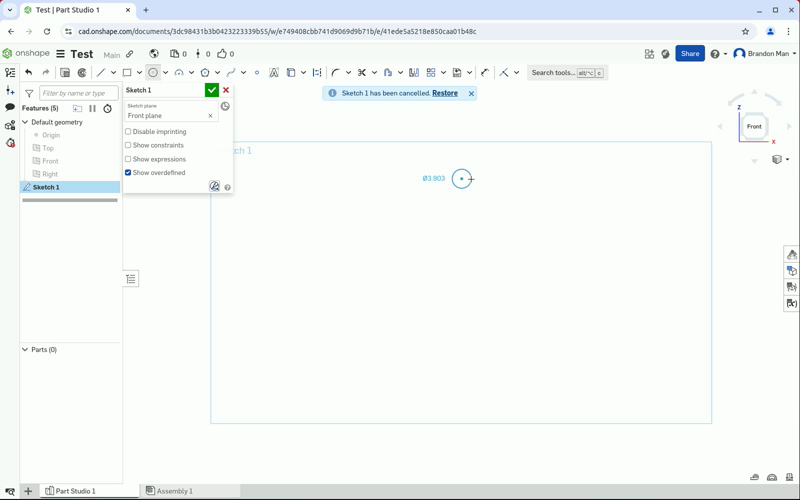
key(esc)
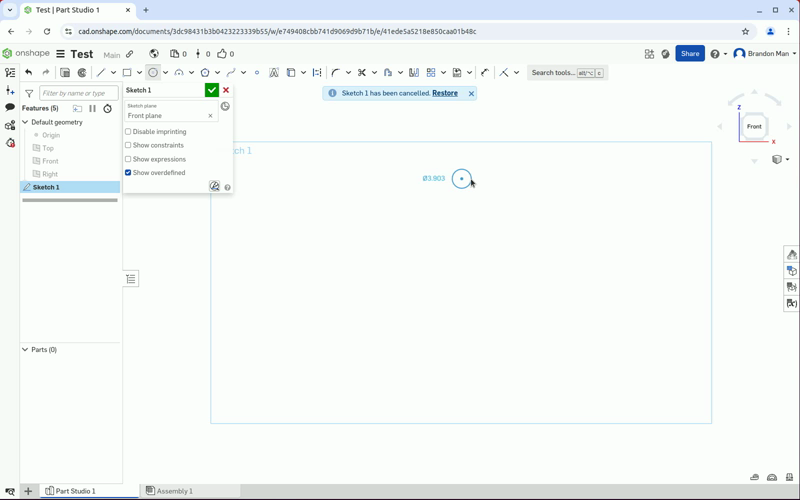
key(c)
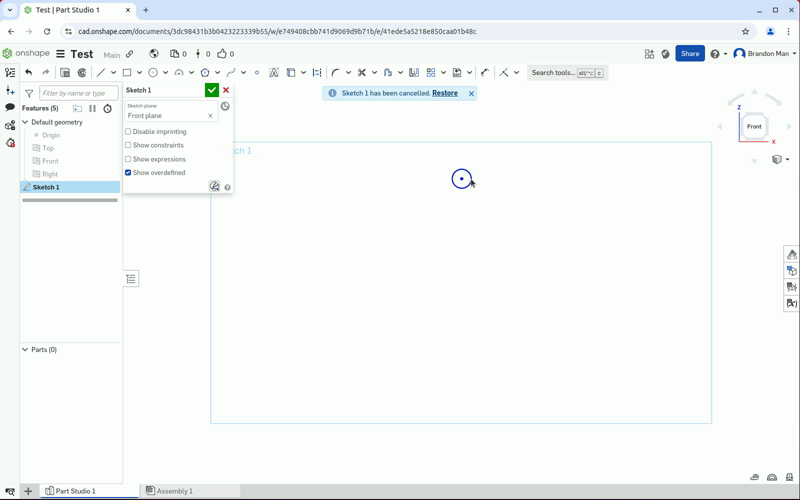
key_down(shift)
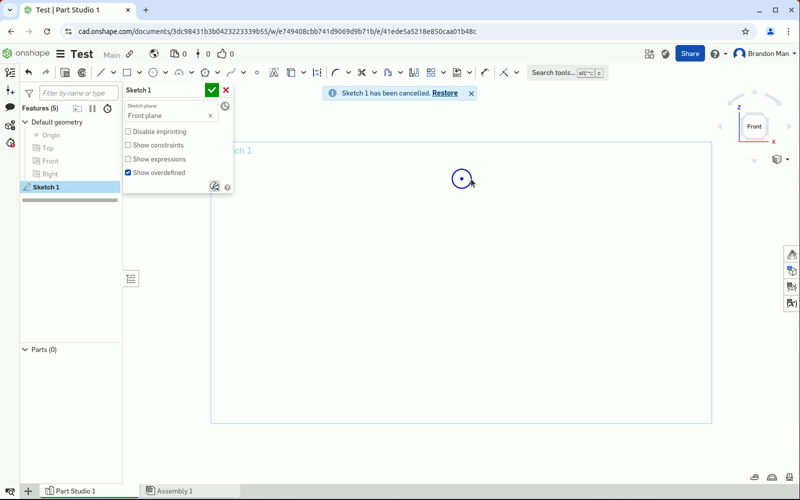
mouse_move(461, 178)
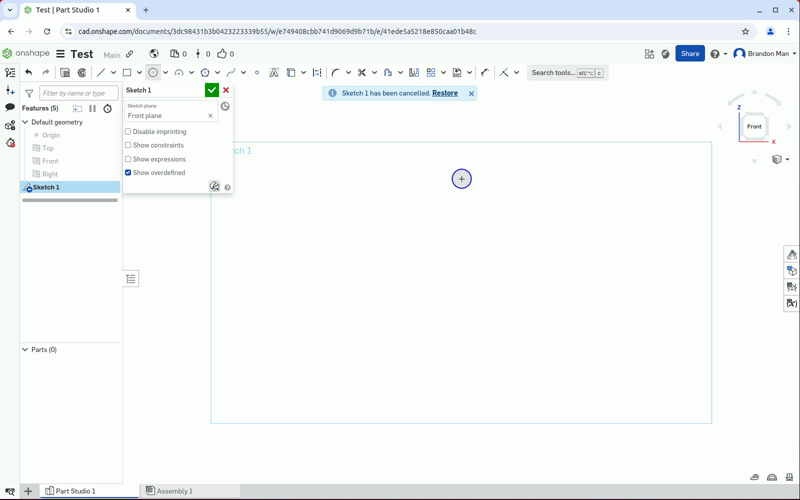
click(461, 178)
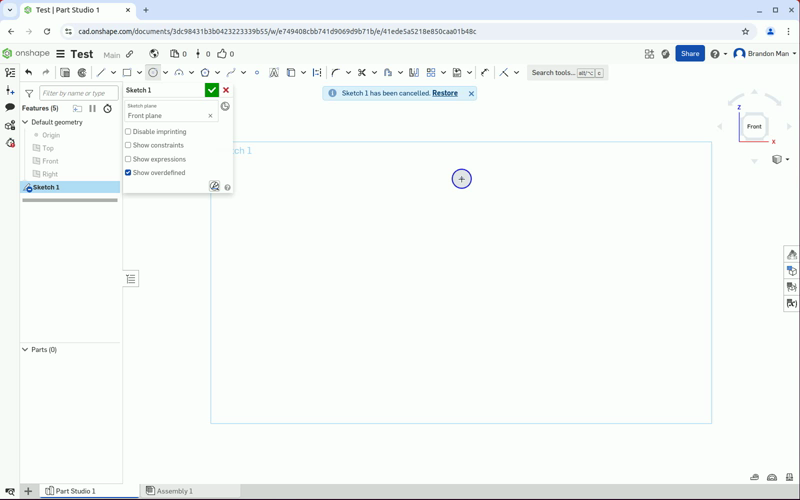
key_up(shift)
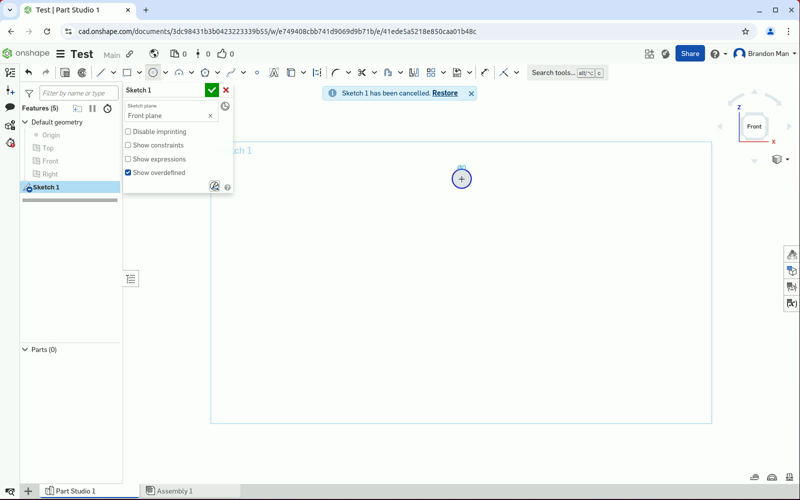
mouse_move(464, 178)
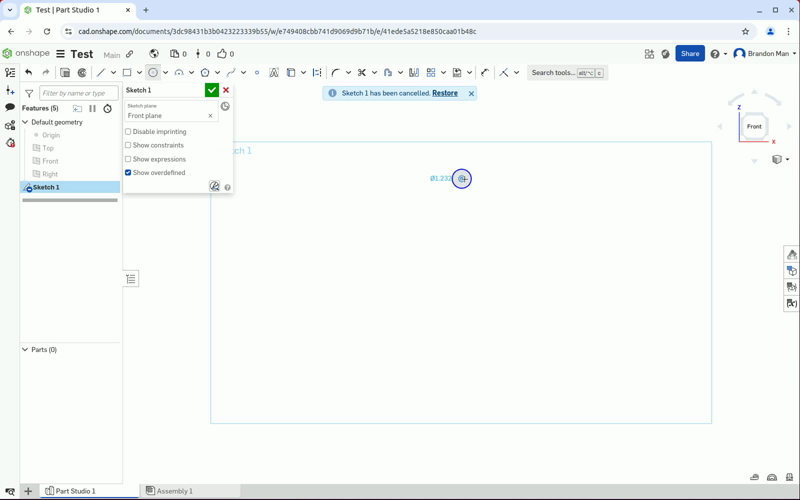
scroll(6)
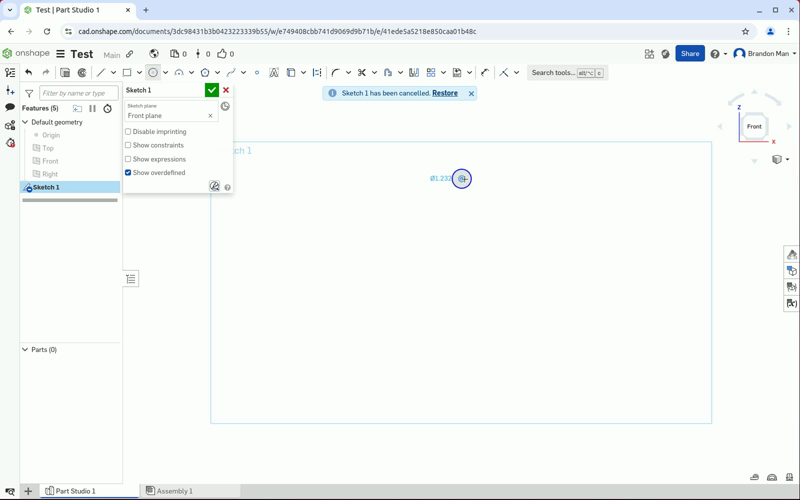
scroll(6)
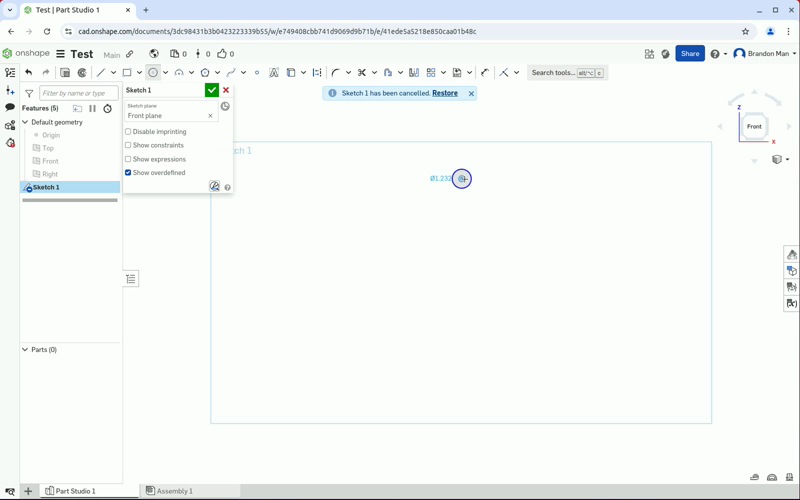
scroll(6)
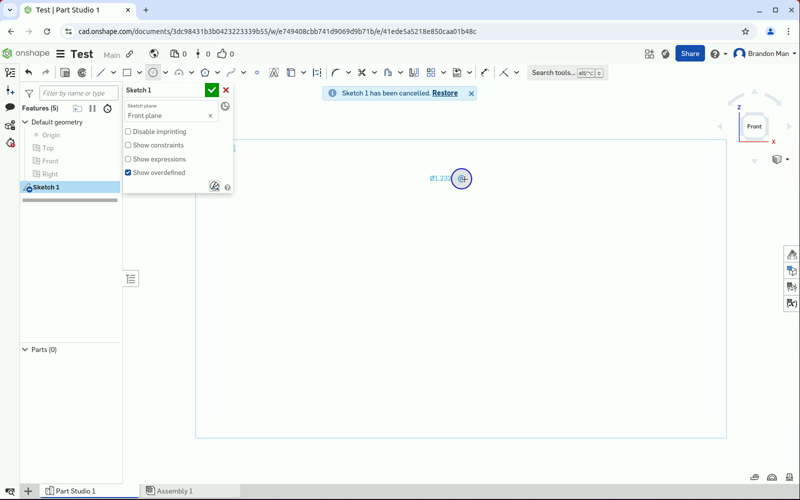
scroll(6)
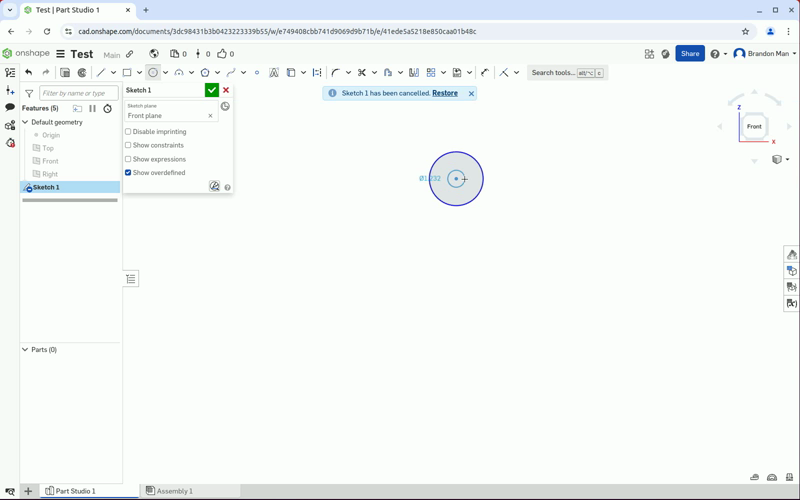
scroll(6)
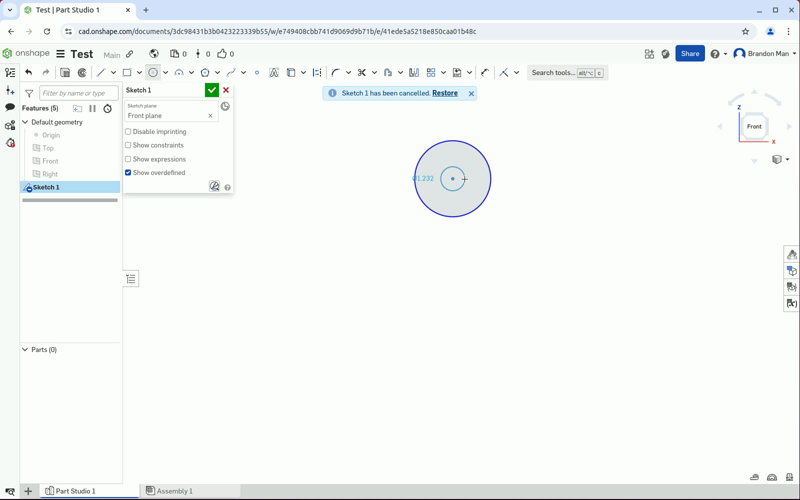
scroll(6)
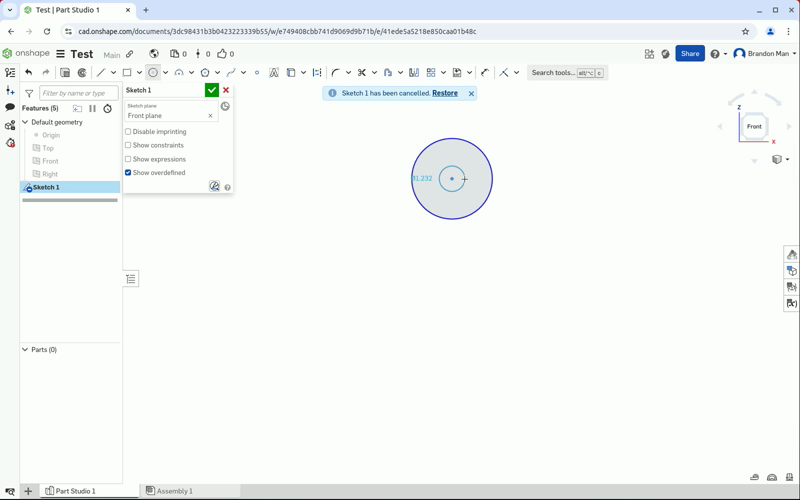
scroll(6)
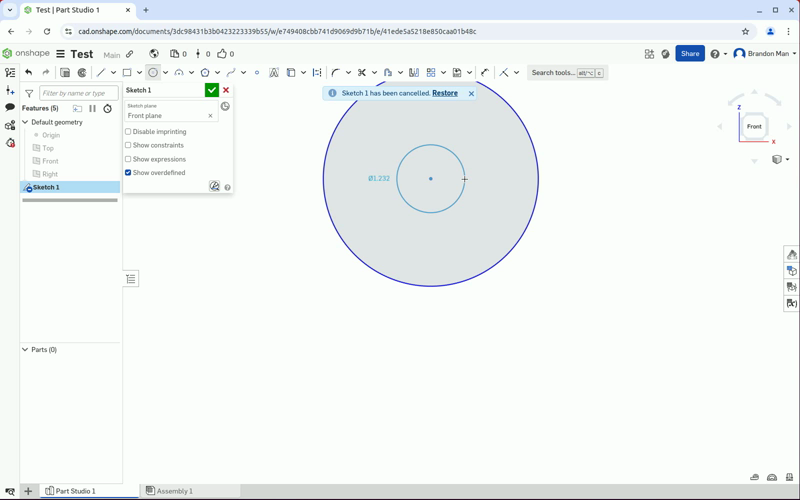
click(464, 178)
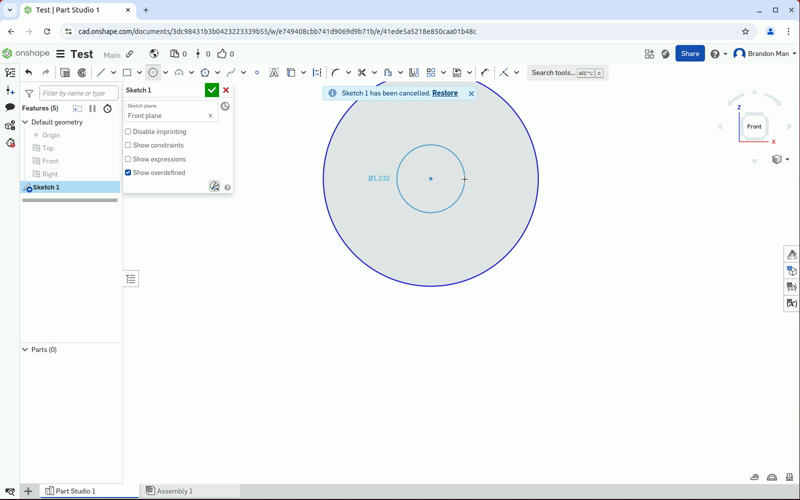
scroll(-6)
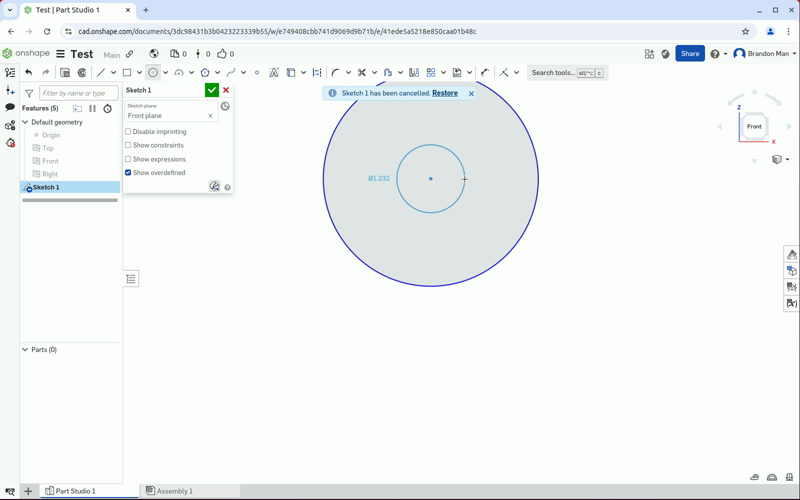
scroll(-6)
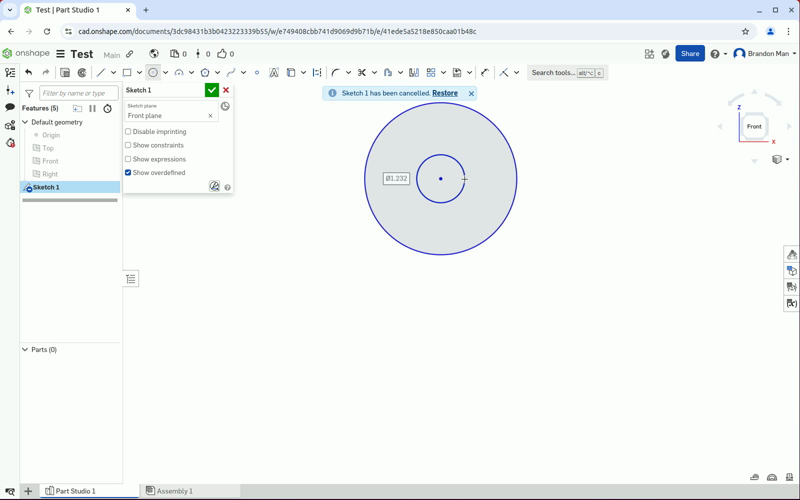
scroll(-6)
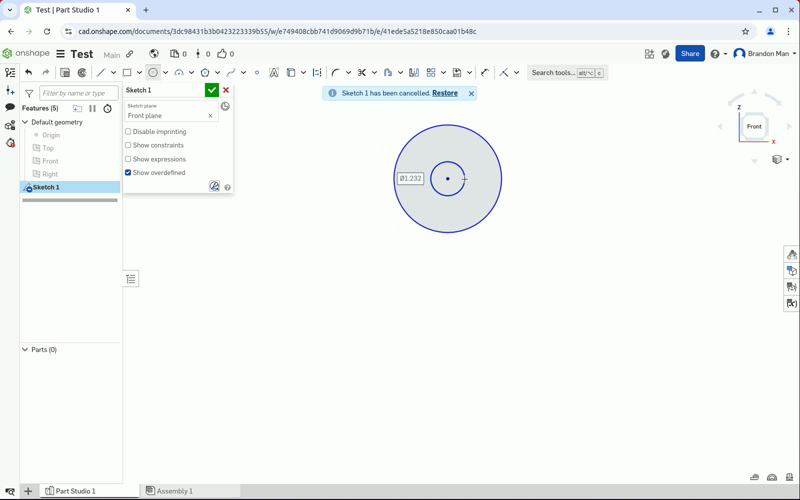
scroll(-6)
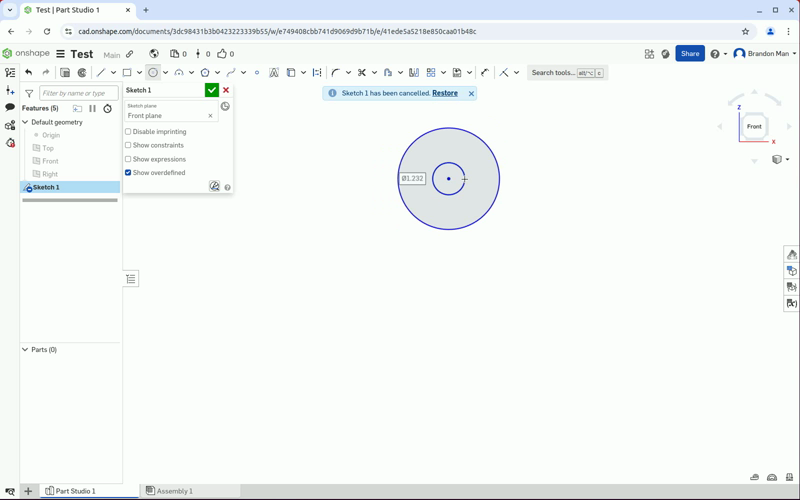
scroll(-6)
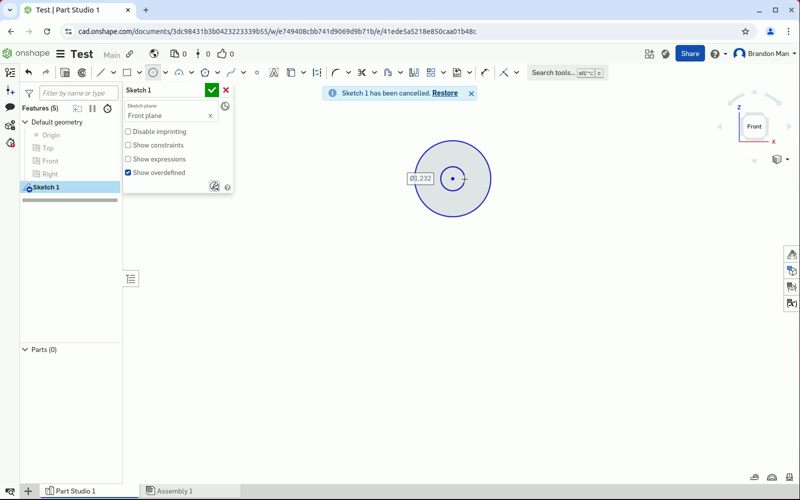
scroll(-6)
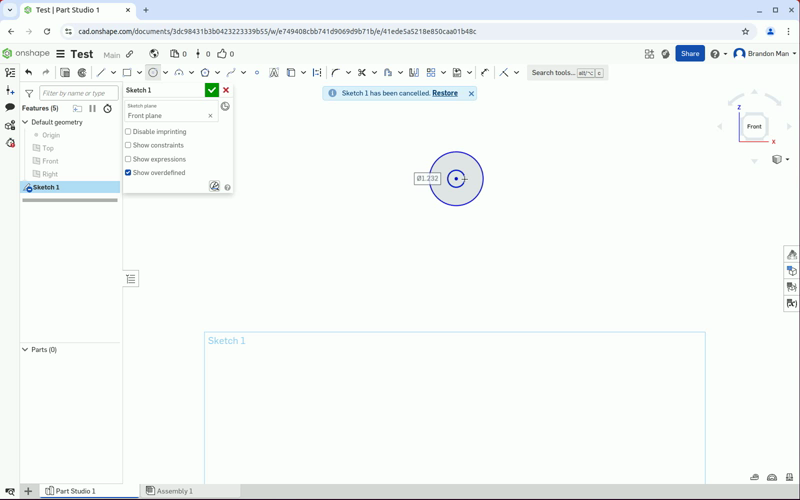
scroll(-6)
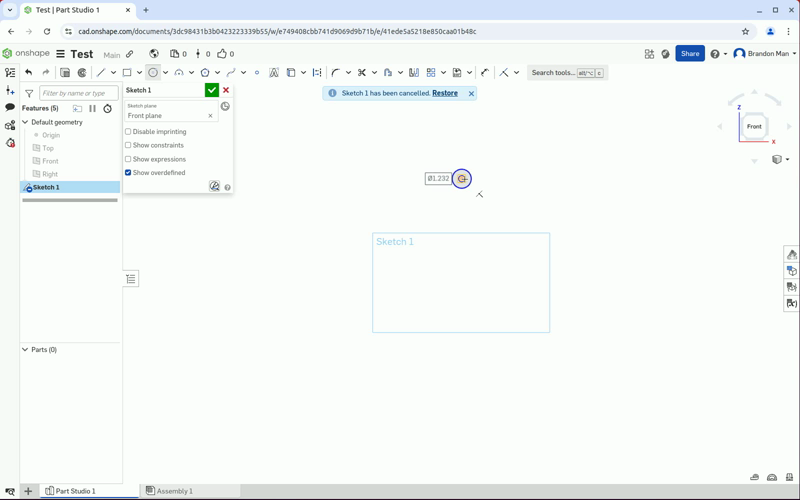
key(esc)
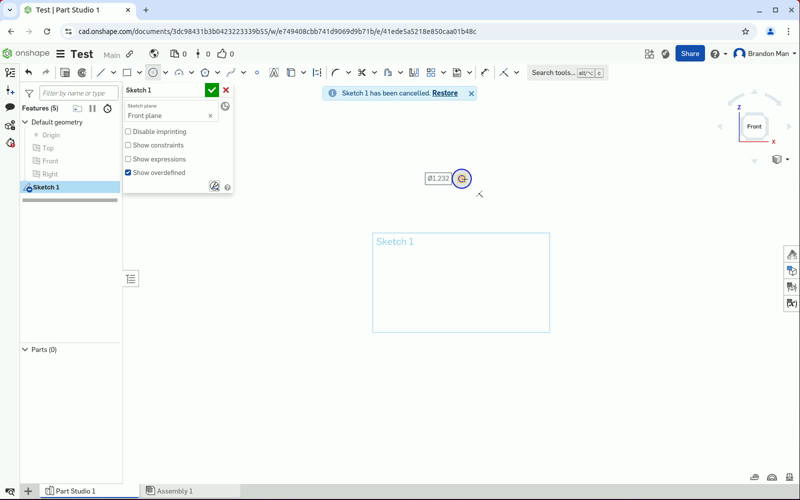
mouse_move(457, 184)
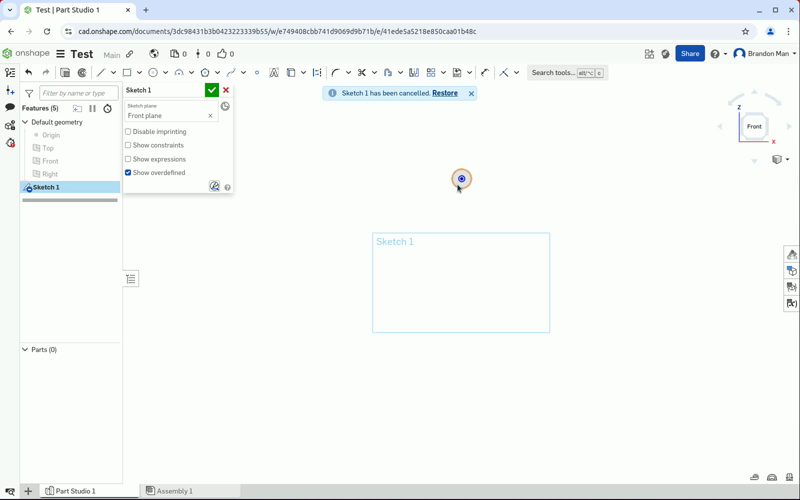
scroll(6)
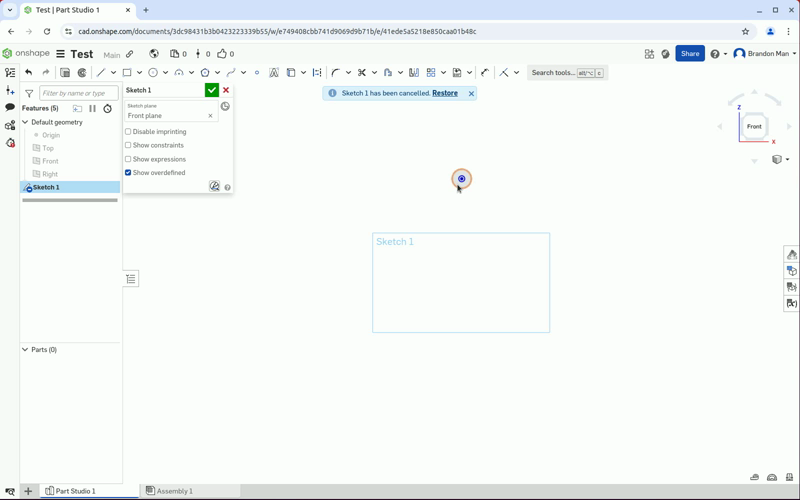
scroll(6)
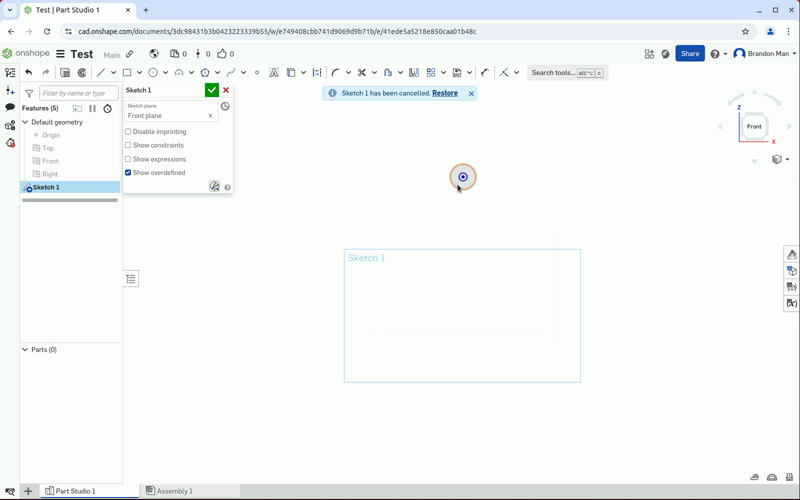
scroll(6)
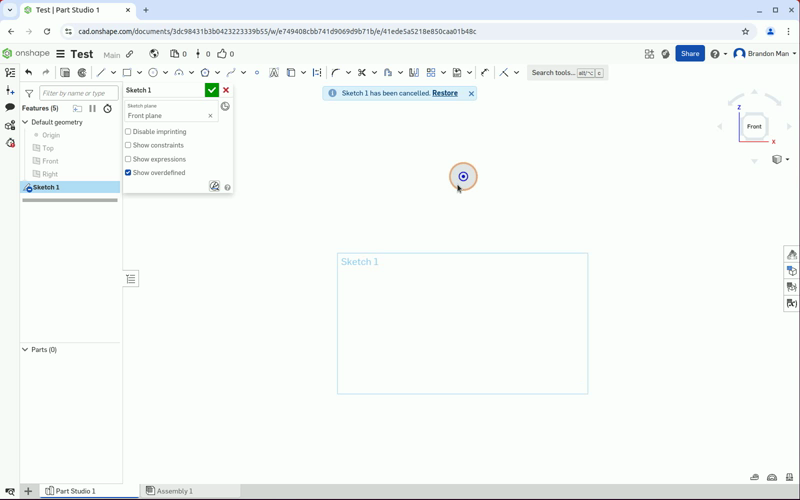
scroll(6)
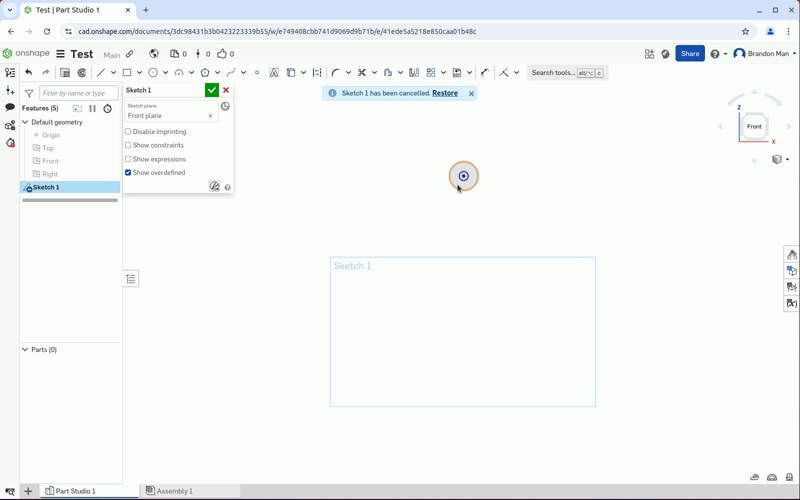
scroll(6)
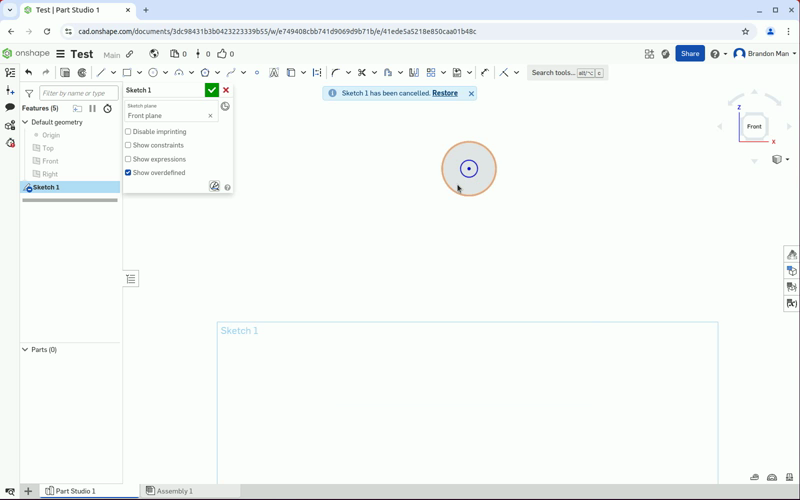
scroll(6)
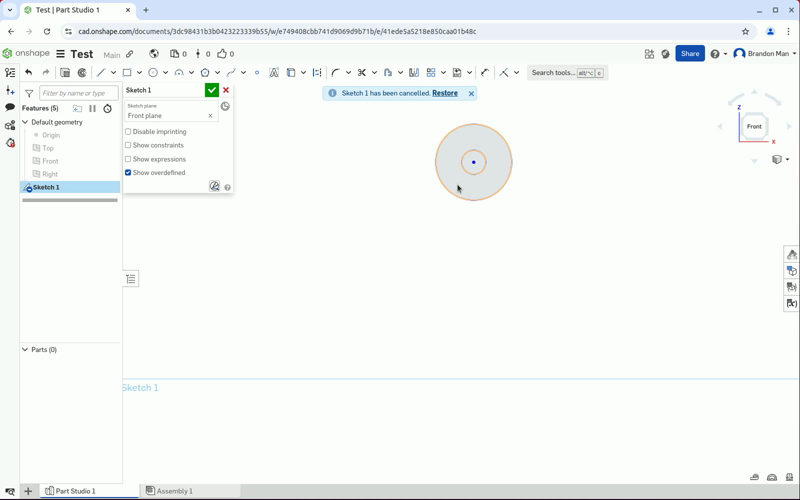
scroll(6)
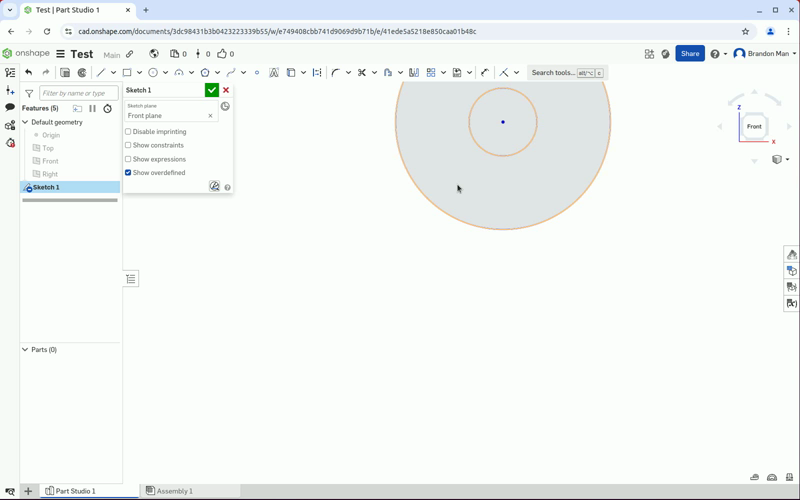
click(457, 184)
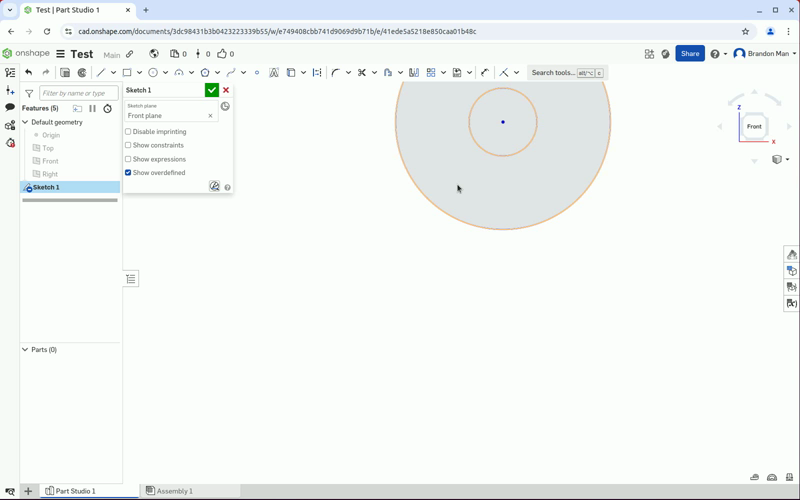
scroll(-6)
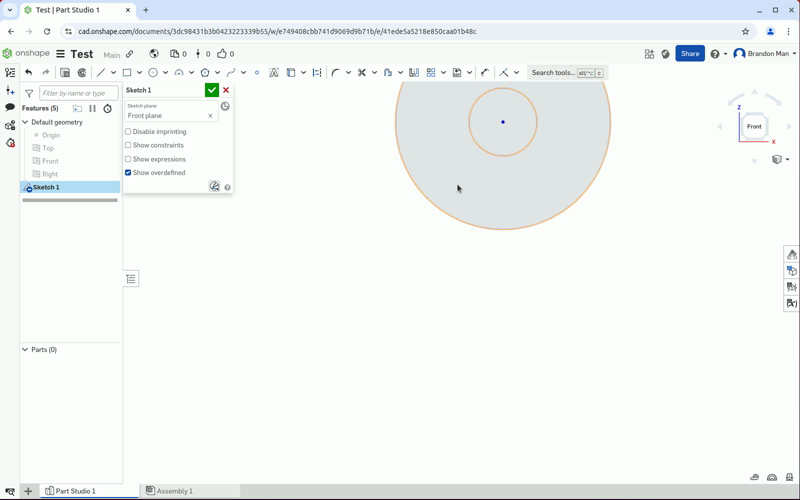
scroll(-6)
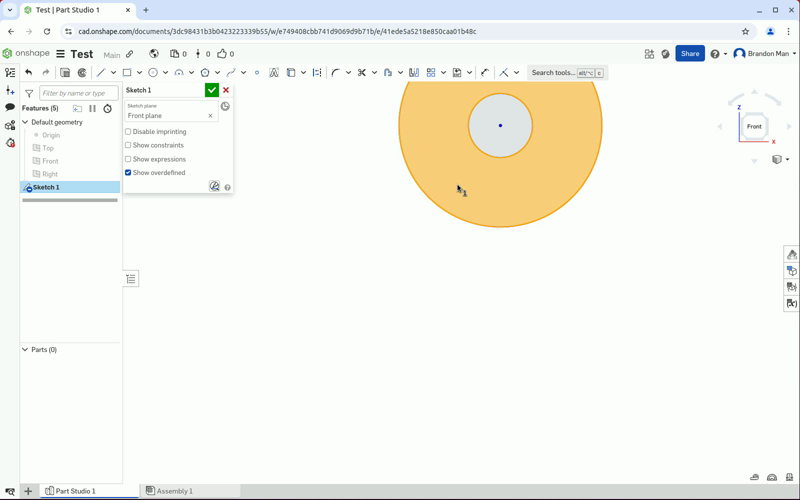
scroll(-6)
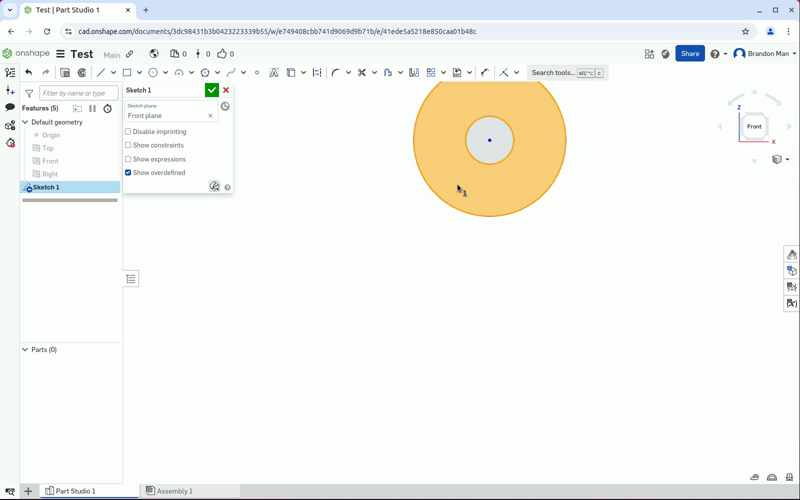
scroll(-6)
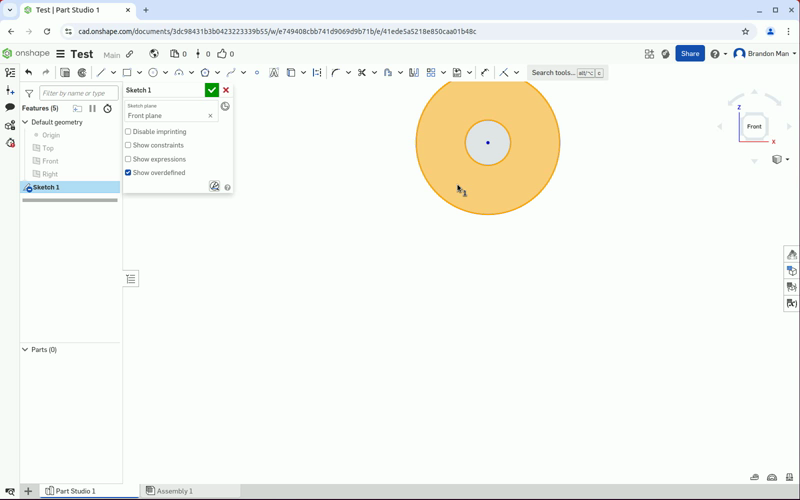
scroll(-6)
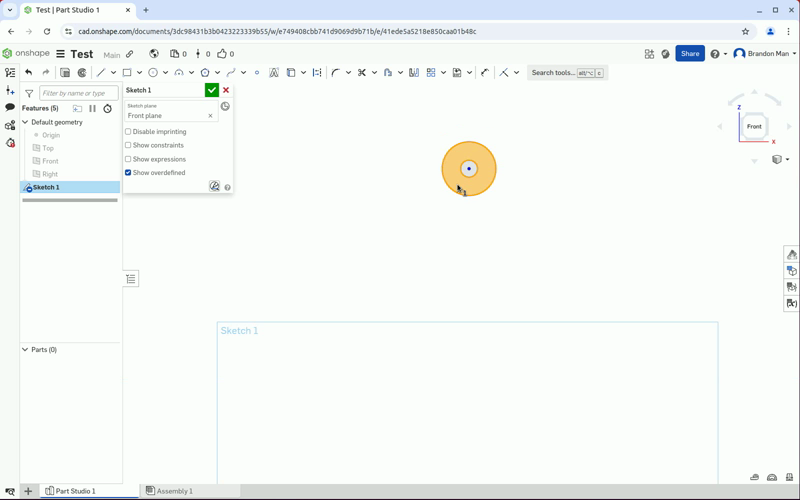
scroll(-6)
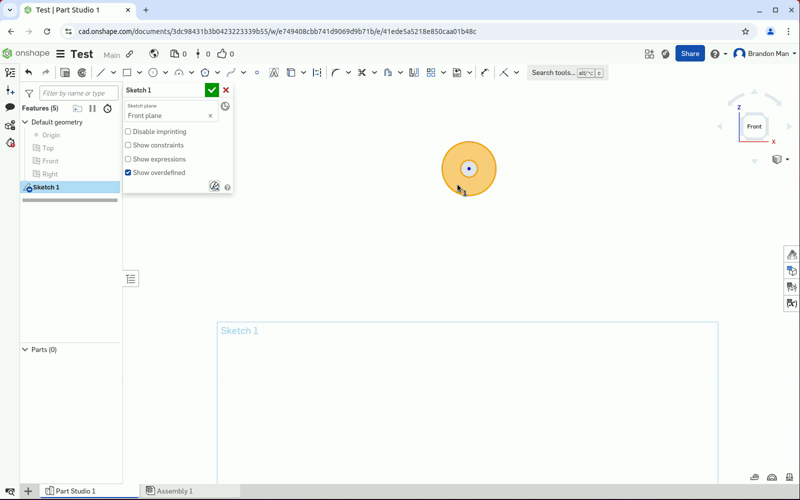
scroll(-6)
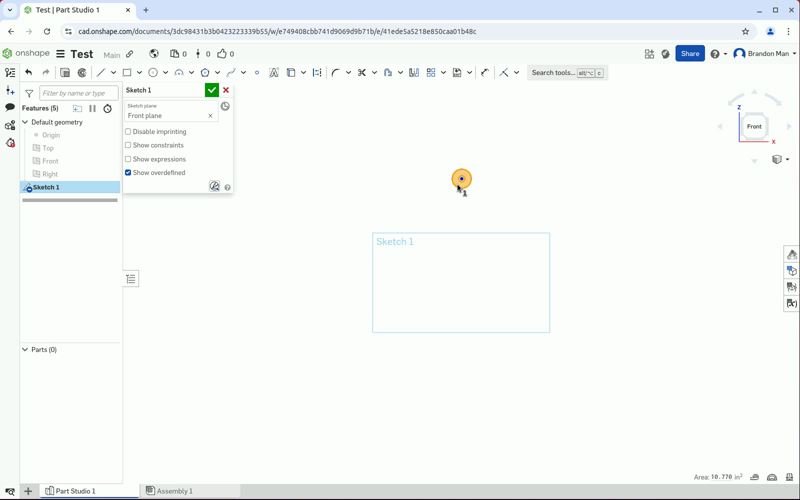
mouse_move(73, 352)
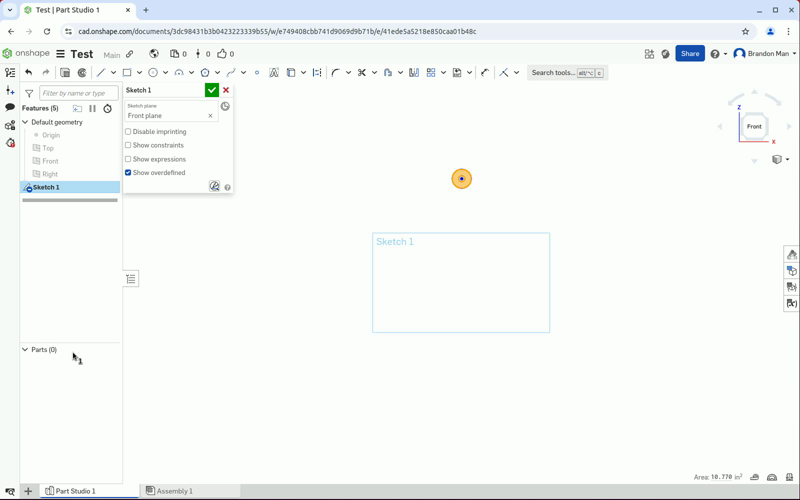
key(shift+y)
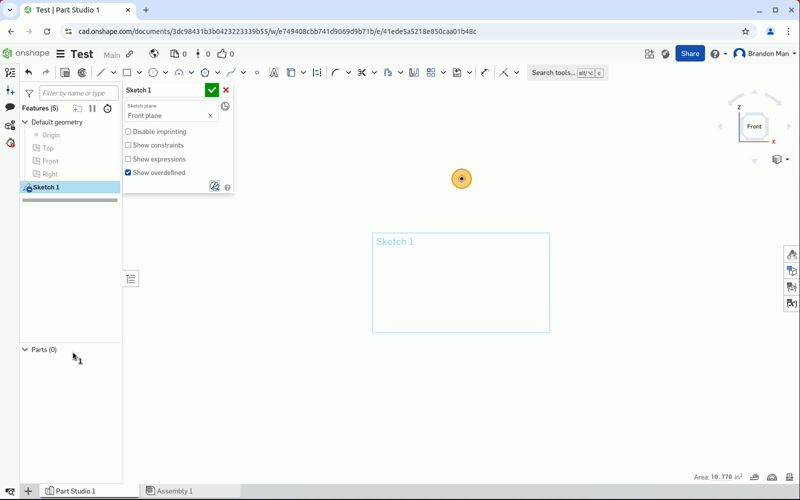
key(shift+e)
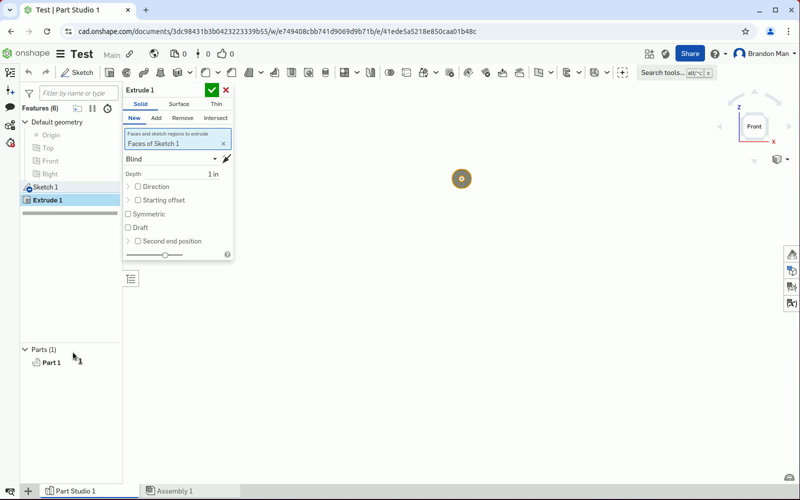
mouse_move(143, 106)
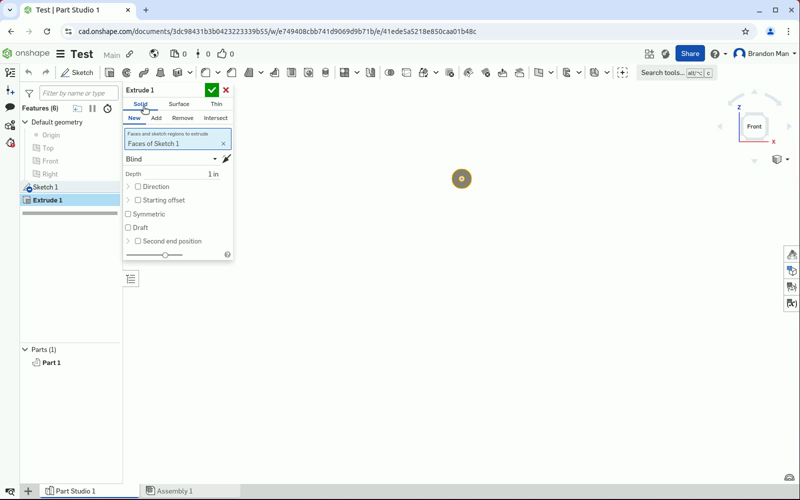
click(143, 106)
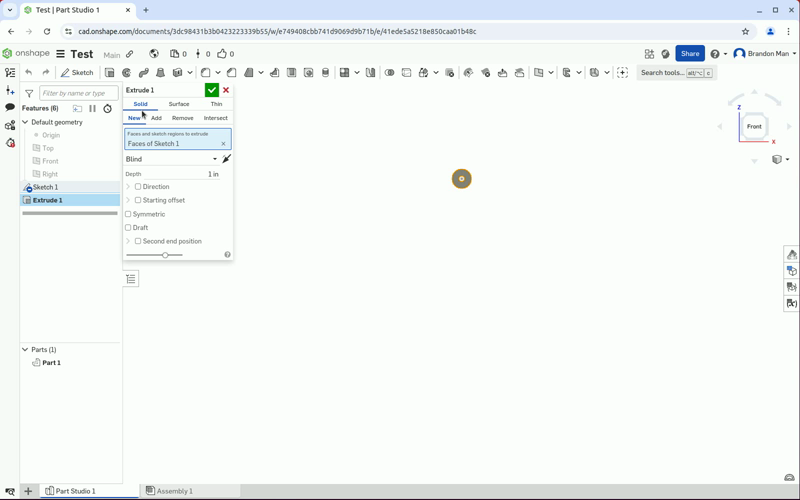
mouse_move(137, 120)
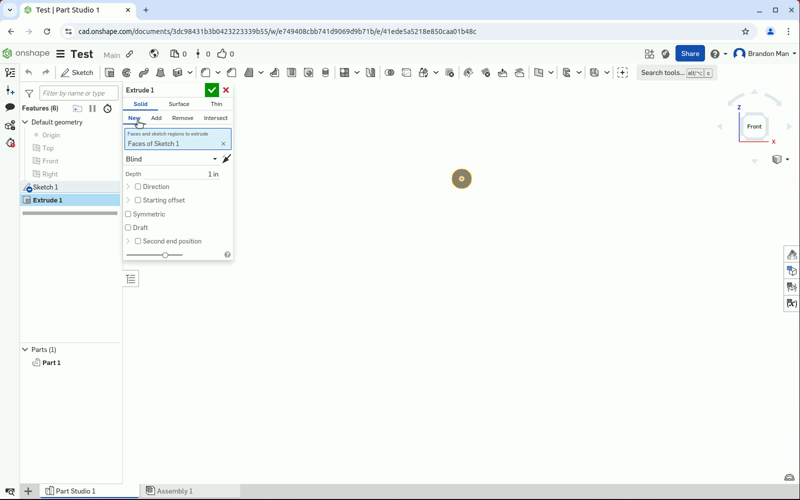
click(137, 120)
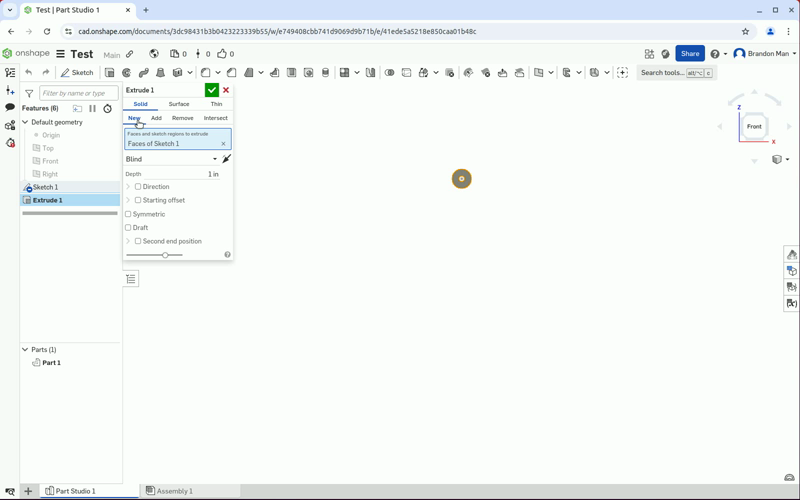
key(tab, 4)
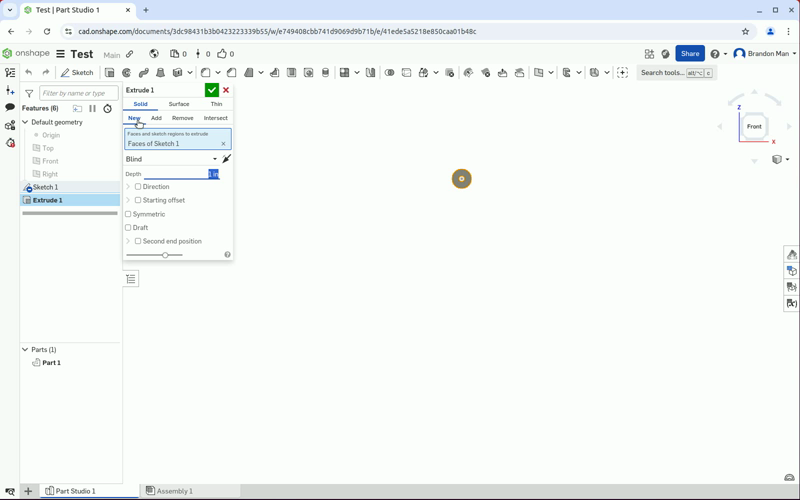
text(0.481)
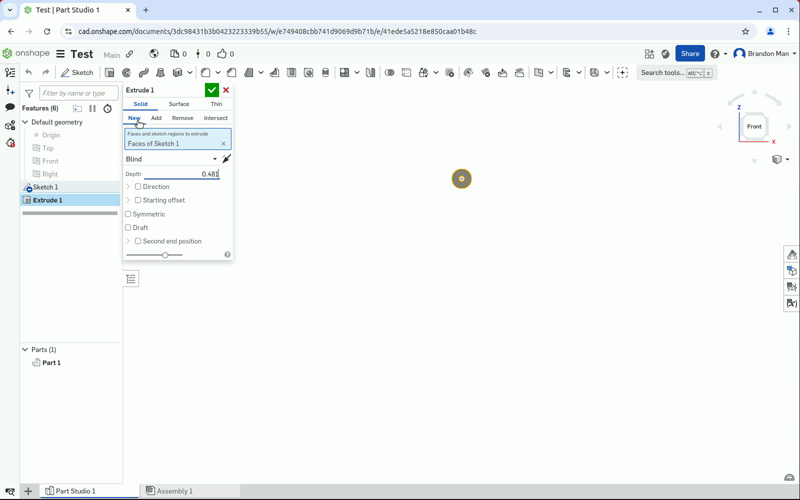
key(enter)
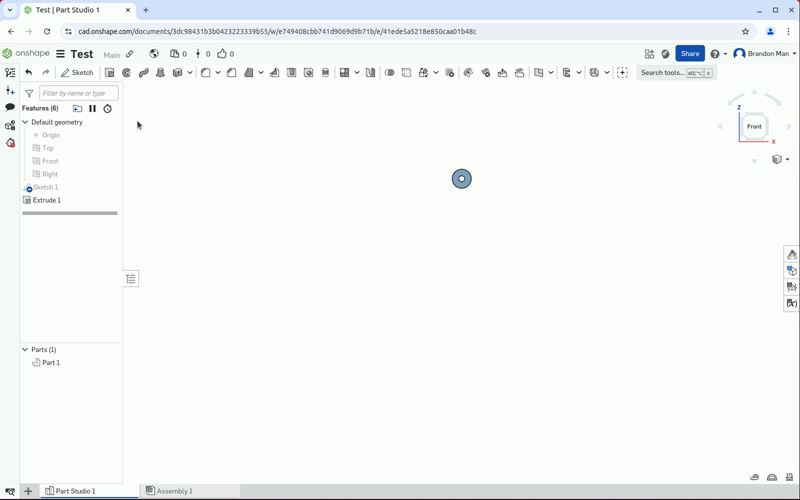
key(shift+h)
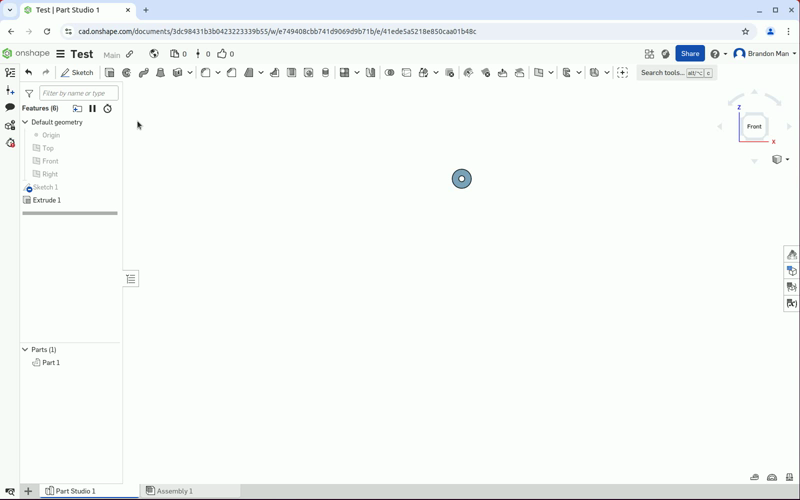
key(shift+h)
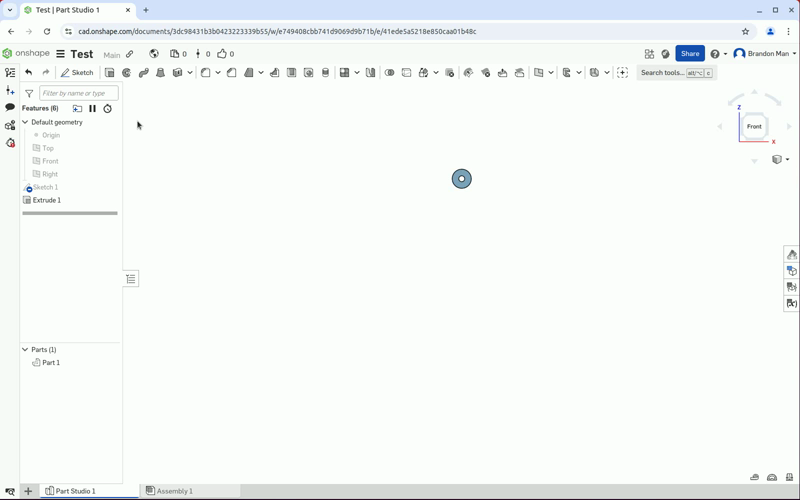
mouse_move(73, 189)
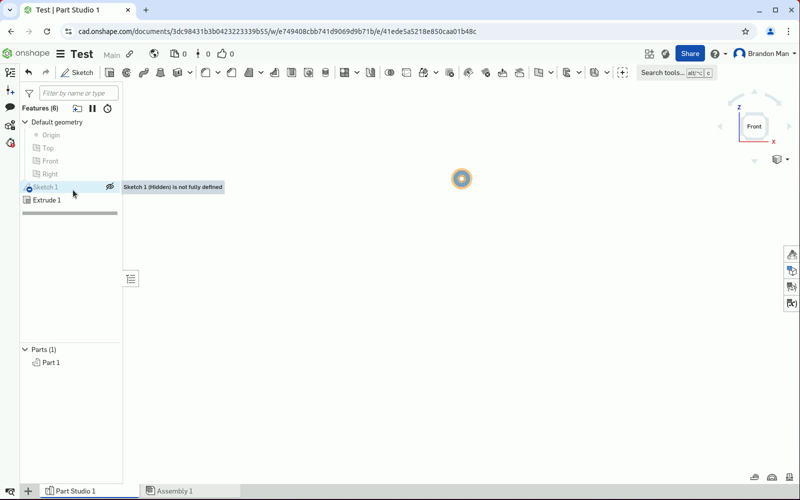
click(73, 189)
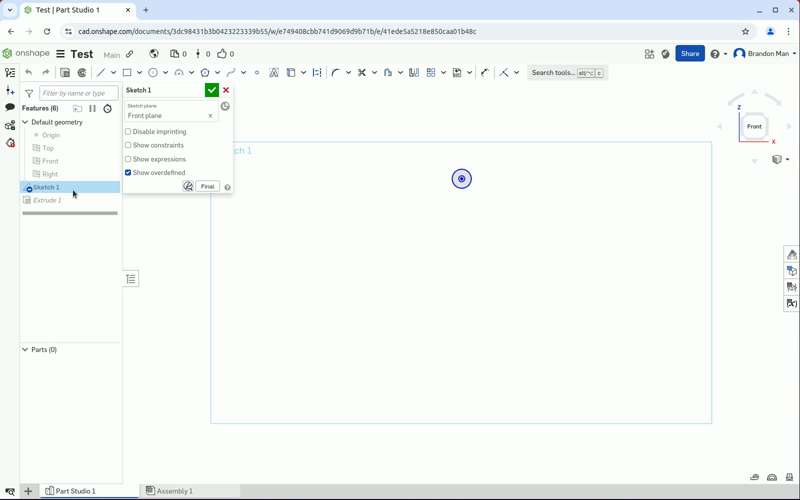
mouse_move(229, 92)
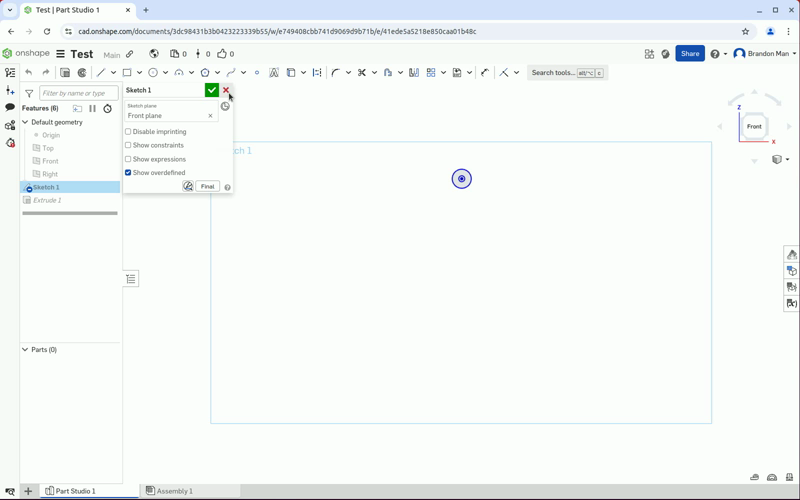
click(229, 92)
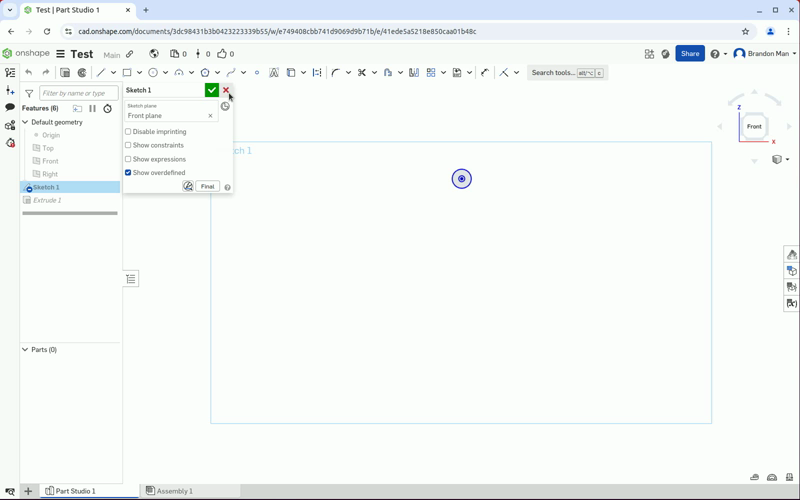
key(shift+s)
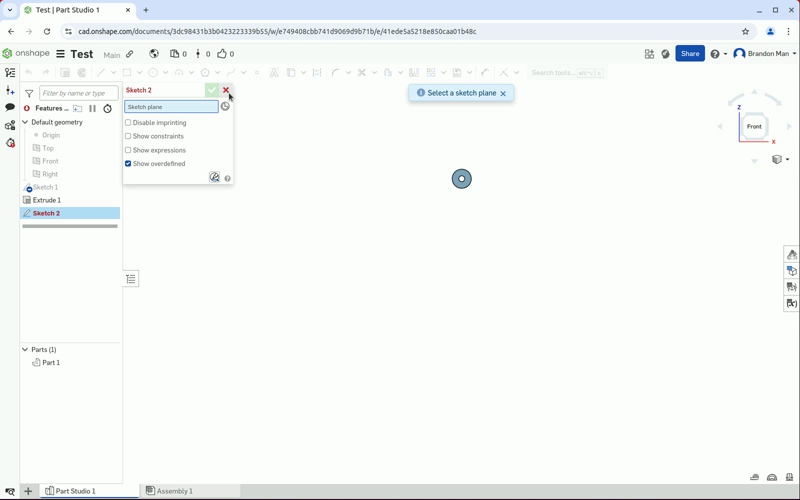
mouse_move(73, 163)
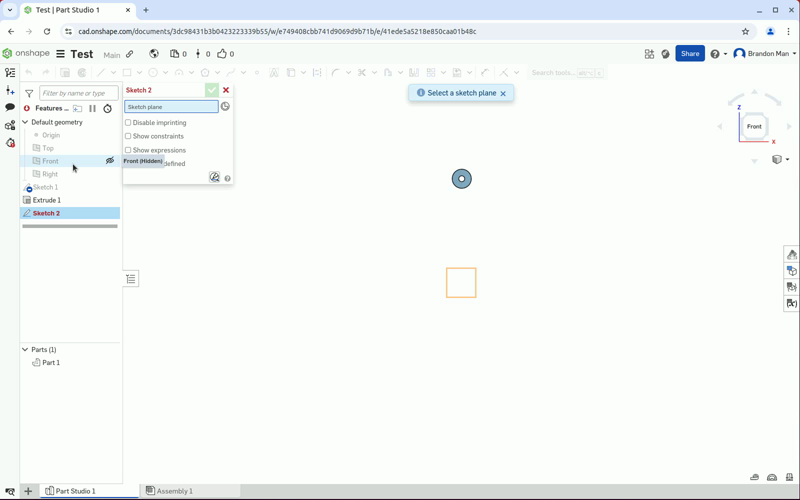
click(73, 163)
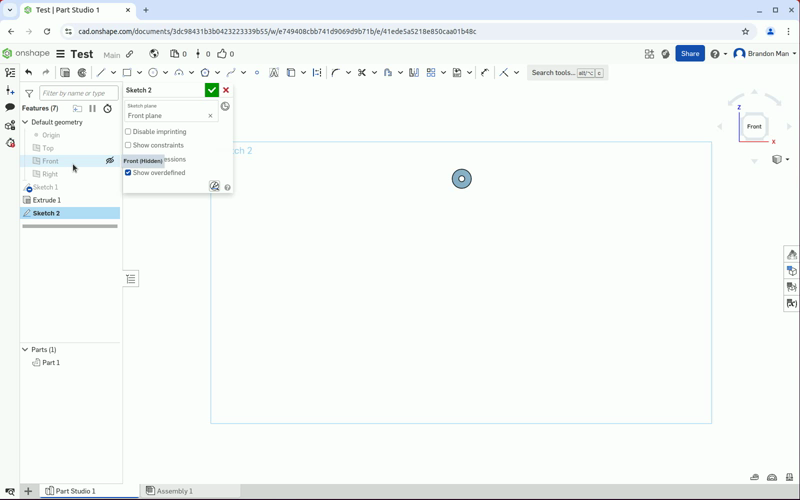
mouse_move(73, 352)
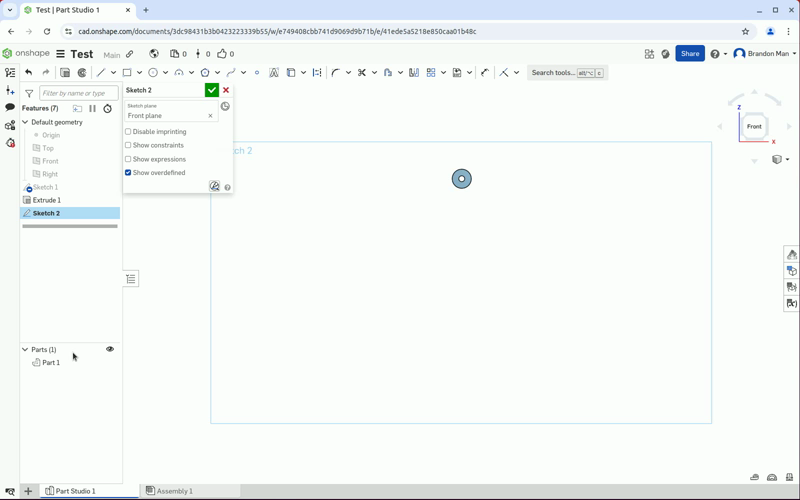
key(y)
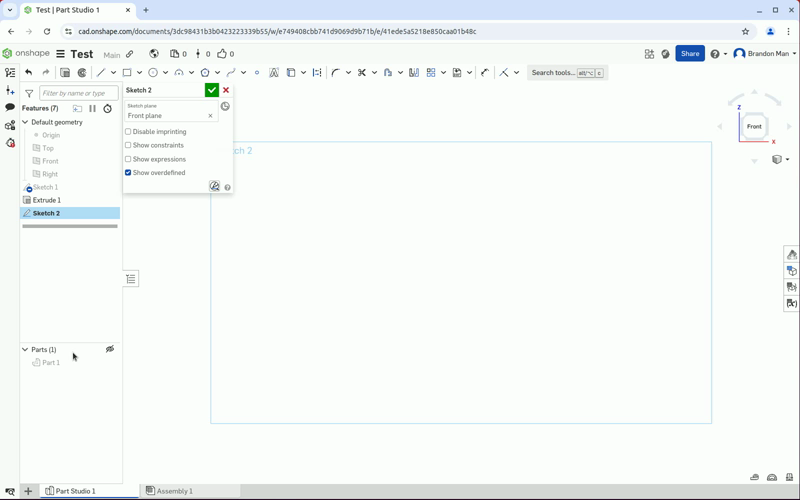
key(a)
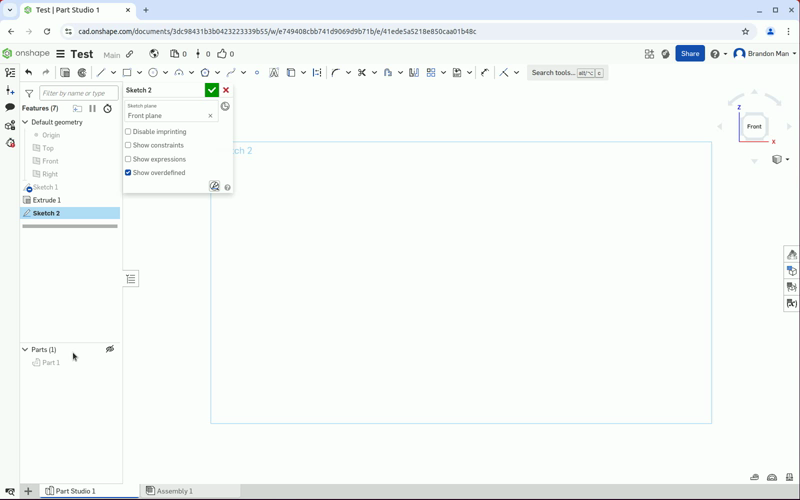
key_down(shift)
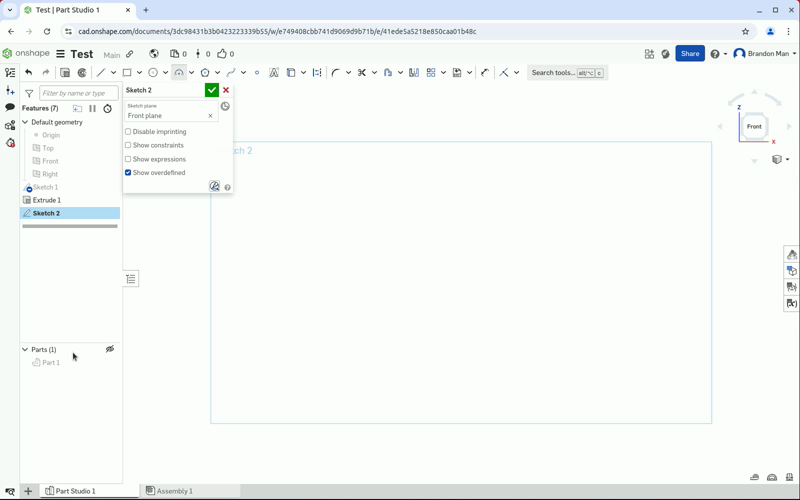
mouse_move(446, 223)
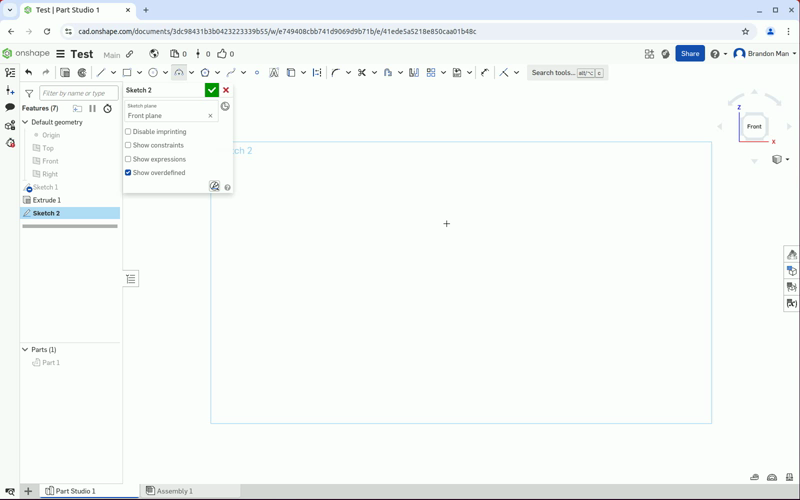
click(446, 223)
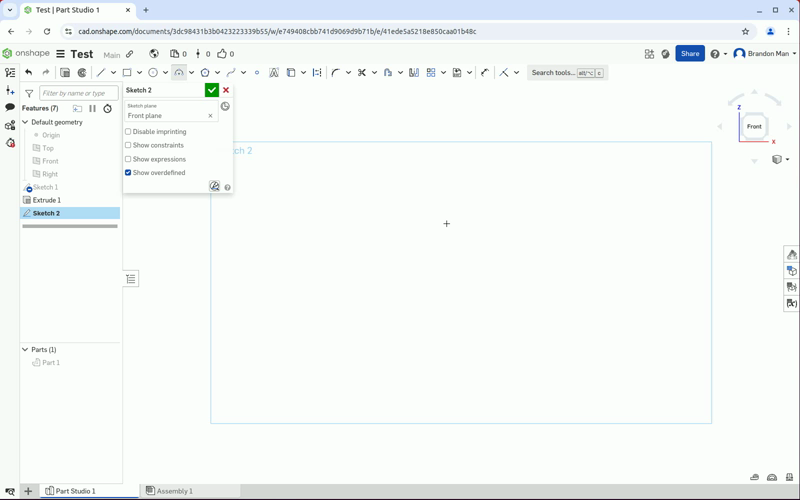
key_up(shift)
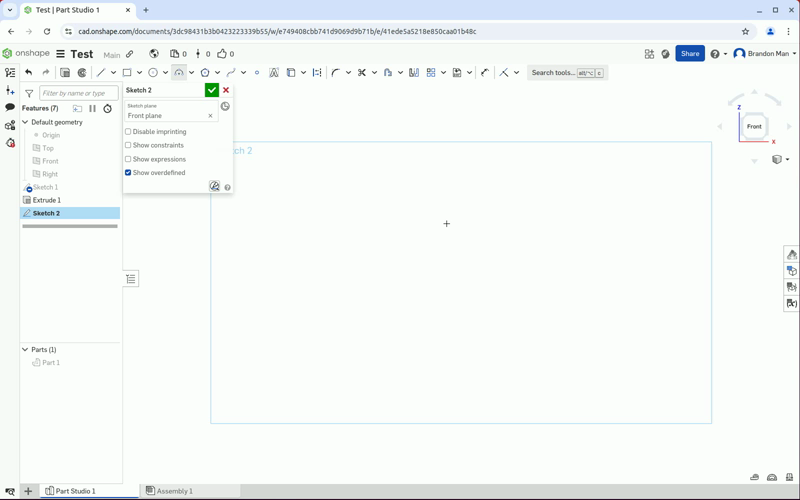
key_down(shift)
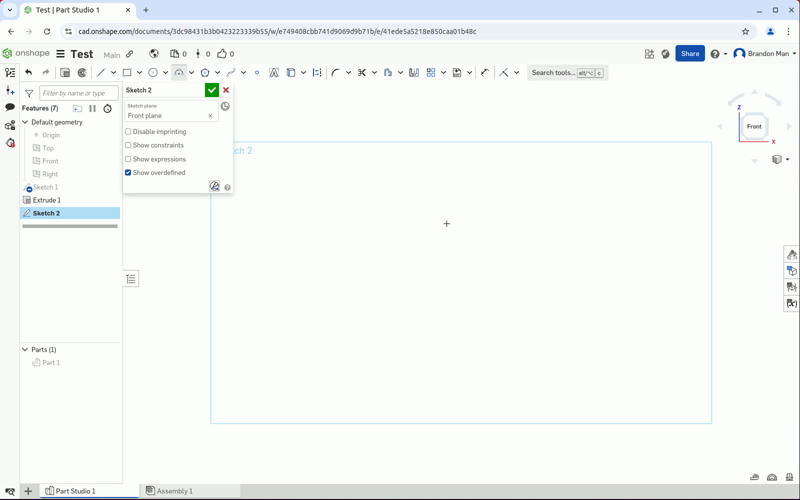
mouse_move(476, 223)
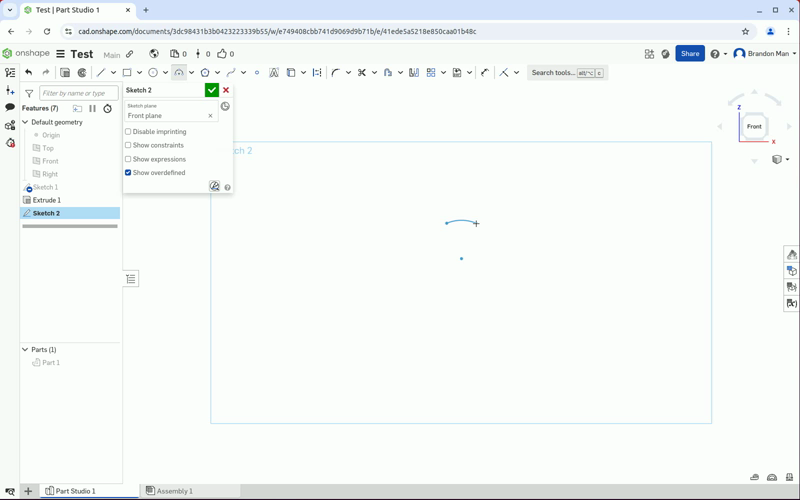
click(476, 223)
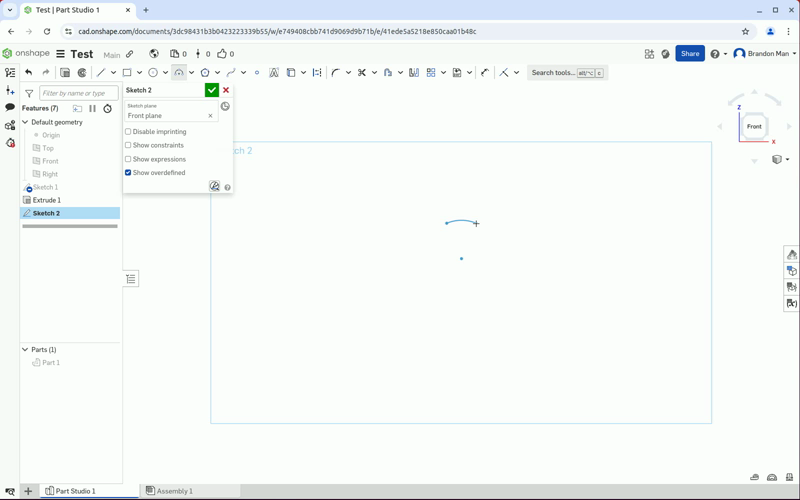
mouse_move(461, 210)
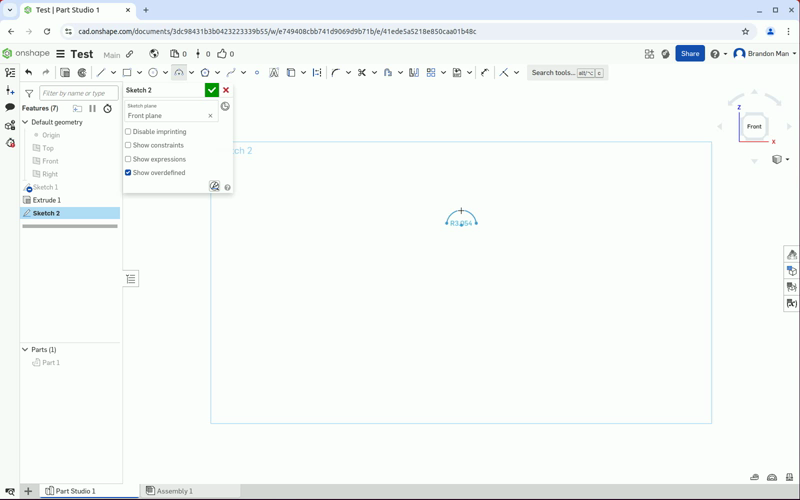
click(461, 210)
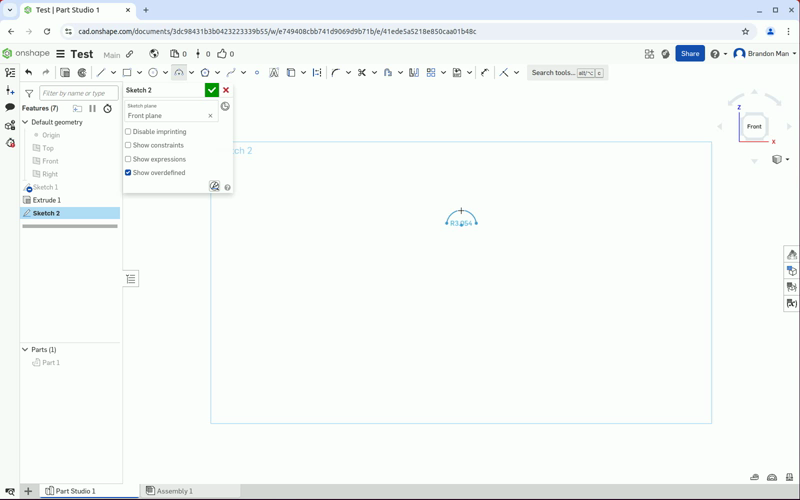
key_up(shift)
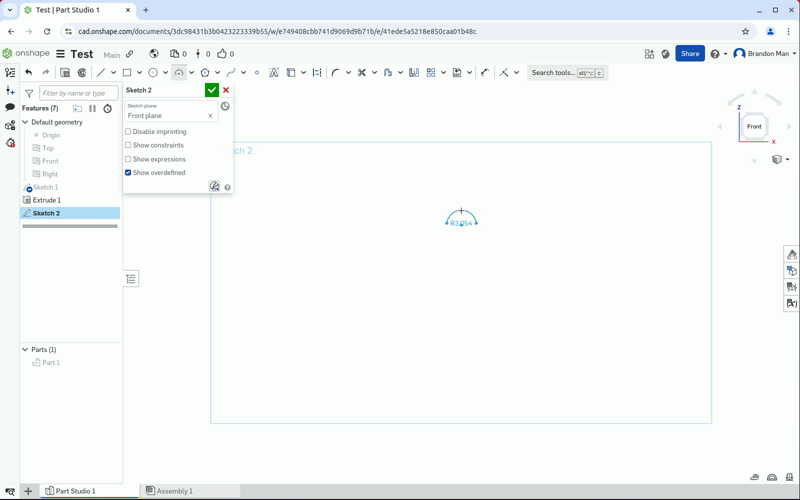
key(esc)
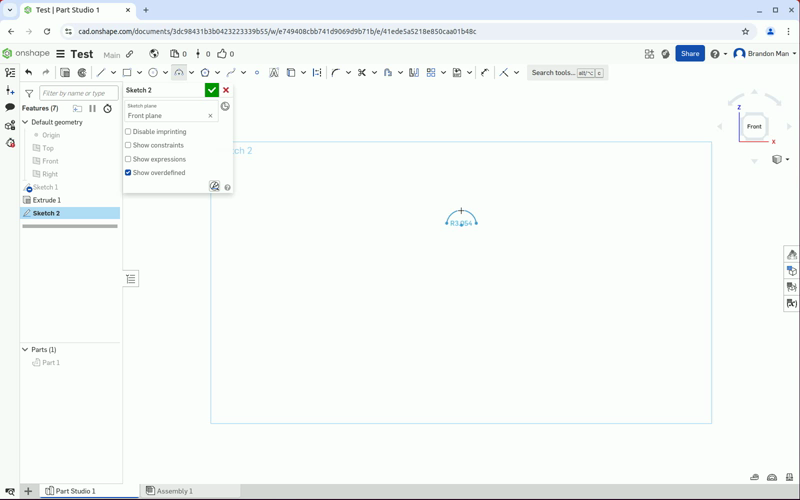
key(l)
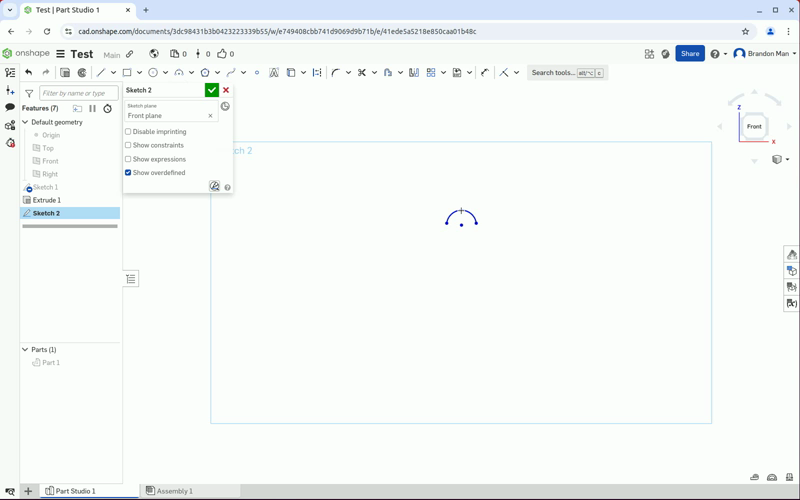
mouse_move(476, 223)
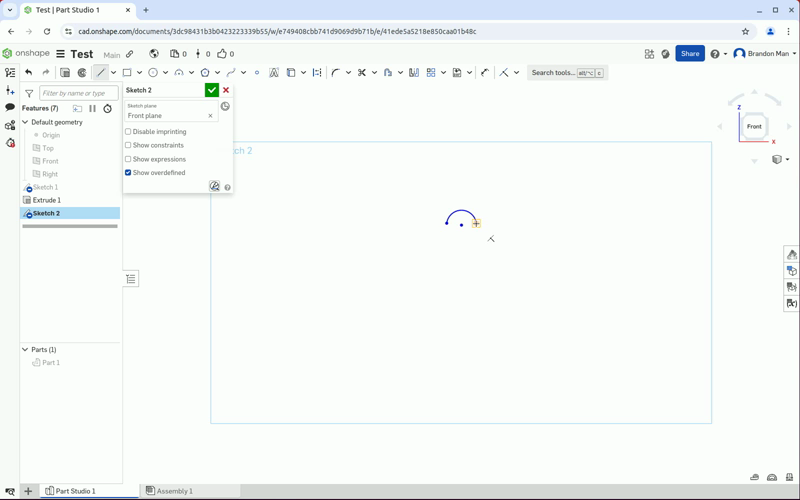
click(476, 223)
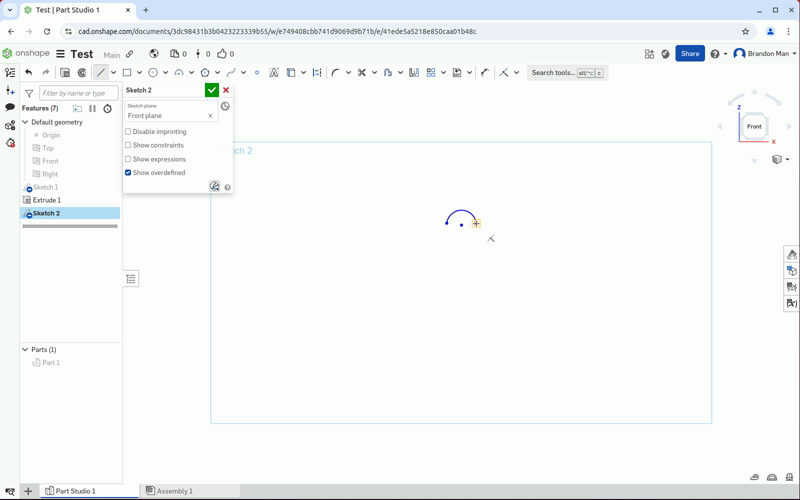
key_down(shift)
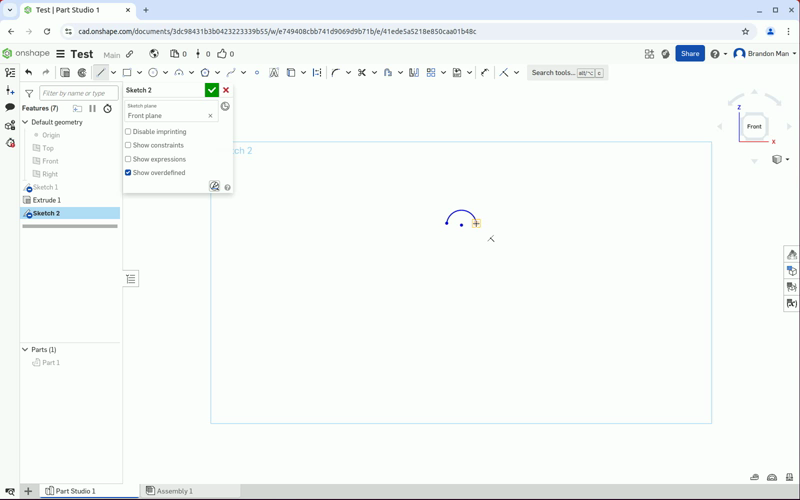
mouse_move(506, 223)
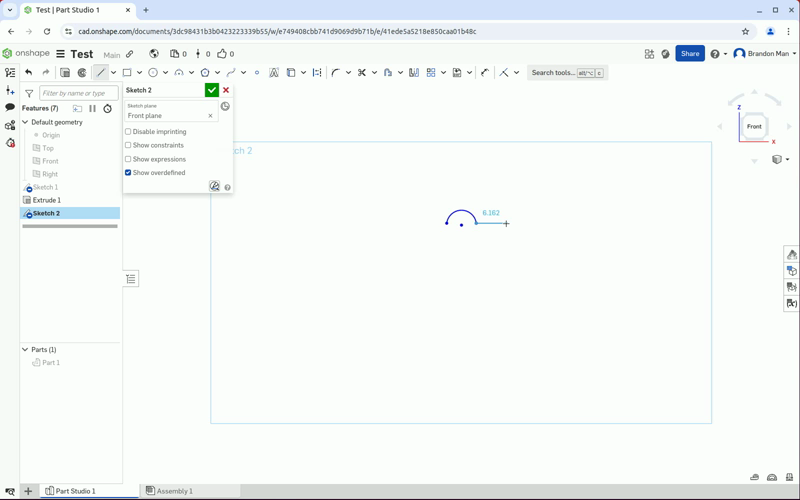
mouse_move(470, 176)
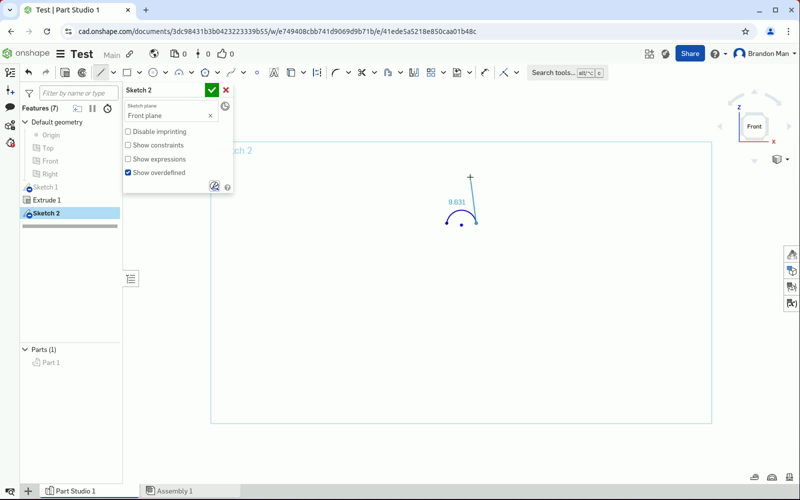
click(470, 176)
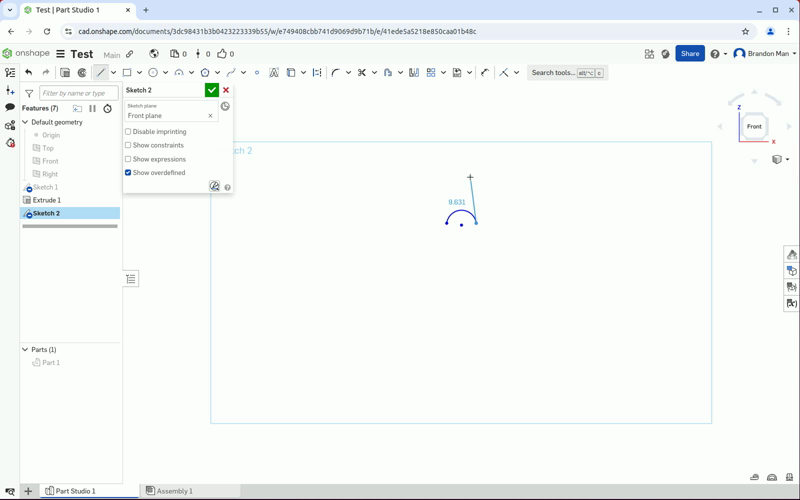
key_up(shift)
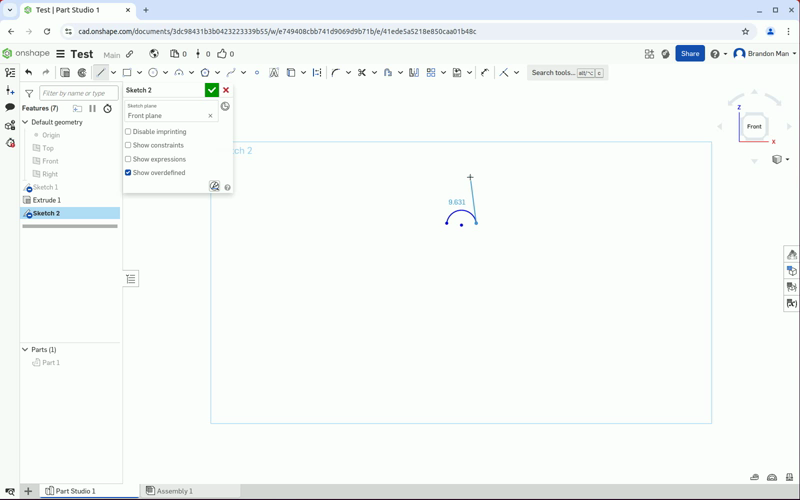
key(esc)
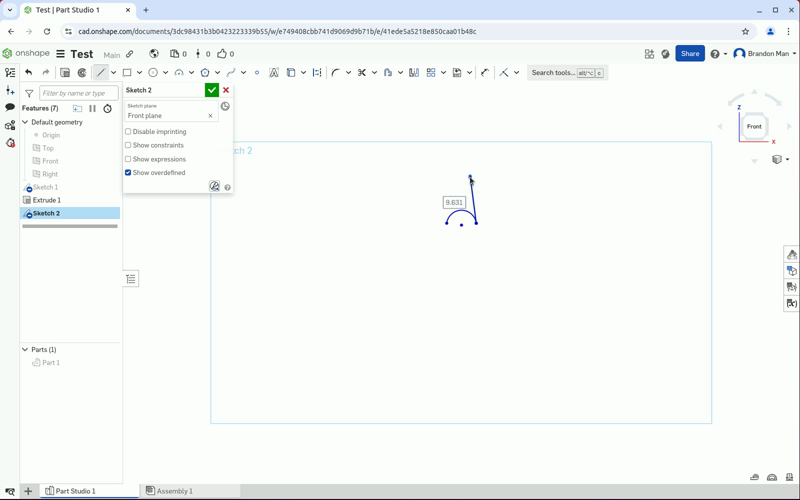
key(a)
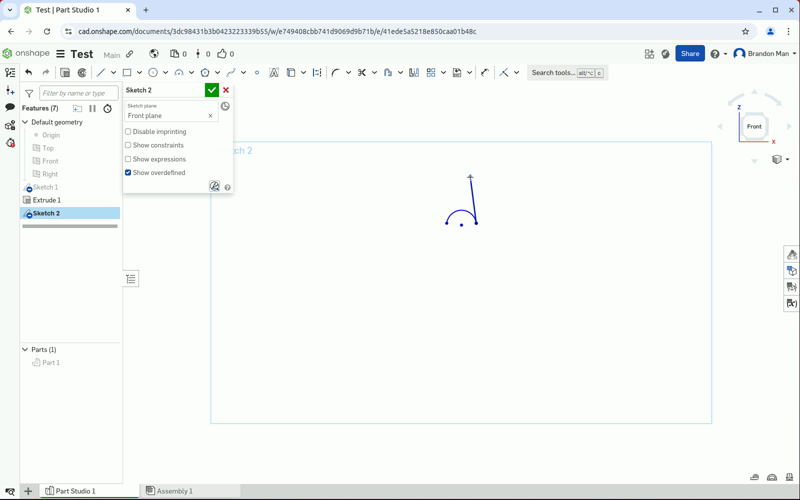
mouse_move(470, 176)
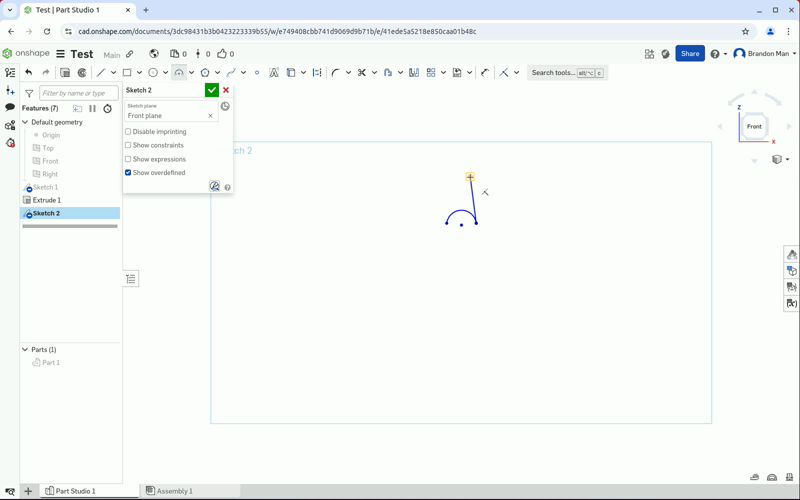
click(470, 176)
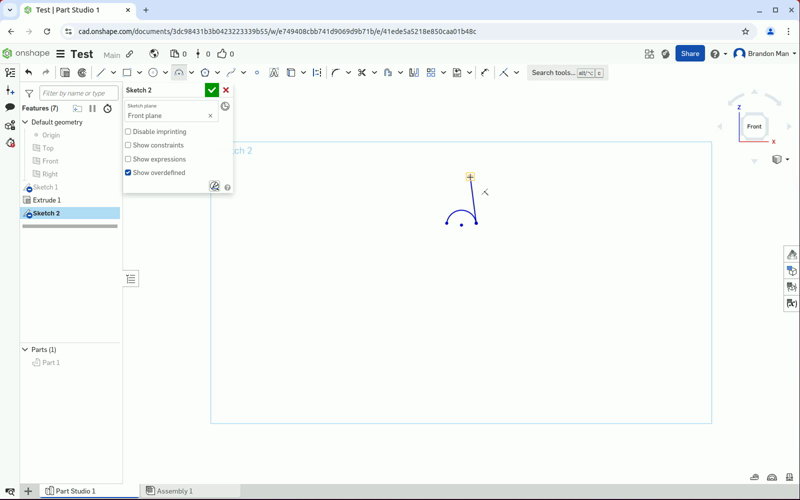
key_down(shift)
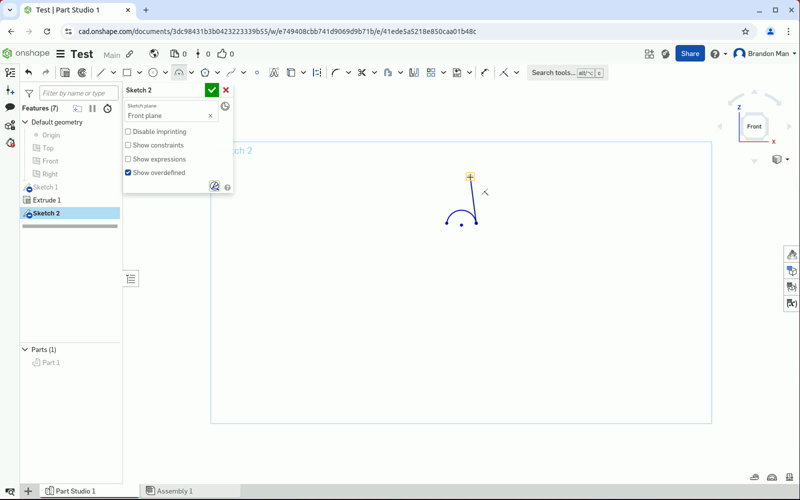
mouse_move(452, 176)
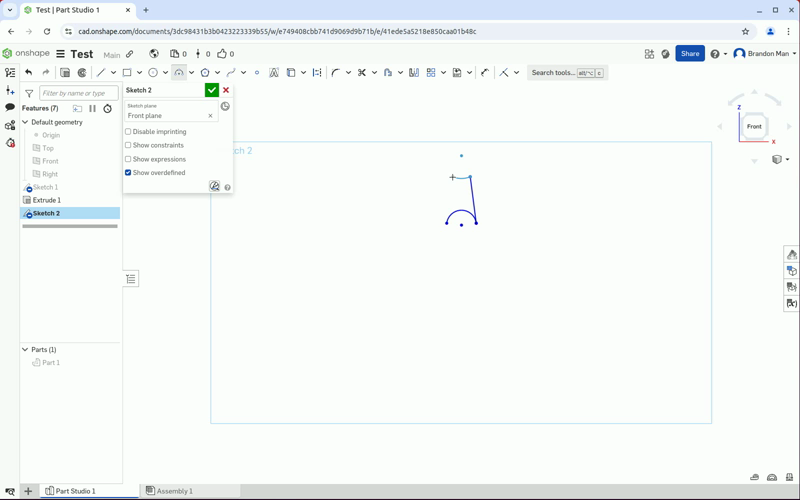
click(452, 176)
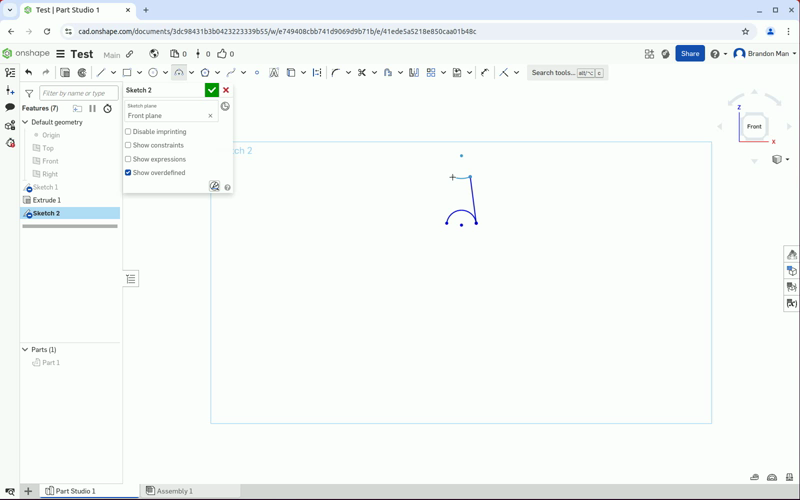
mouse_move(461, 186)
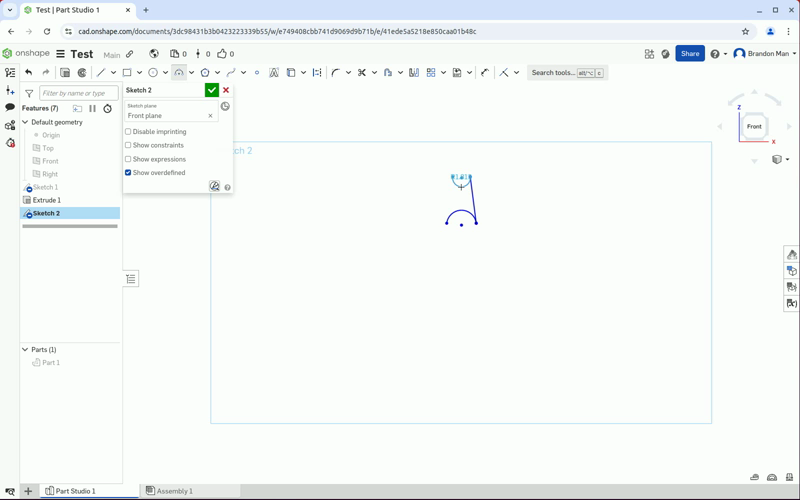
click(461, 186)
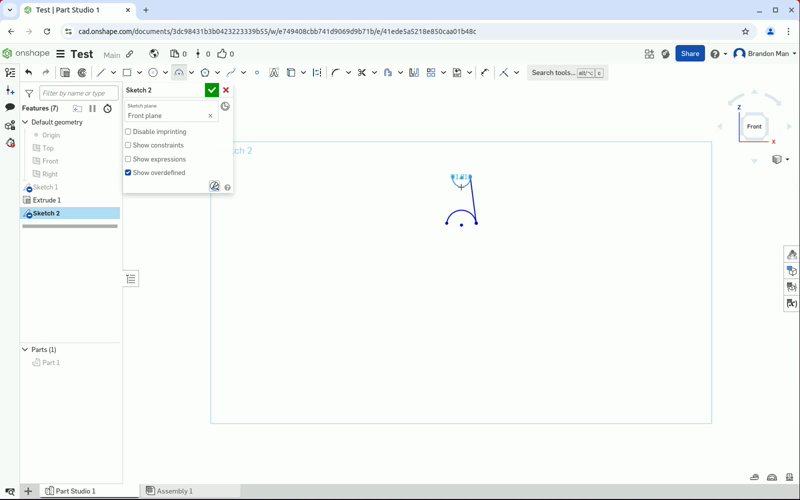
key_up(shift)
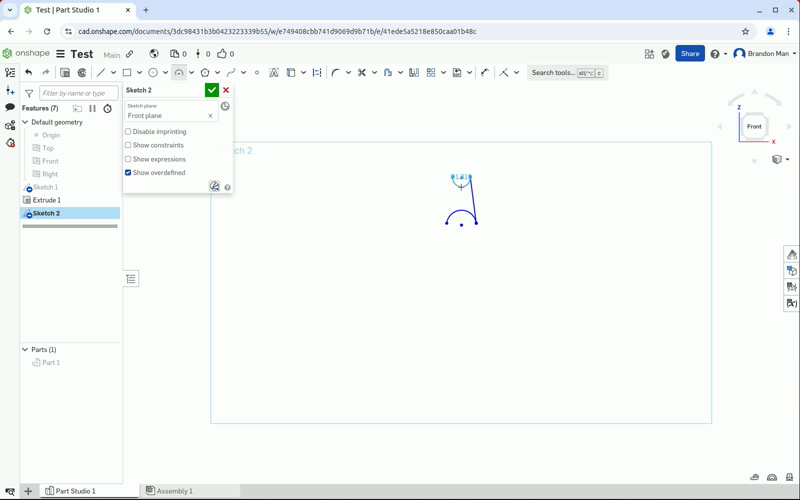
key(esc)
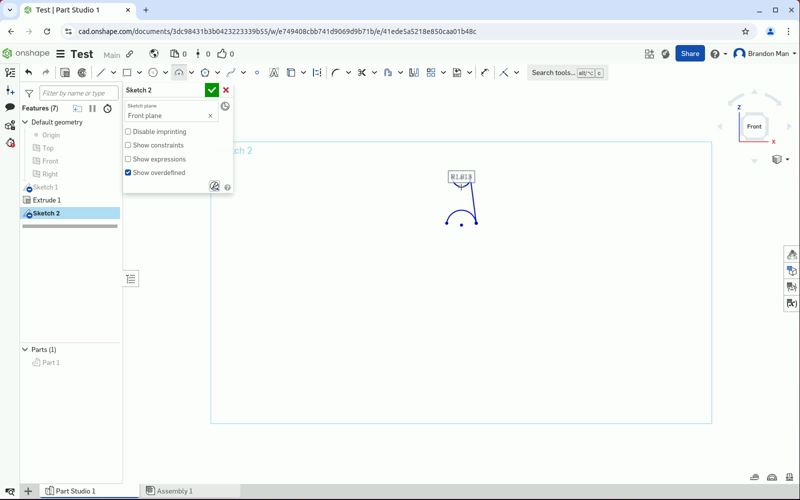
key(l)
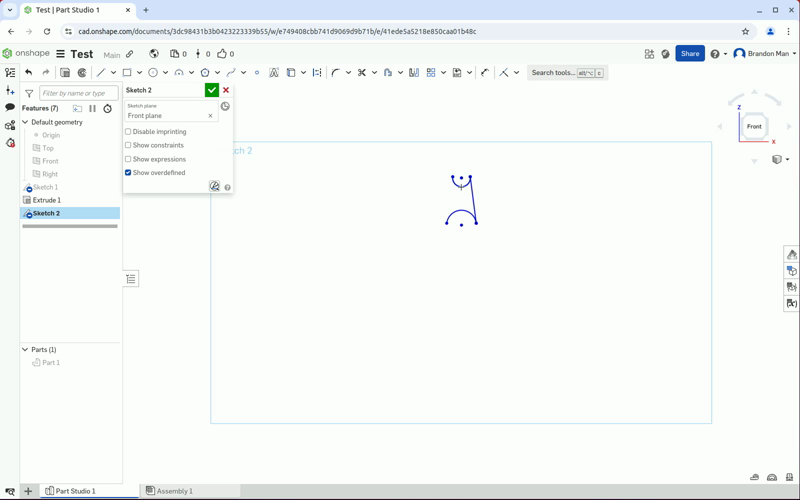
mouse_move(452, 176)
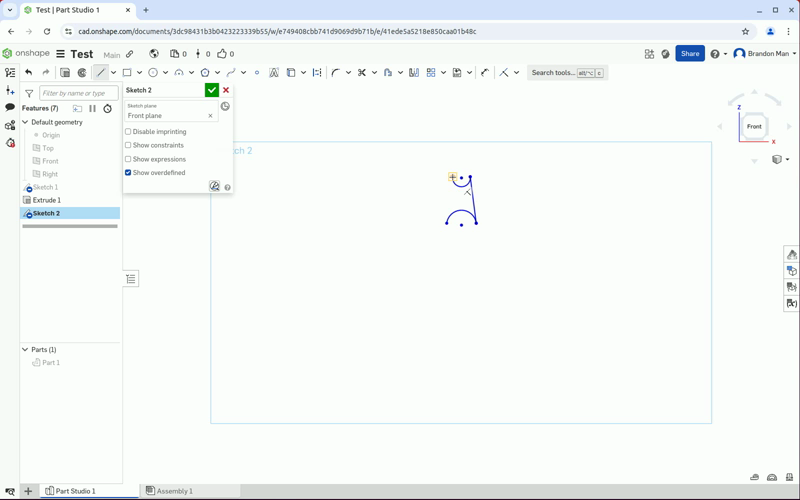
click(452, 176)
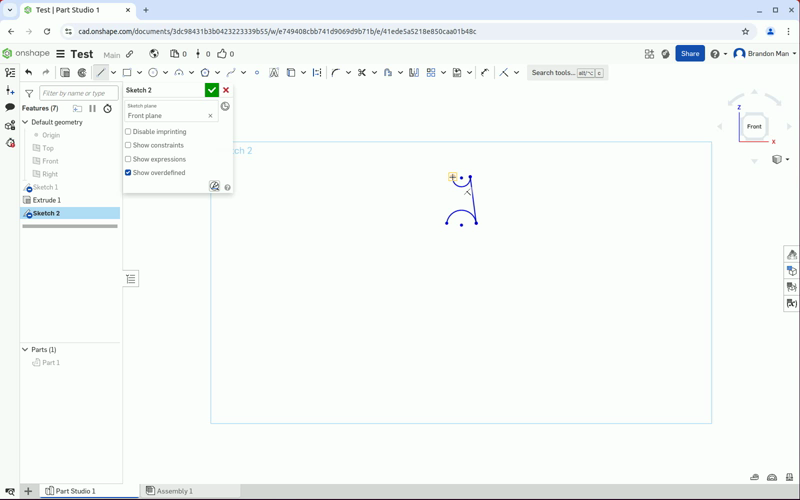
mouse_move(482, 176)
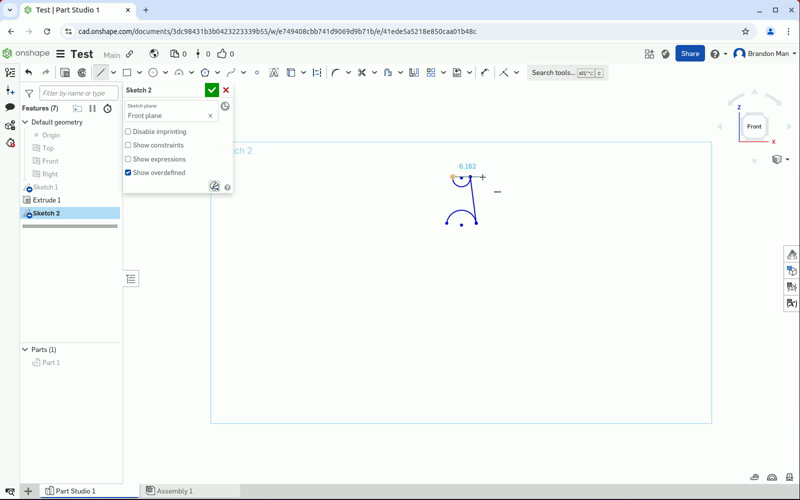
key_down(shift)
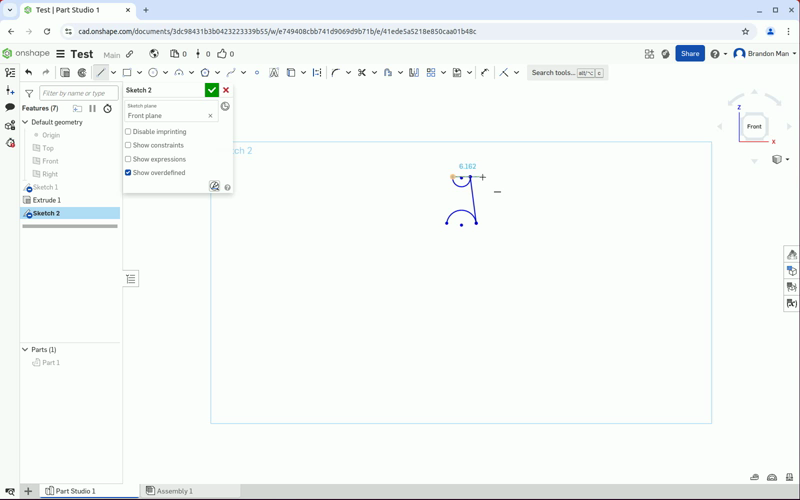
mouse_move(446, 223)
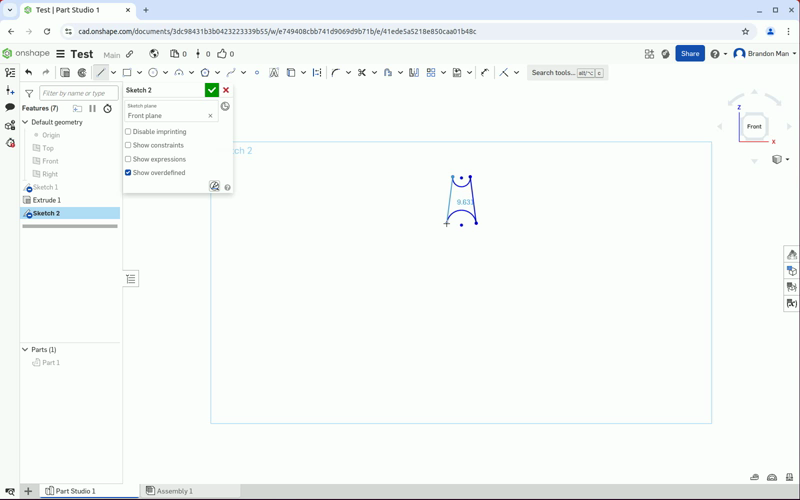
key_up(shift)
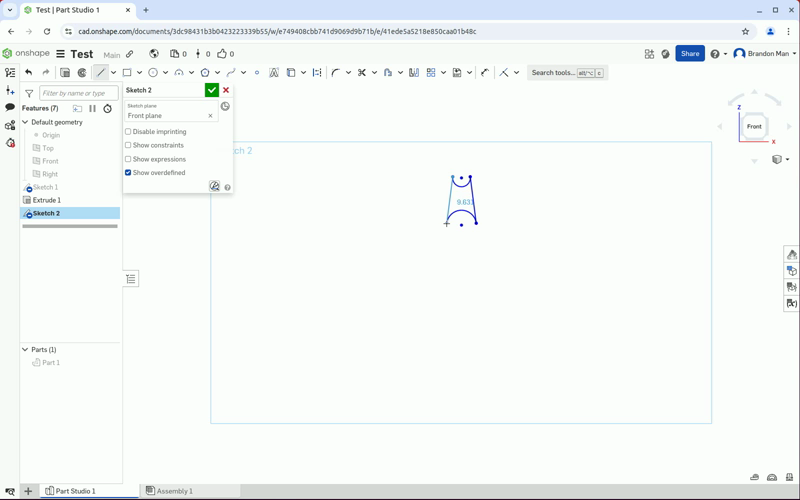
click(446, 223)
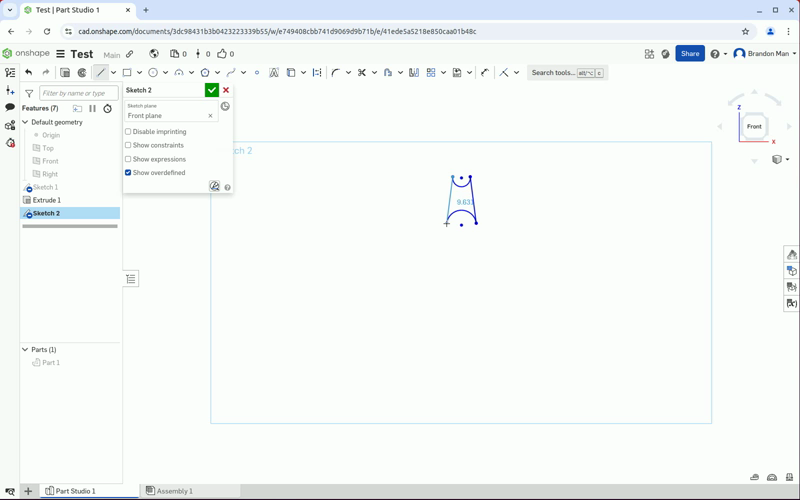
key(esc)
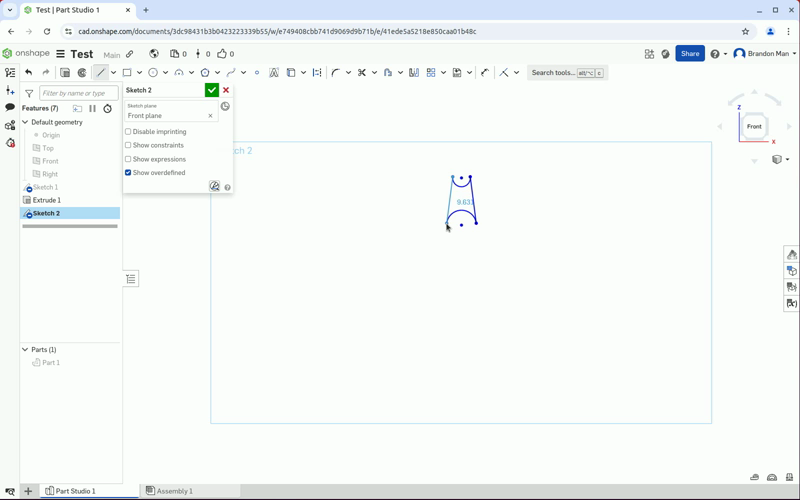
key(c)
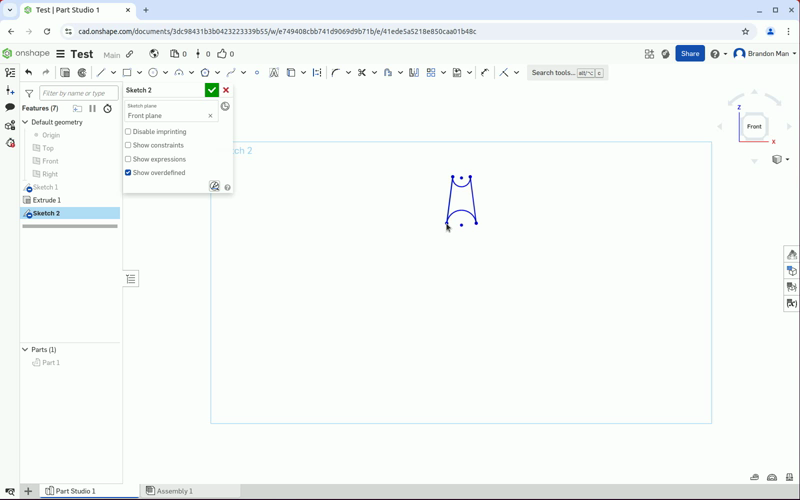
key_down(shift)
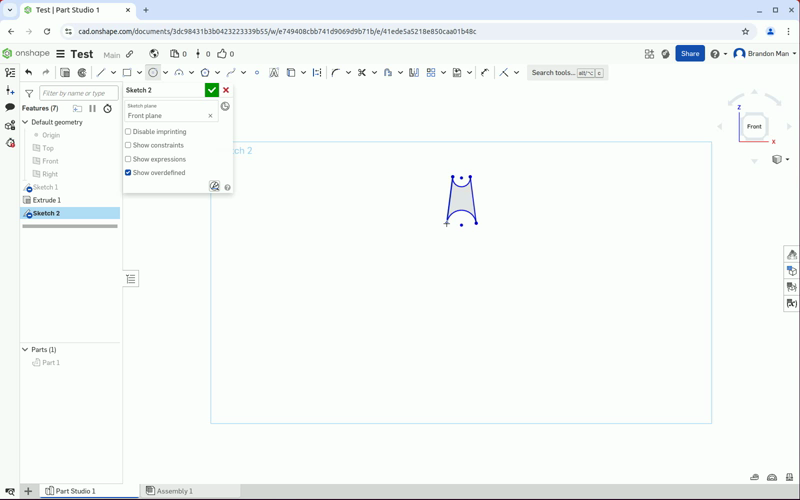
mouse_move(458, 191)
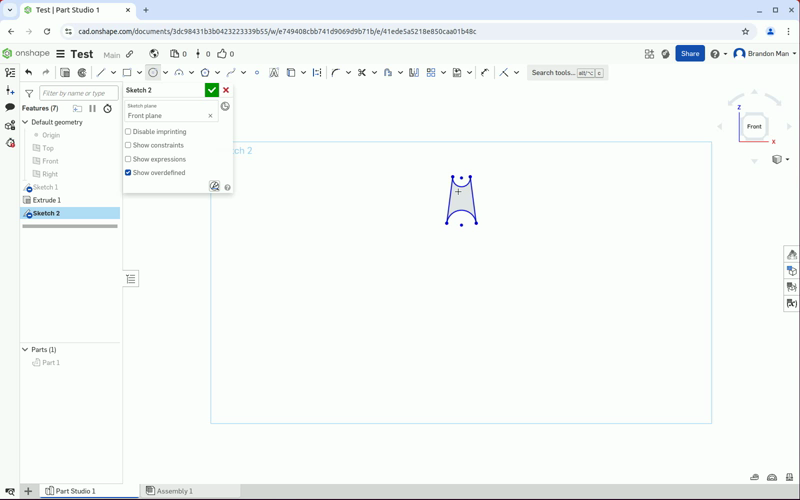
click(458, 191)
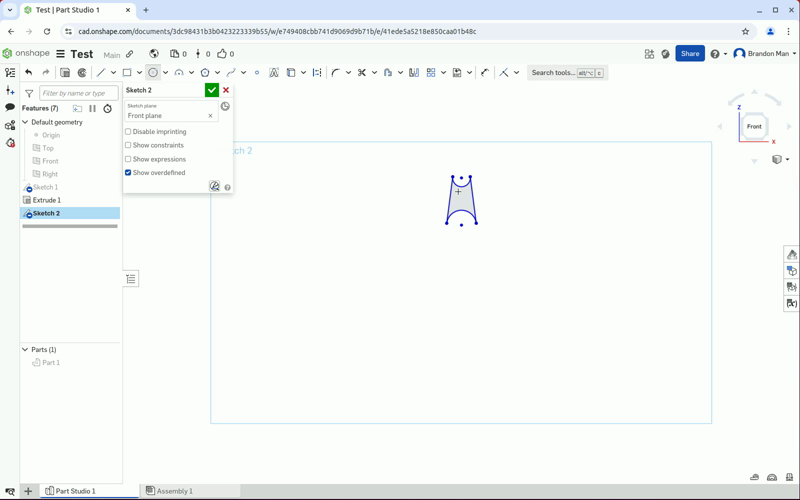
key_up(shift)
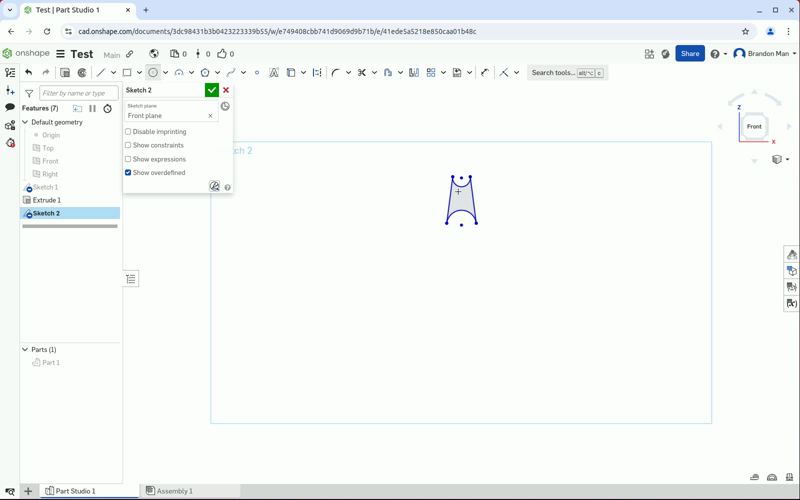
mouse_move(461, 191)
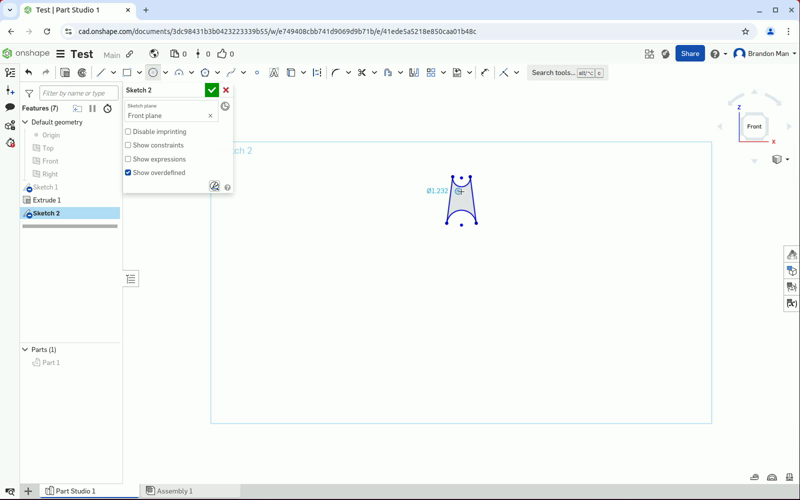
scroll(6)
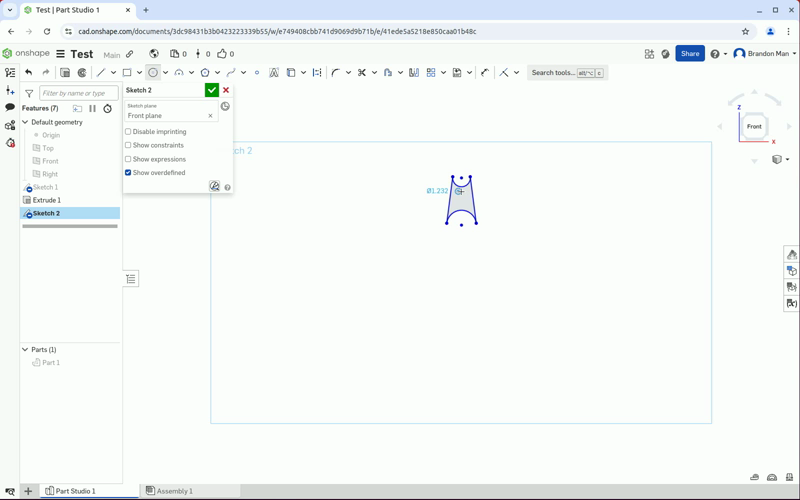
scroll(6)
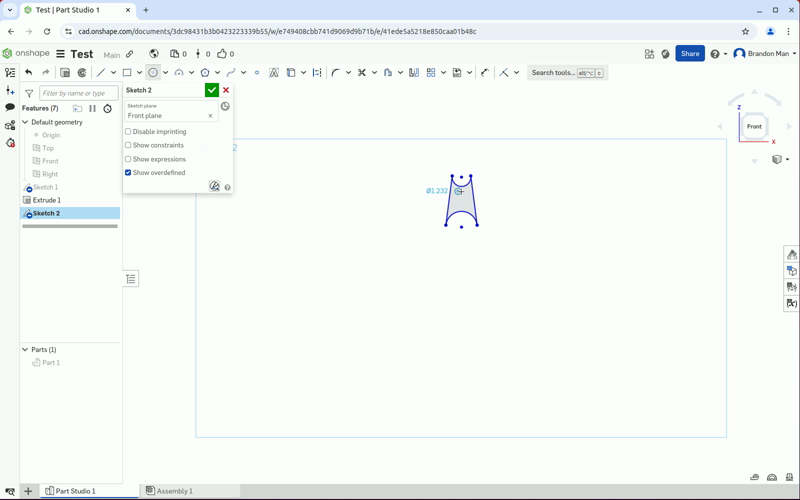
scroll(6)
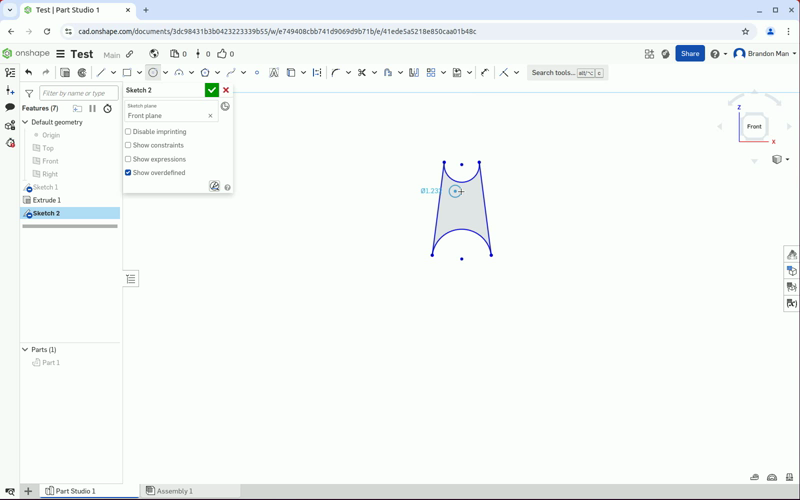
scroll(6)
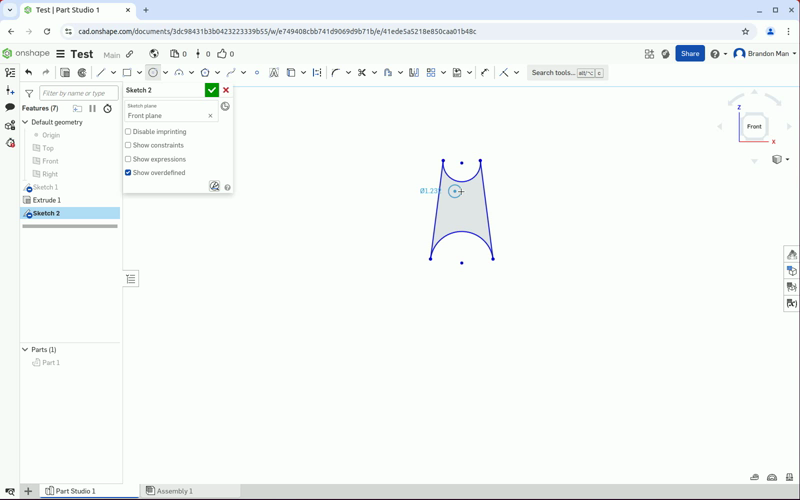
scroll(6)
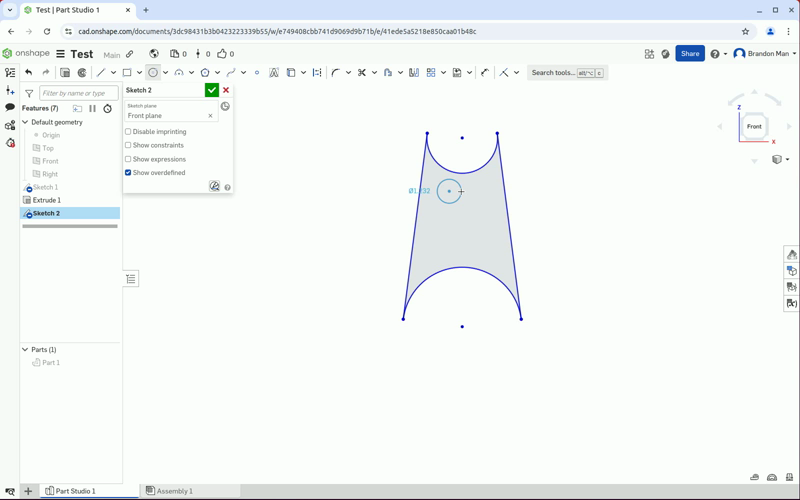
scroll(6)
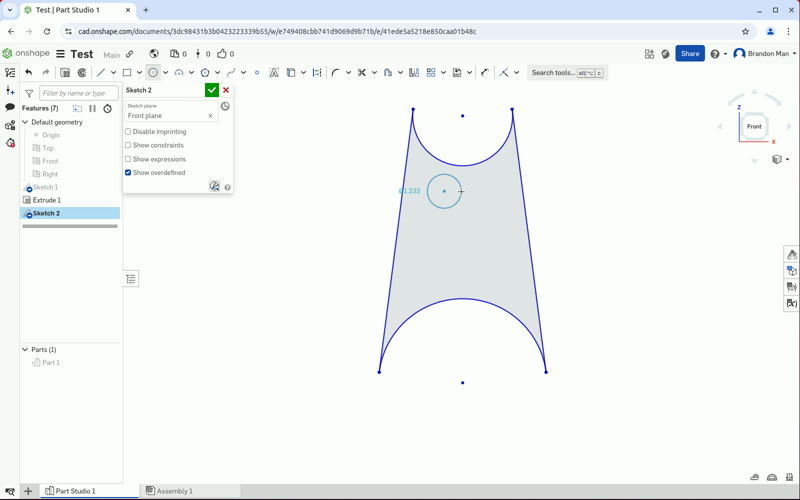
scroll(6)
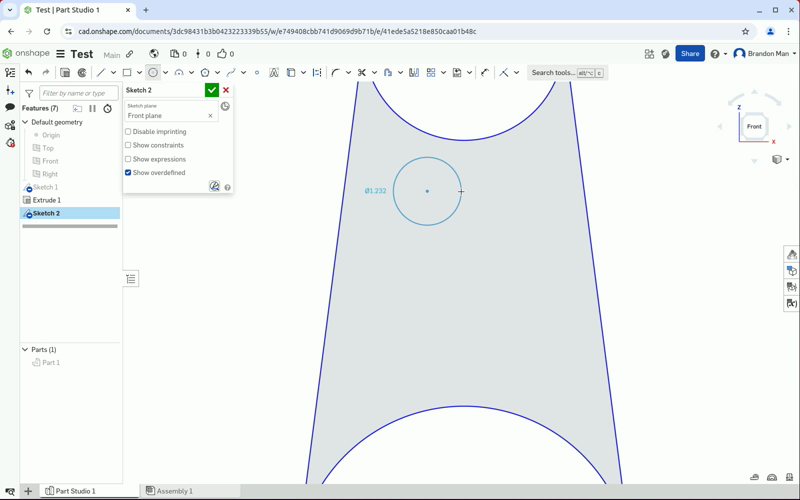
click(461, 191)
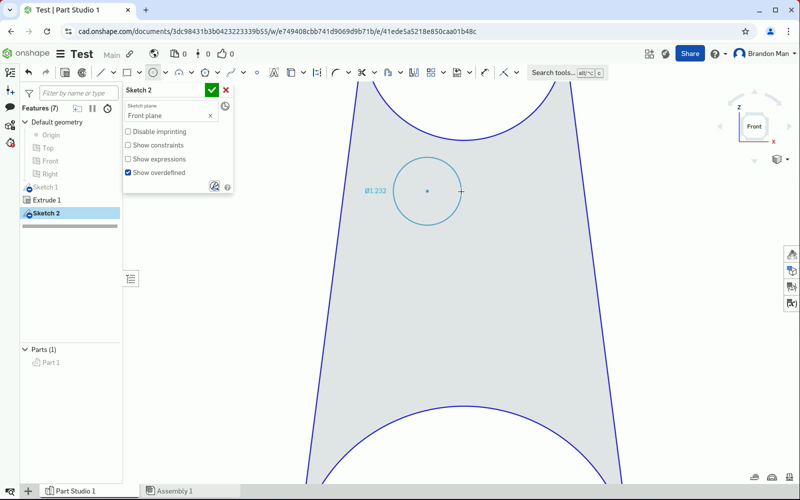
scroll(-6)
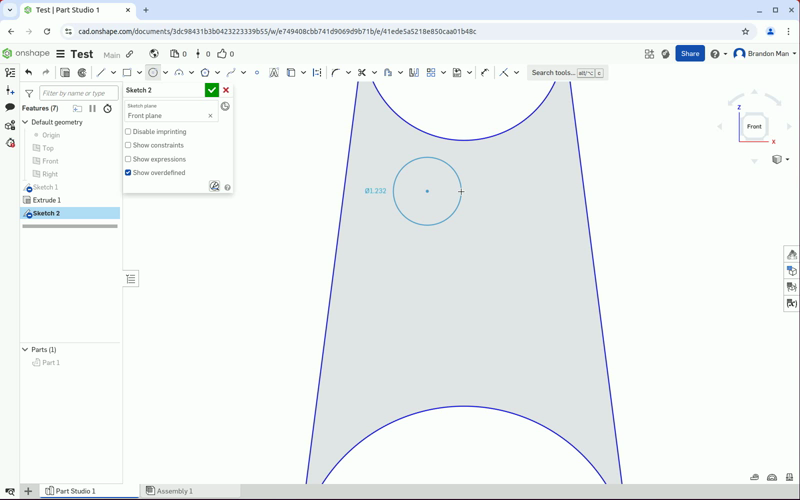
scroll(-6)
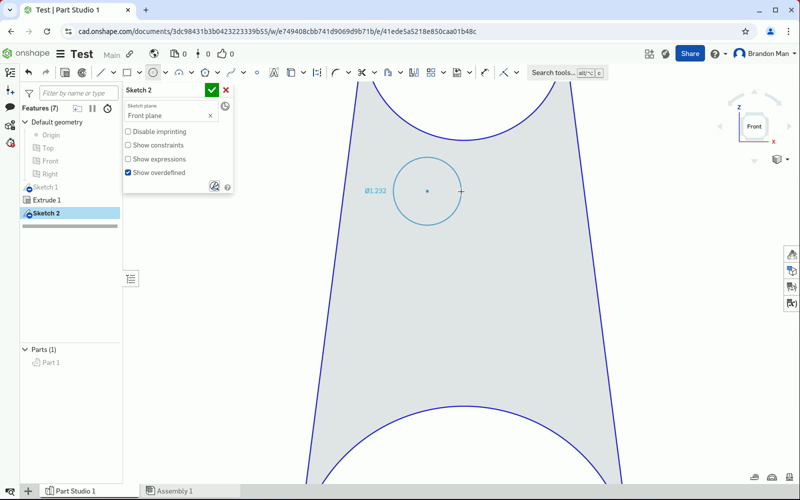
scroll(-6)
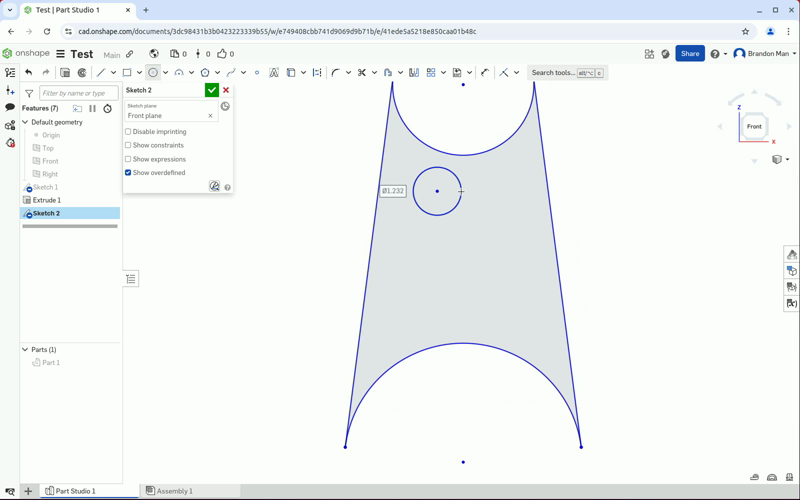
scroll(-6)
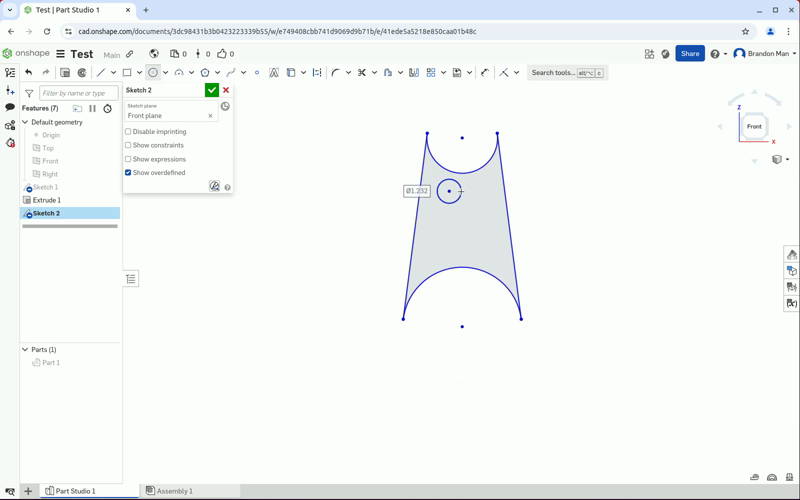
scroll(-6)
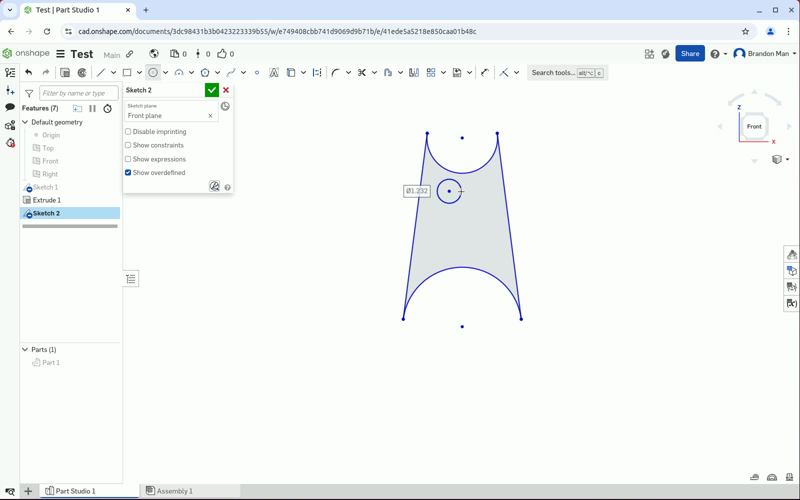
scroll(-6)
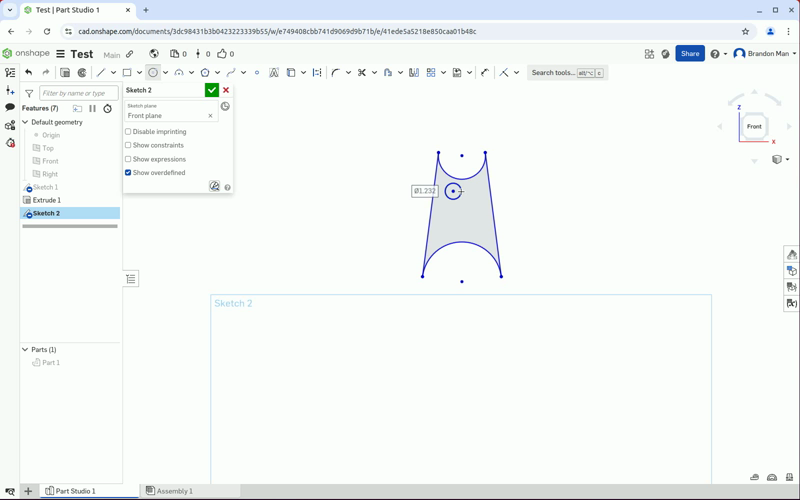
scroll(-6)
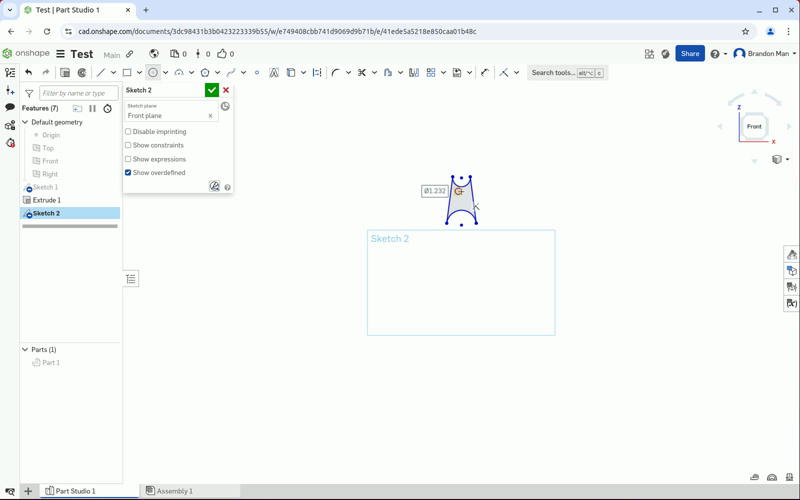
key(esc)
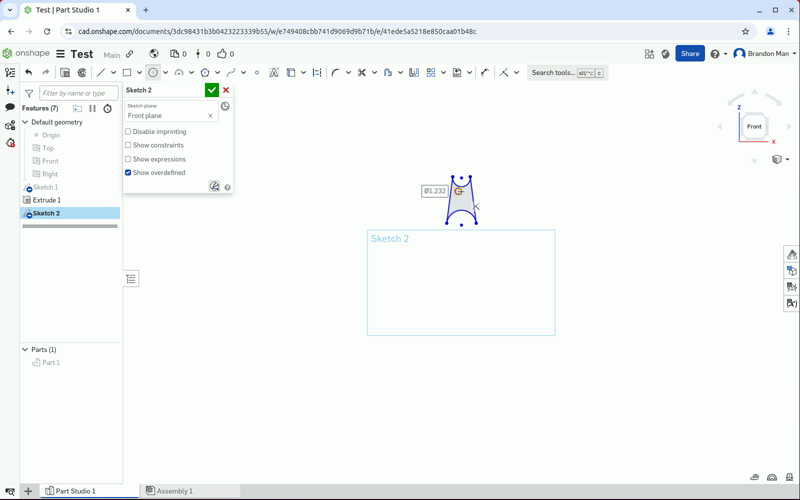
mouse_move(468, 196)
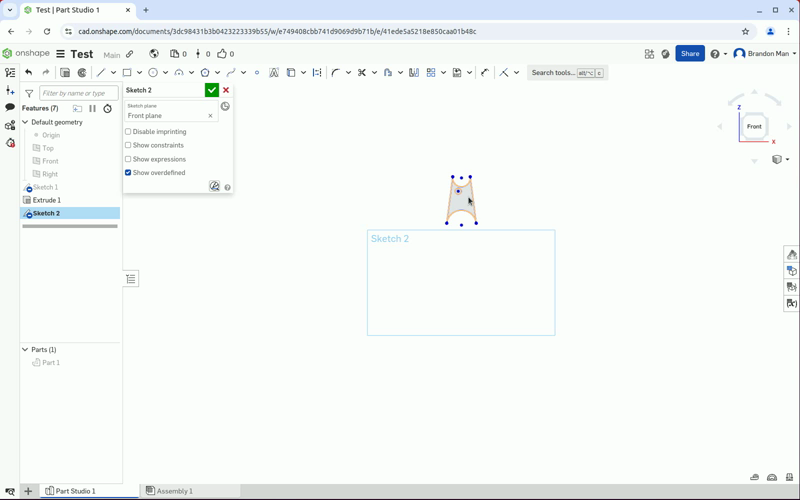
scroll(6)
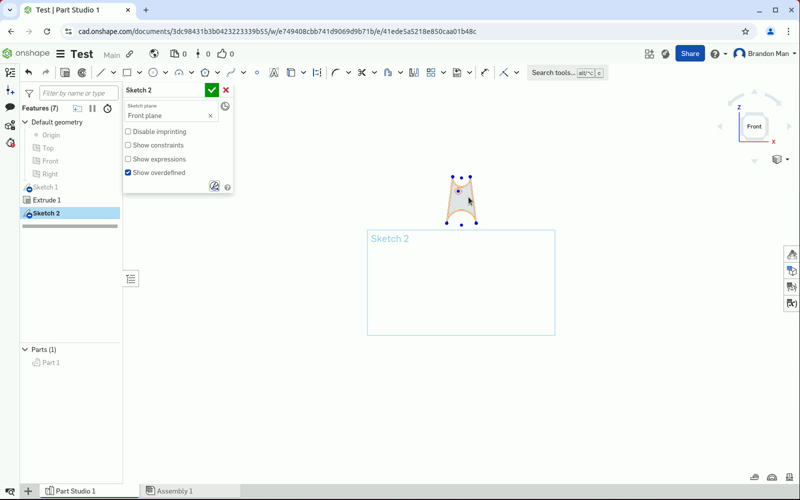
scroll(6)
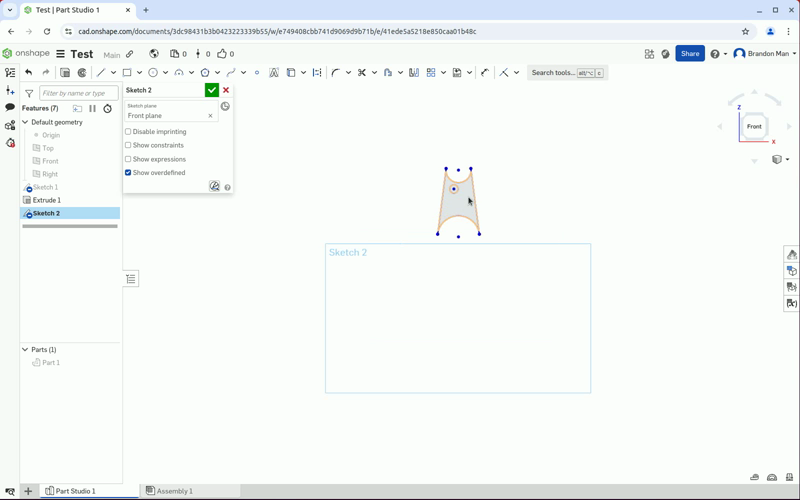
scroll(6)
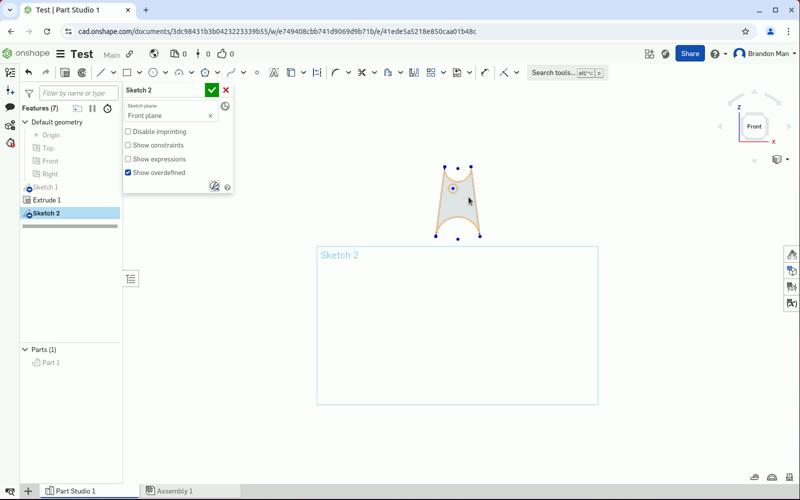
scroll(6)
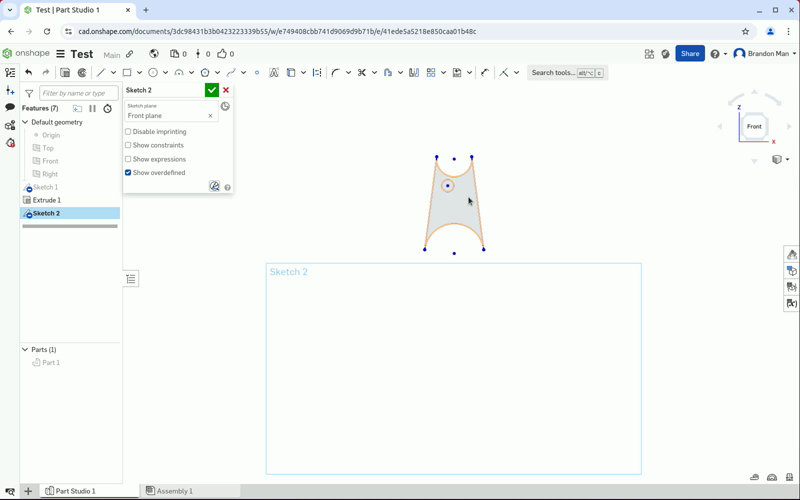
scroll(6)
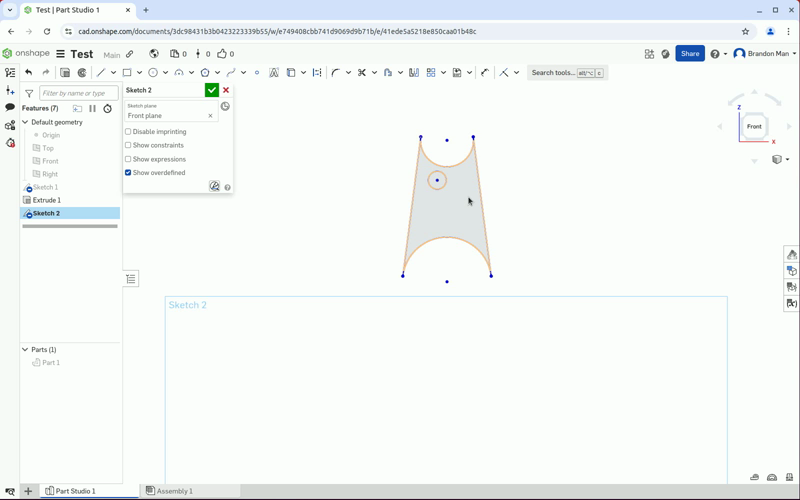
scroll(6)
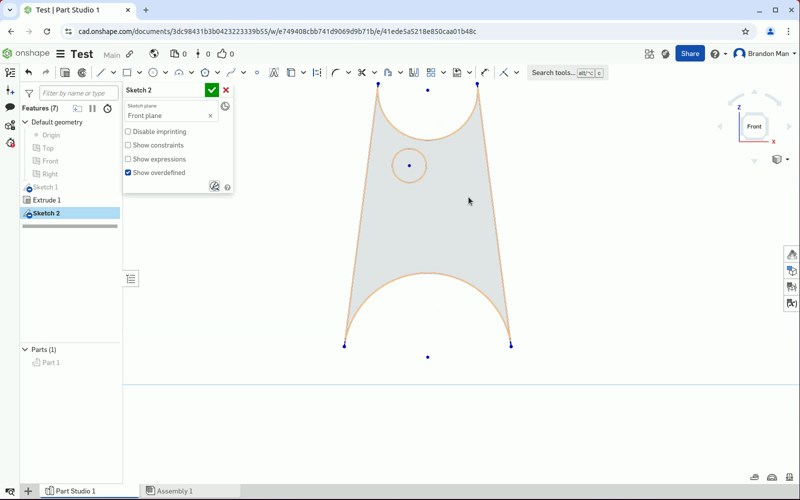
scroll(6)
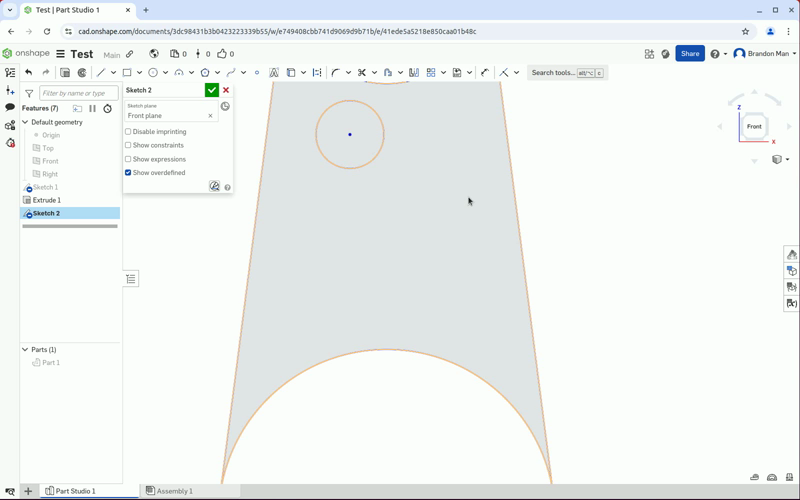
click(468, 196)
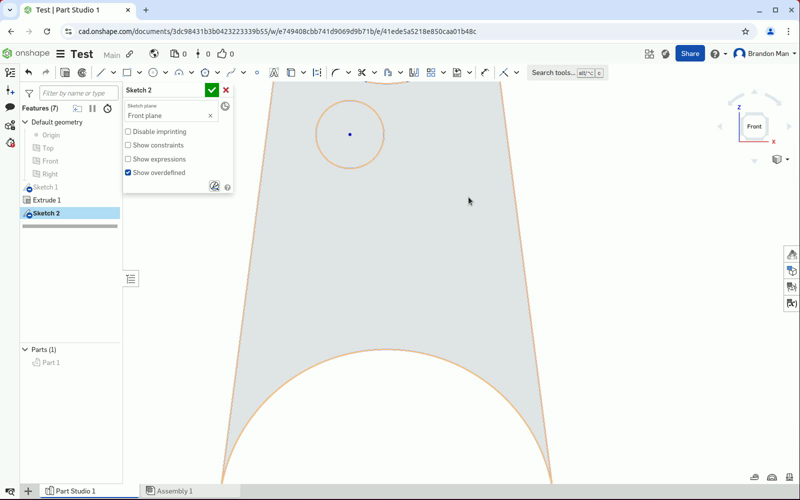
scroll(-6)
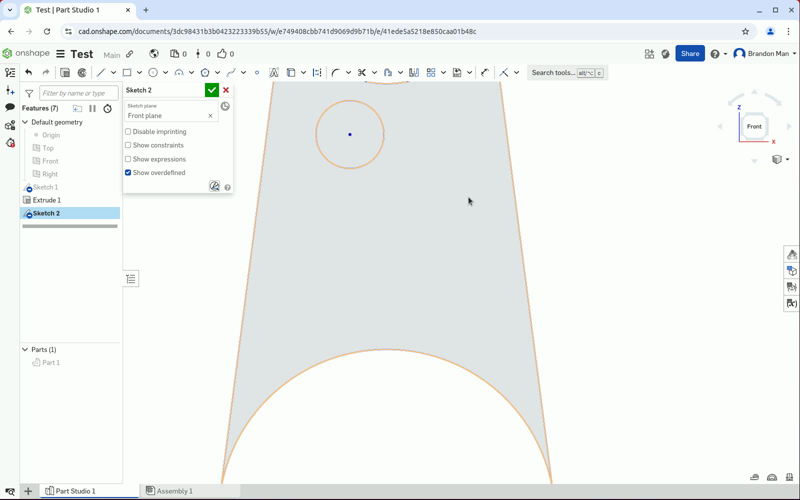
scroll(-6)
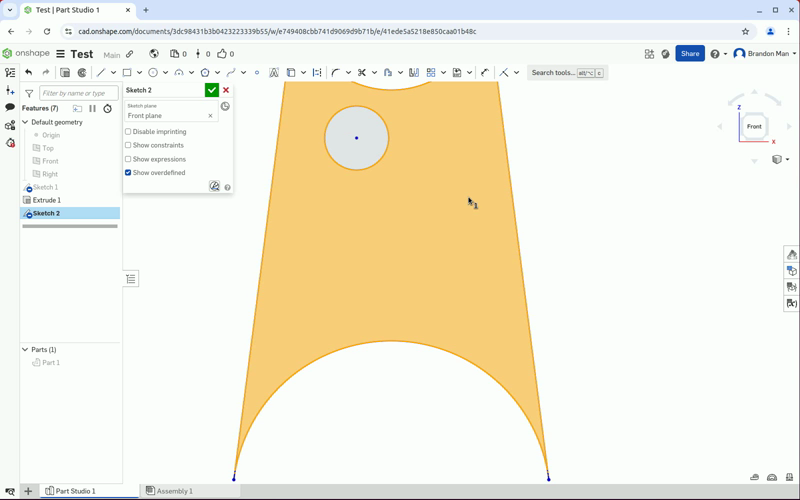
scroll(-6)
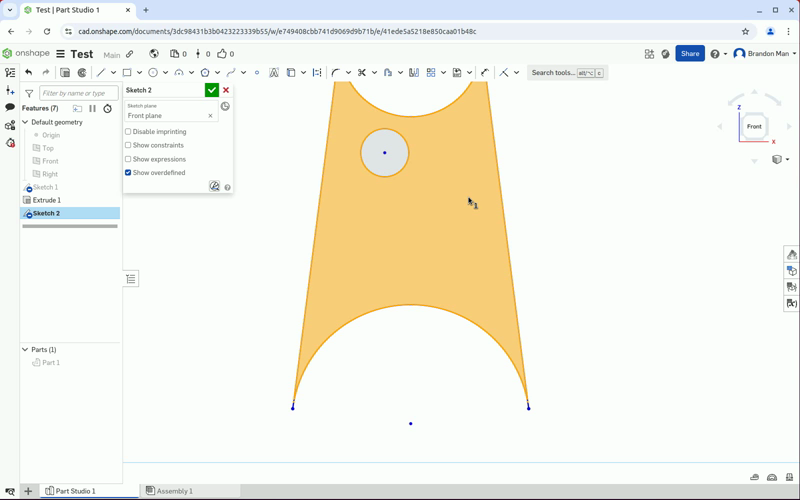
scroll(-6)
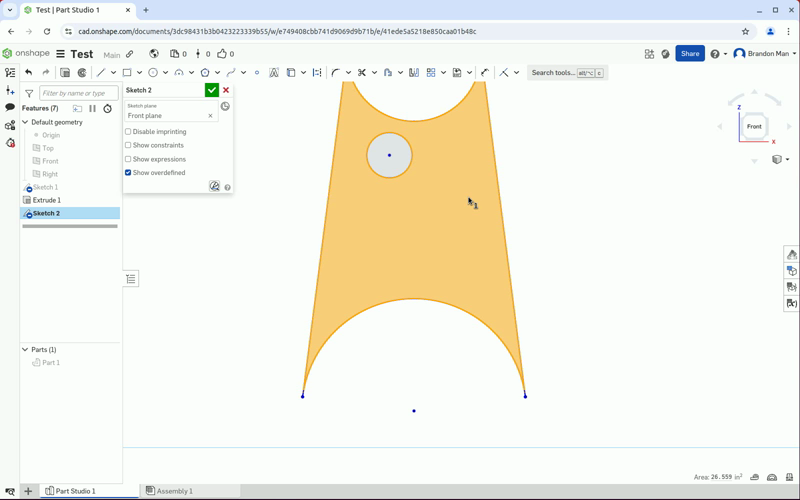
scroll(-6)
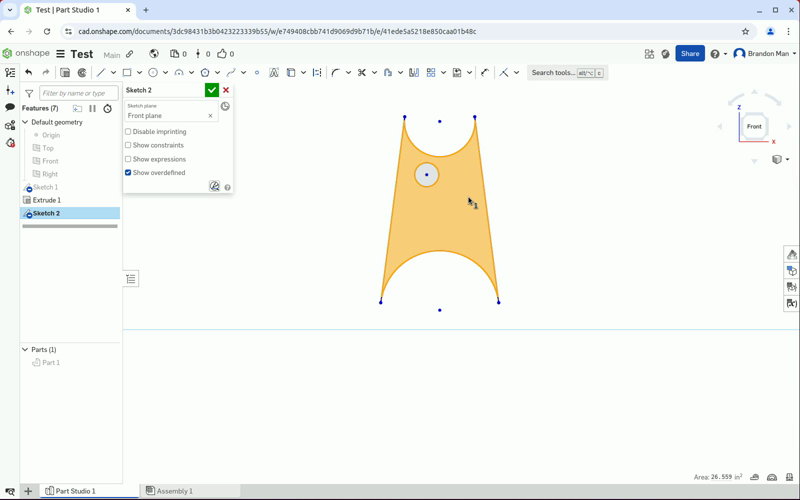
scroll(-6)
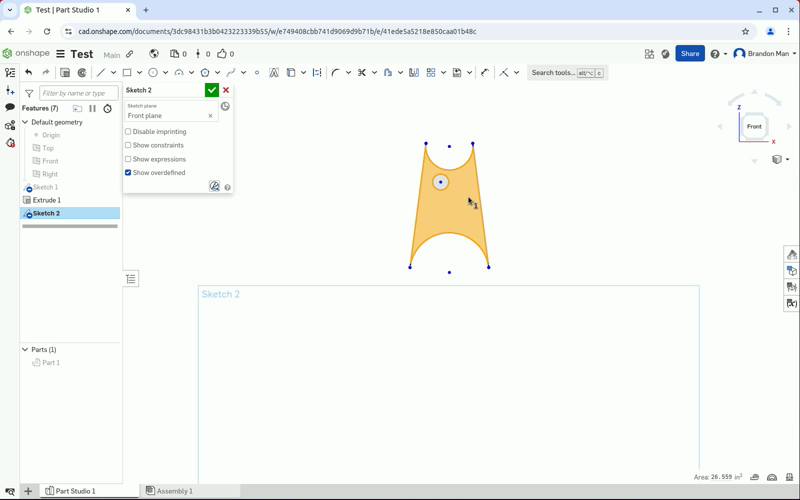
scroll(-6)
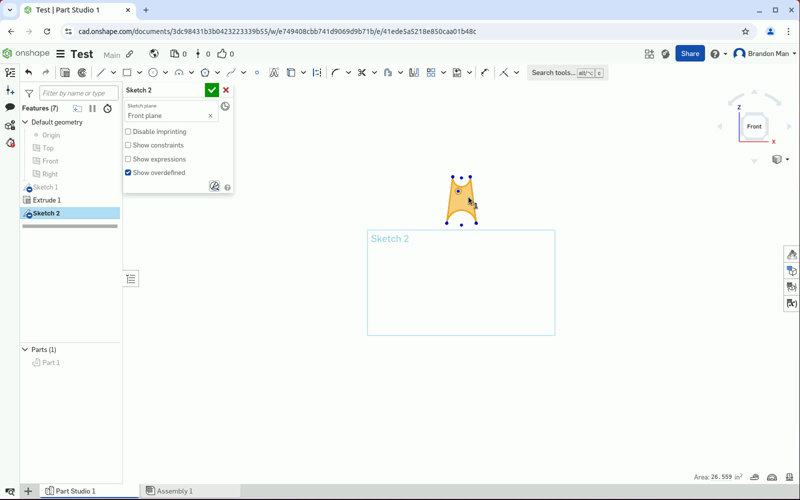
mouse_move(73, 352)
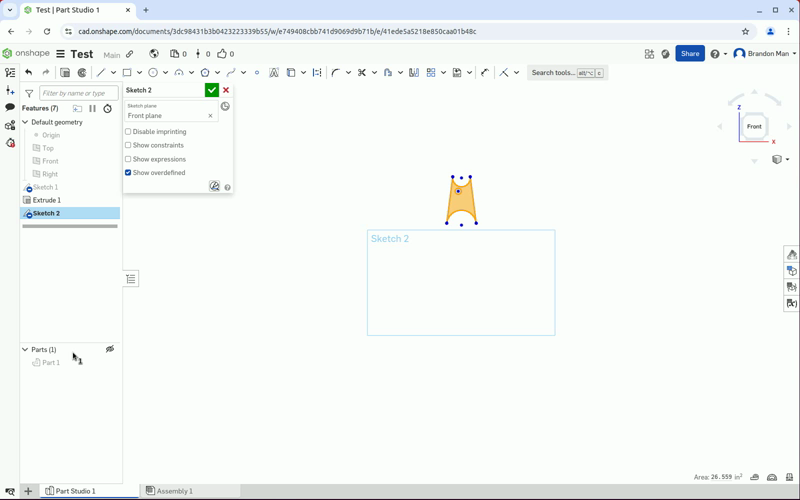
key(shift+y)
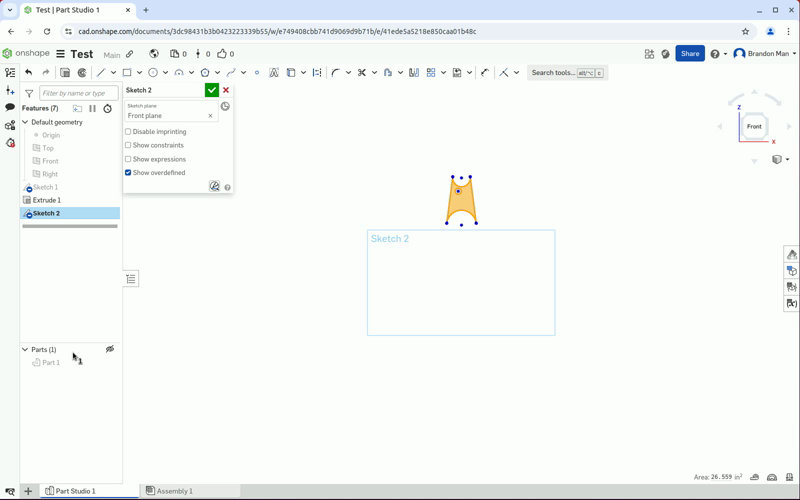
key(shift+e)
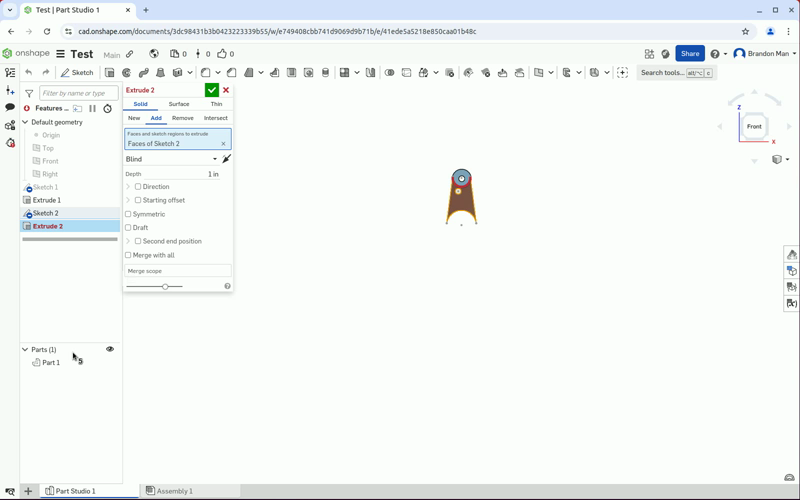
mouse_move(143, 106)
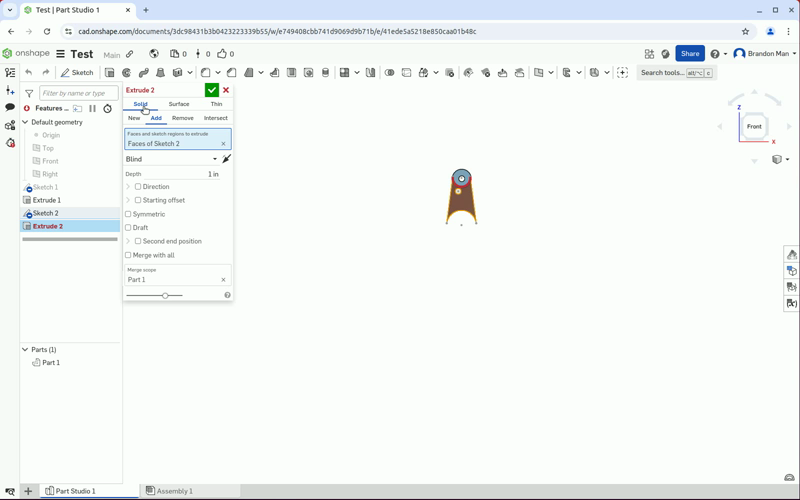
click(143, 106)
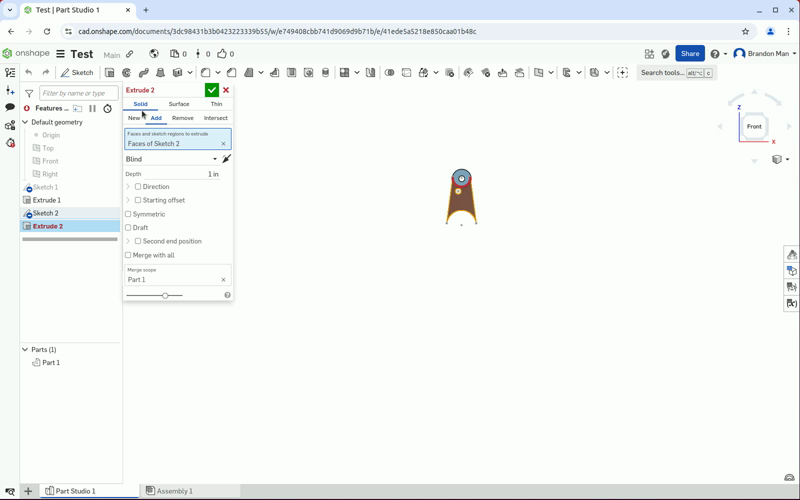
mouse_move(137, 120)
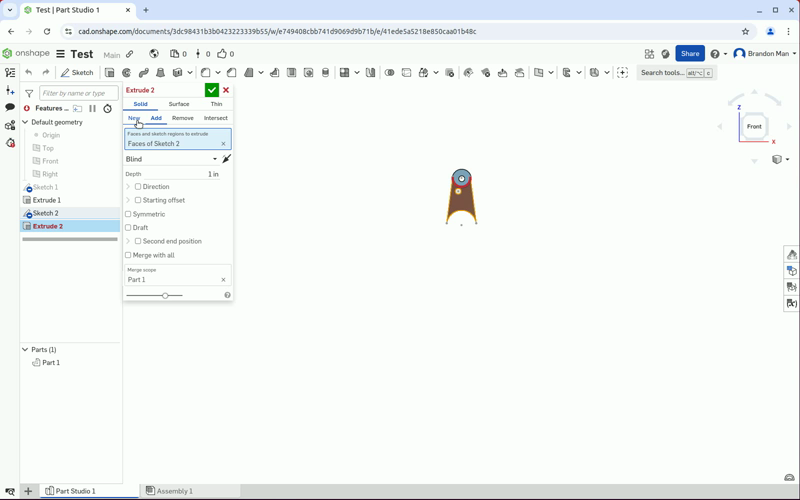
click(137, 120)
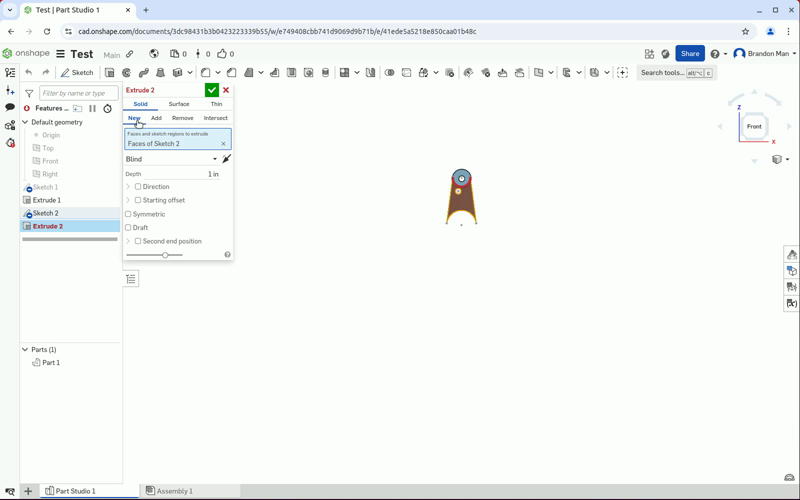
key(tab, 4)
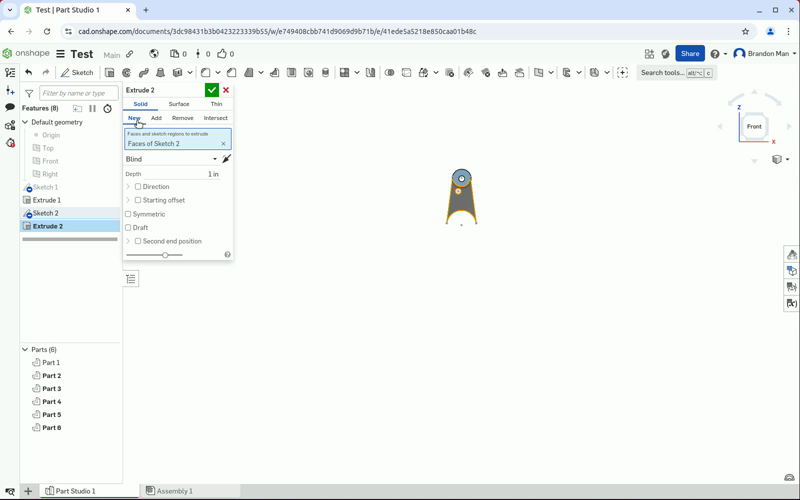
text(0.481)
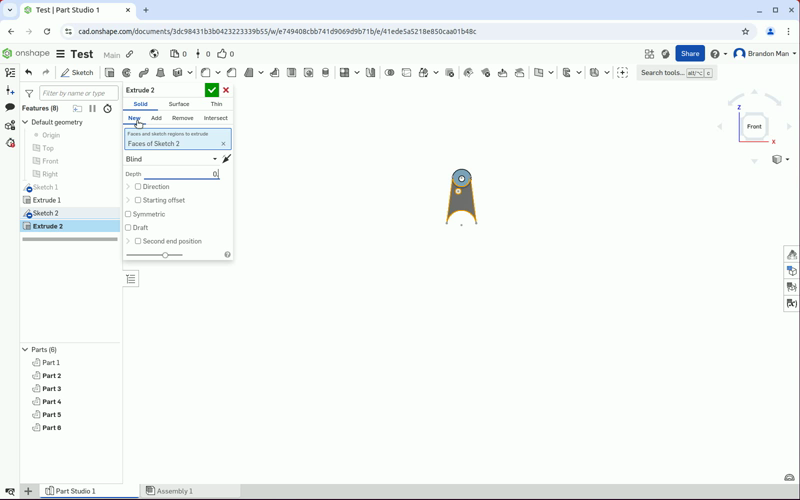
key(enter)
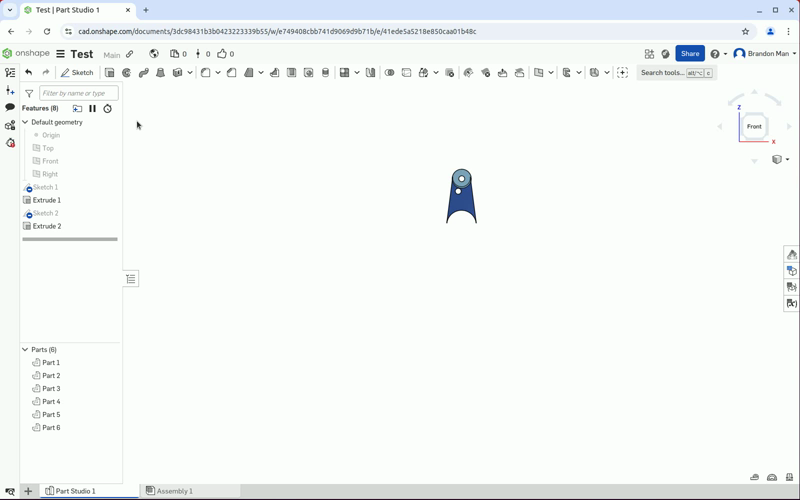
key(shift+h)
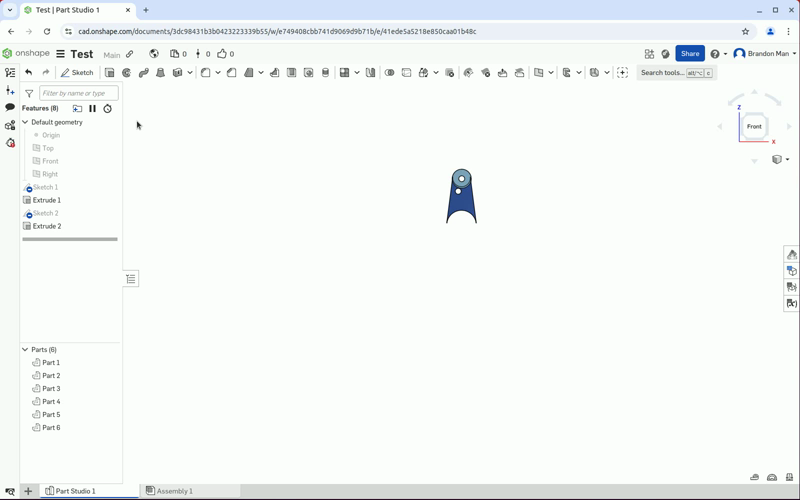
key(shift+h)
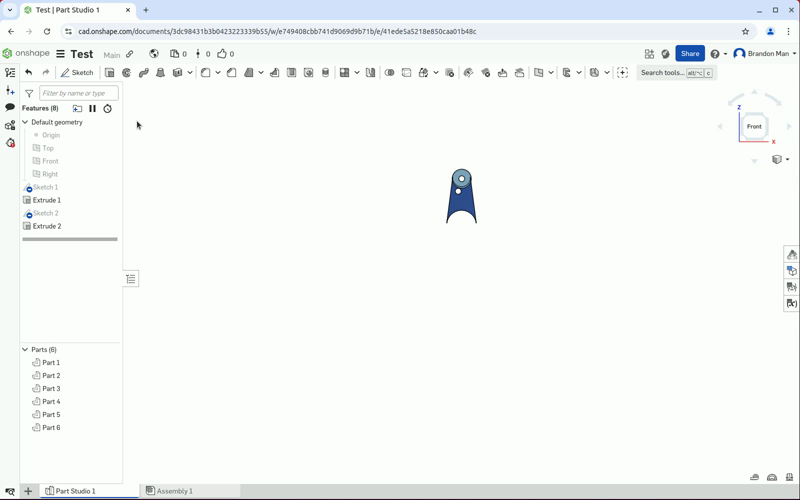
mouse_move(73, 189)
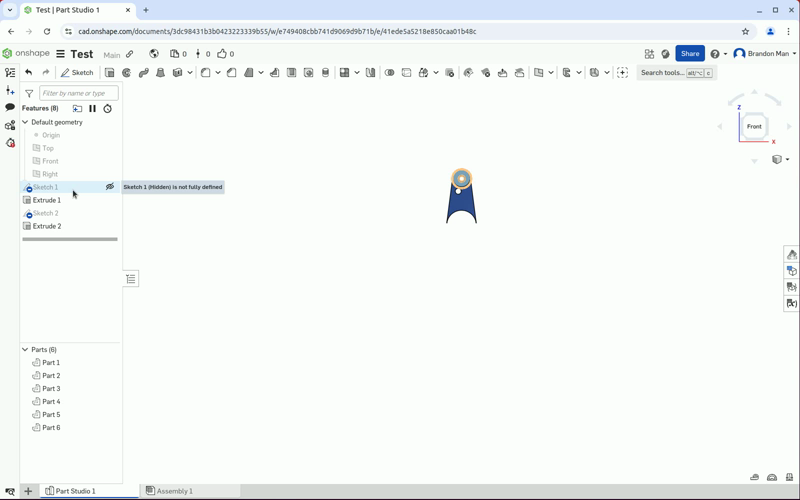
click(73, 189)
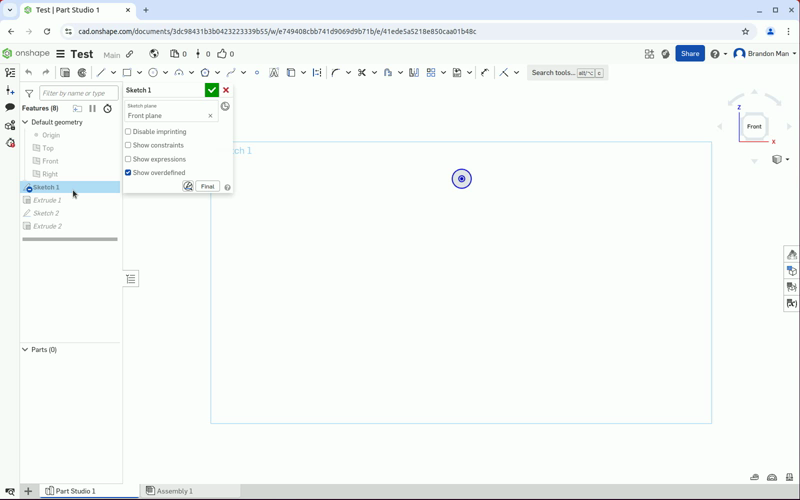
mouse_move(229, 92)
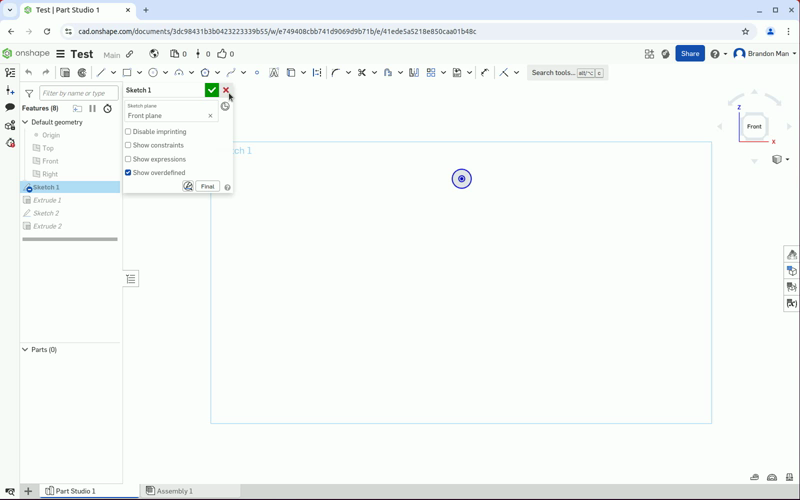
click(229, 92)
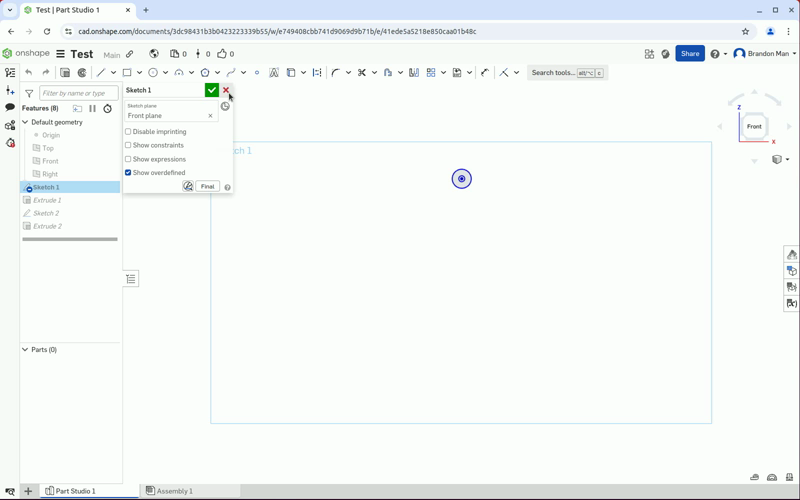
key(shift+s)
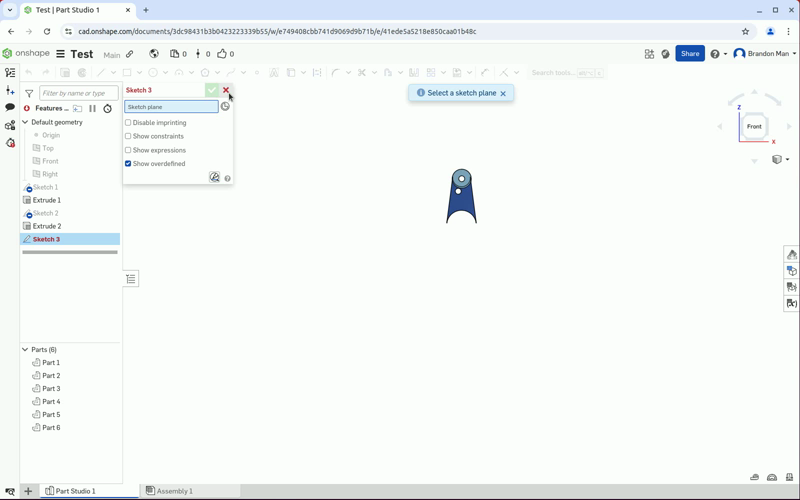
mouse_move(73, 163)
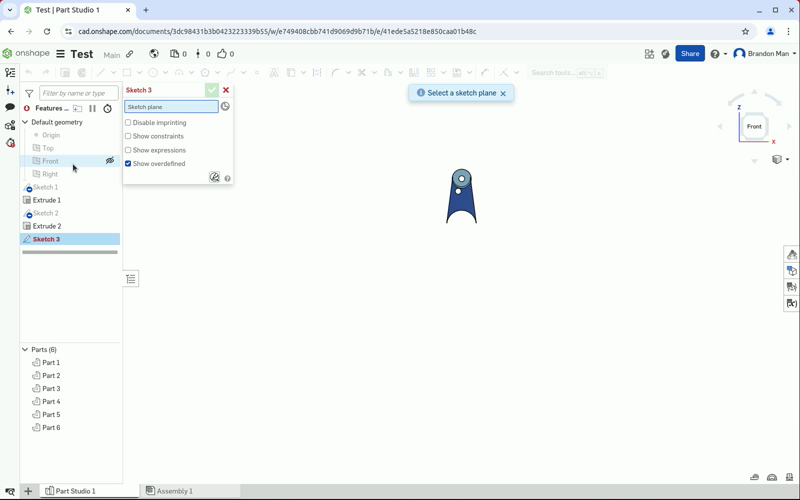
click(73, 163)
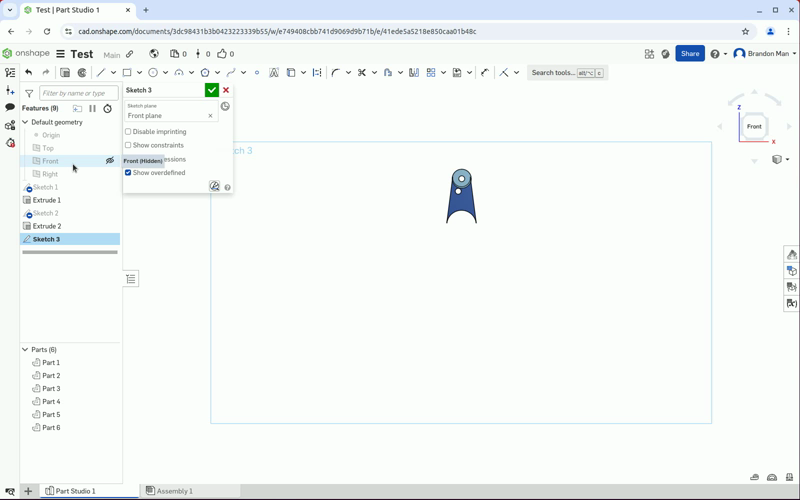
mouse_move(73, 352)
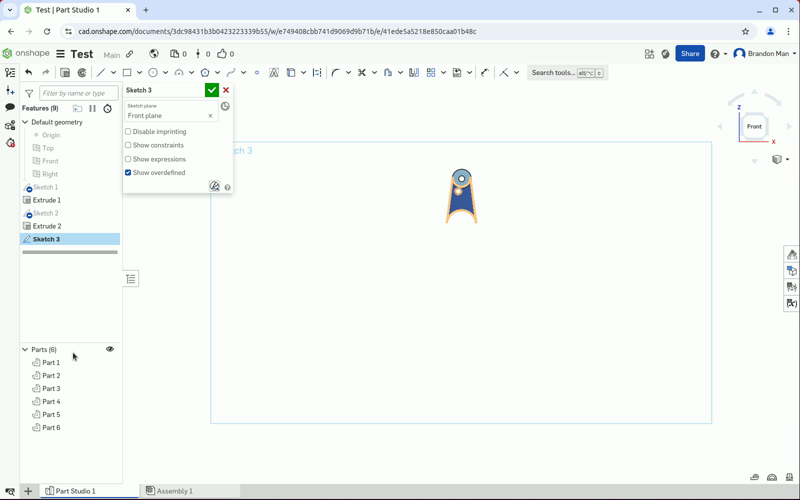
key(y)
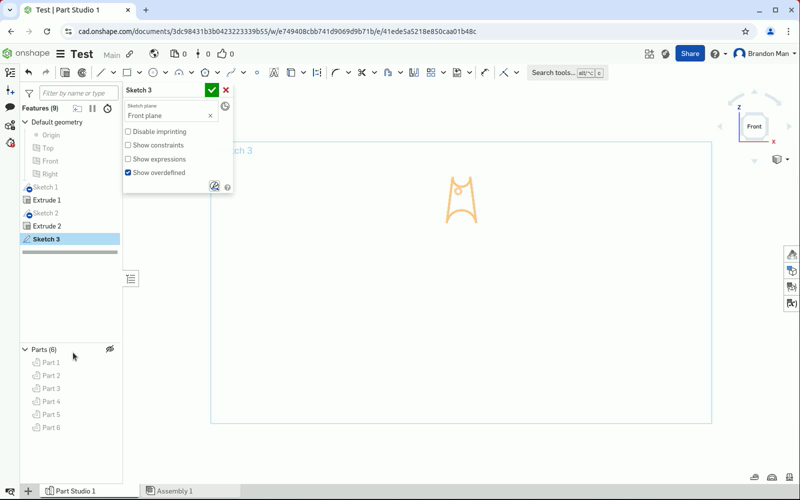
key(c)
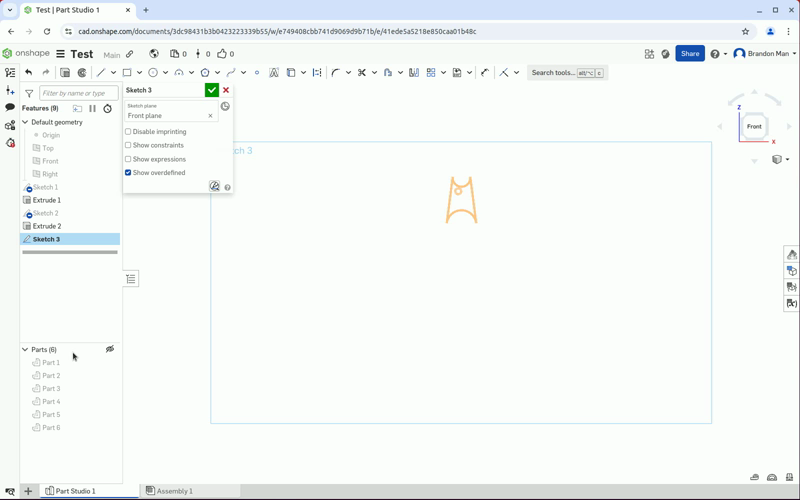
key_down(shift)
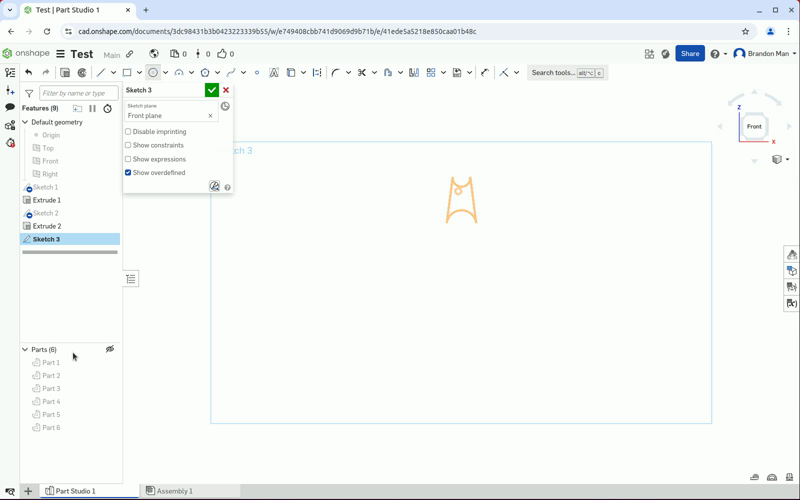
mouse_move(461, 225)
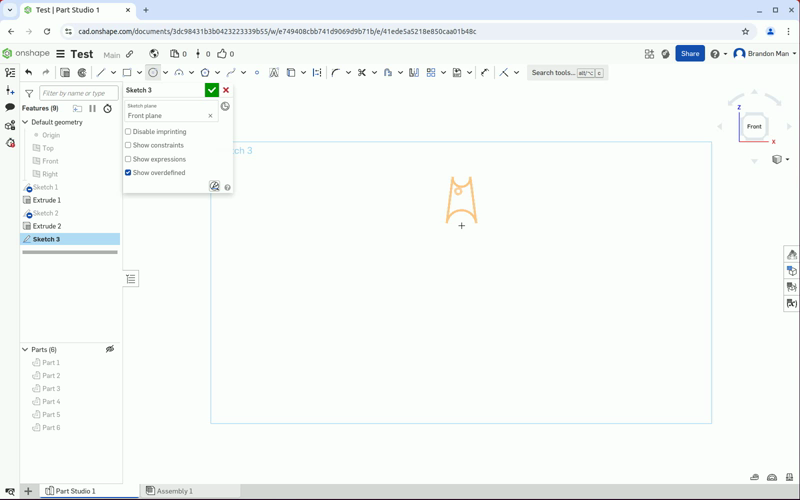
click(461, 225)
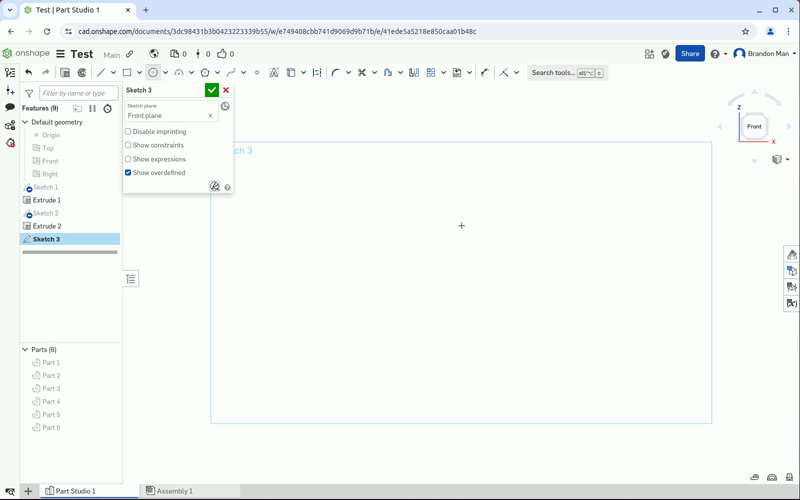
key_up(shift)
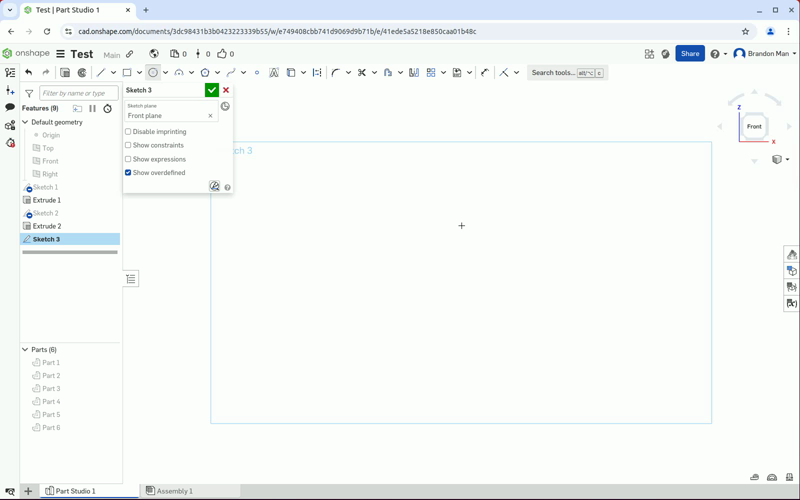
mouse_move(477, 225)
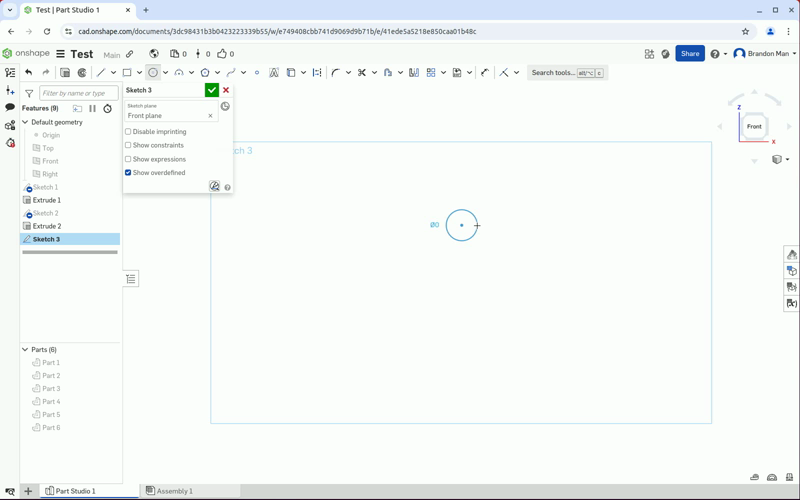
click(477, 225)
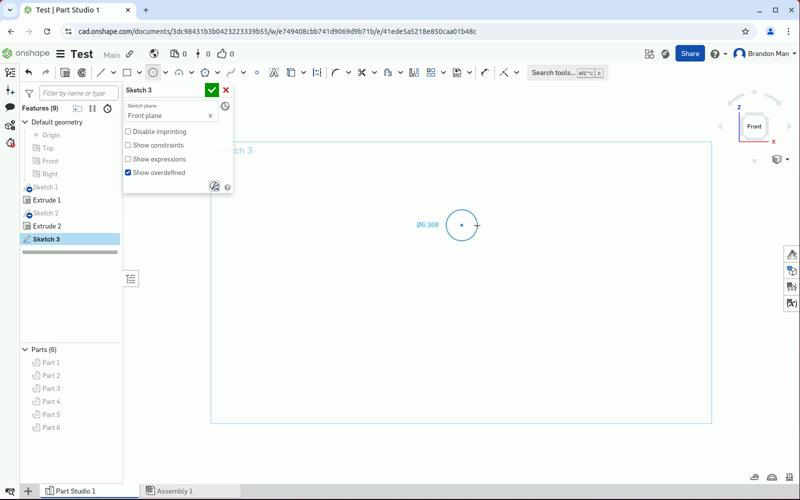
key(esc)
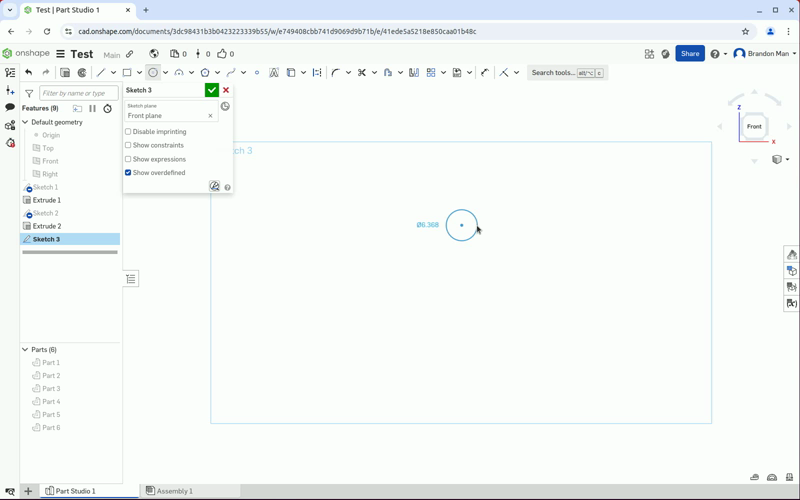
key(c)
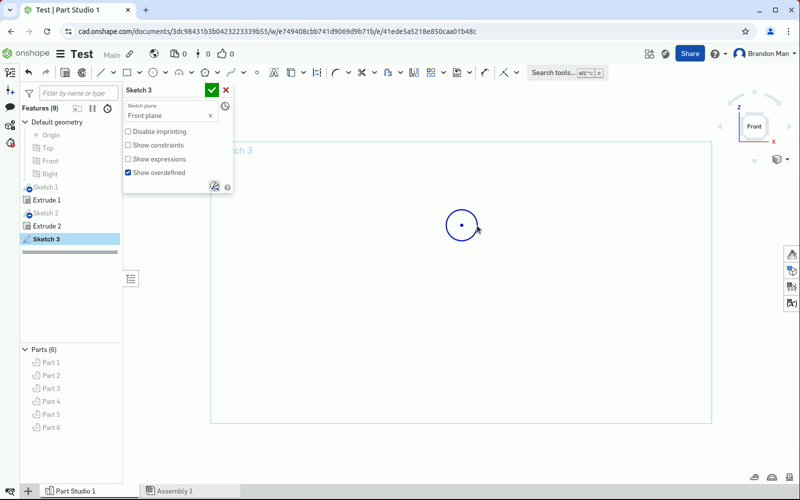
key_down(shift)
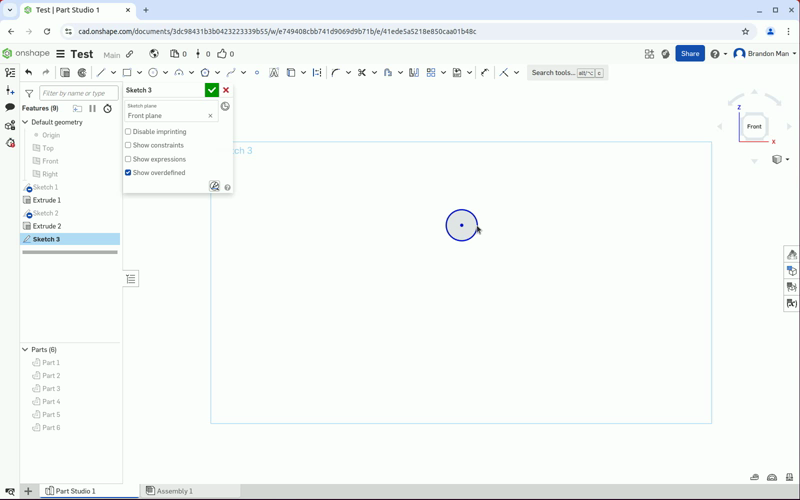
mouse_move(461, 225)
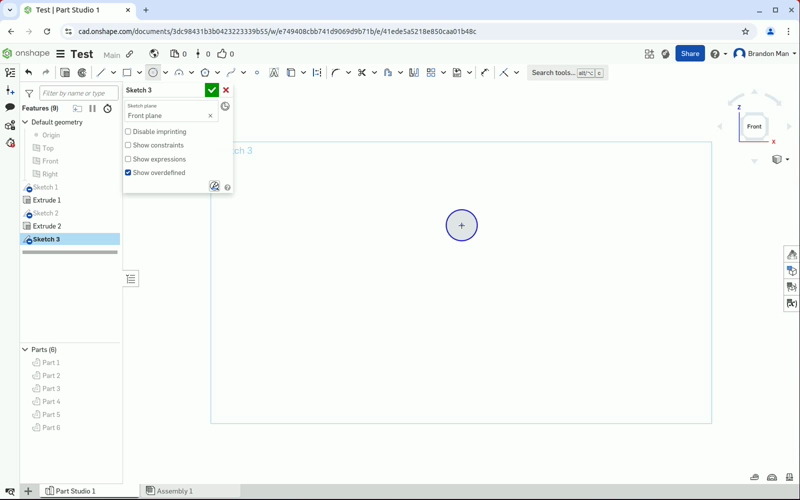
click(461, 225)
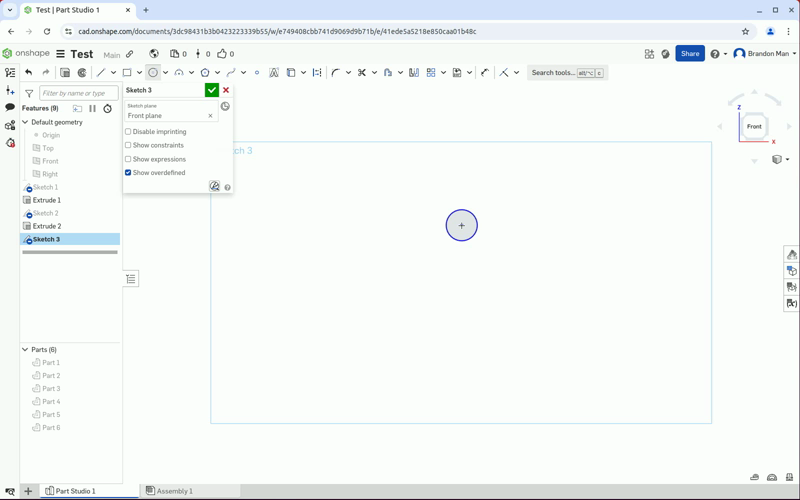
key_up(shift)
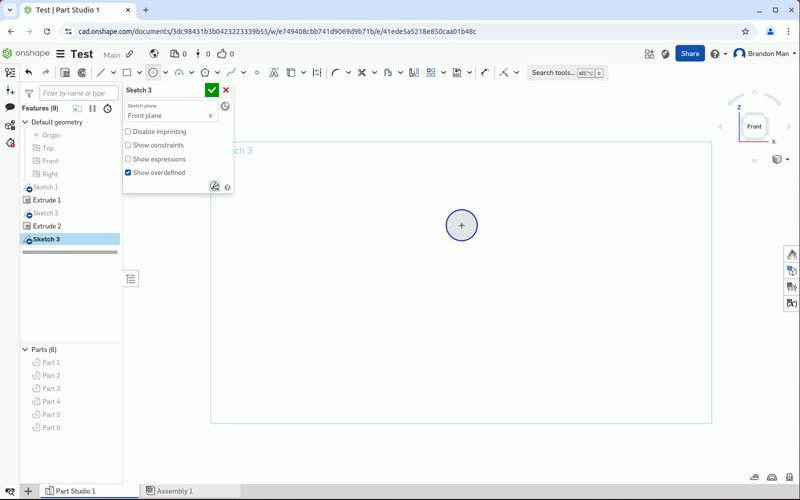
mouse_move(465, 225)
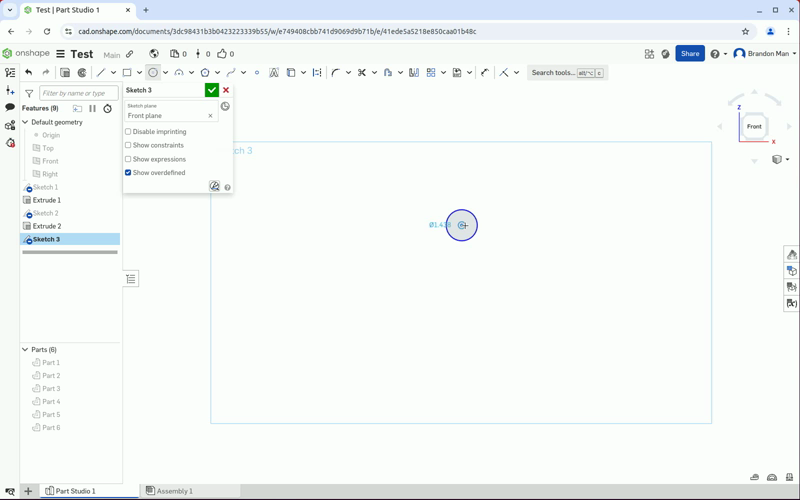
scroll(6)
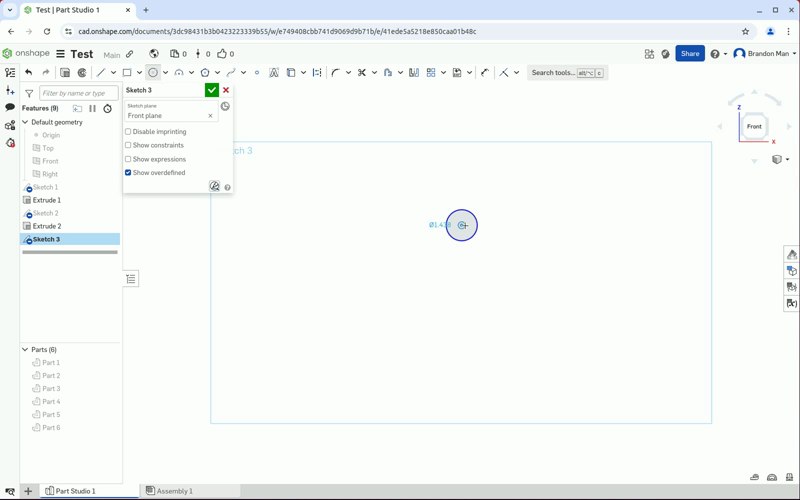
scroll(6)
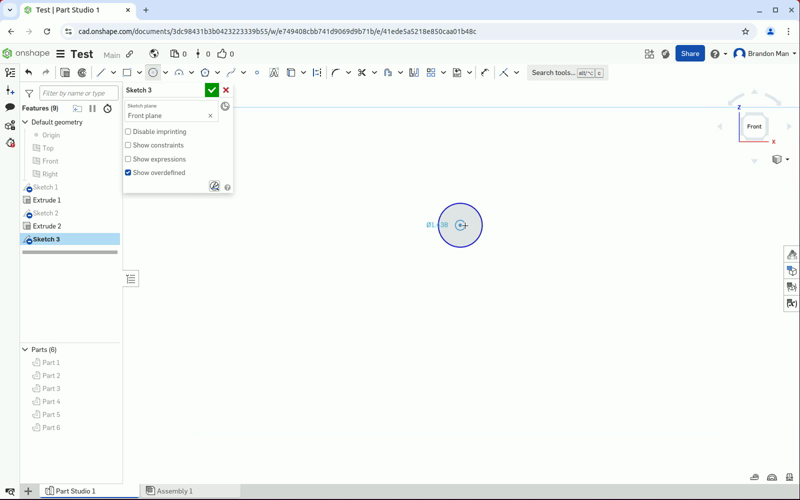
scroll(6)
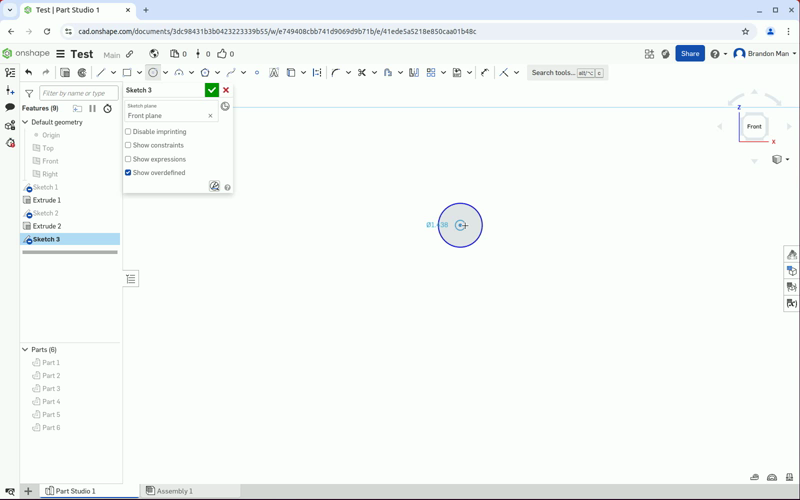
scroll(6)
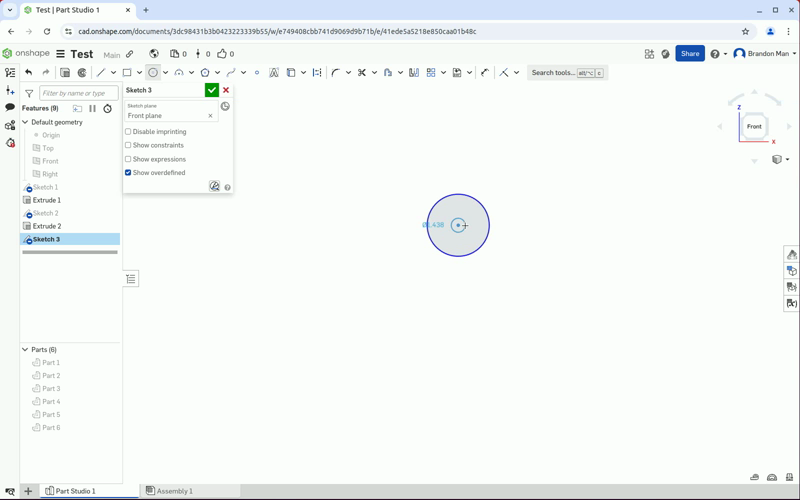
scroll(6)
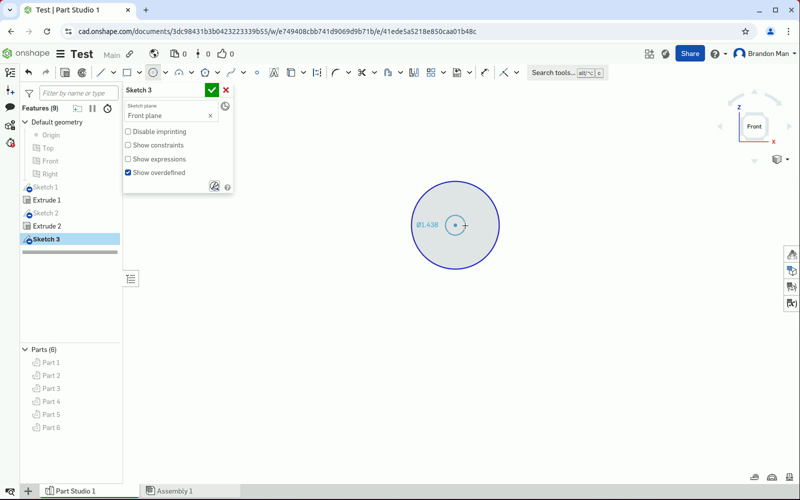
scroll(6)
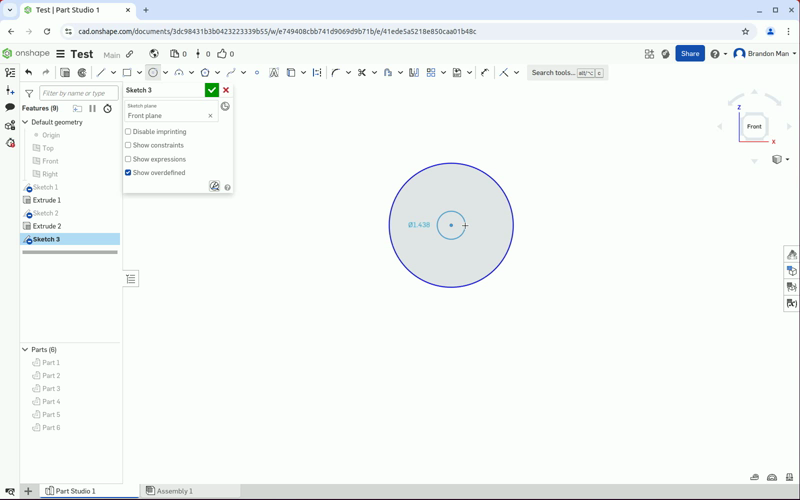
scroll(6)
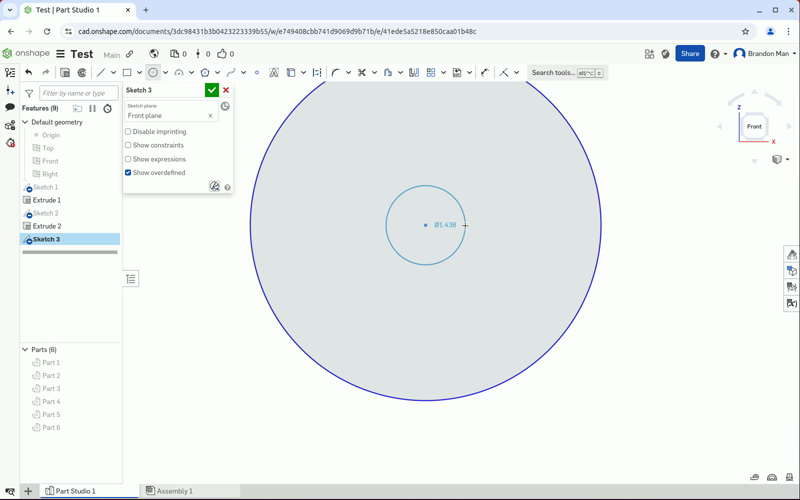
click(465, 225)
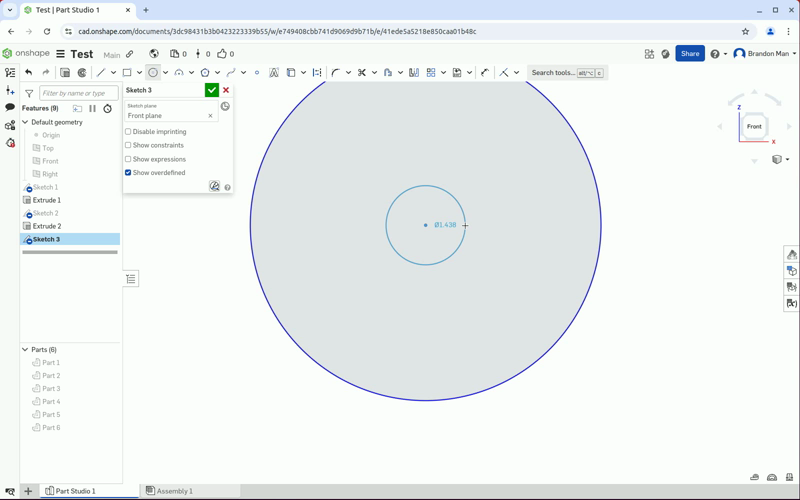
scroll(-6)
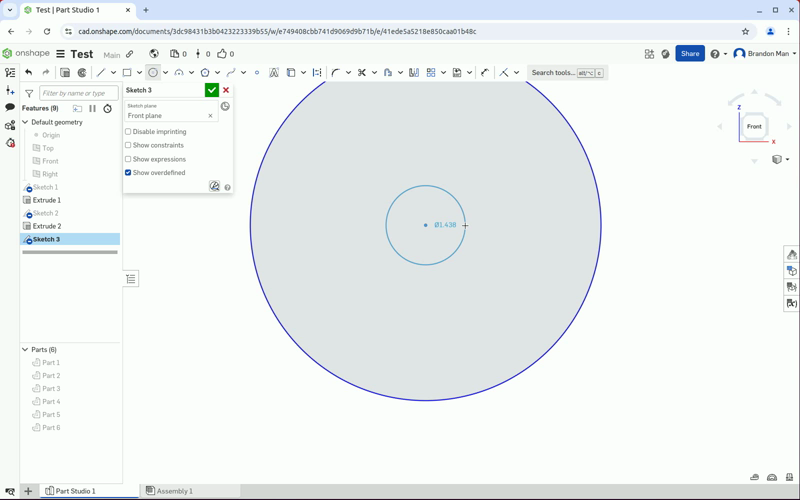
scroll(-6)
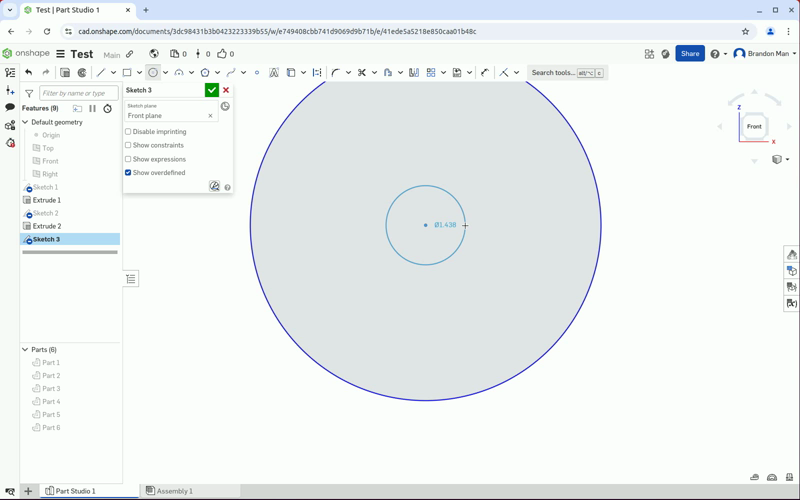
scroll(-6)
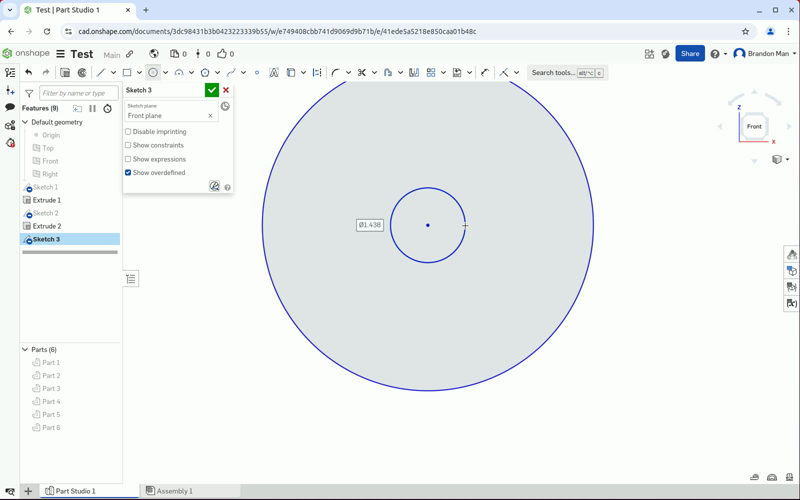
scroll(-6)
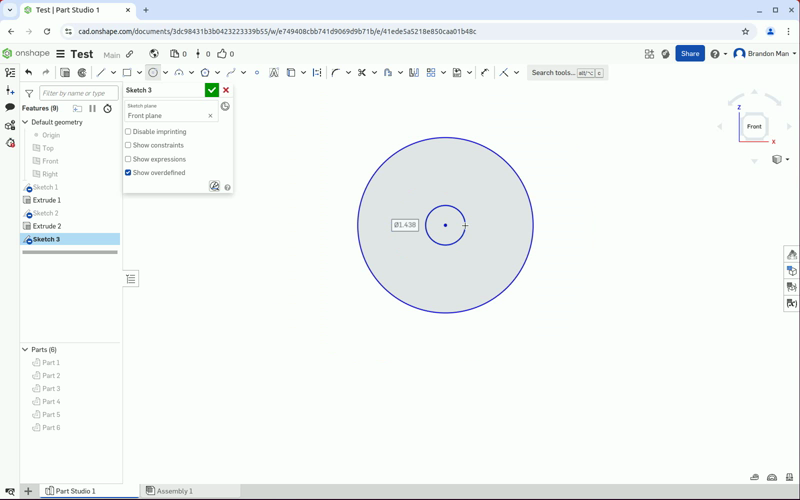
scroll(-6)
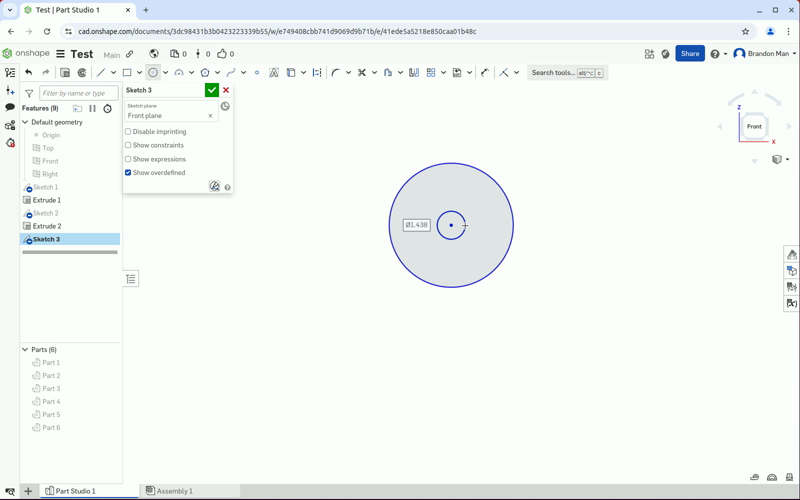
scroll(-6)
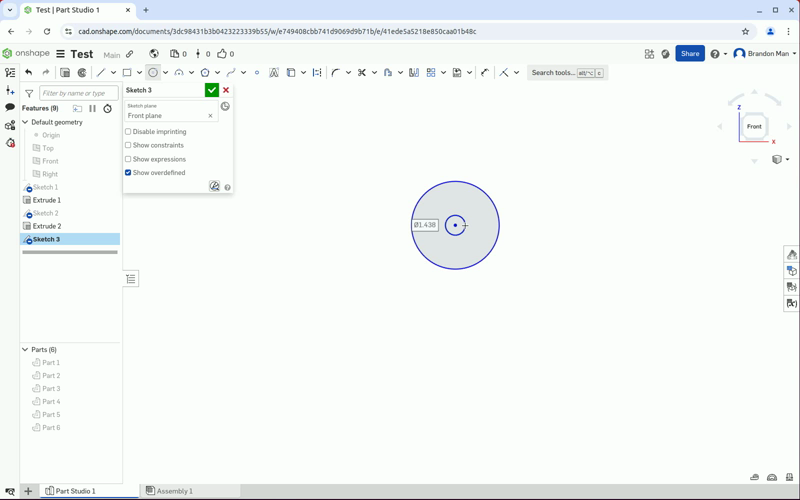
scroll(-6)
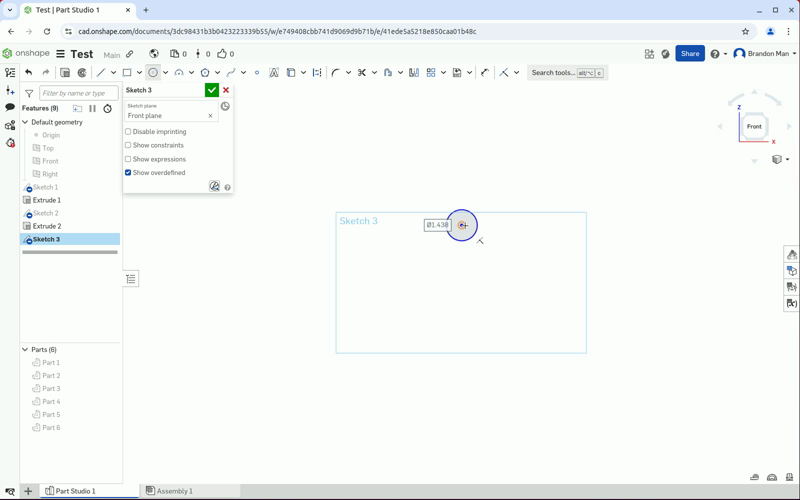
key(esc)
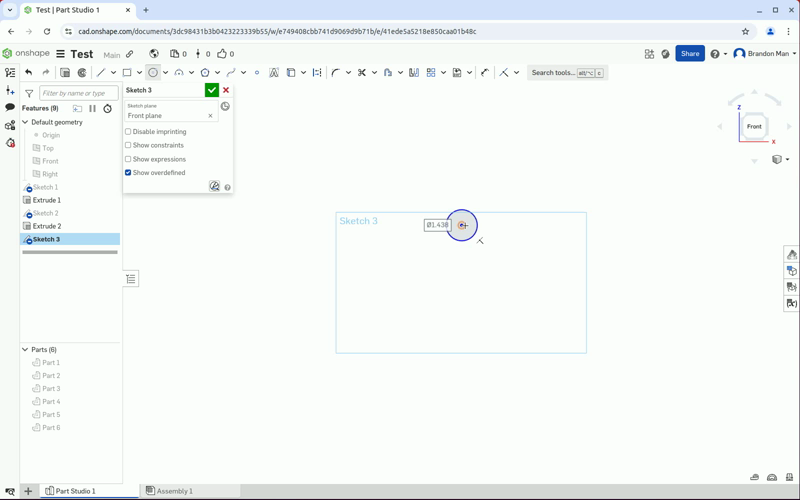
mouse_move(463, 233)
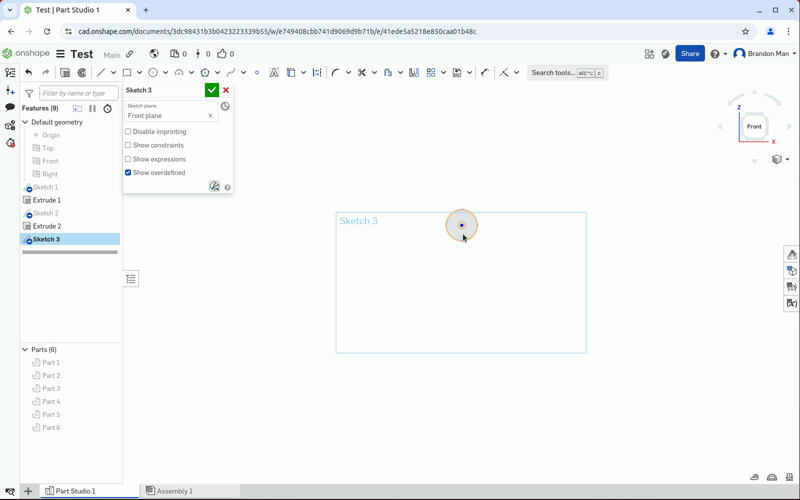
scroll(6)
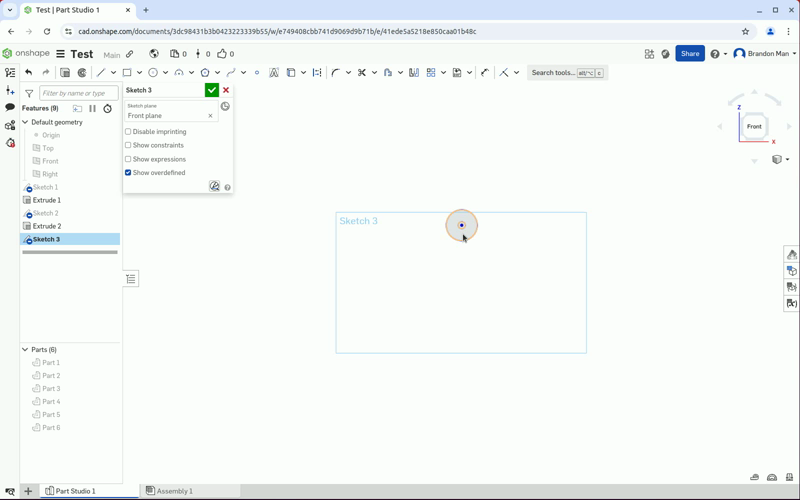
scroll(6)
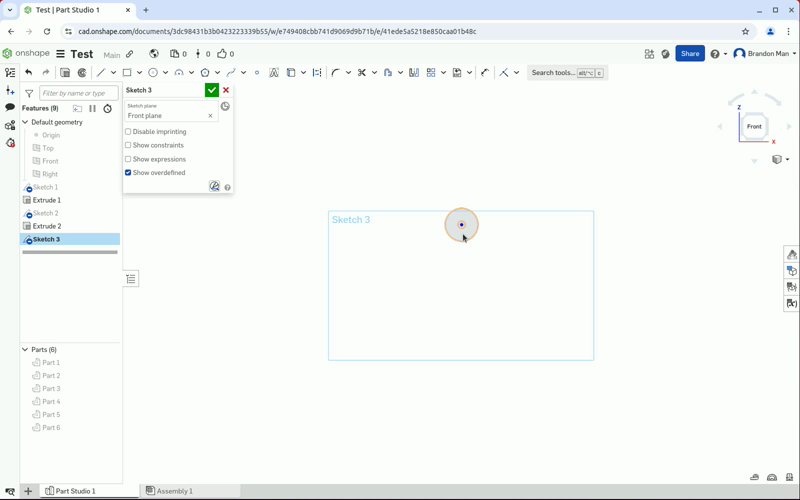
scroll(6)
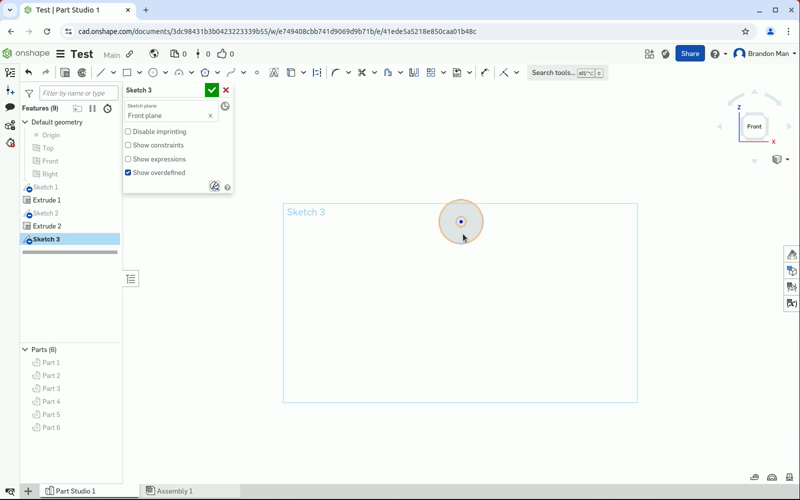
scroll(6)
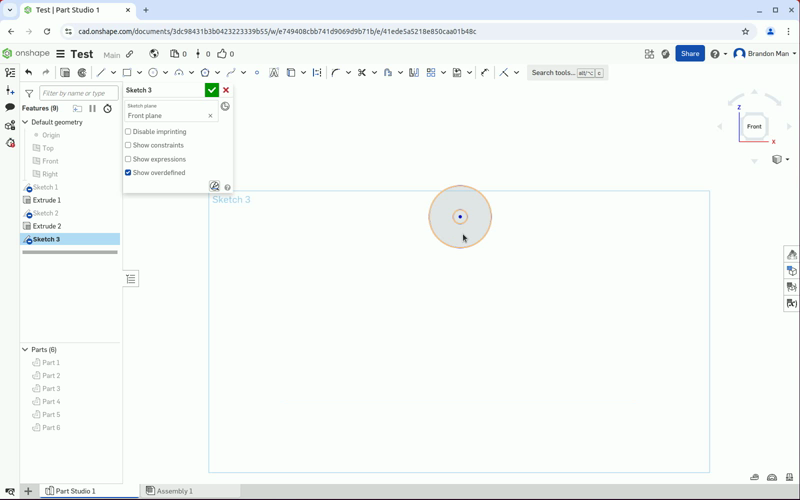
scroll(6)
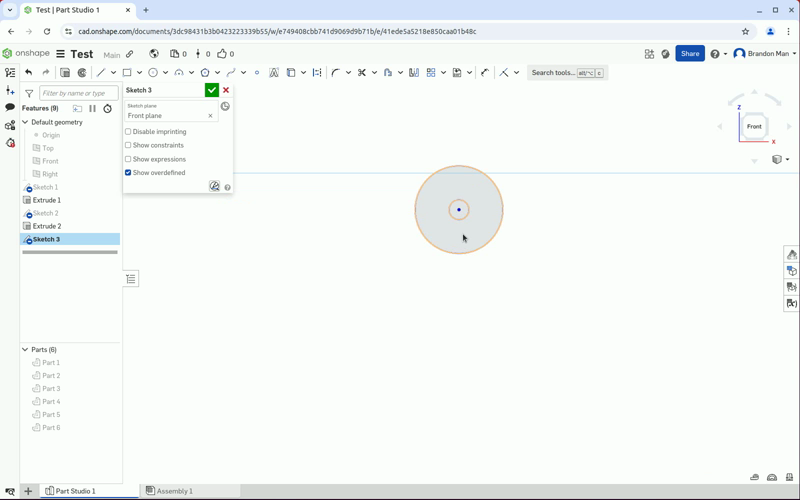
scroll(6)
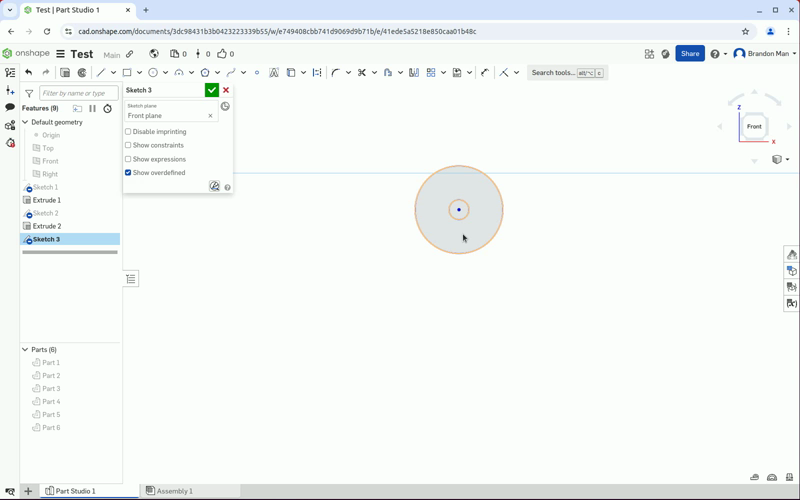
scroll(6)
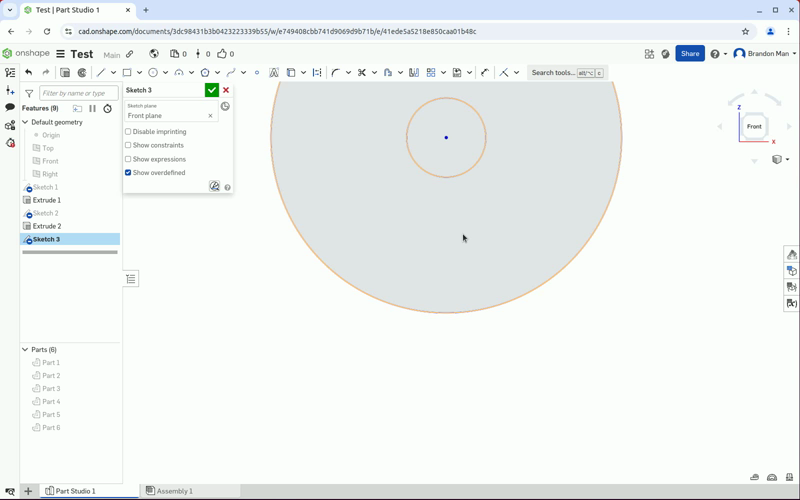
click(463, 233)
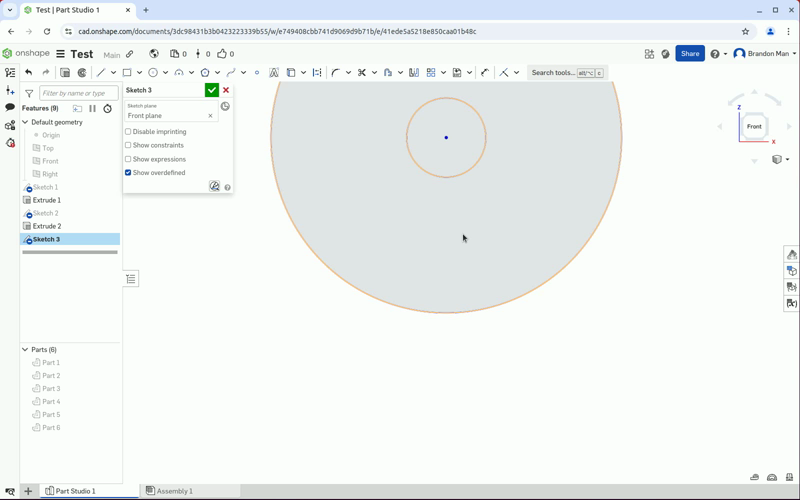
scroll(-6)
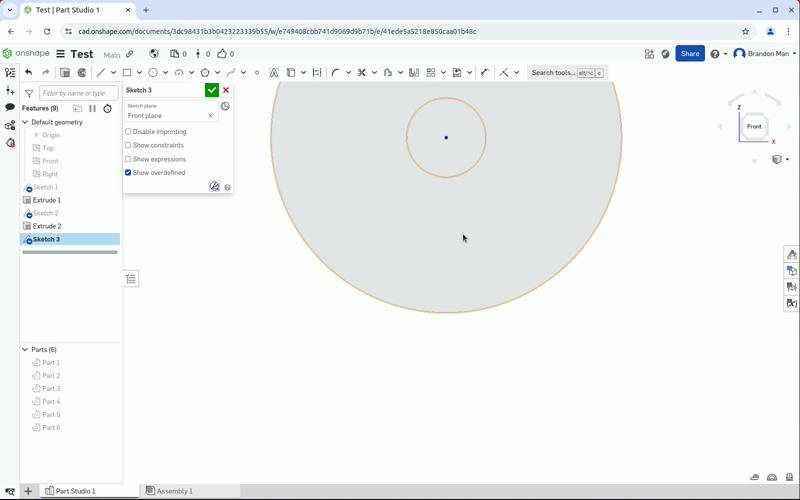
scroll(-6)
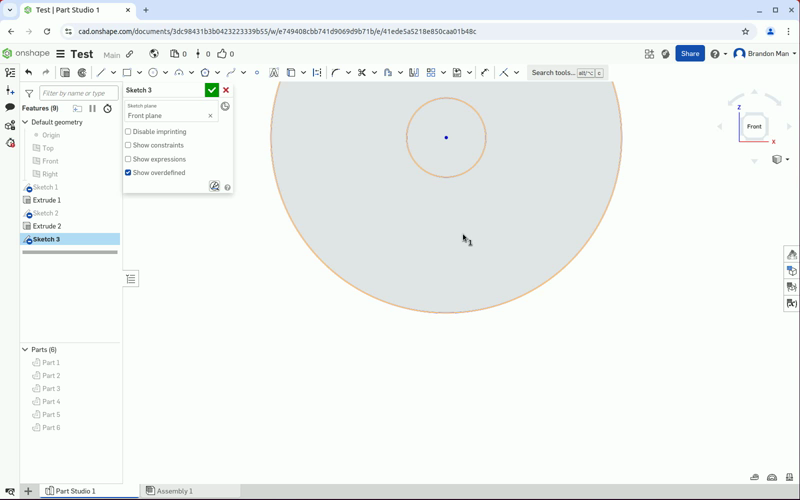
scroll(-6)
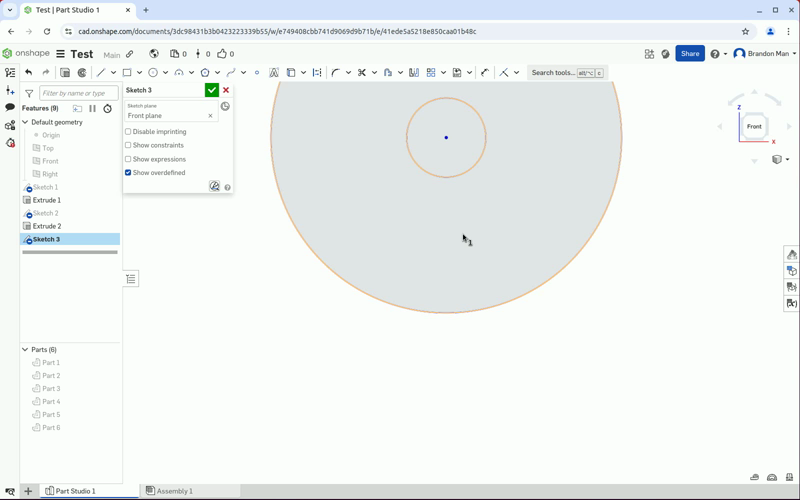
scroll(-6)
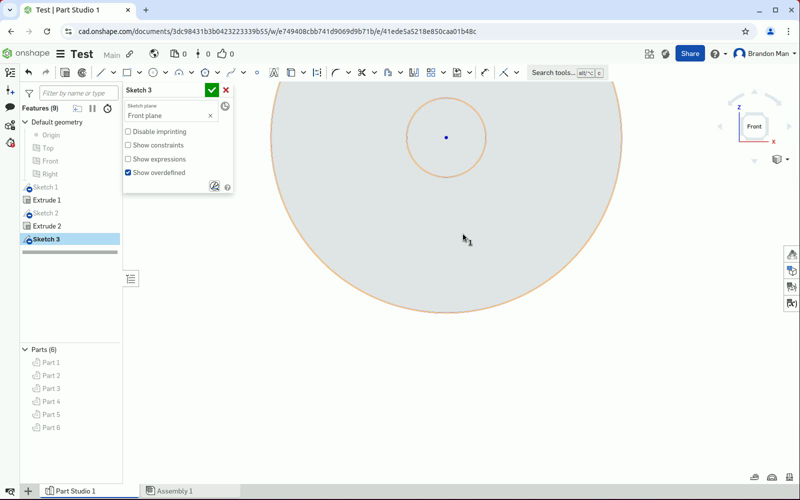
scroll(-6)
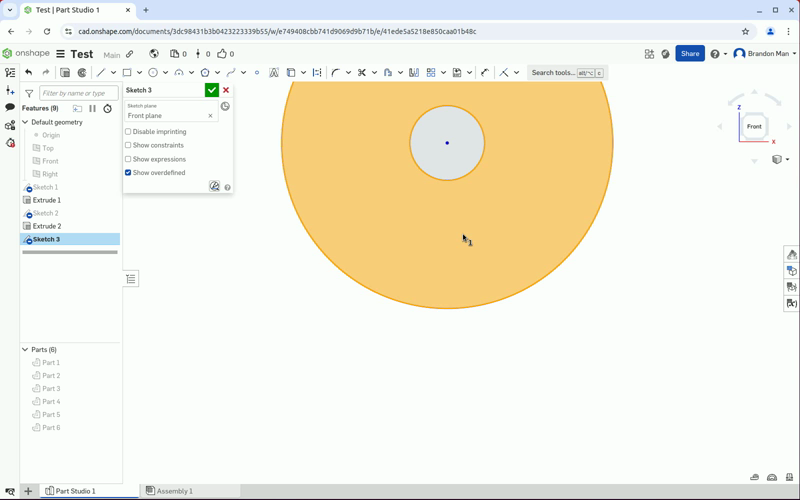
scroll(-6)
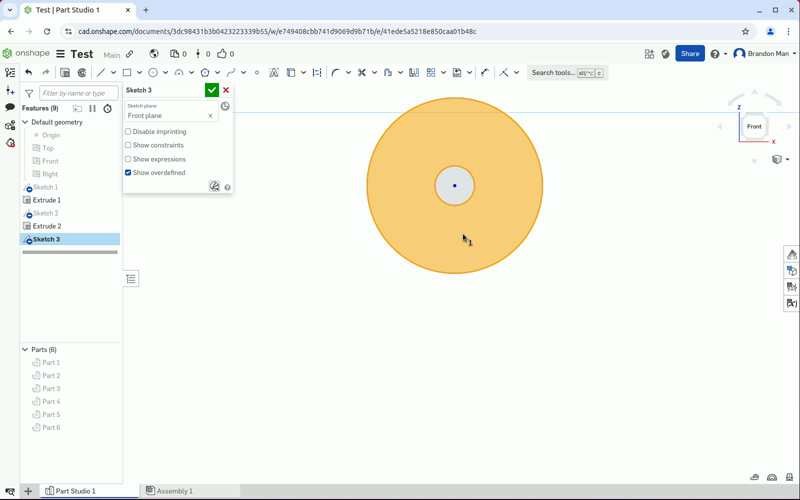
scroll(-6)
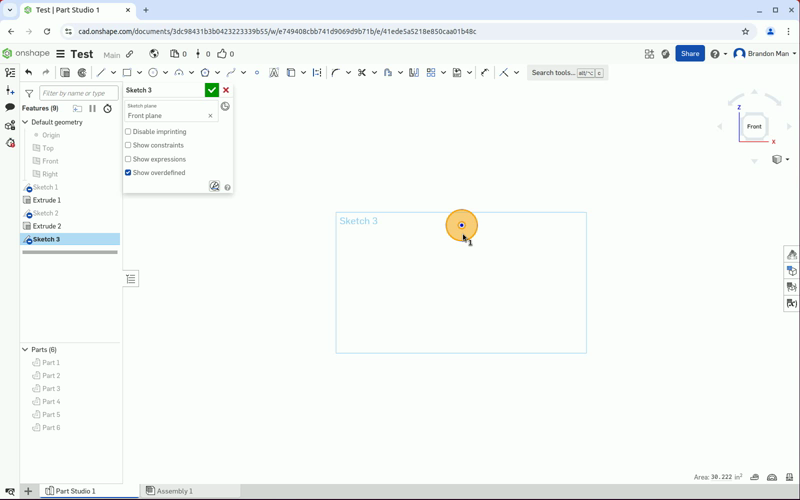
mouse_move(73, 352)
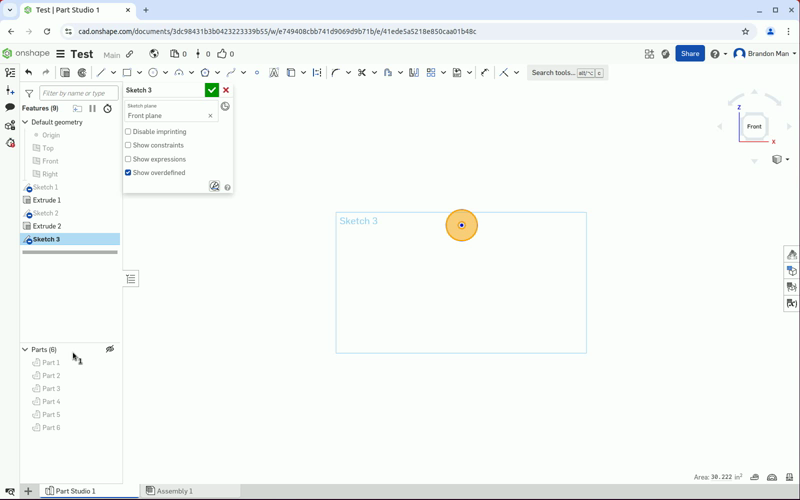
key(shift+y)
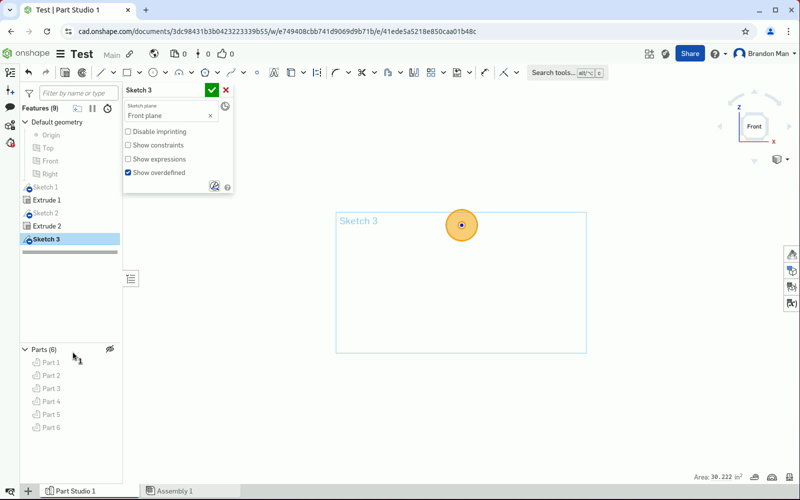
key(shift+e)
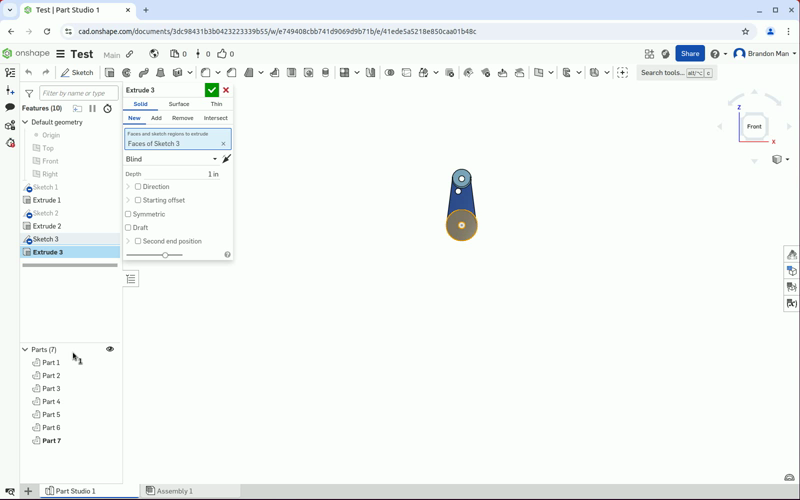
mouse_move(143, 106)
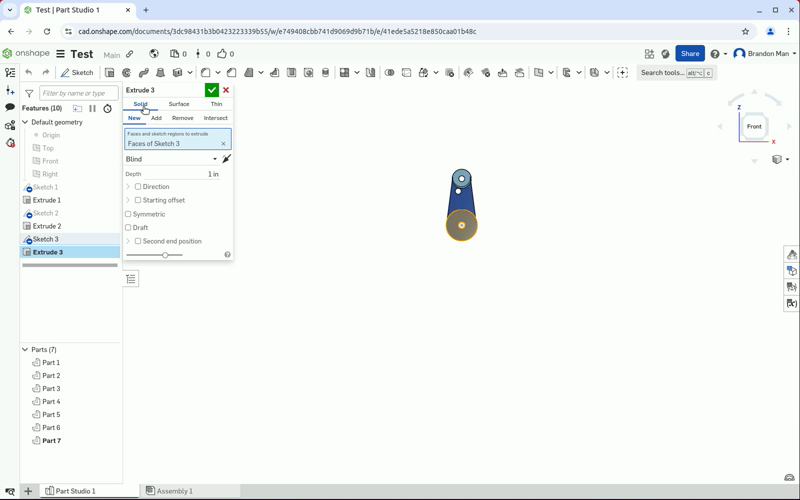
click(143, 106)
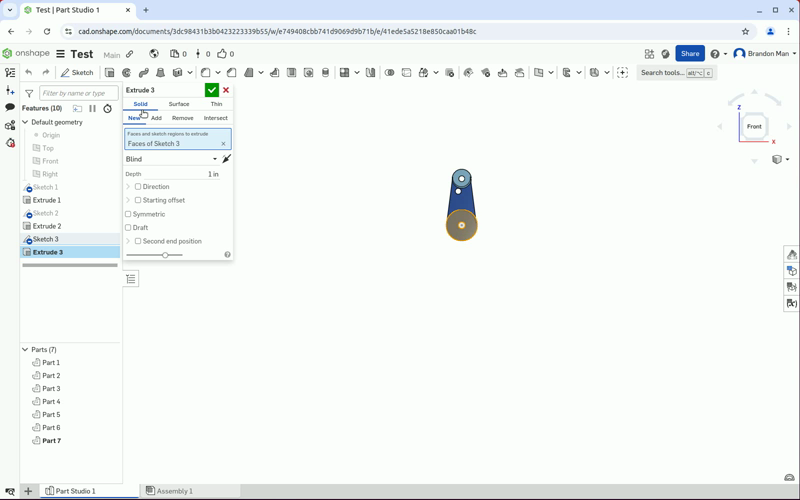
mouse_move(137, 120)
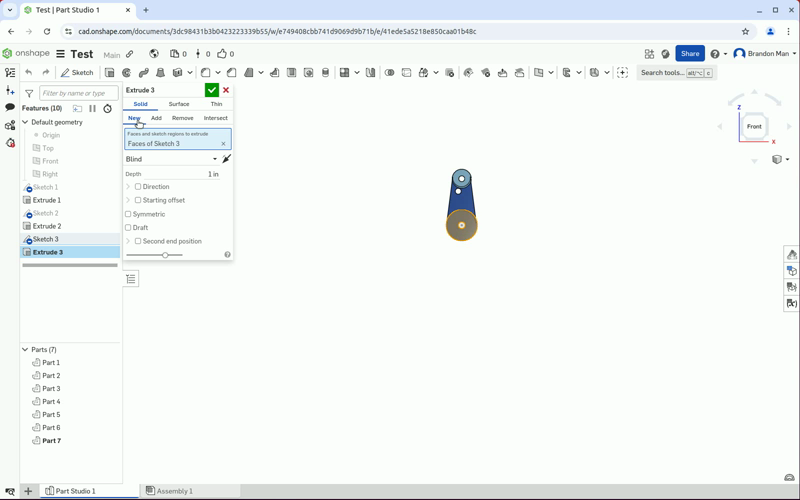
click(137, 120)
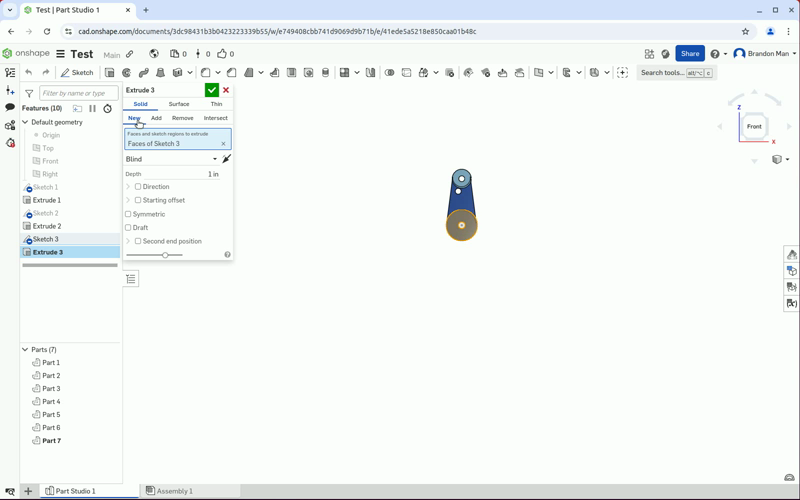
key(tab, 4)
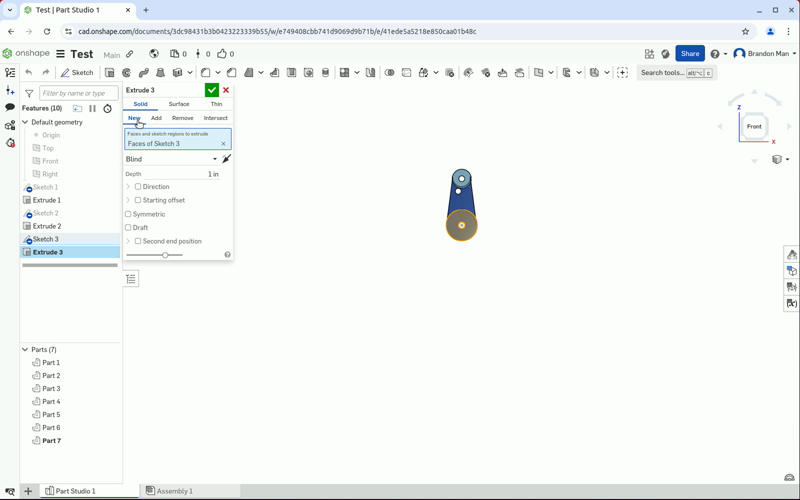
text(0.481)
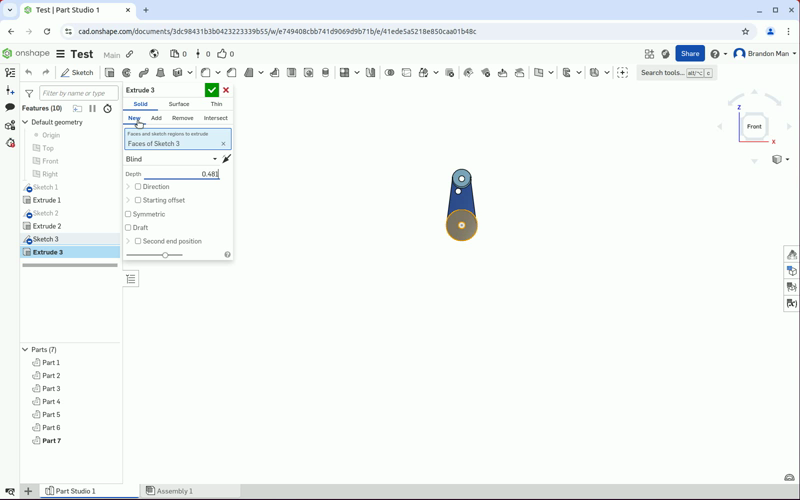
key(enter)
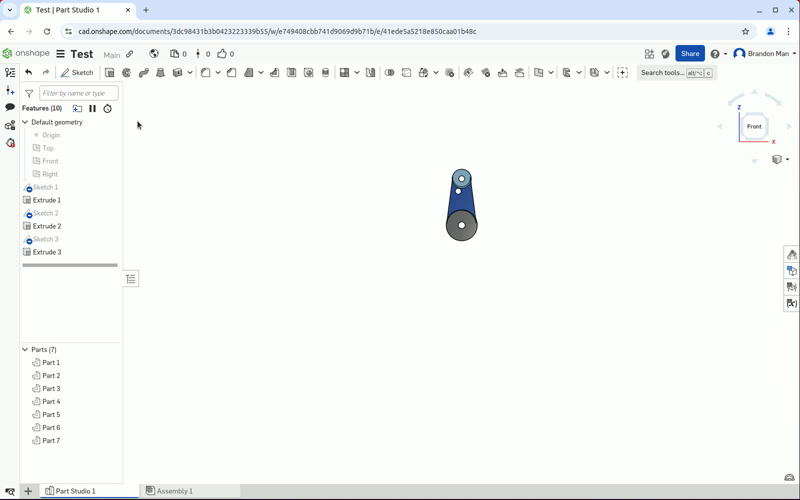
key(shift+h)
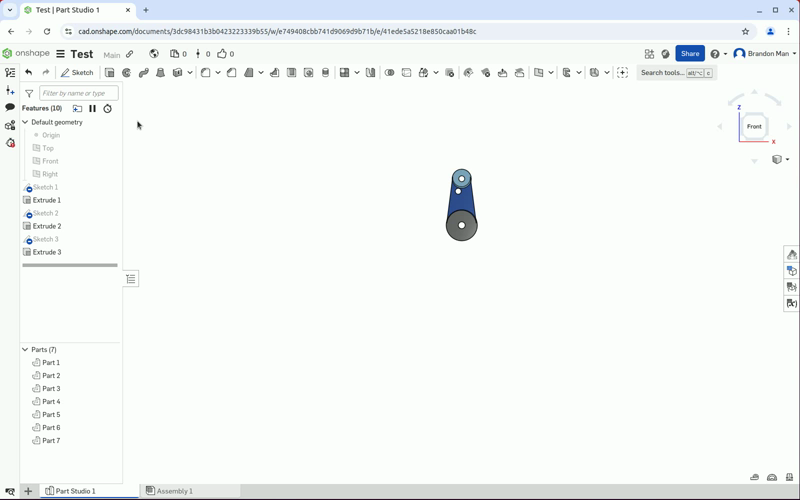
key(shift+h)
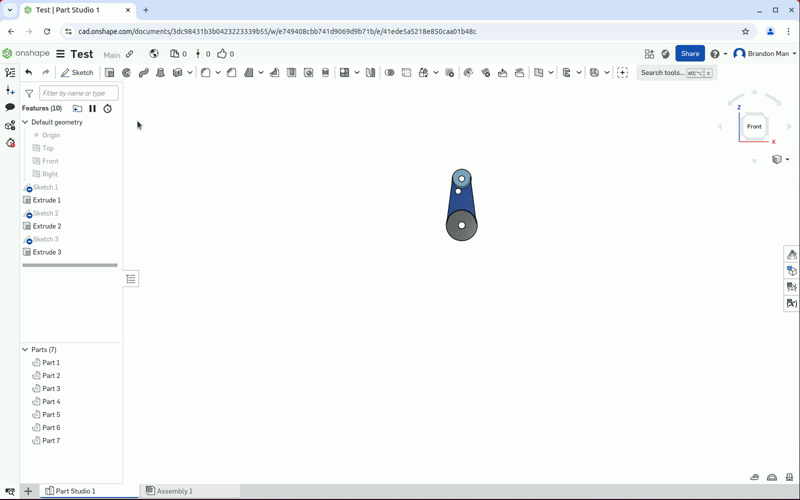
mouse_move(73, 189)
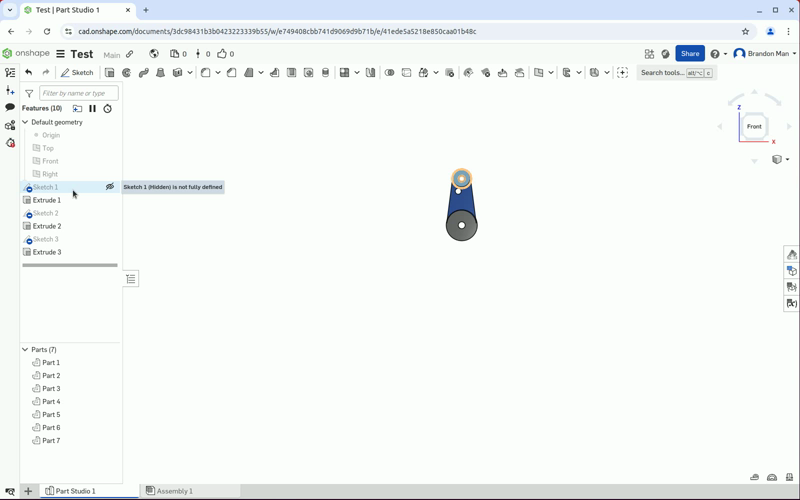
click(73, 189)
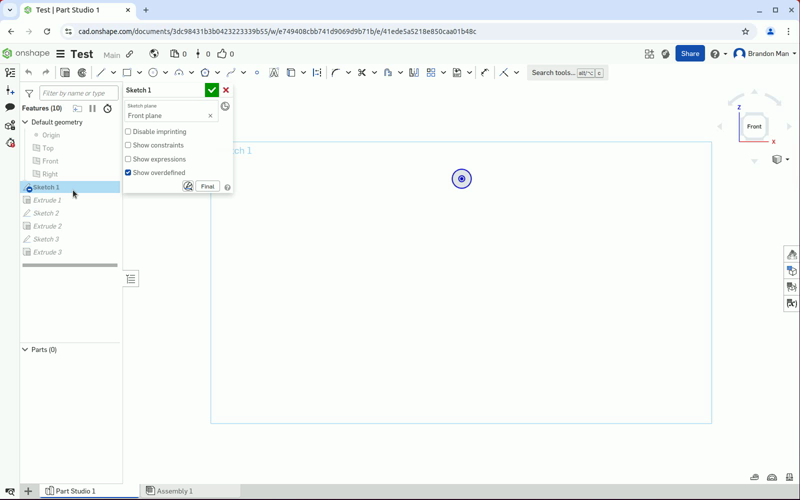
mouse_move(229, 92)
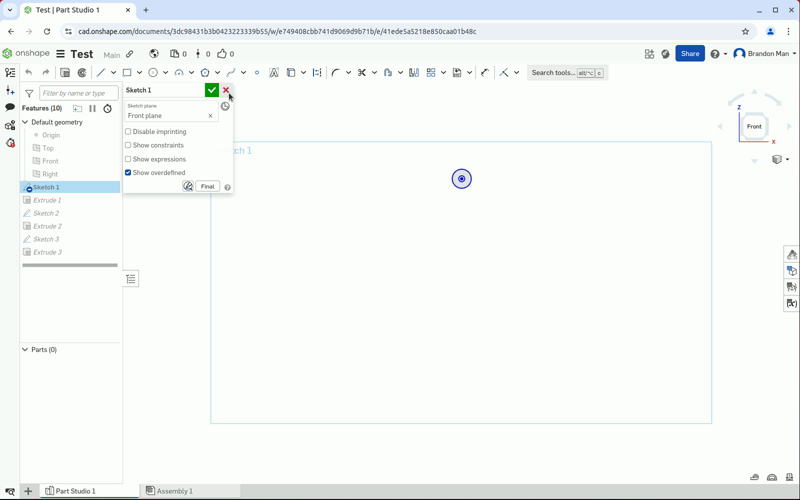
click(229, 92)
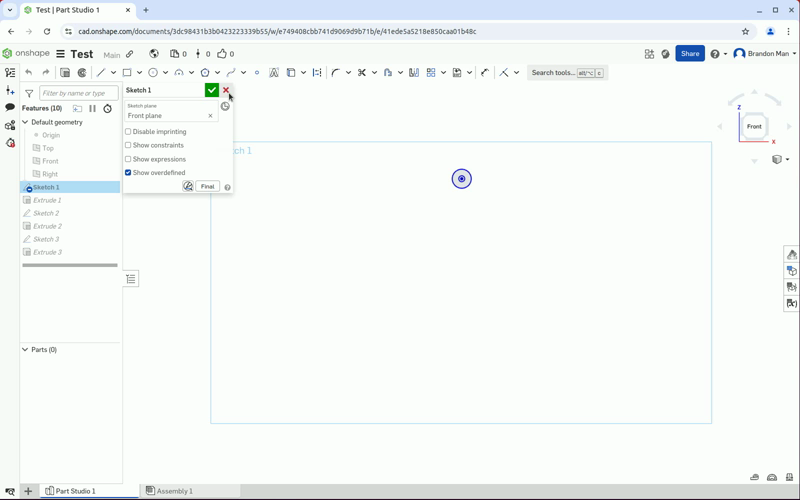
key(shift+s)
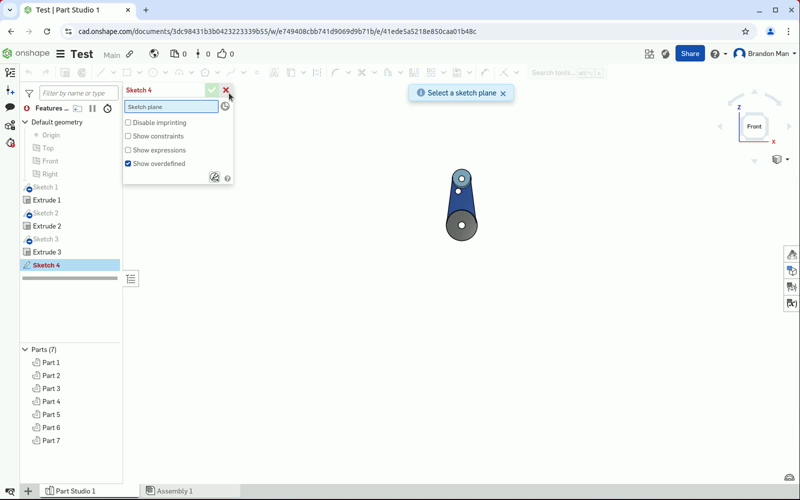
mouse_move(73, 163)
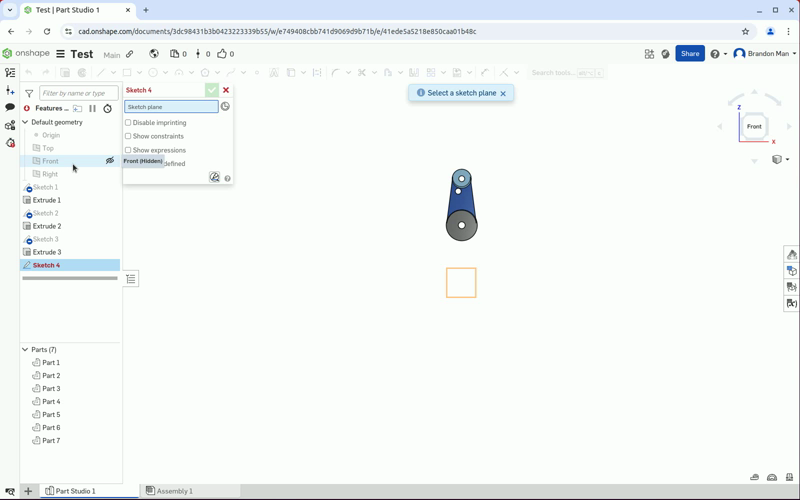
click(73, 163)
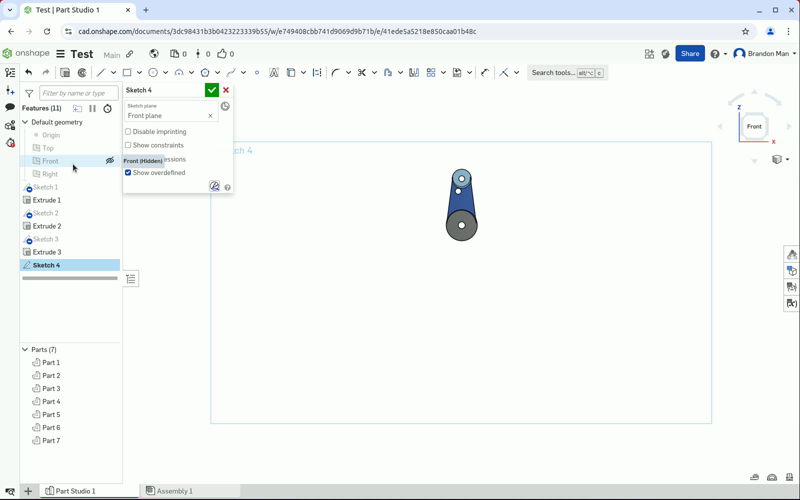
mouse_move(73, 352)
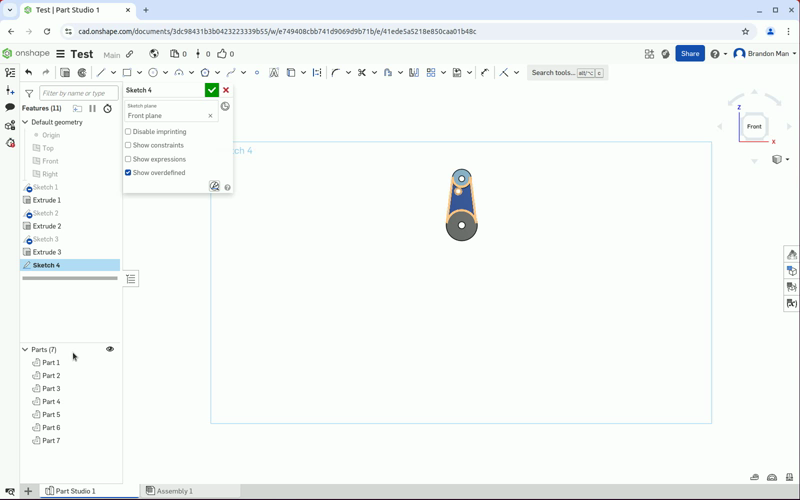
key(y)
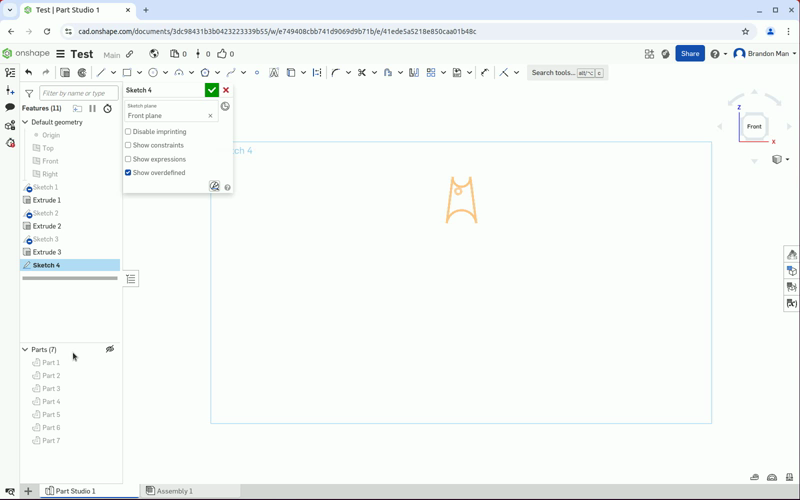
key(l)
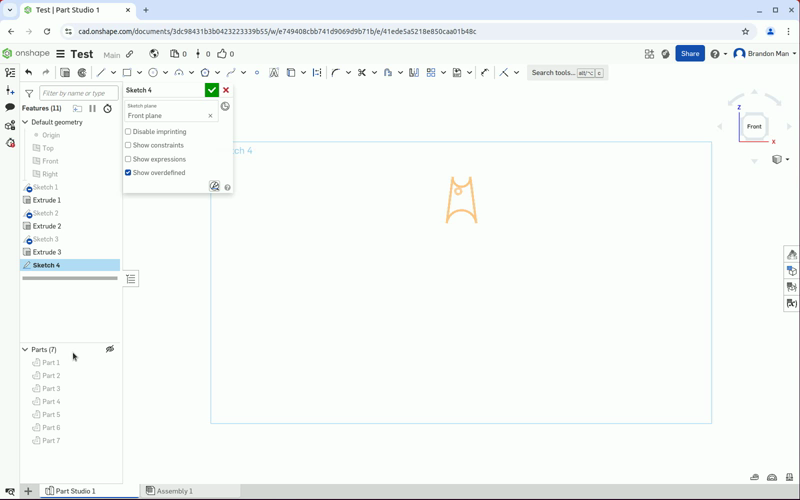
key_down(shift)
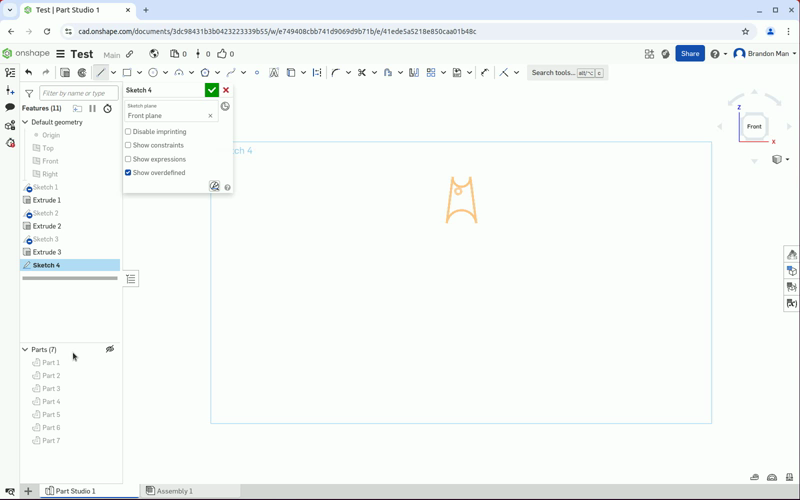
mouse_move(446, 226)
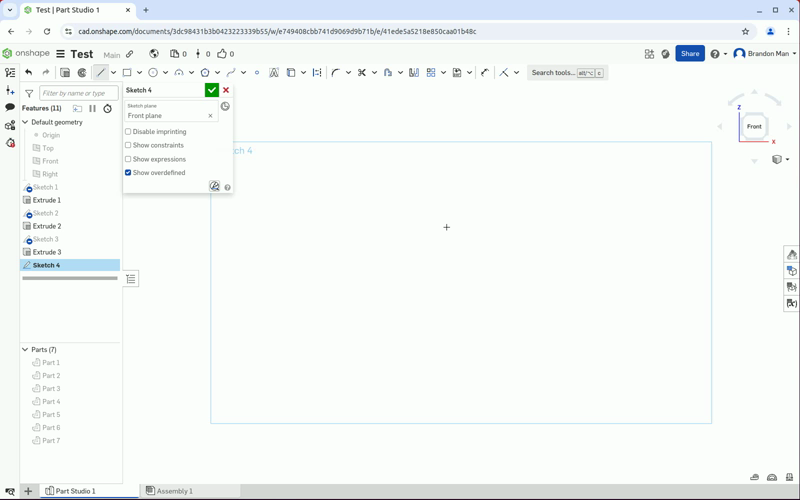
click(446, 226)
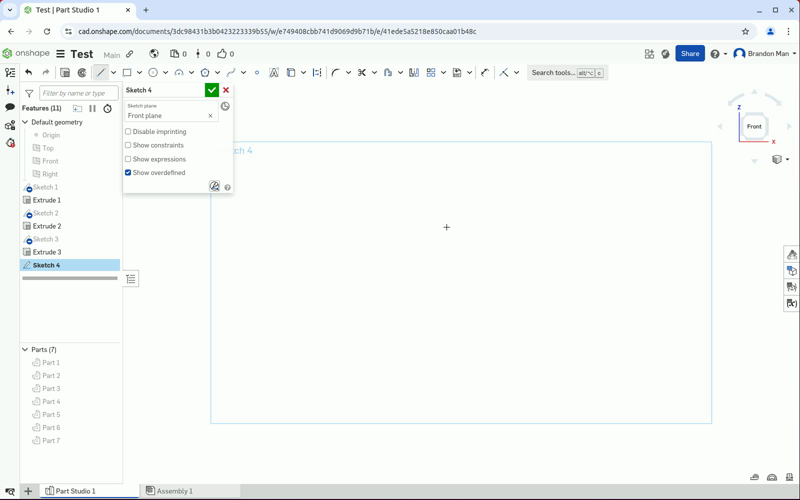
key_up(shift)
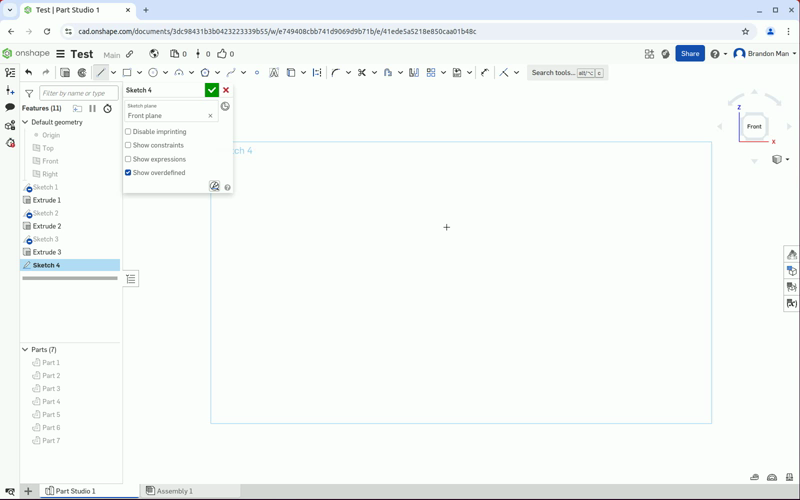
key_down(shift)
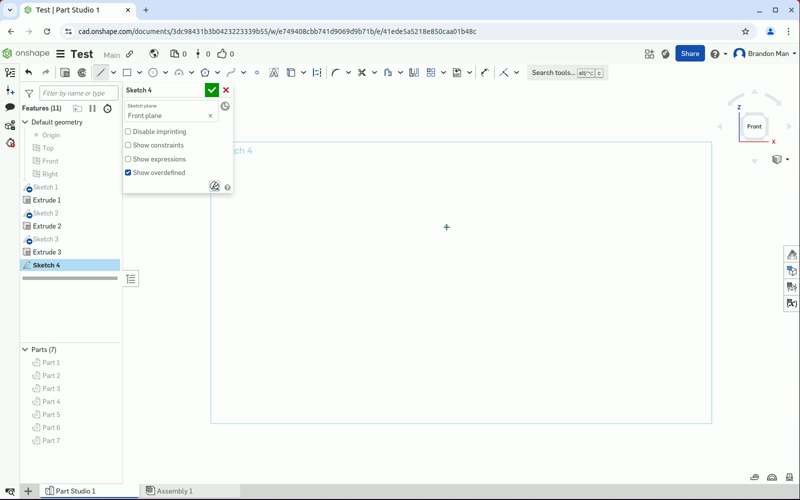
mouse_move(476, 226)
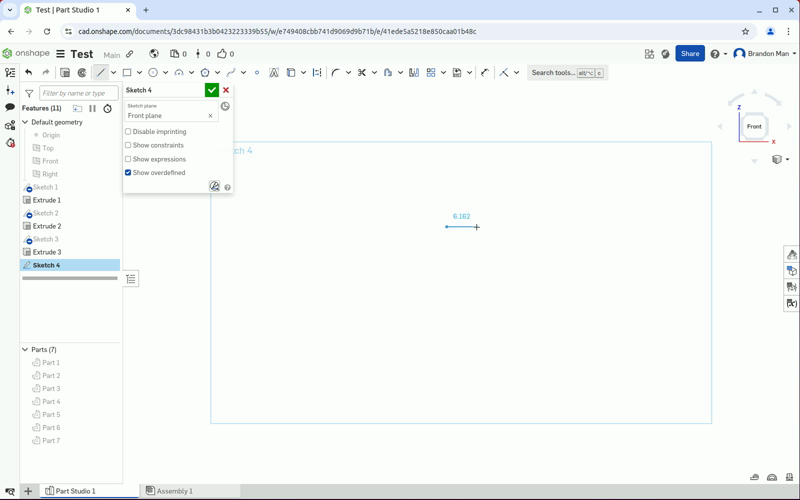
mouse_move(452, 284)
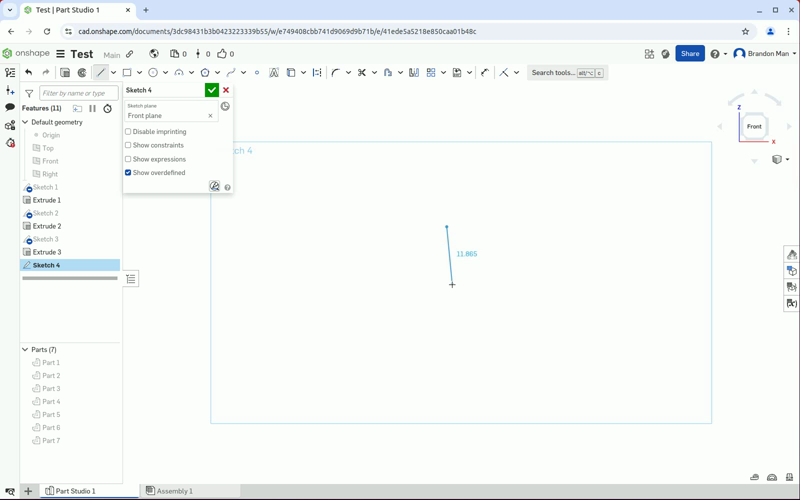
click(452, 284)
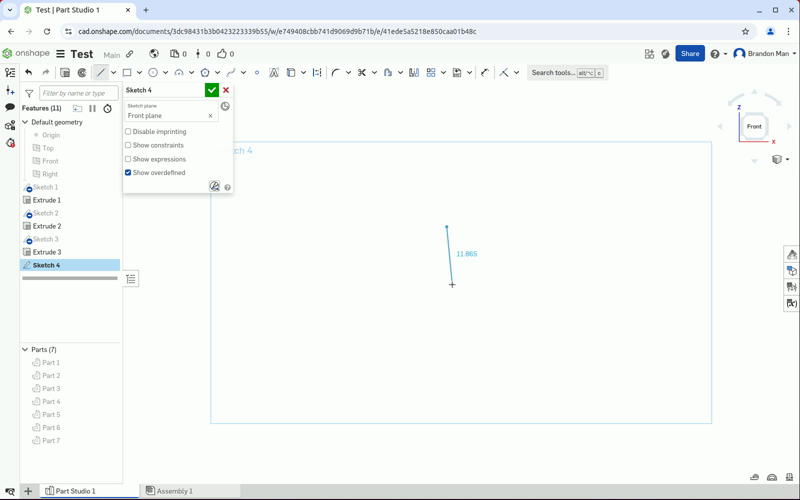
key_up(shift)
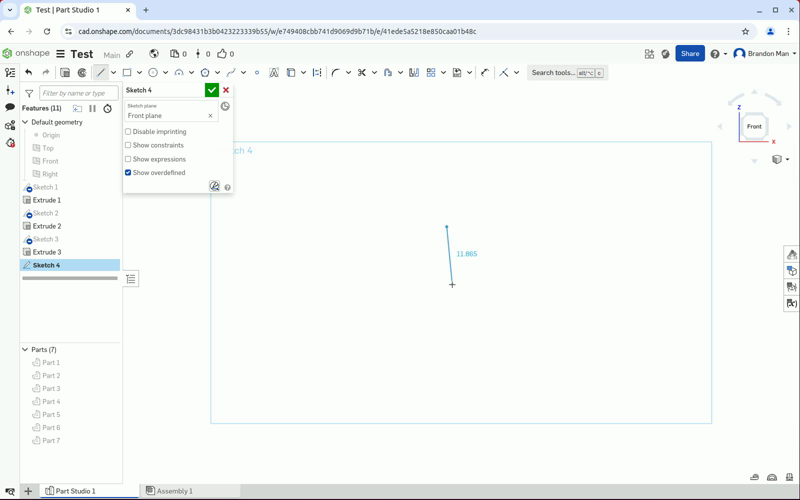
key(esc)
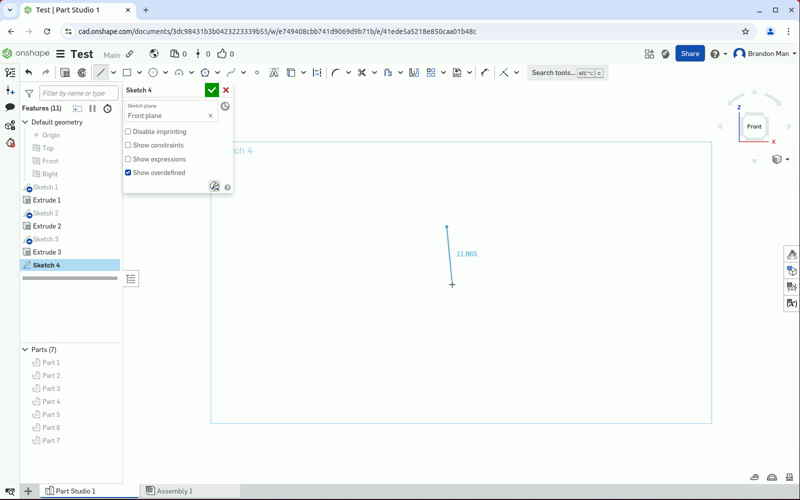
key(a)
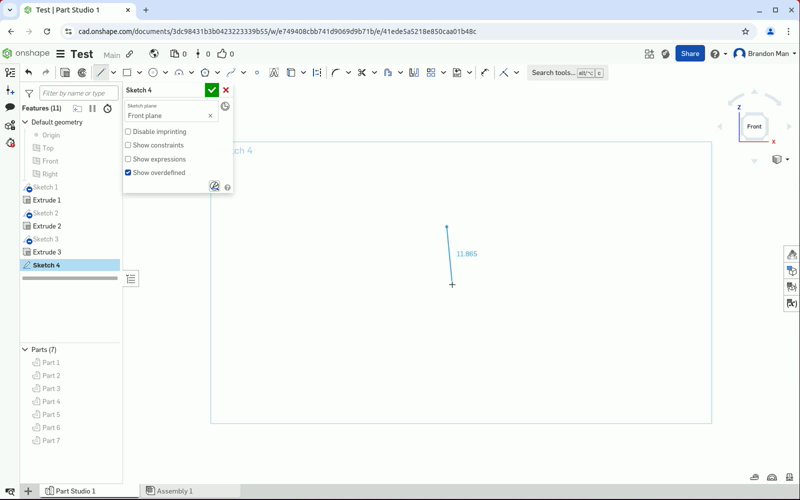
mouse_move(452, 284)
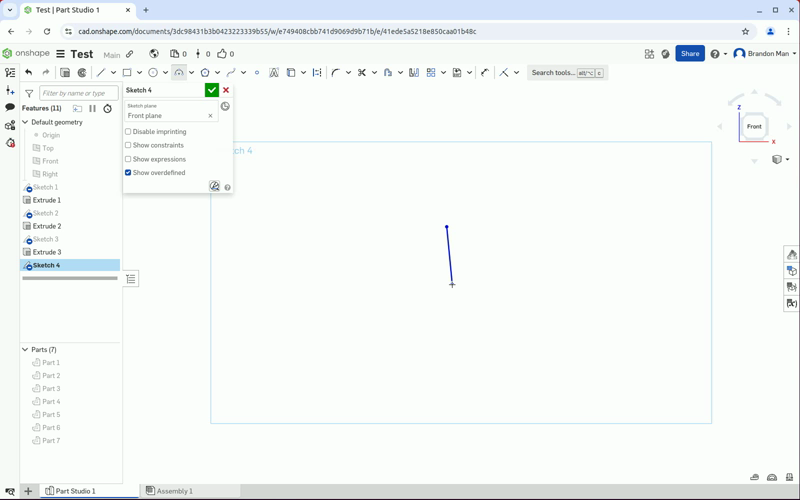
click(452, 284)
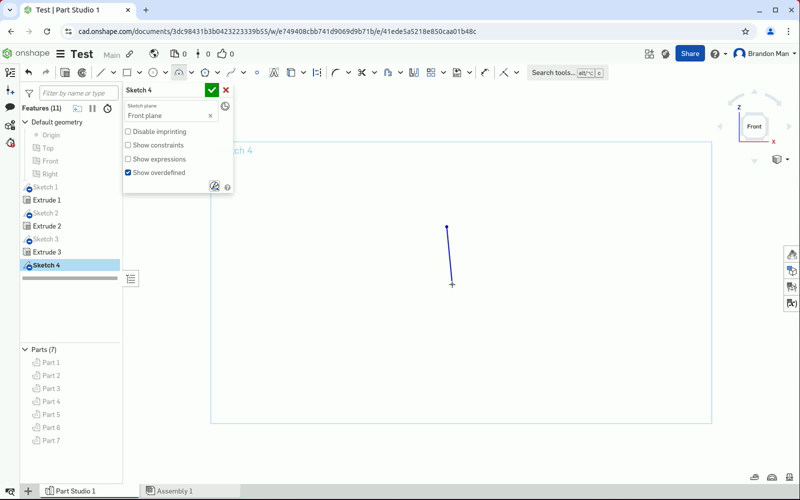
key_down(shift)
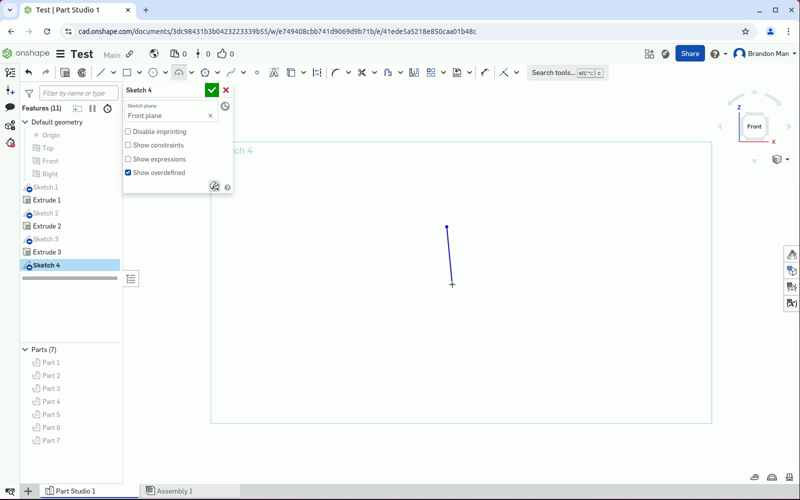
mouse_move(461, 291)
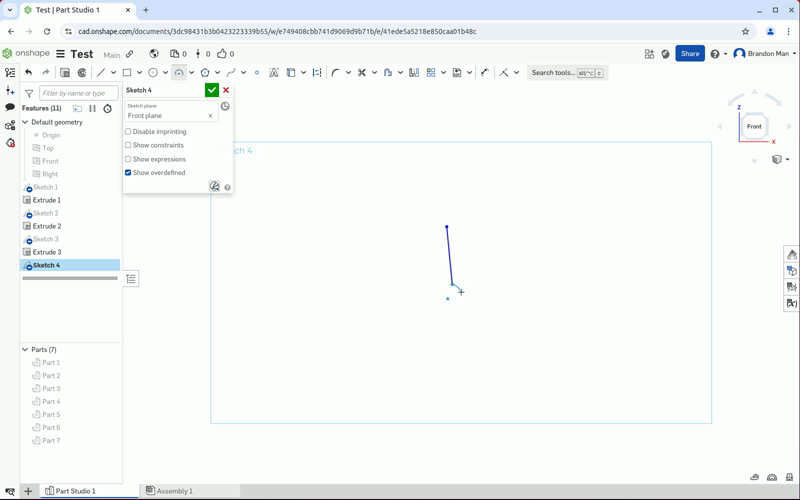
click(461, 291)
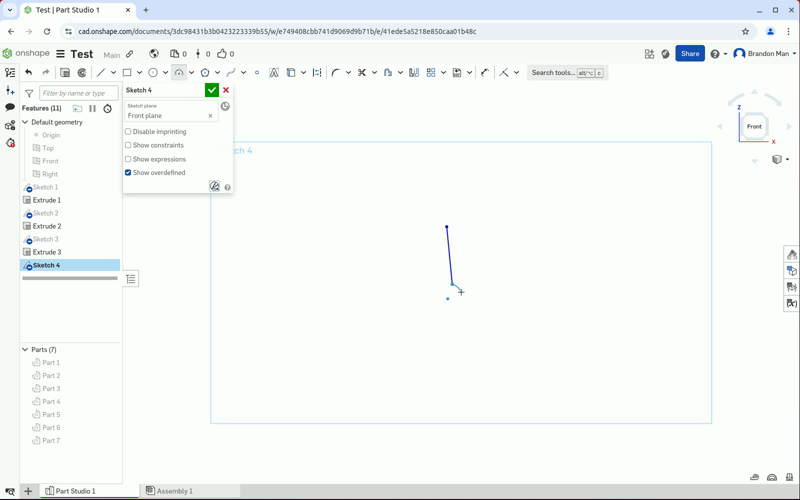
mouse_move(466, 276)
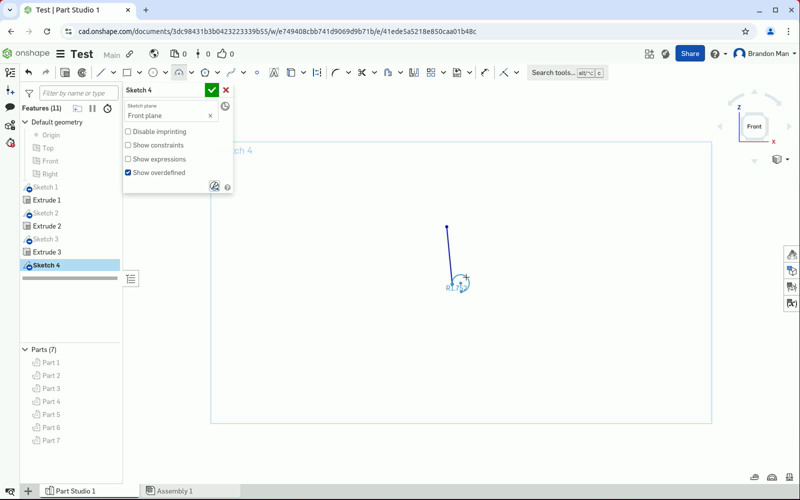
click(466, 276)
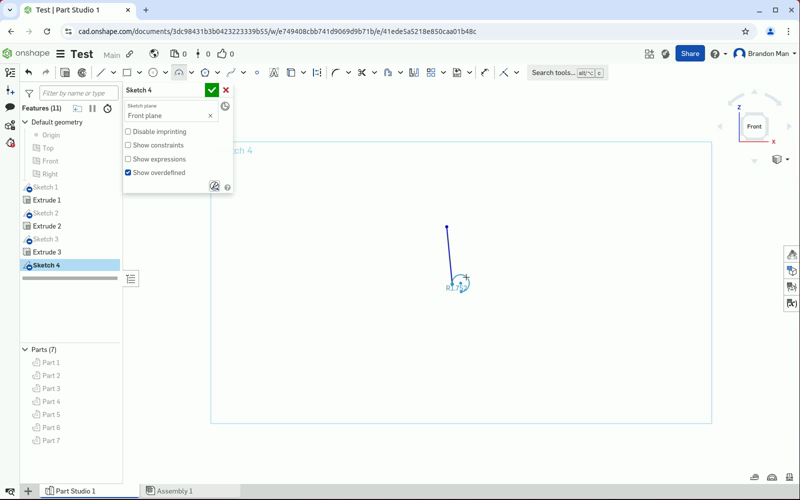
key_up(shift)
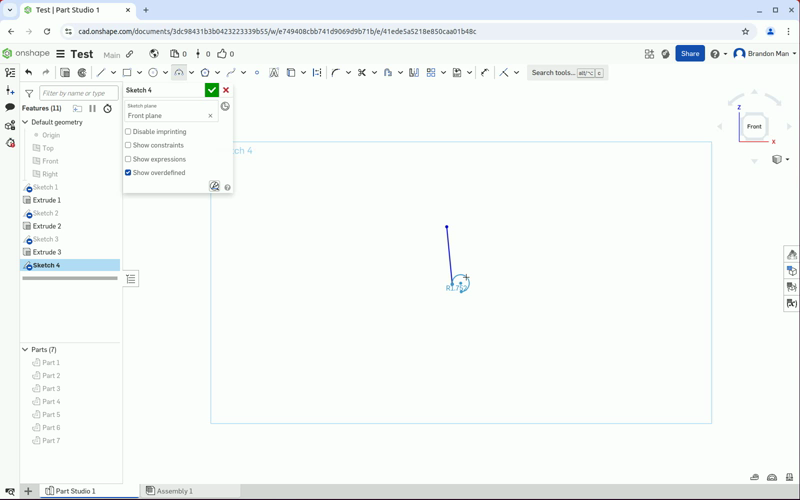
key(esc)
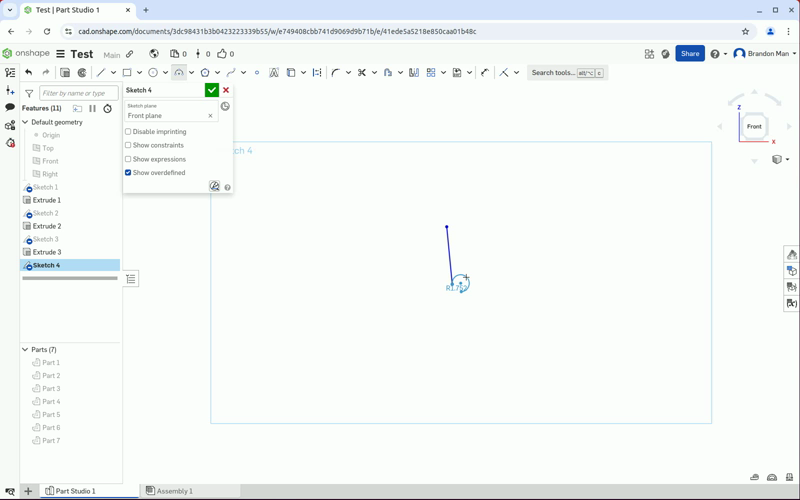
key(l)
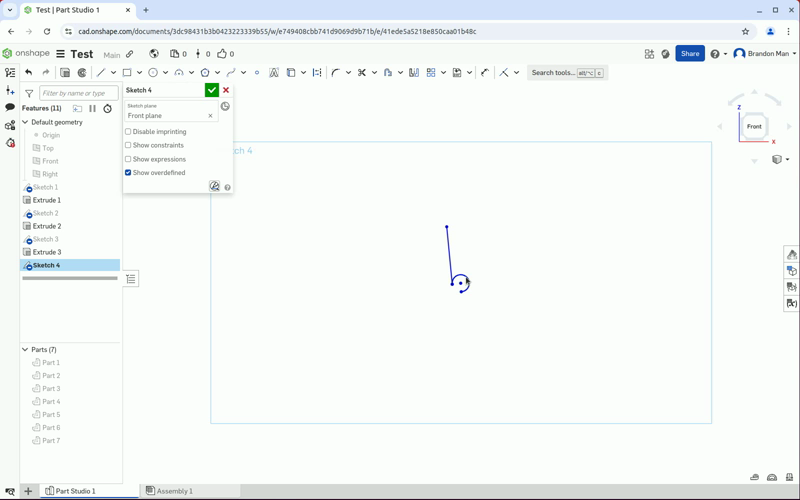
mouse_move(461, 291)
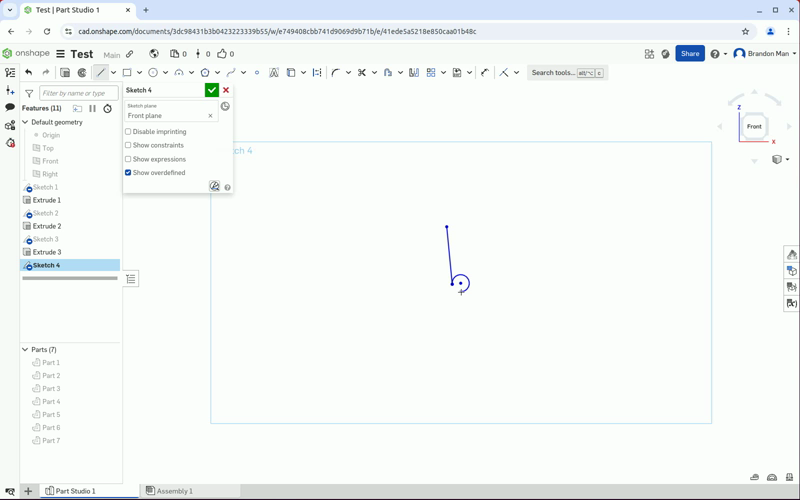
click(461, 291)
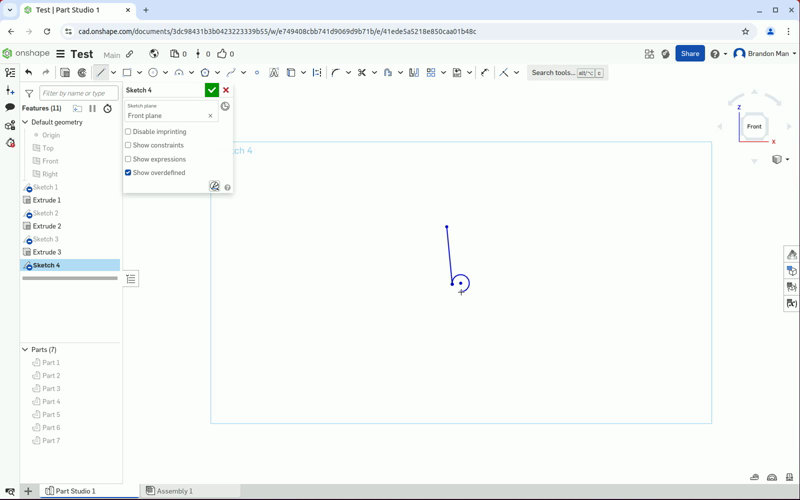
key_down(shift)
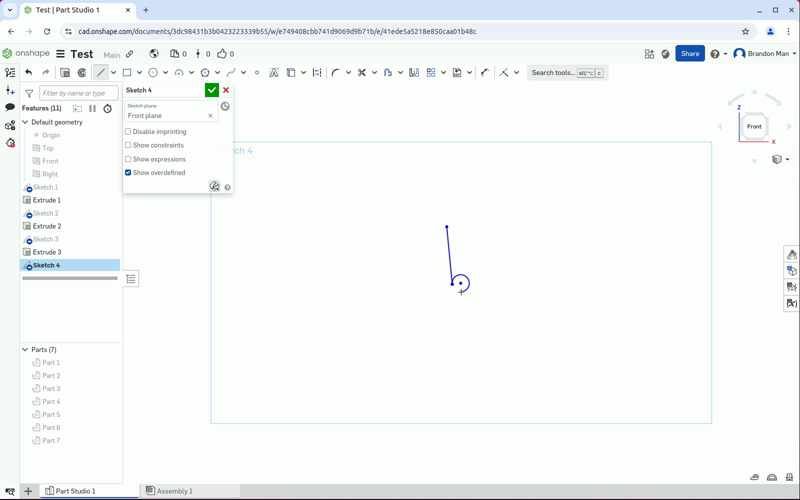
mouse_move(491, 291)
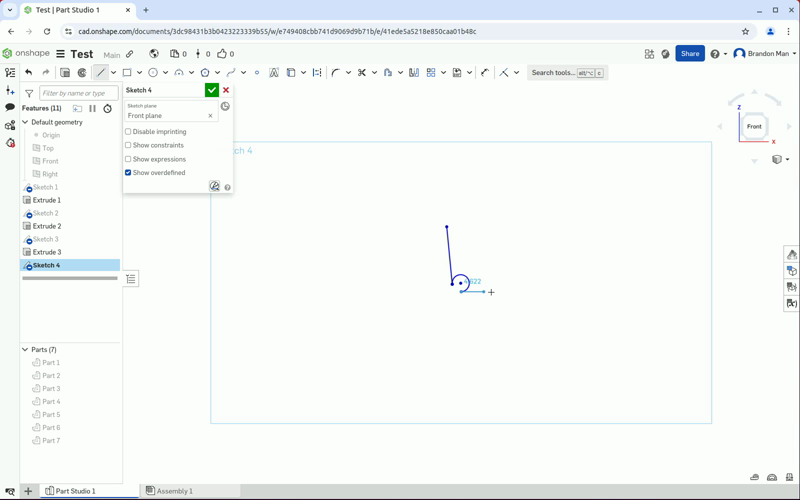
mouse_move(502, 290)
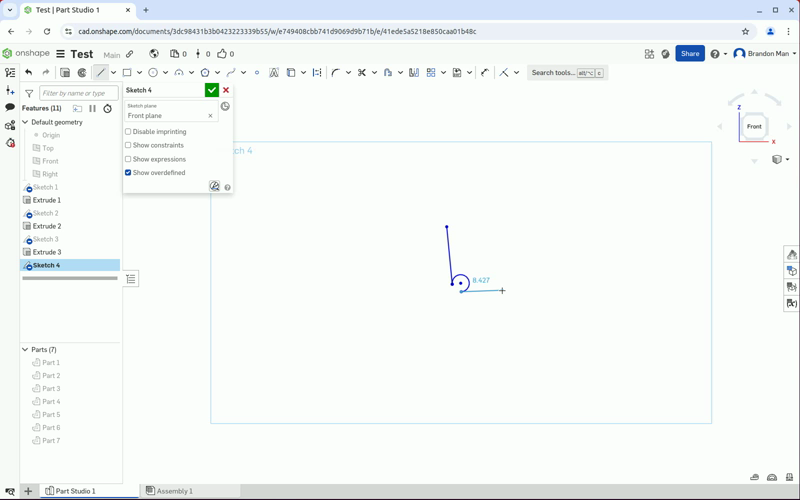
click(502, 290)
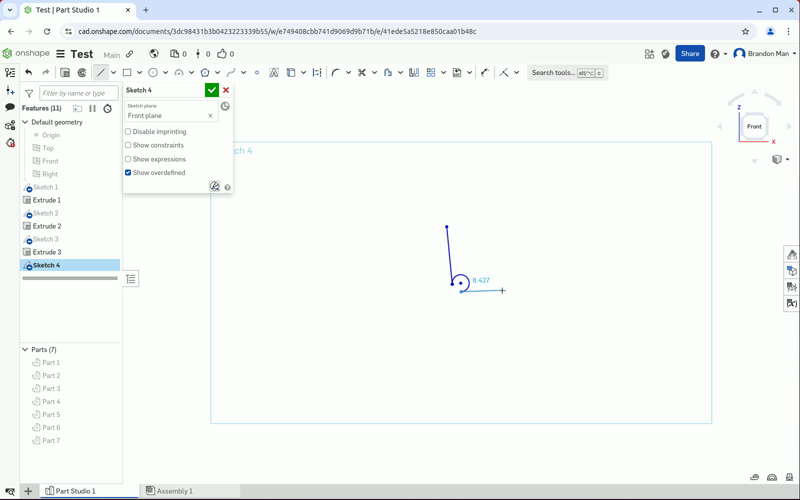
key_up(shift)
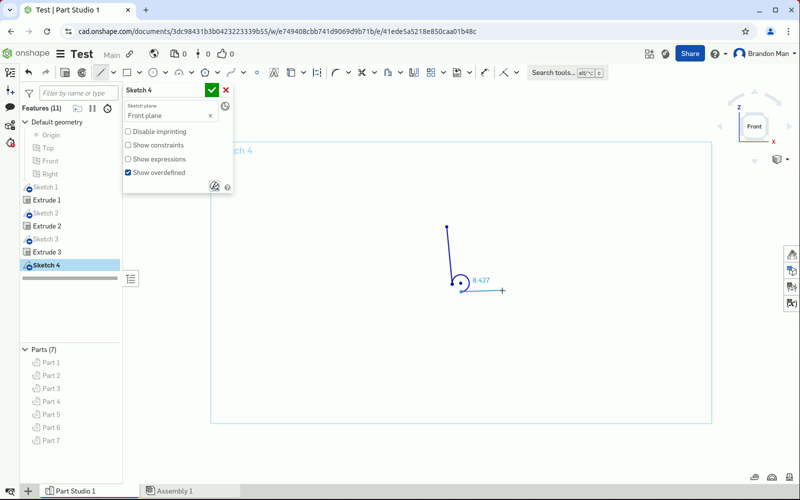
key(esc)
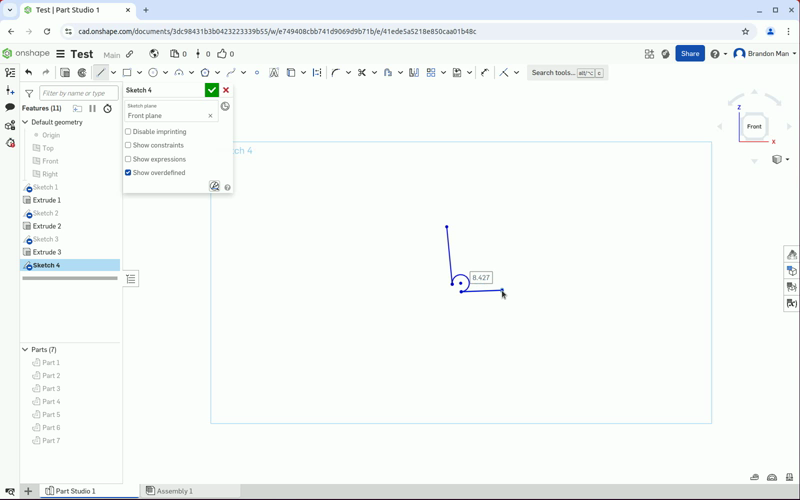
key(a)
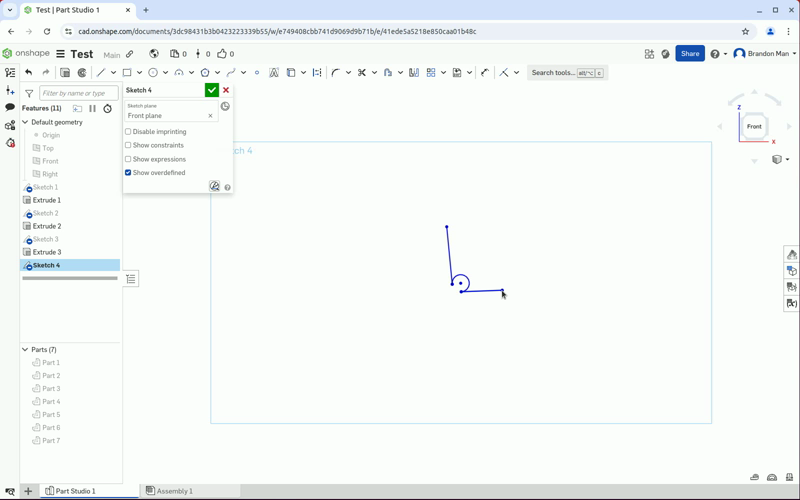
mouse_move(502, 290)
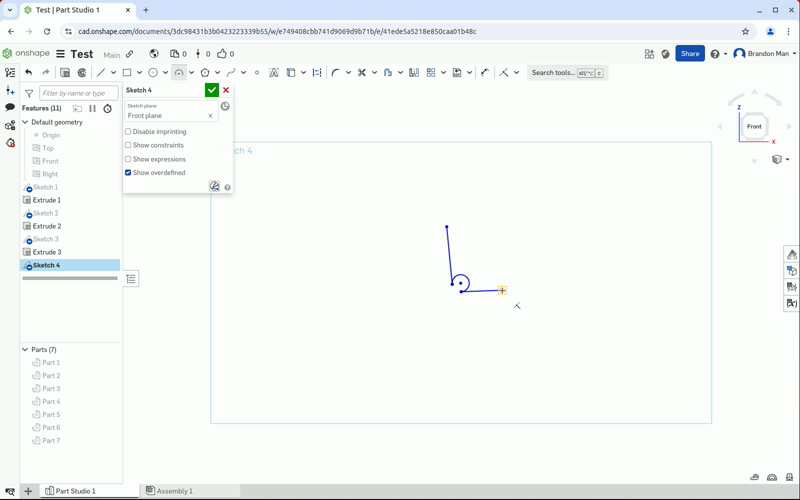
click(502, 290)
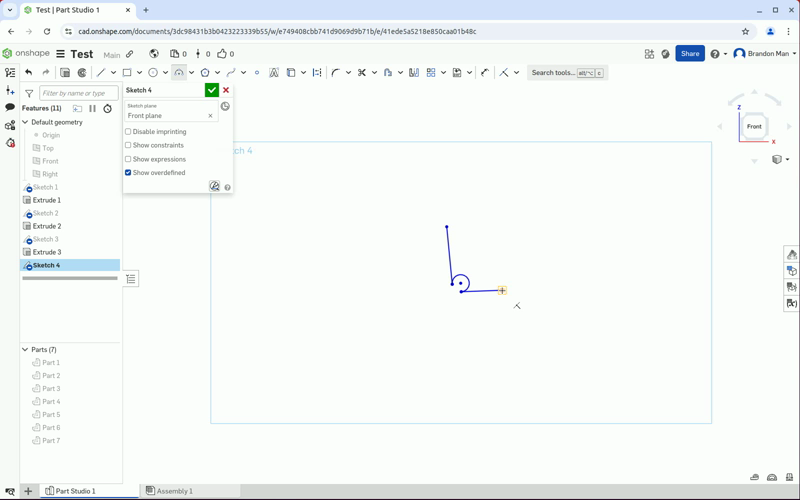
key_down(shift)
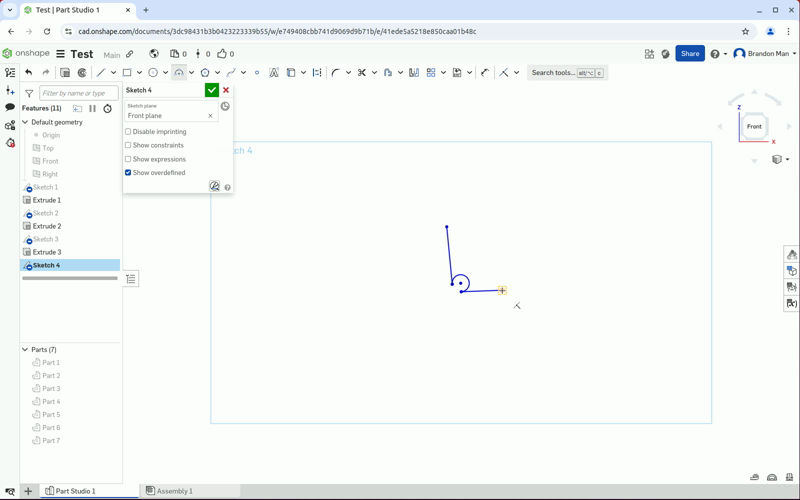
mouse_move(502, 276)
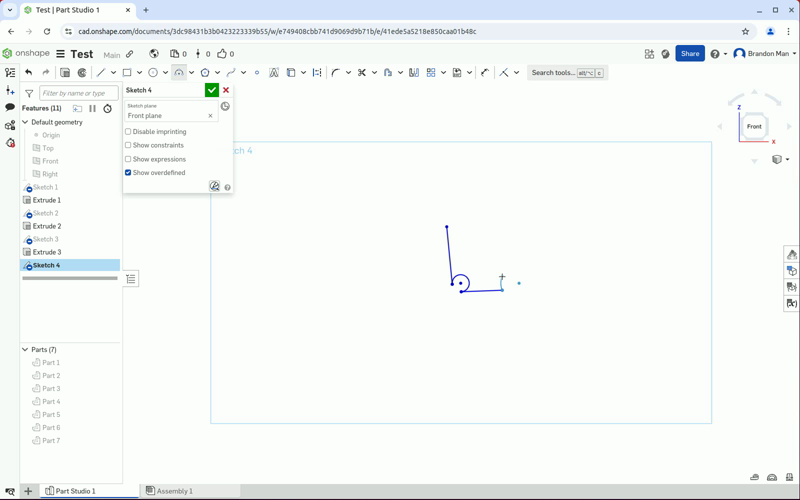
click(502, 276)
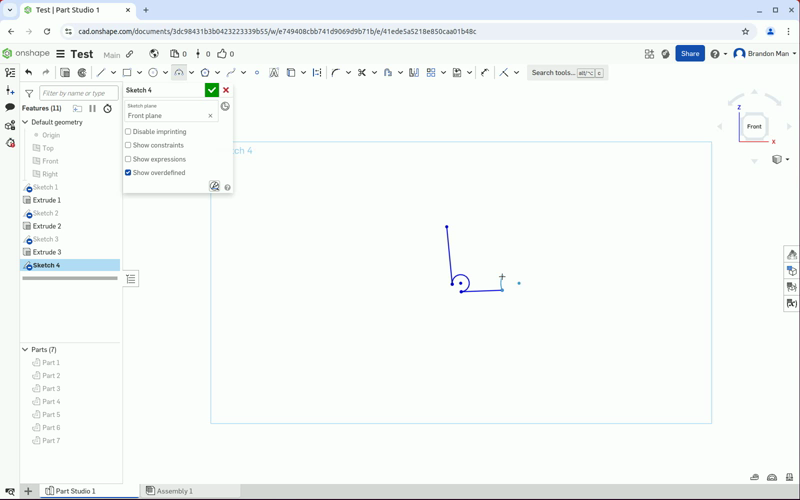
mouse_move(494, 282)
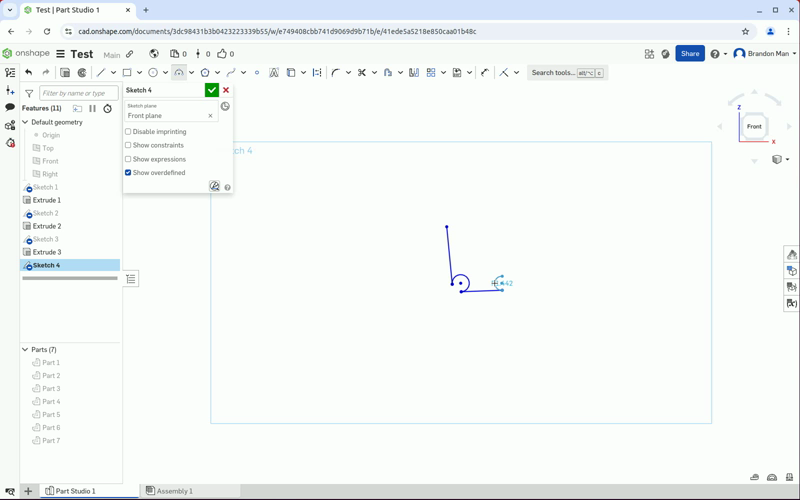
click(494, 282)
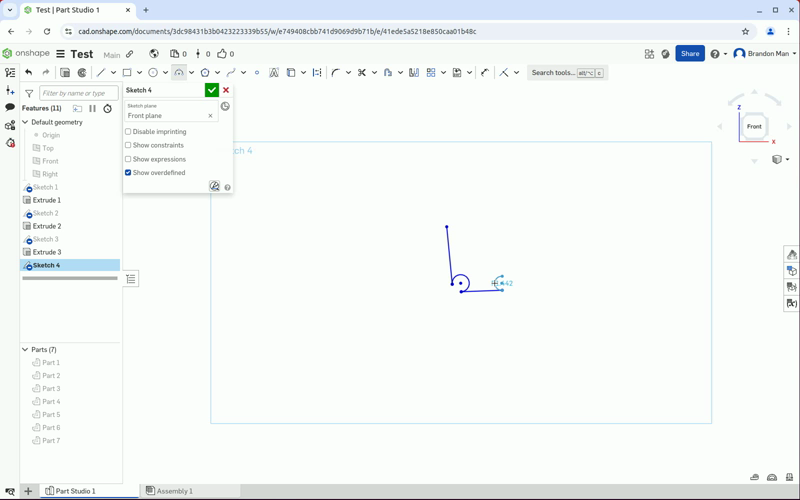
key_up(shift)
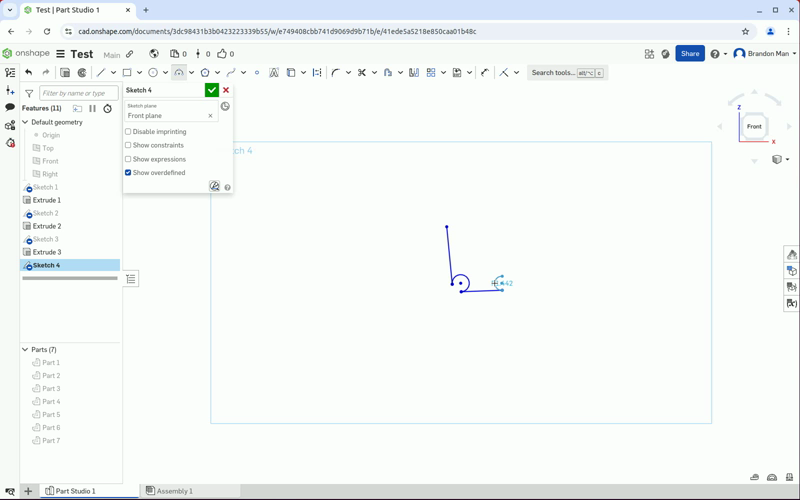
key(esc)
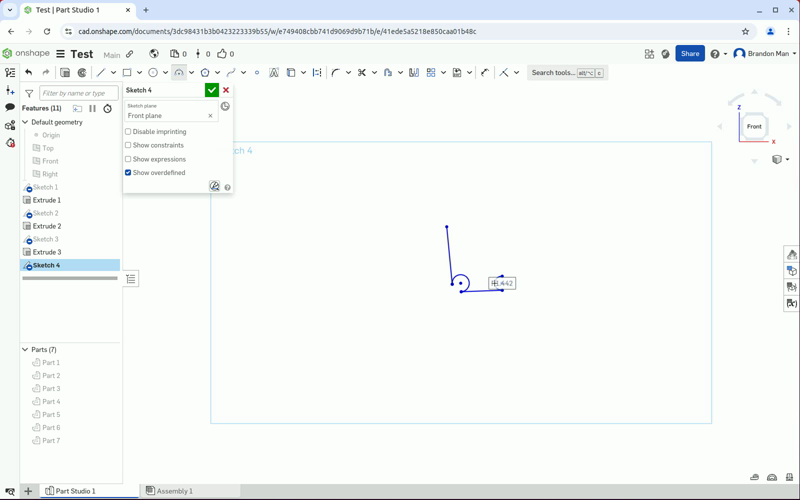
key(l)
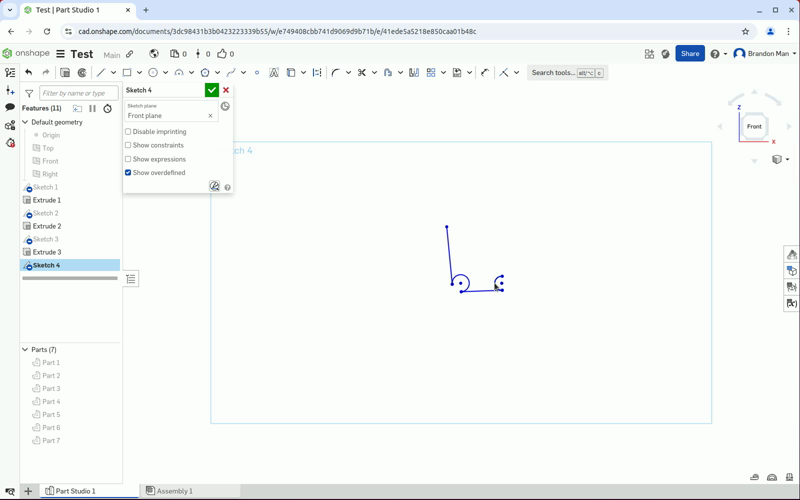
mouse_move(502, 276)
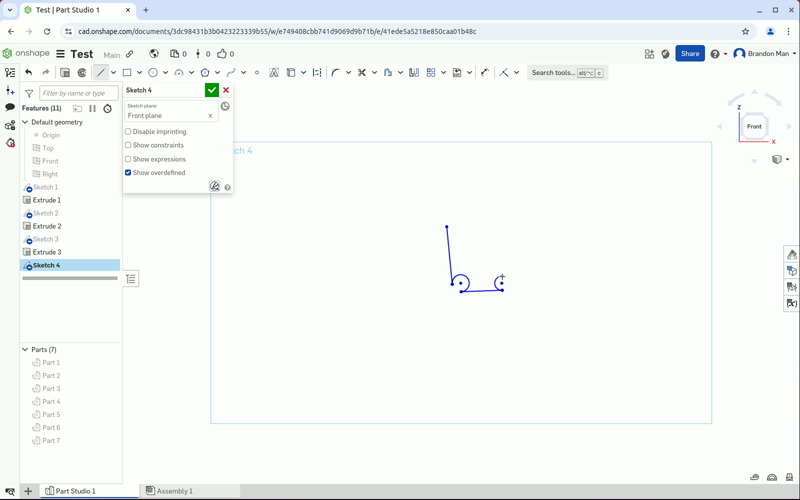
click(502, 276)
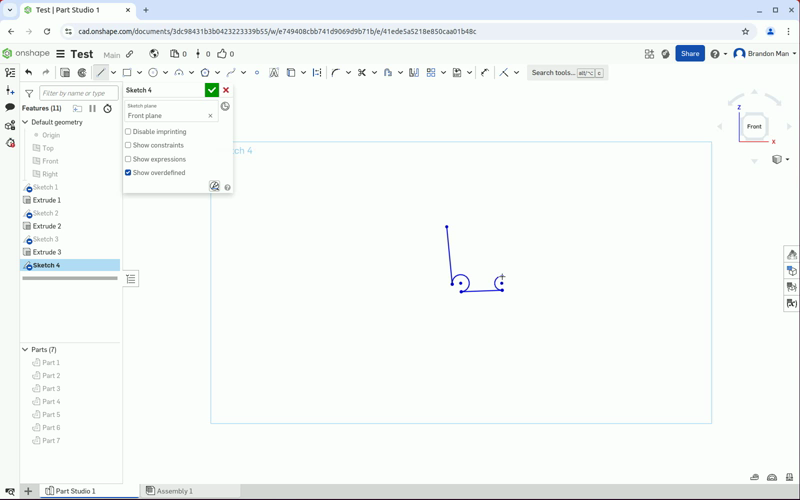
key_down(shift)
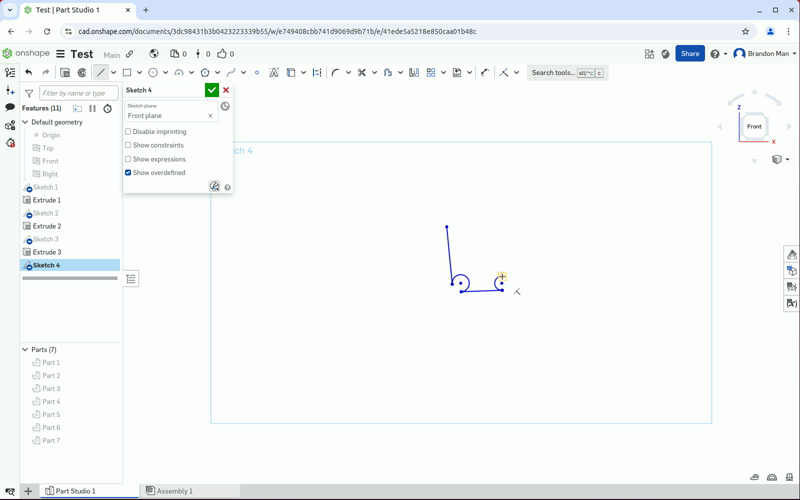
mouse_move(532, 276)
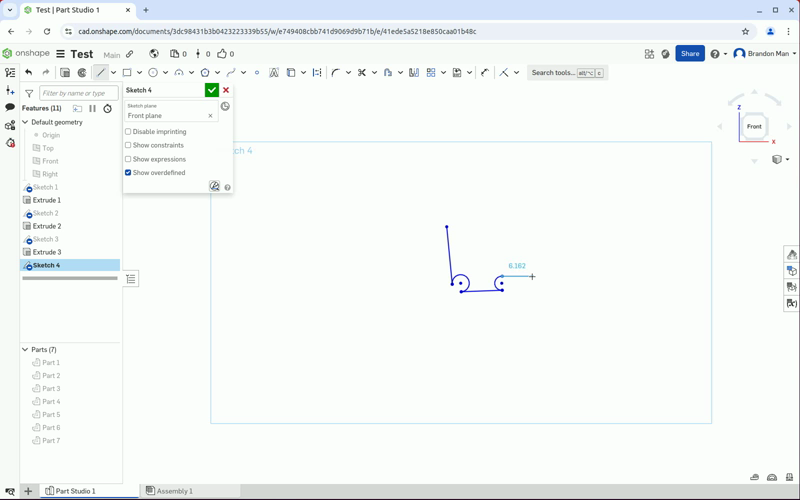
mouse_move(478, 275)
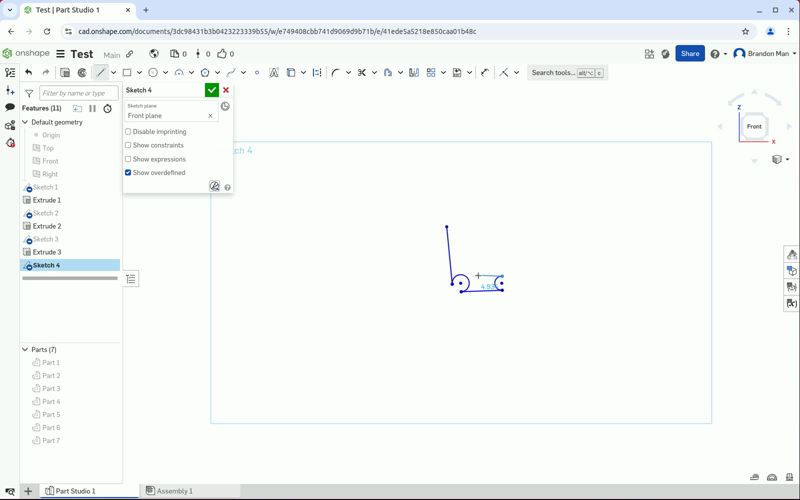
click(478, 275)
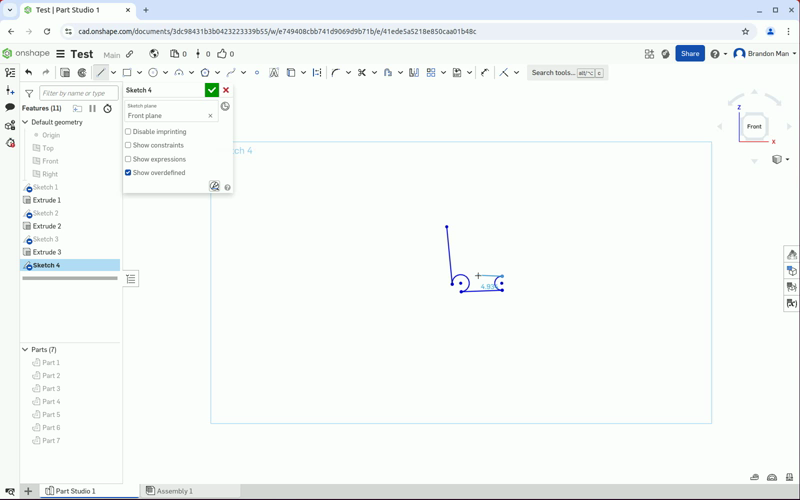
key_up(shift)
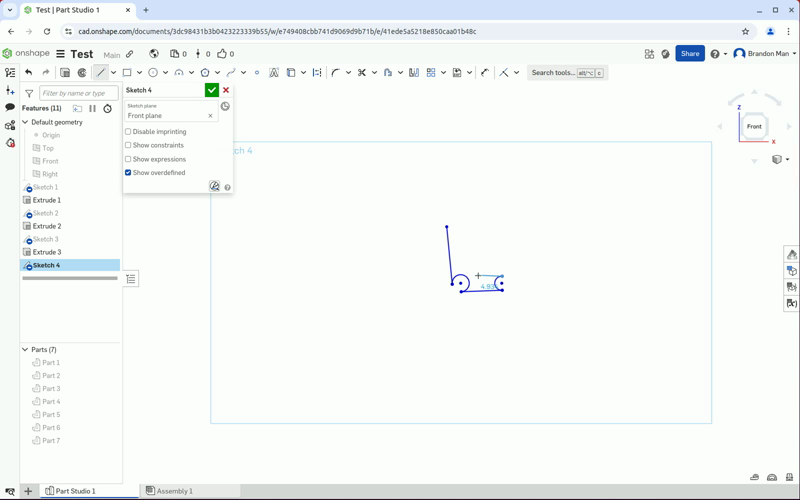
key(esc)
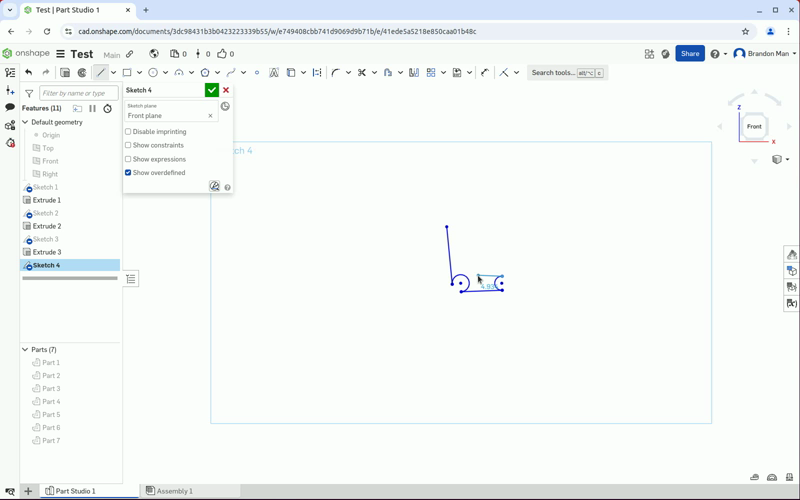
key(a)
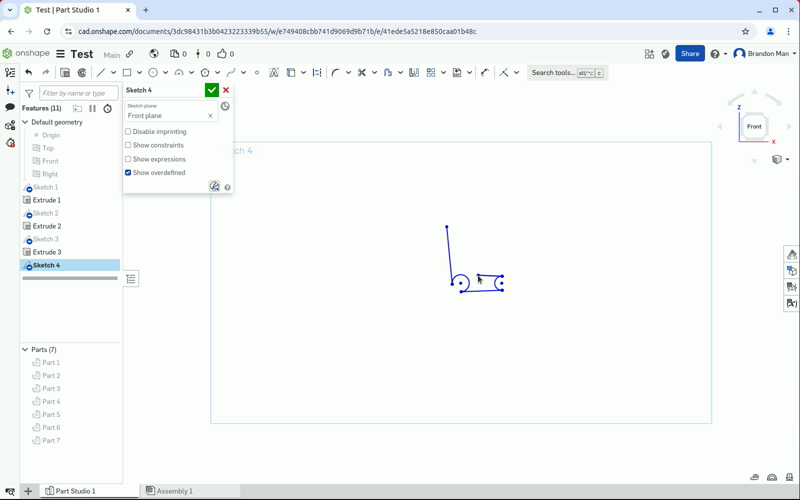
mouse_move(478, 275)
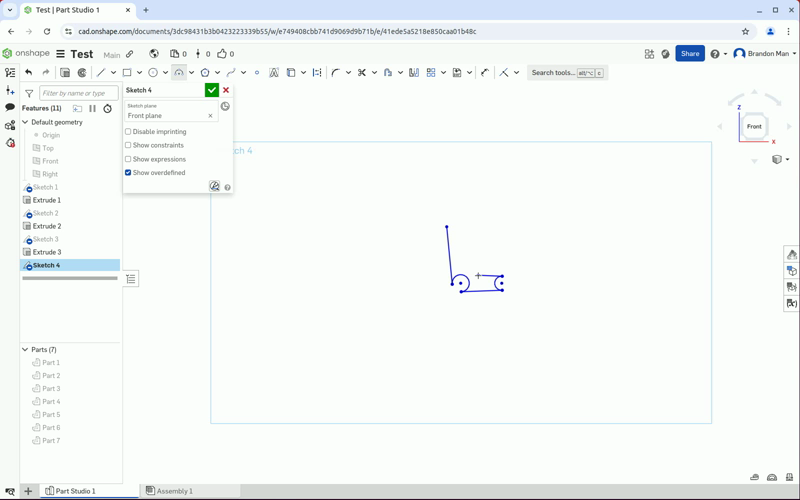
click(478, 275)
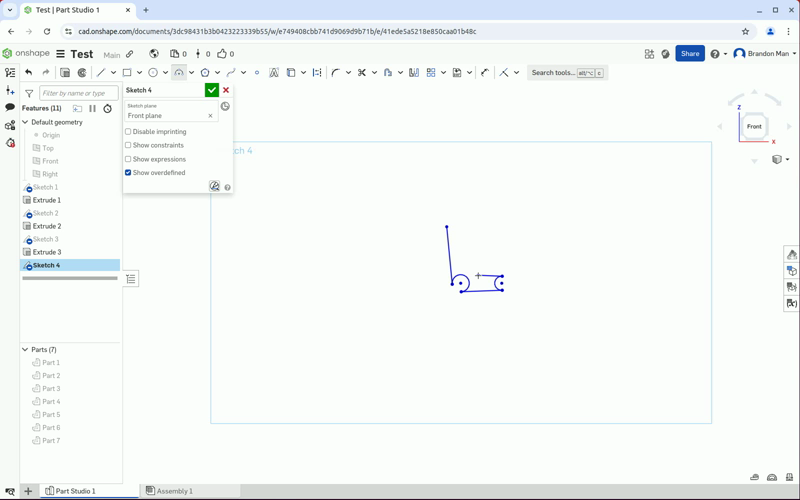
key_down(shift)
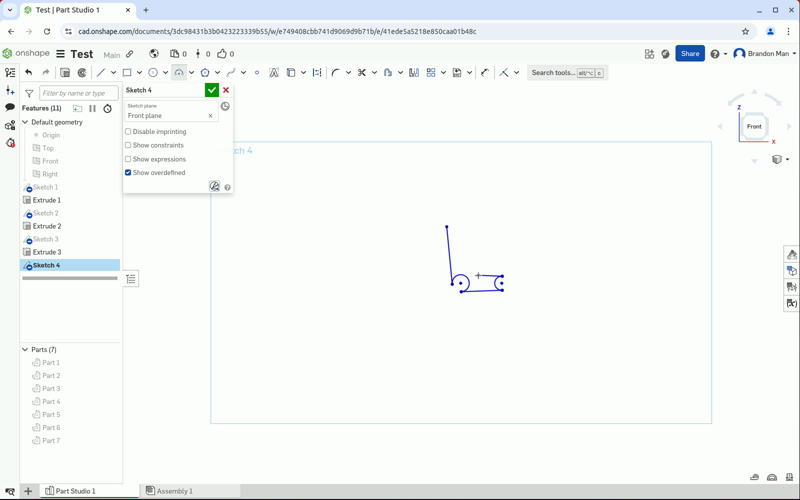
mouse_move(471, 267)
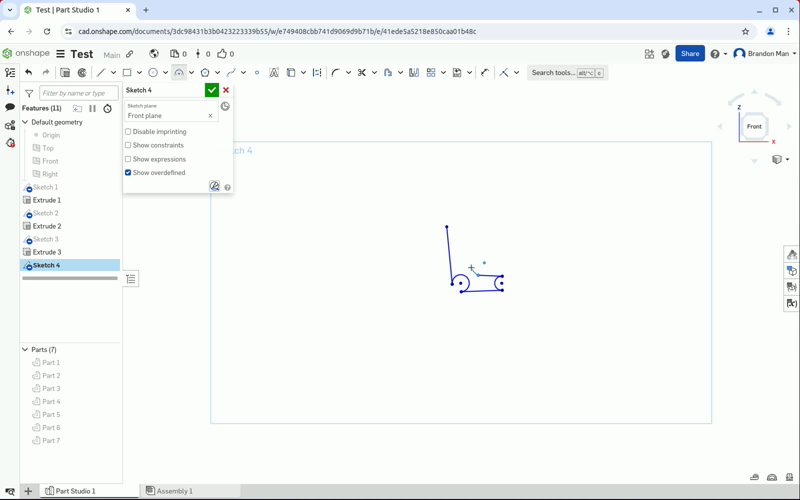
click(471, 267)
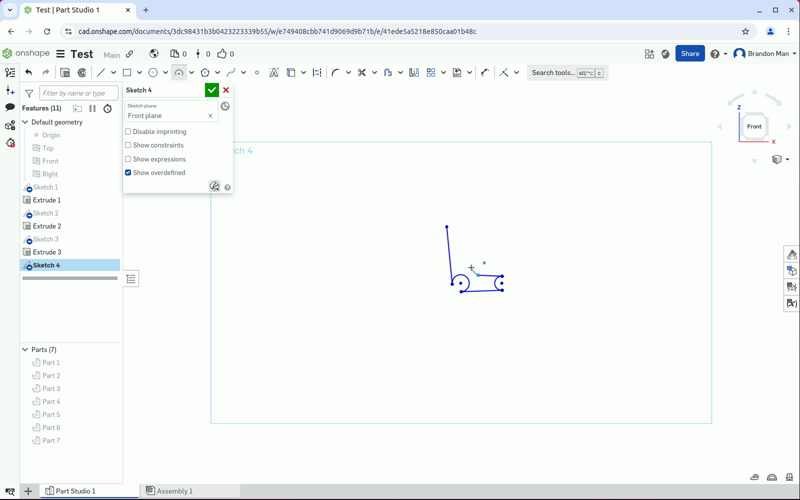
mouse_move(472, 272)
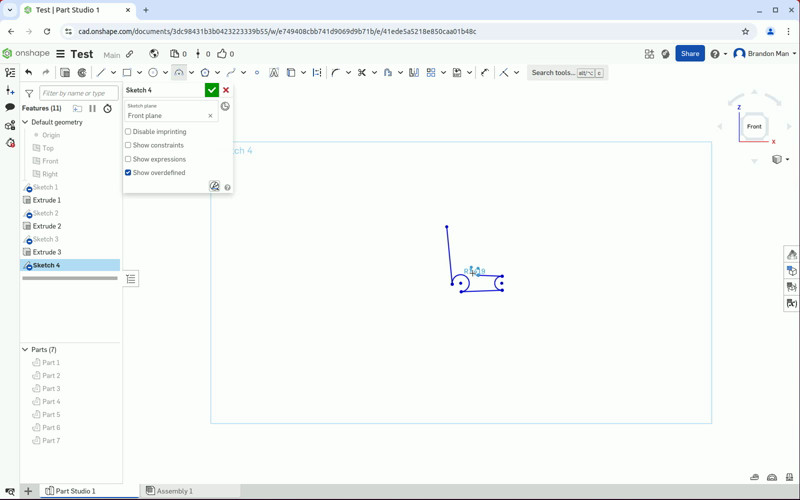
click(472, 272)
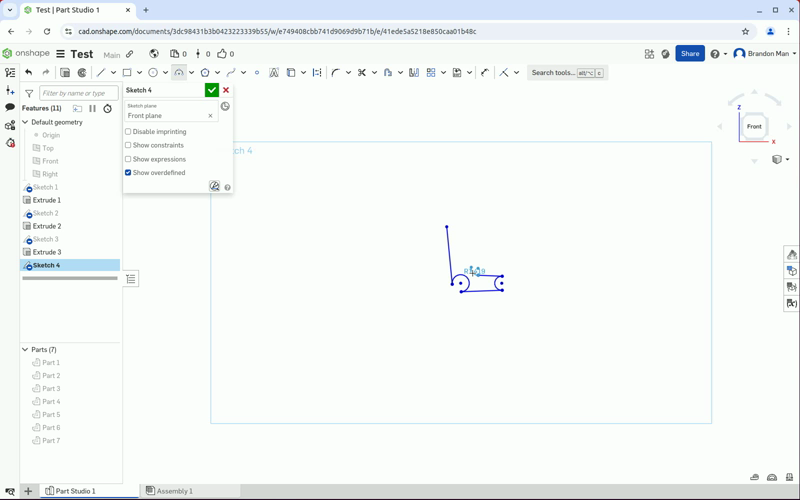
key_up(shift)
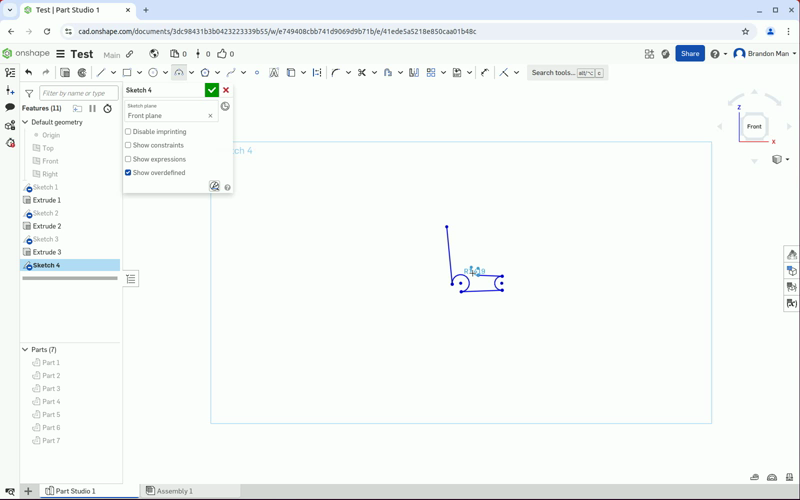
key(esc)
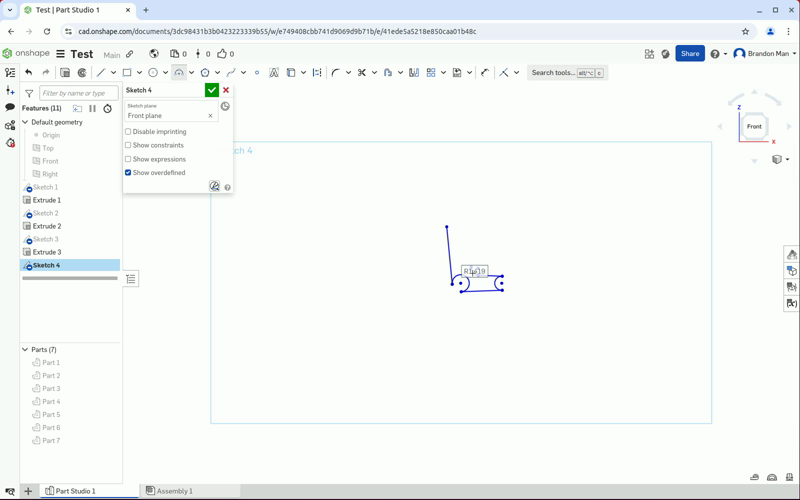
key(l)
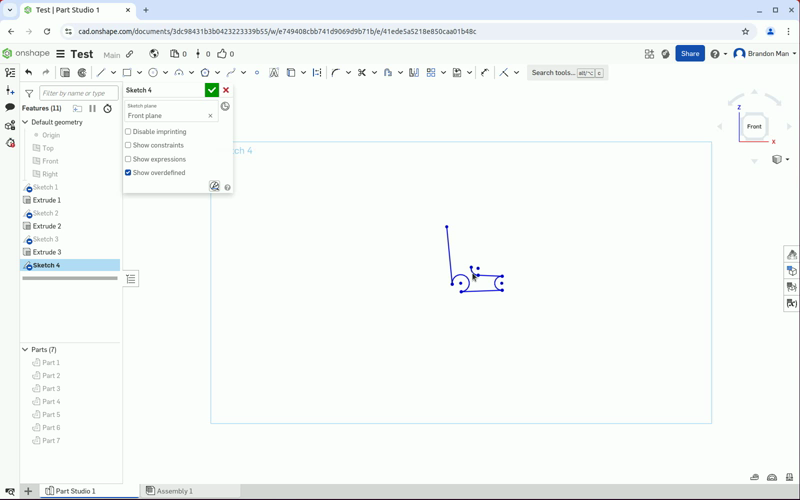
mouse_move(471, 267)
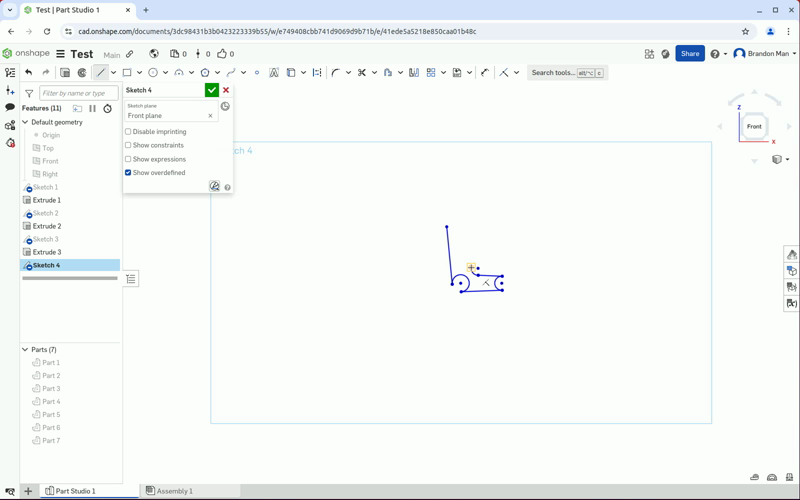
click(471, 267)
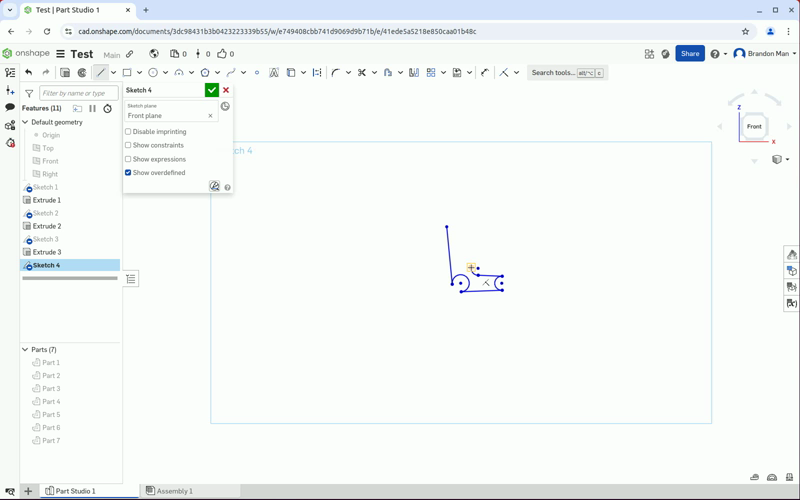
key_down(shift)
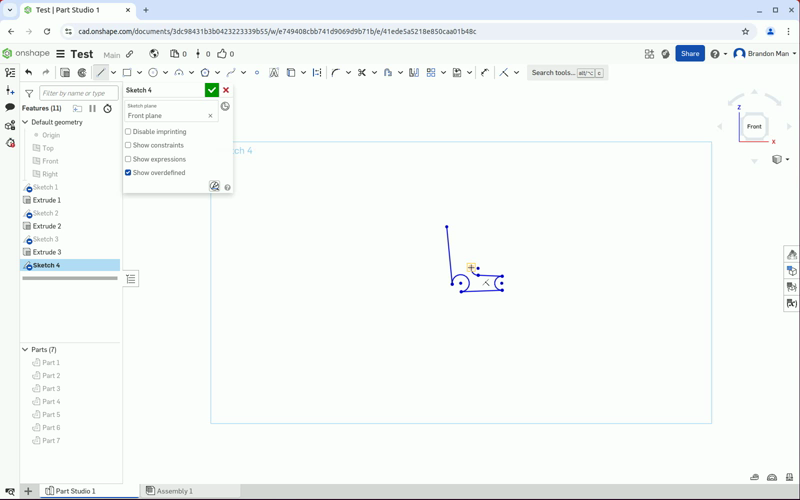
mouse_move(501, 267)
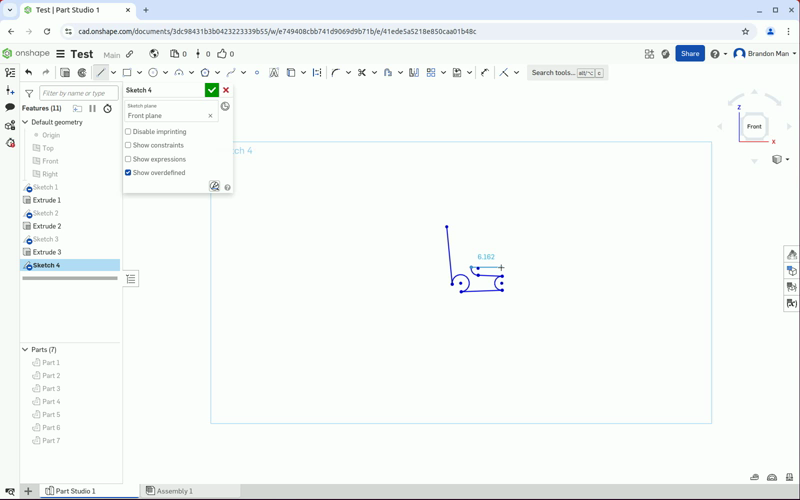
mouse_move(475, 226)
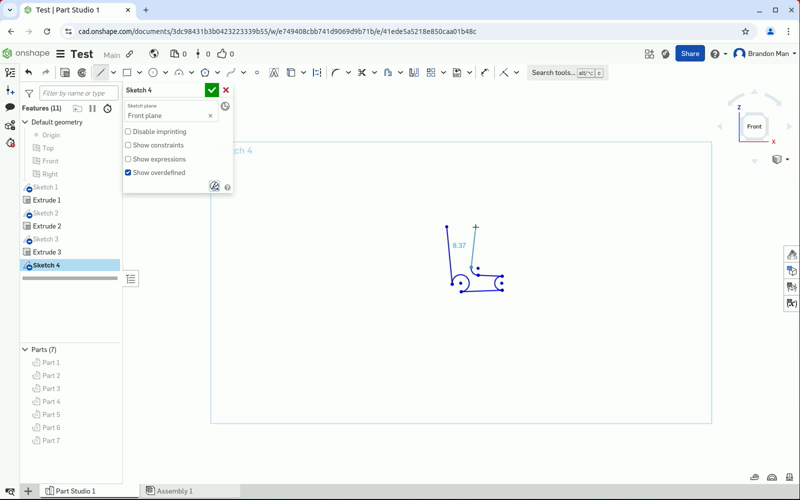
click(475, 226)
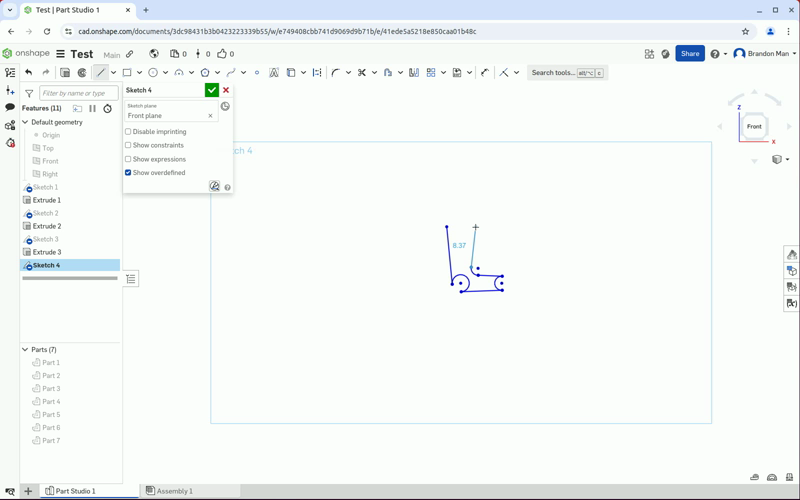
key_up(shift)
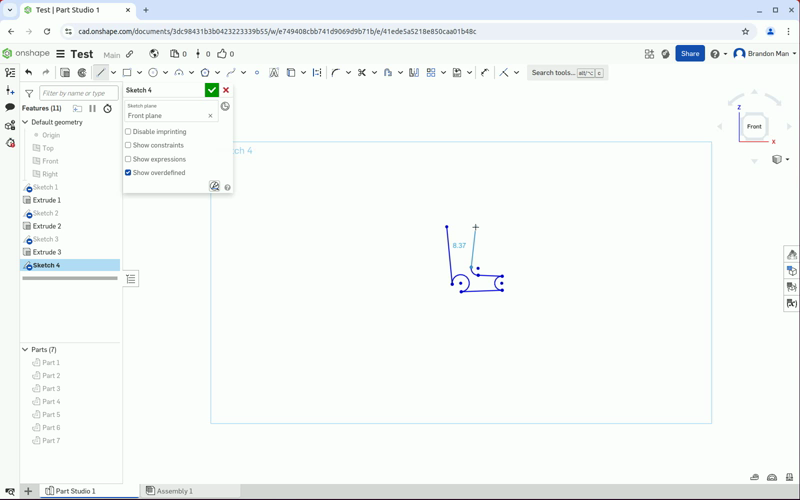
key(esc)
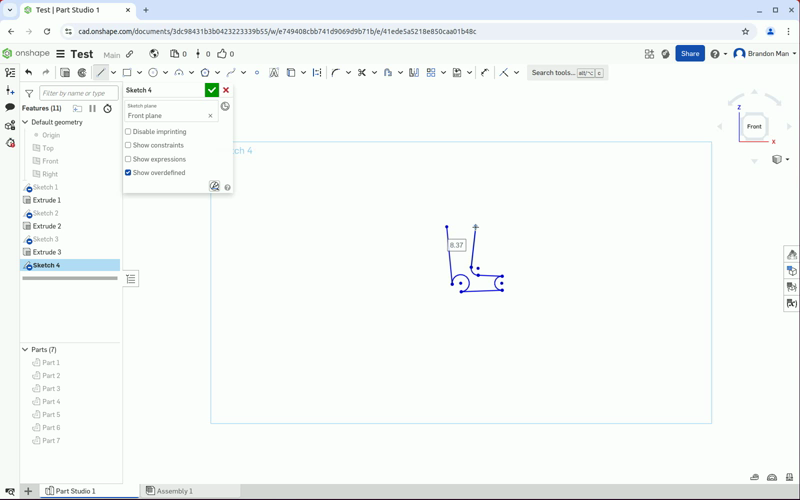
key(a)
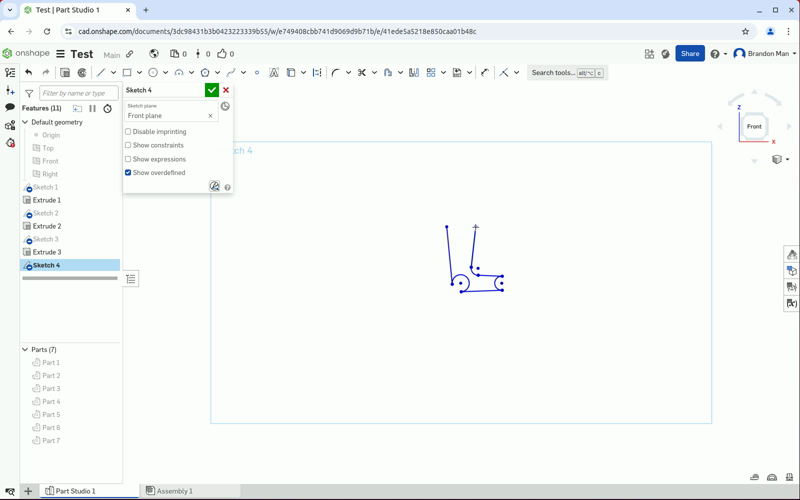
mouse_move(475, 226)
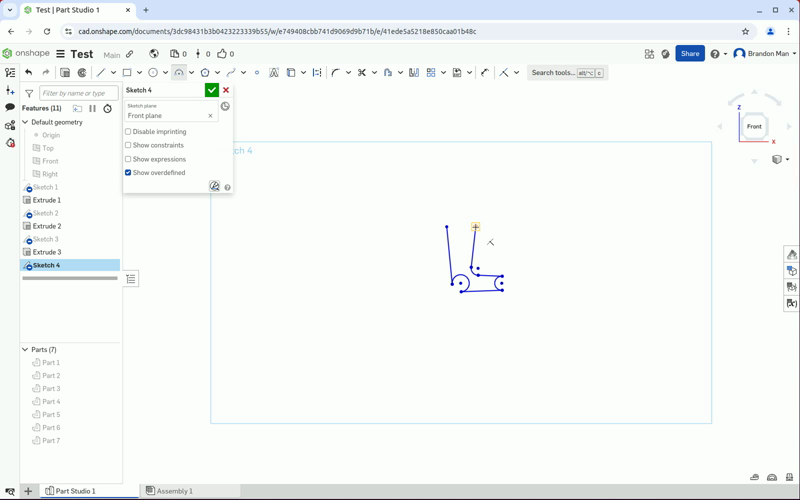
click(475, 226)
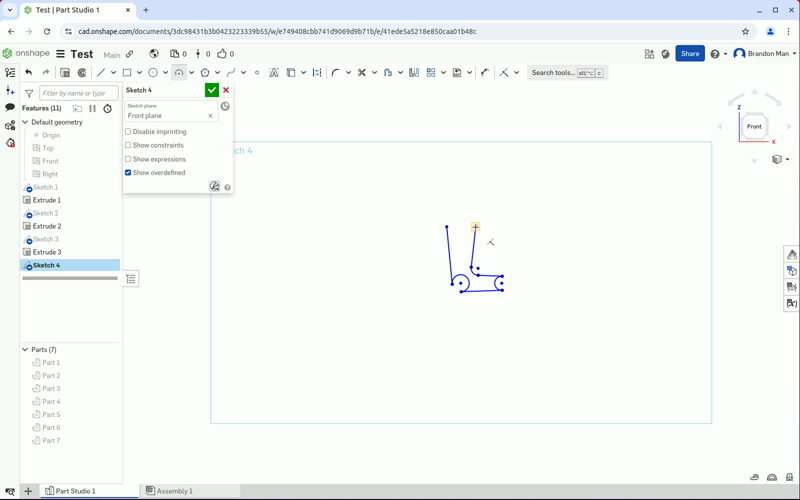
mouse_move(446, 226)
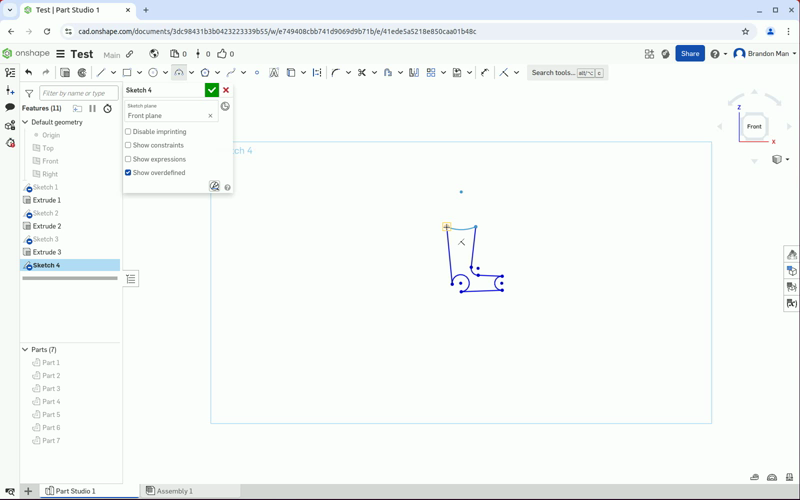
click(446, 226)
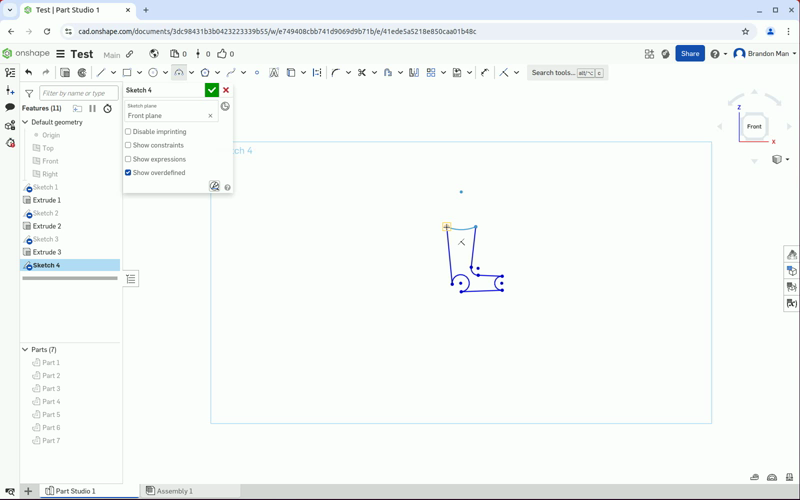
key_down(shift)
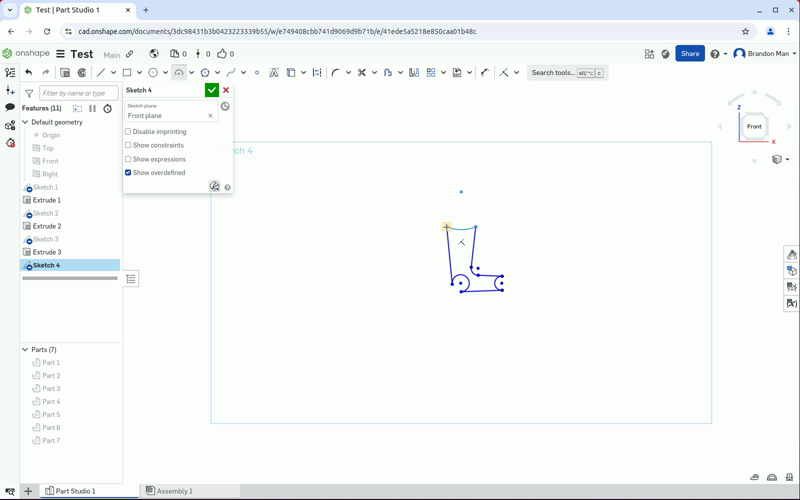
mouse_move(461, 239)
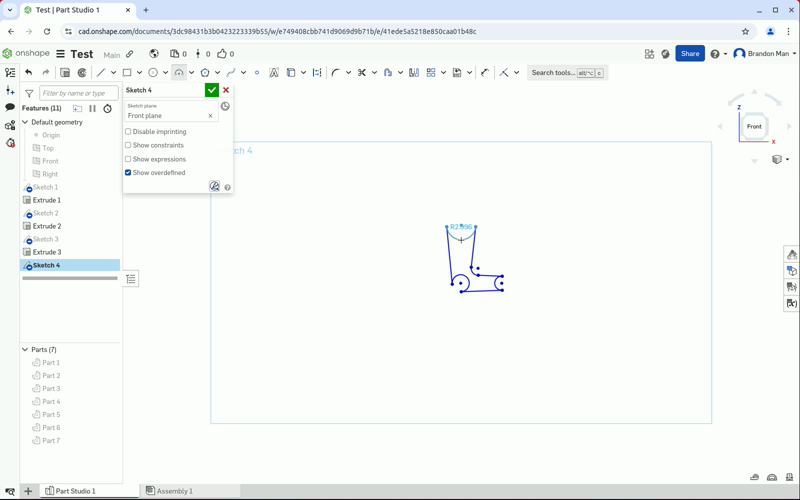
click(461, 239)
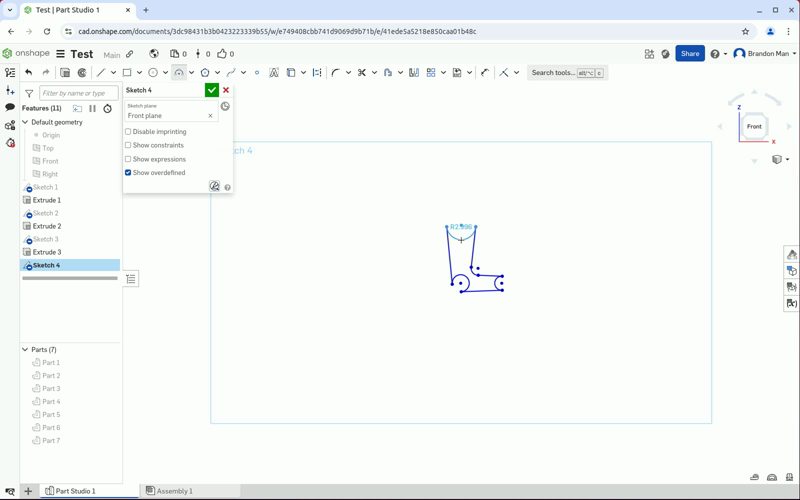
key_up(shift)
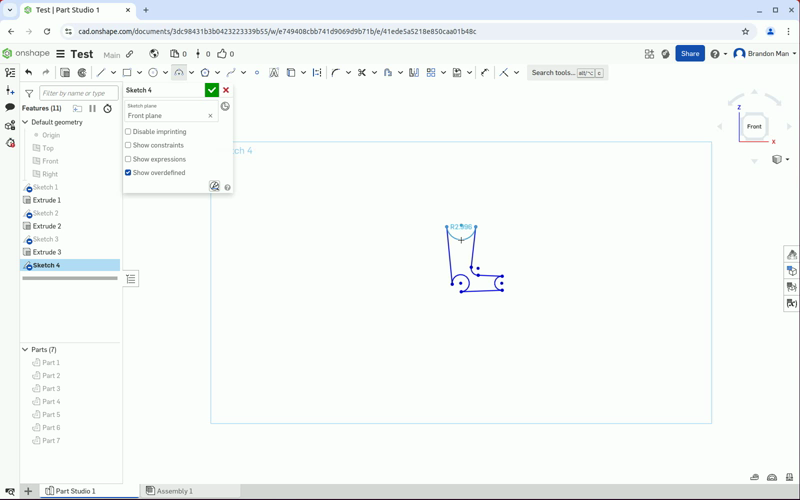
key(esc)
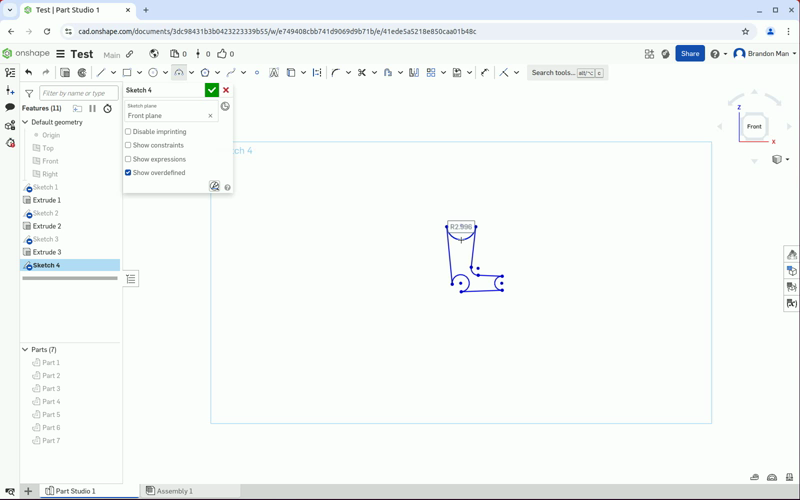
mouse_move(454, 260)
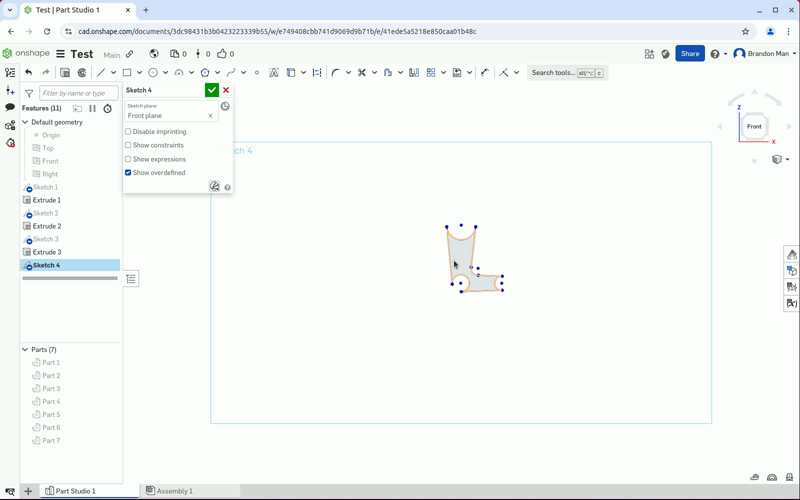
scroll(6)
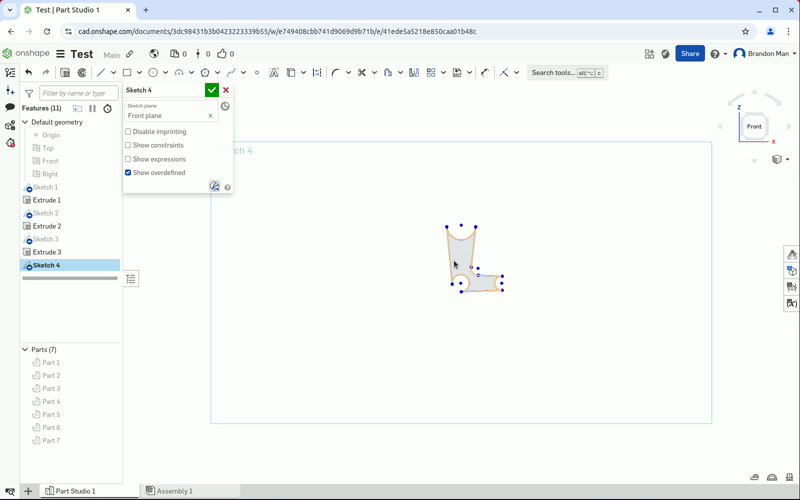
scroll(6)
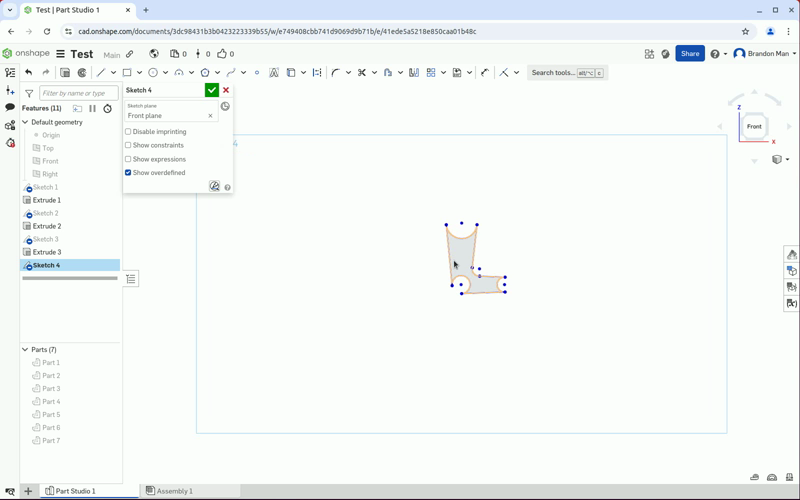
scroll(6)
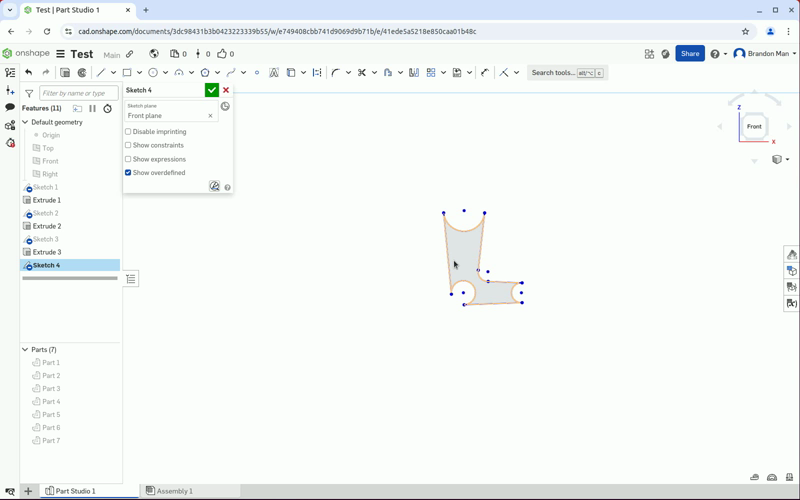
scroll(6)
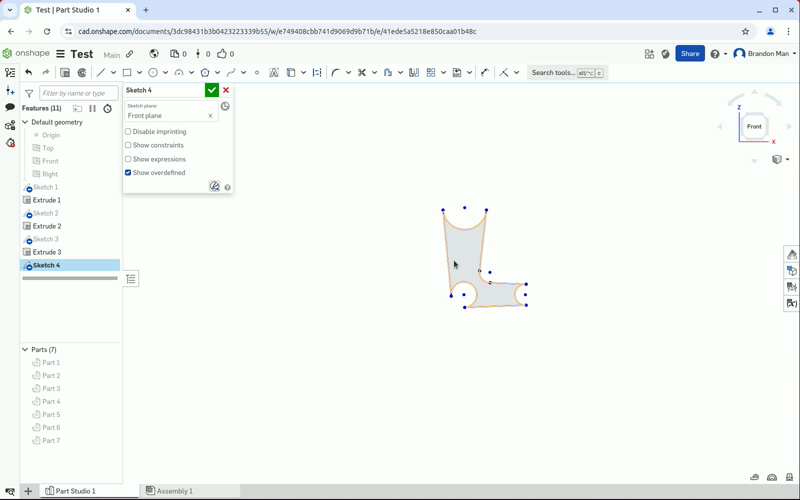
scroll(6)
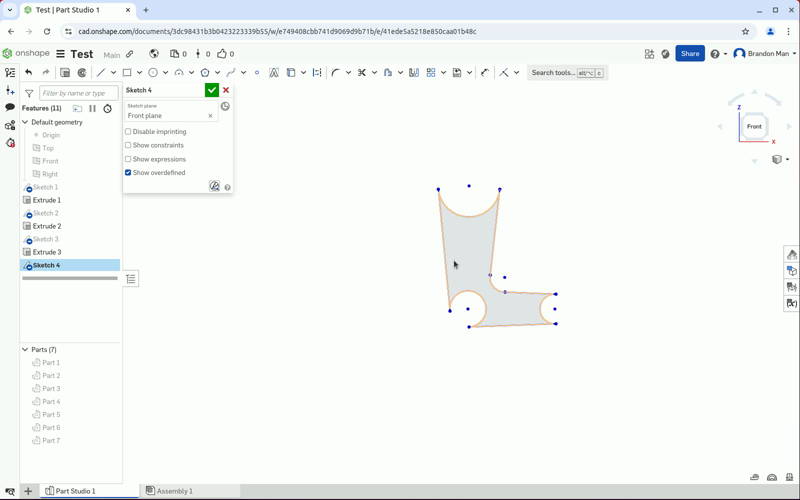
scroll(6)
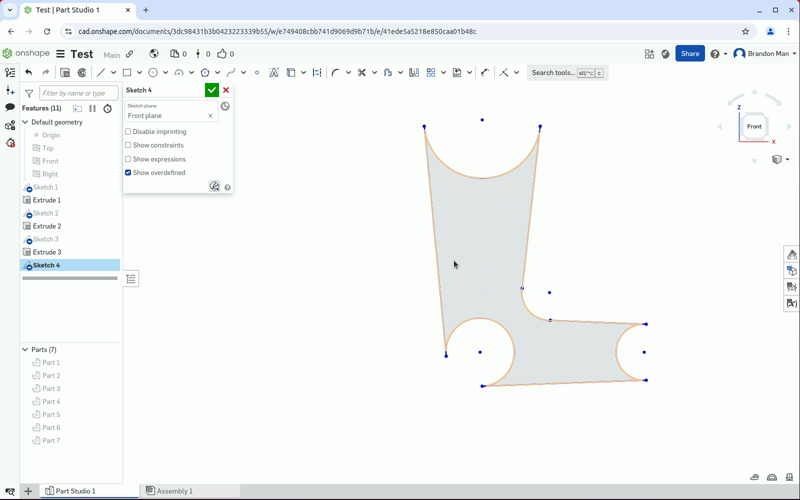
scroll(6)
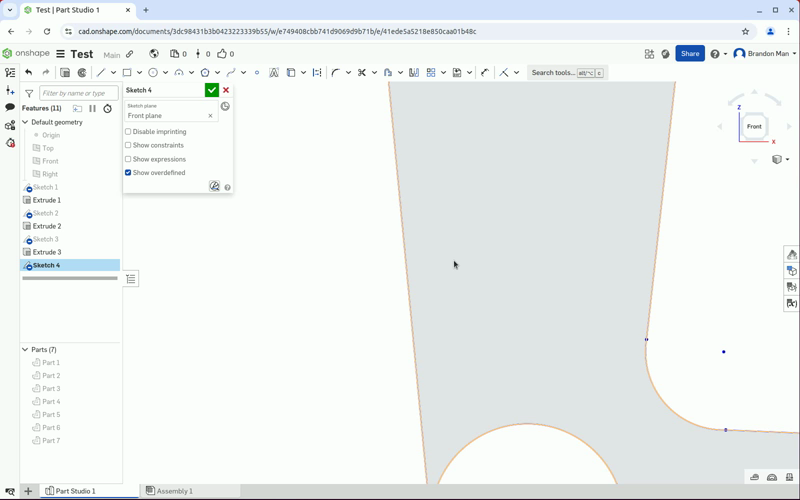
click(454, 260)
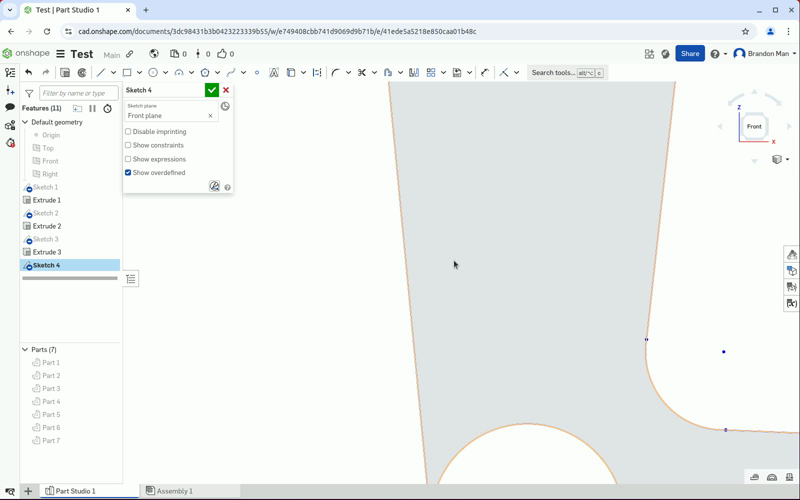
scroll(-6)
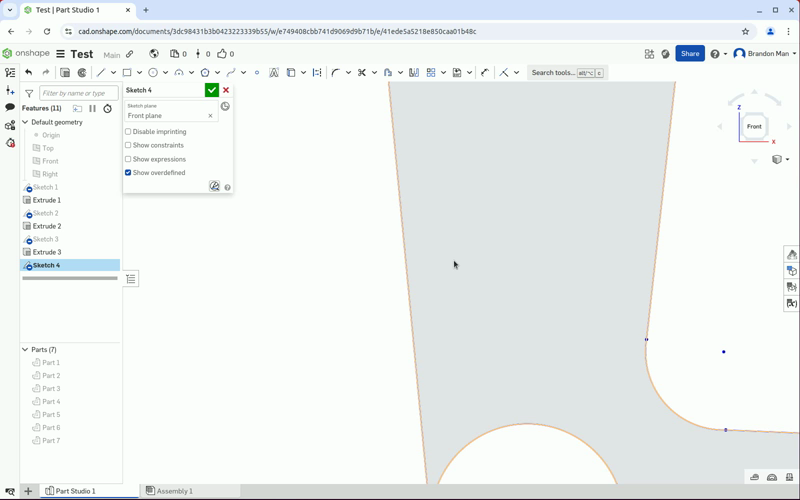
scroll(-6)
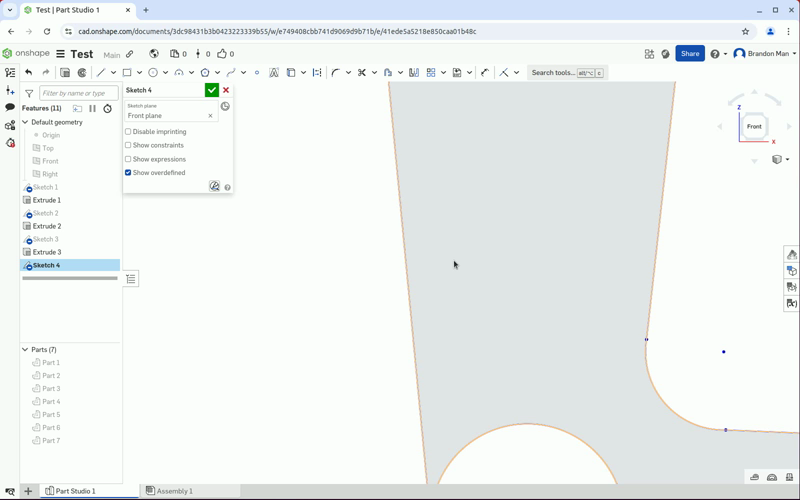
scroll(-6)
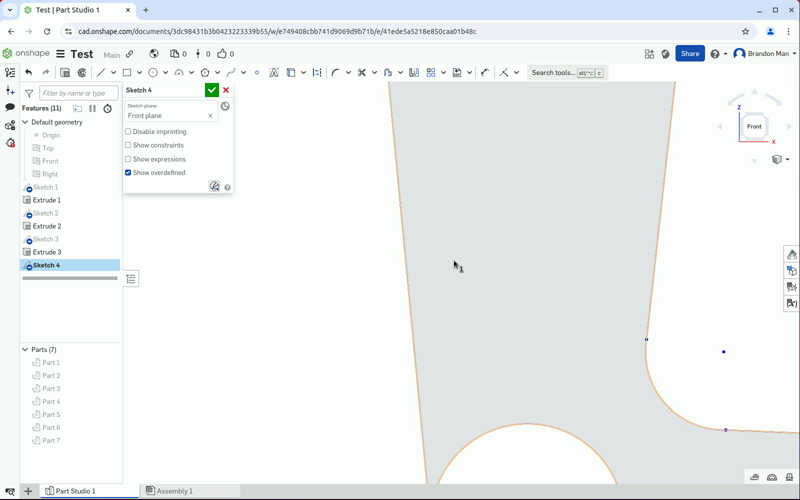
scroll(-6)
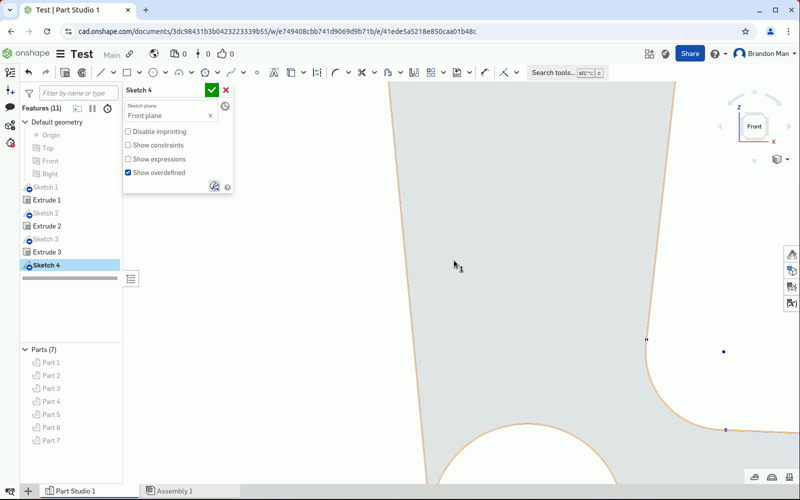
scroll(-6)
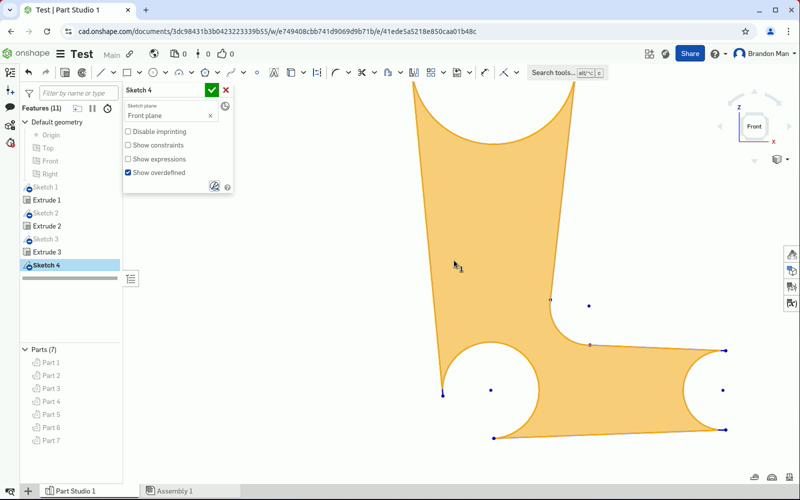
scroll(-6)
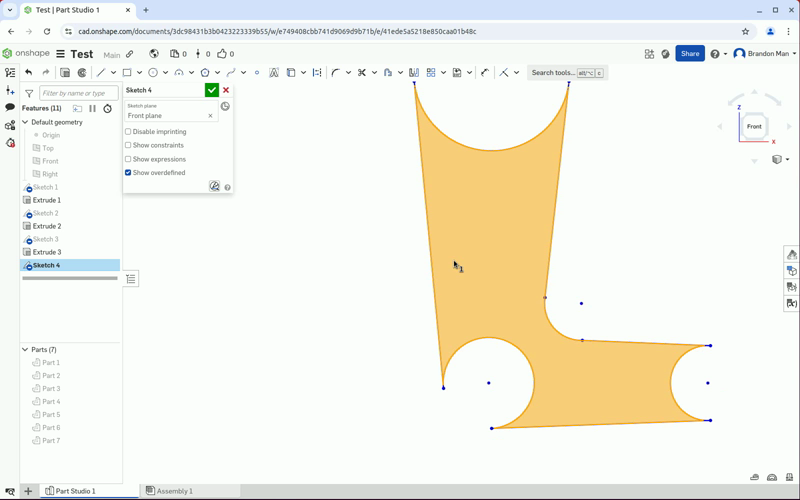
scroll(-6)
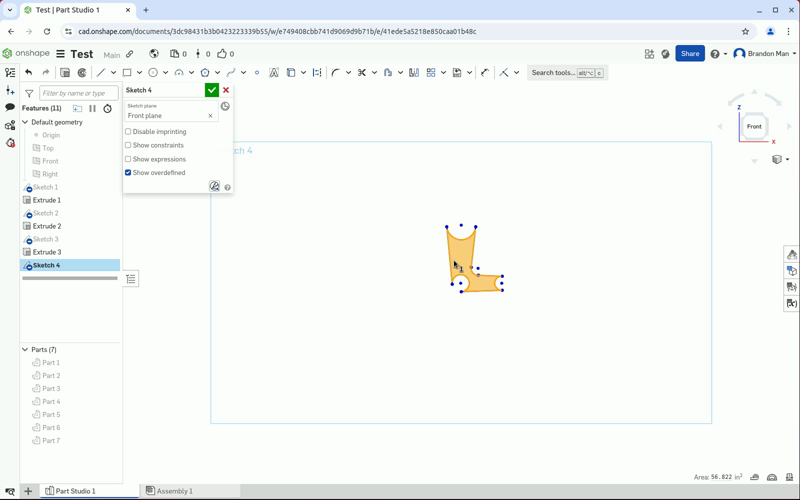
mouse_move(73, 352)
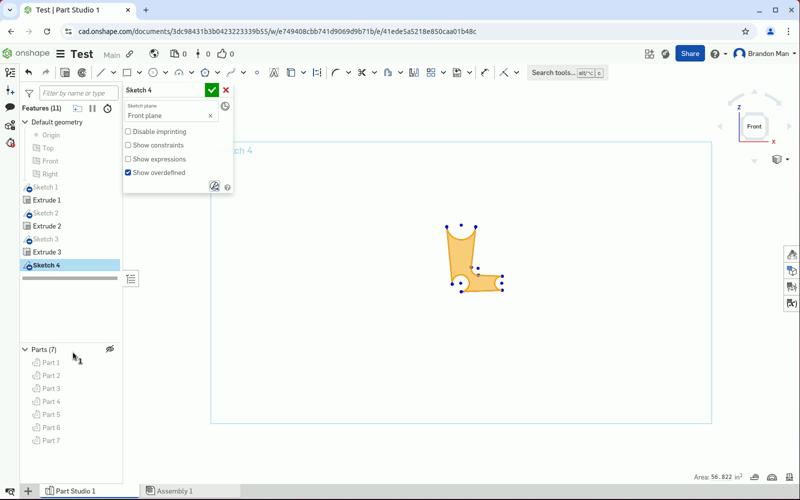
key(shift+y)
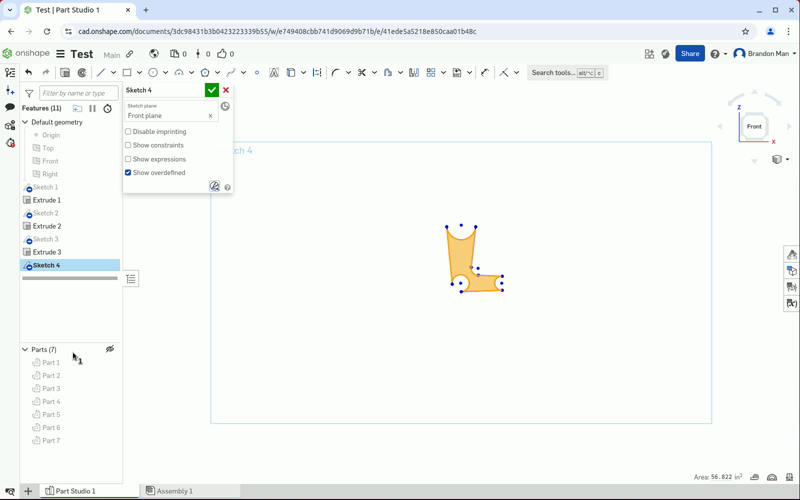
key(shift+e)
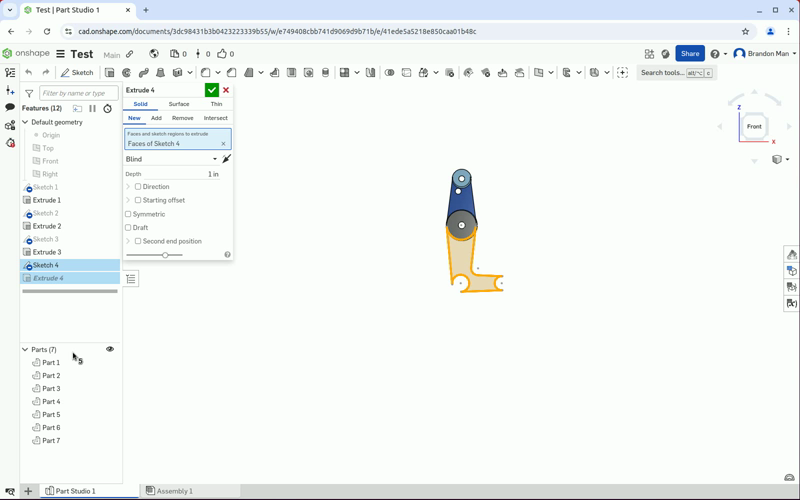
mouse_move(143, 106)
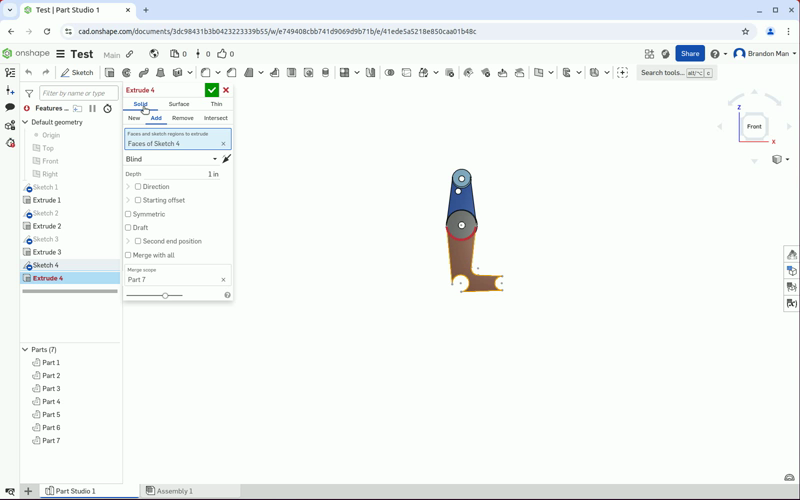
click(143, 106)
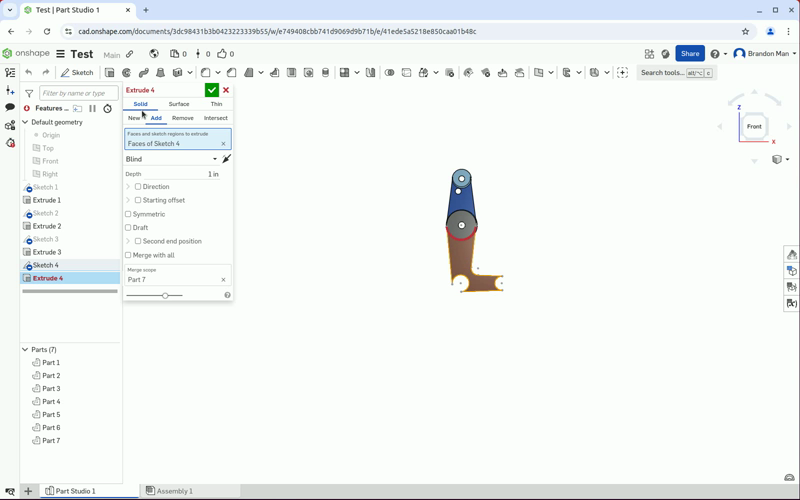
mouse_move(137, 120)
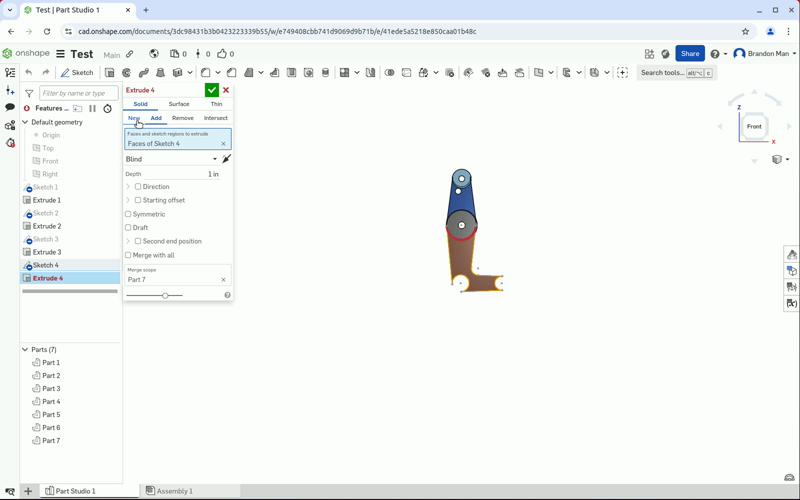
click(137, 120)
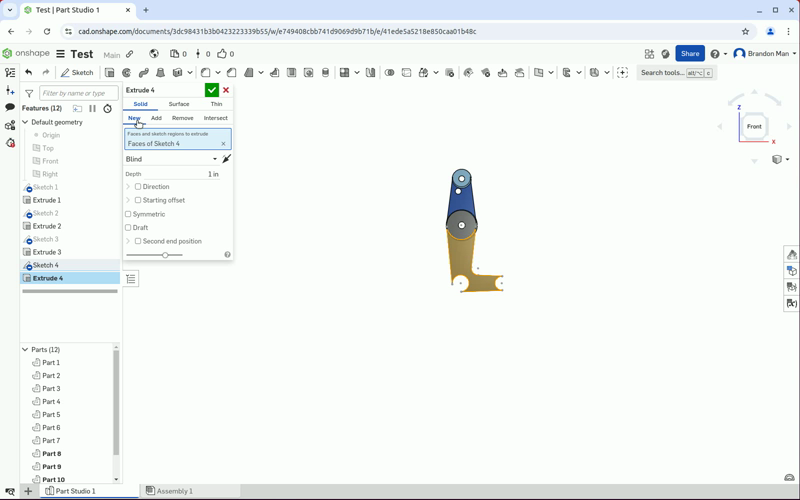
key(tab, 4)
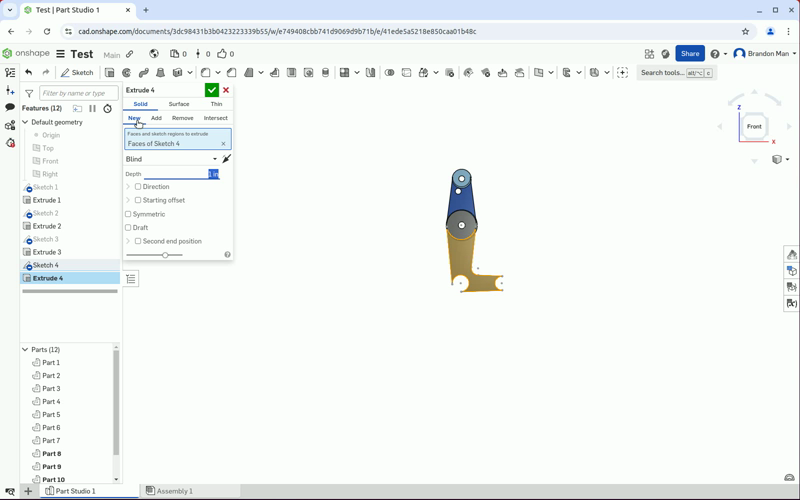
text(0.481)
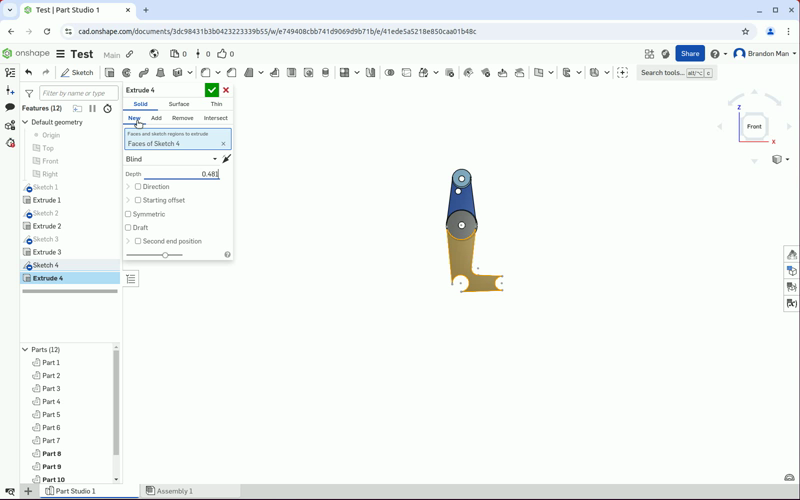
key(enter)
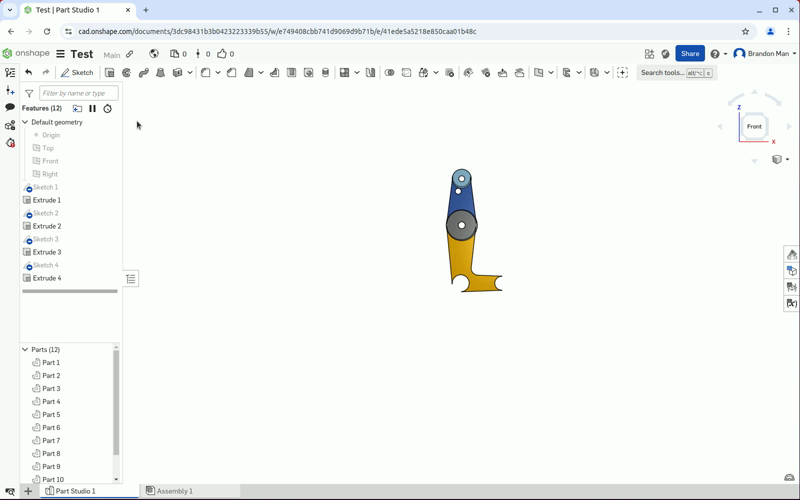
key(shift+h)
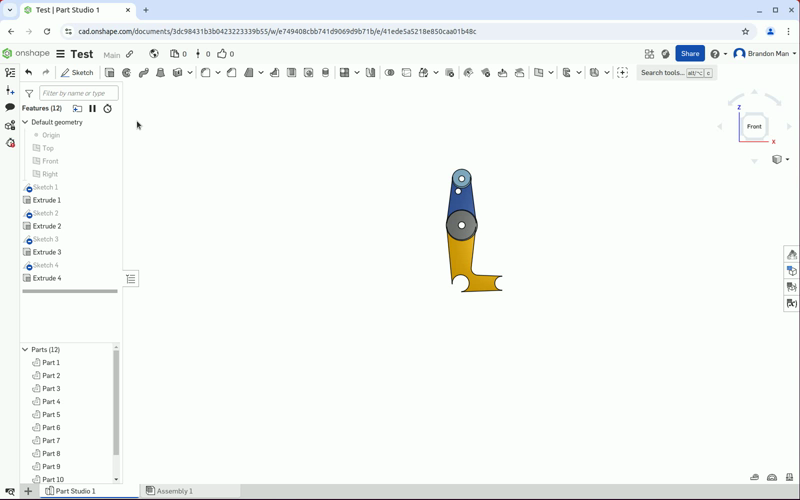
key(shift+h)
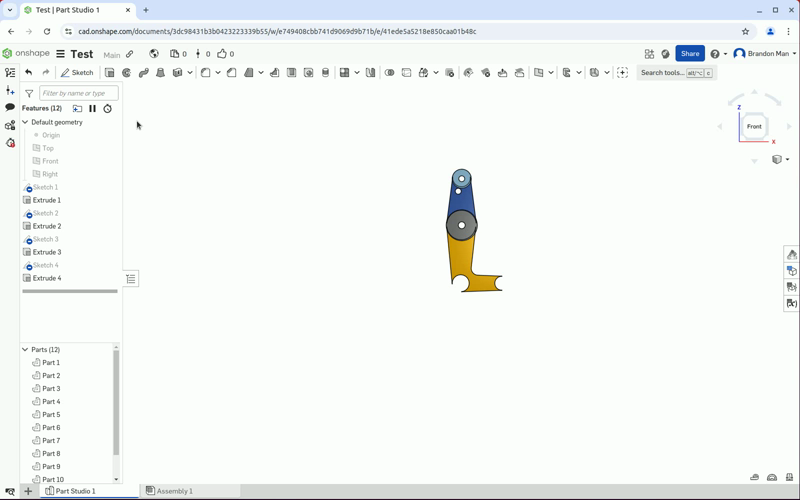
mouse_move(73, 189)
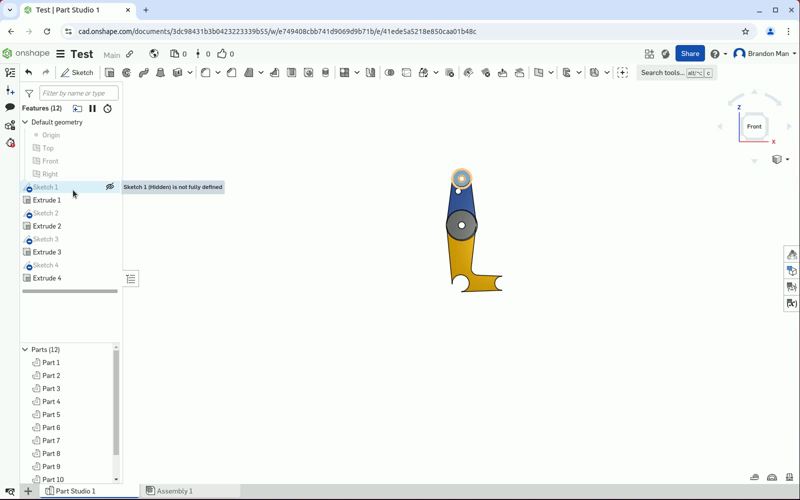
click(73, 189)
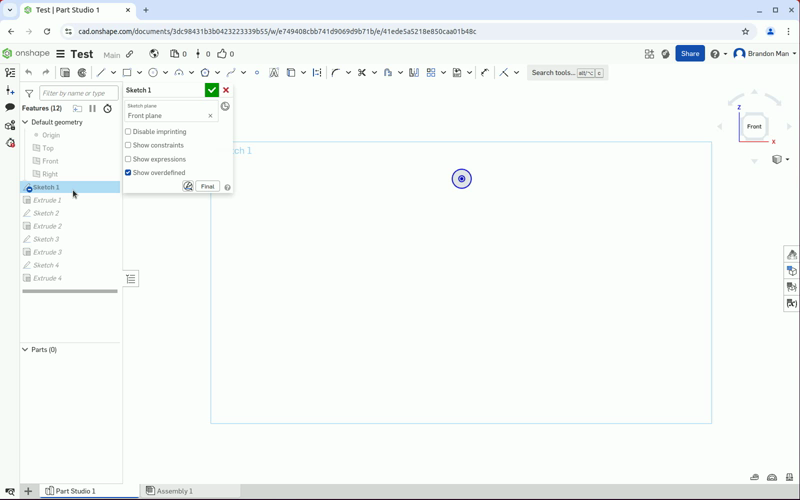
mouse_move(229, 92)
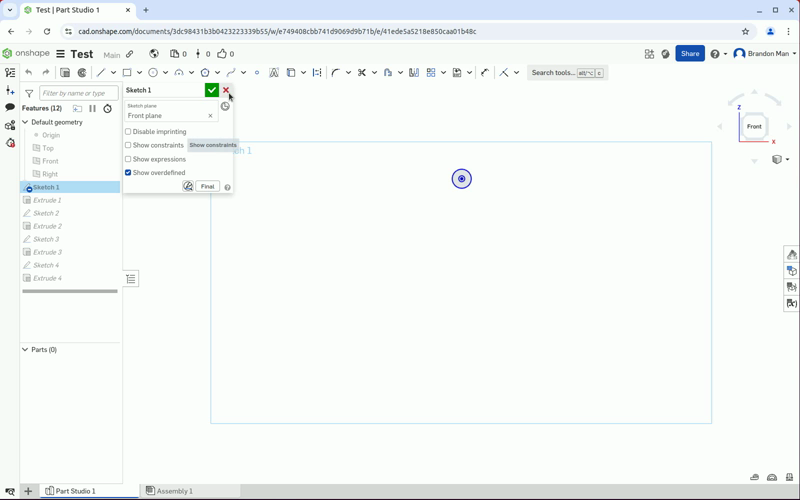
click(229, 92)
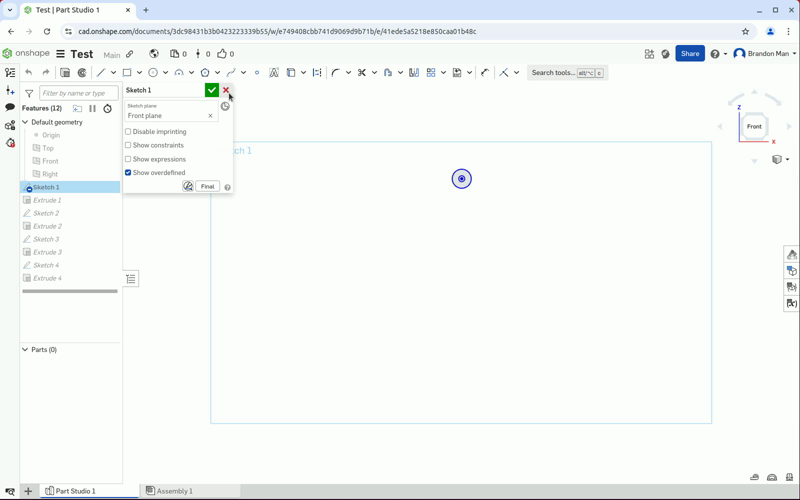
key(shift+s)
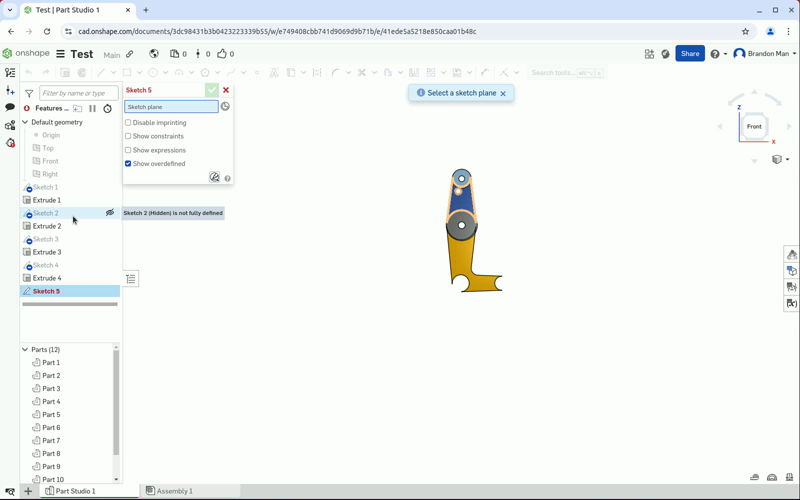
scroll(3)
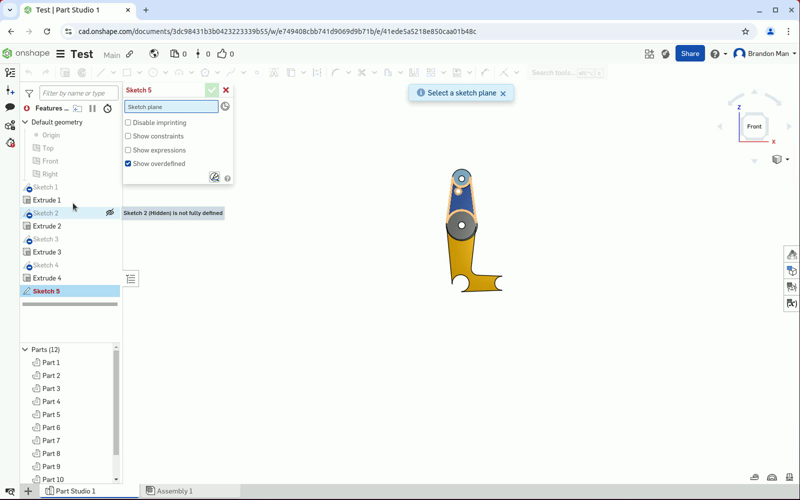
mouse_move(73, 163)
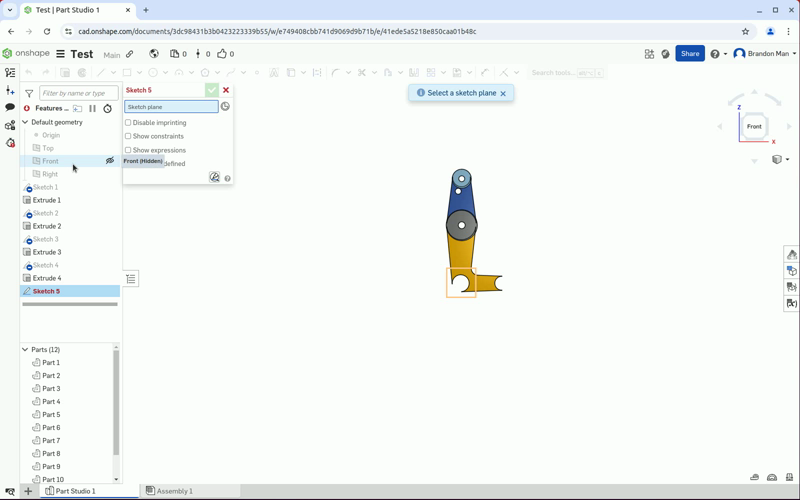
click(73, 163)
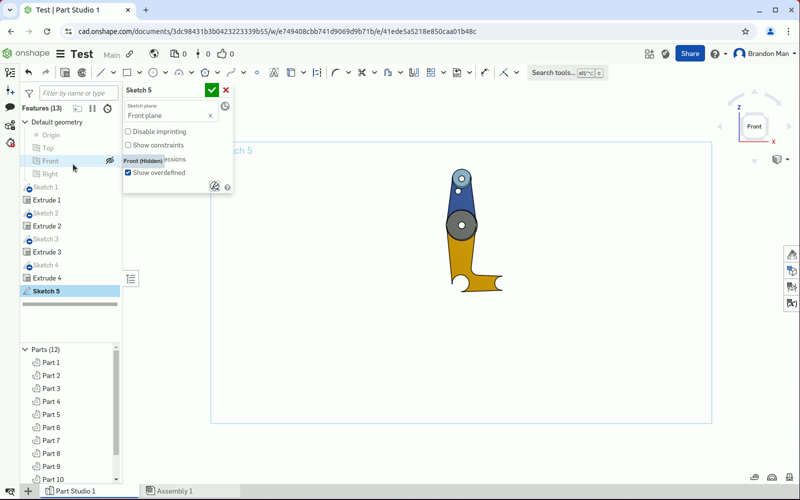
mouse_move(69, 352)
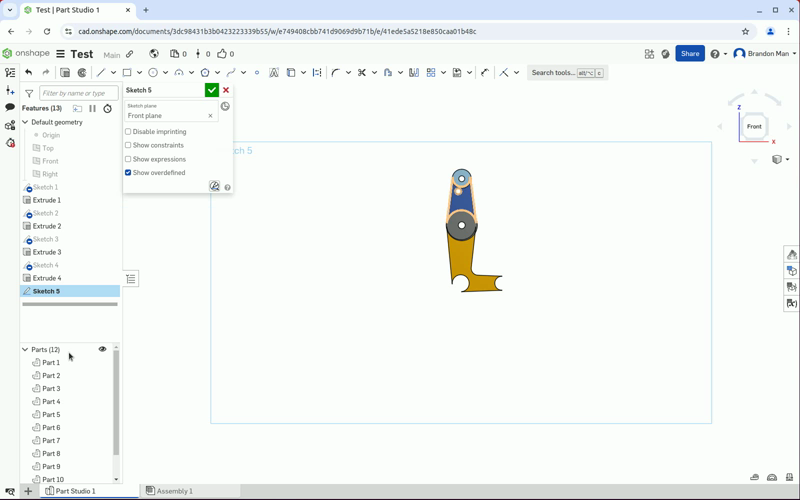
key(y)
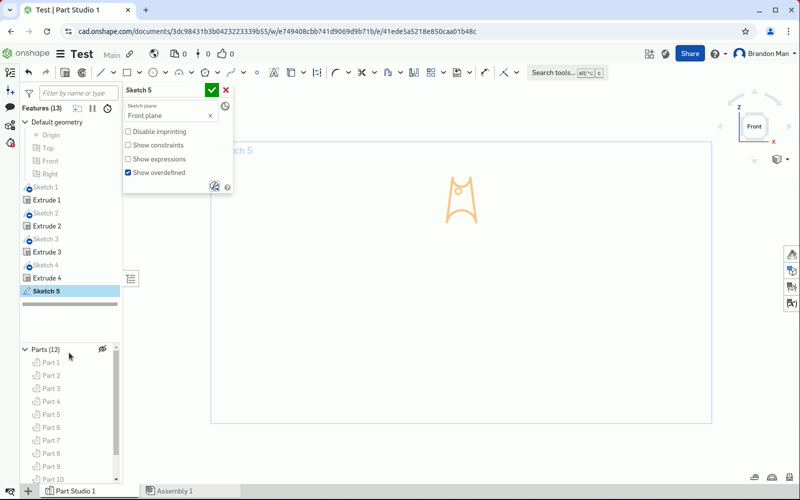
key(c)
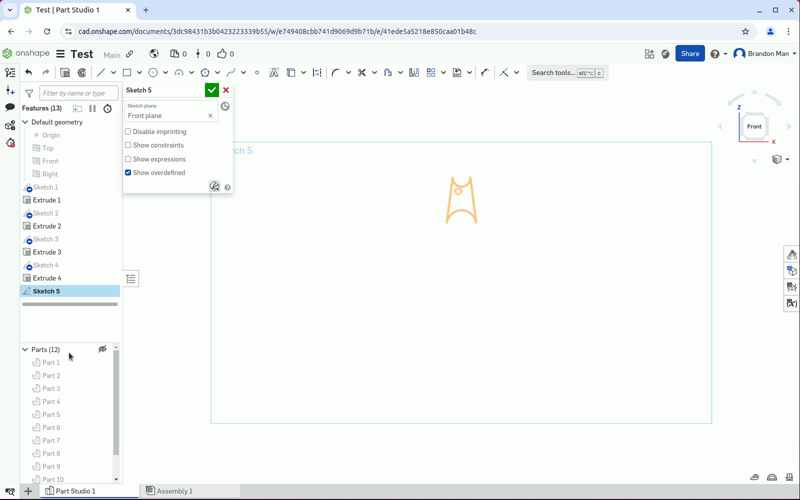
key_down(shift)
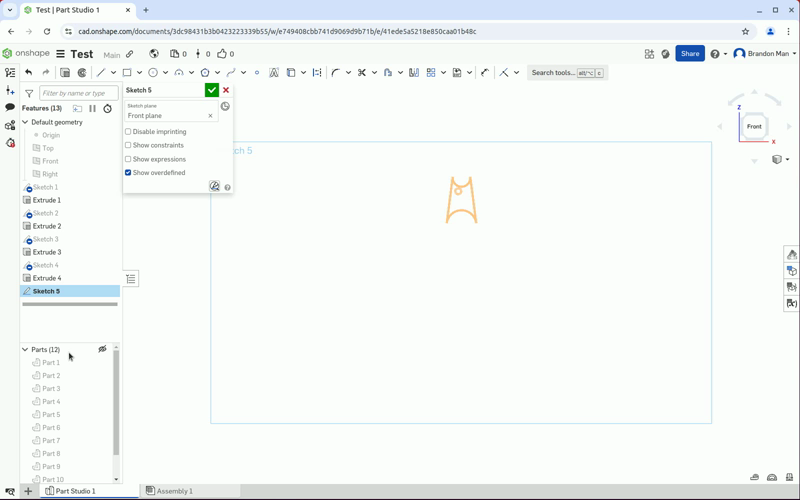
mouse_move(501, 282)
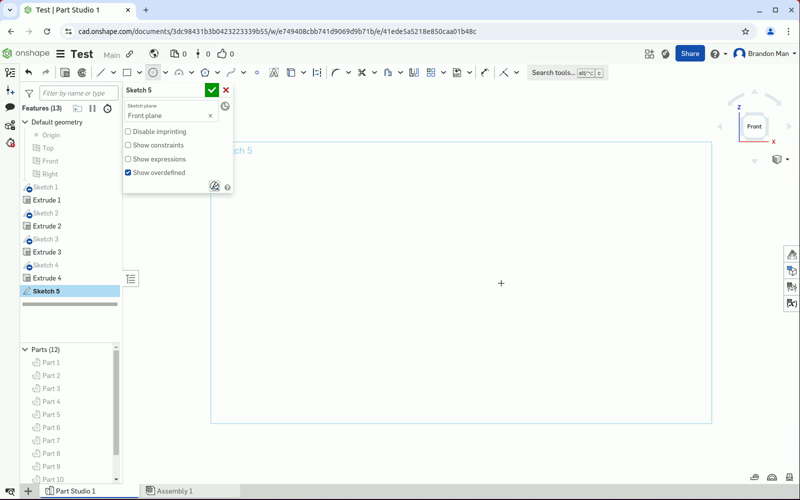
click(501, 282)
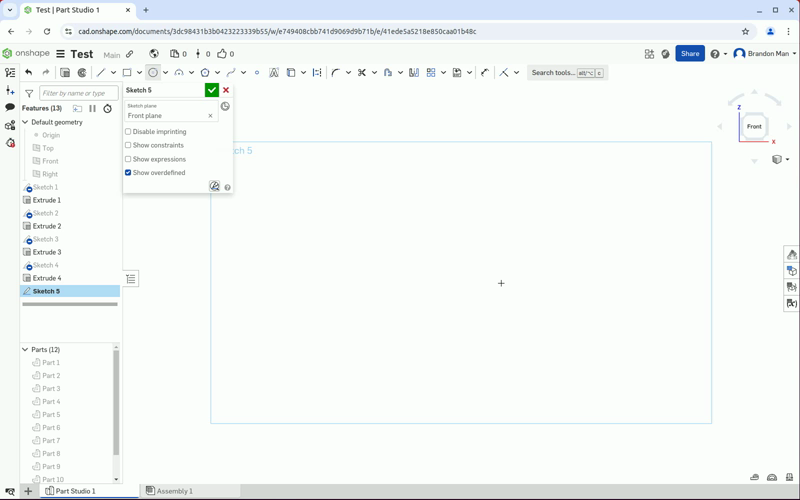
key_up(shift)
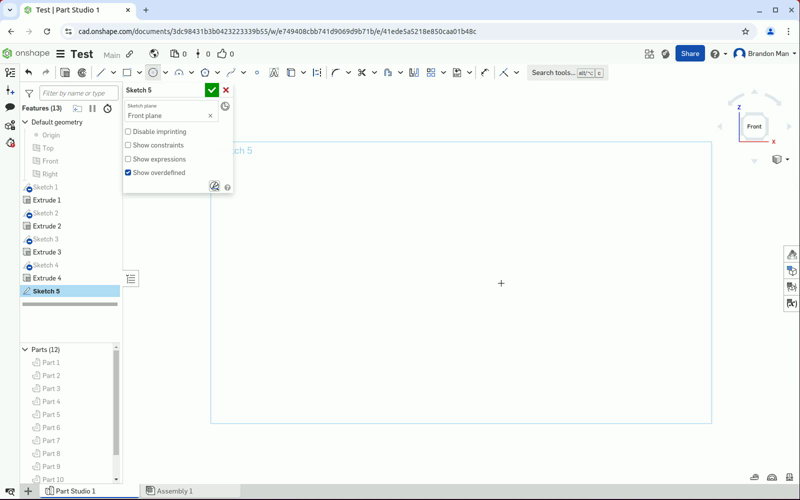
mouse_move(508, 282)
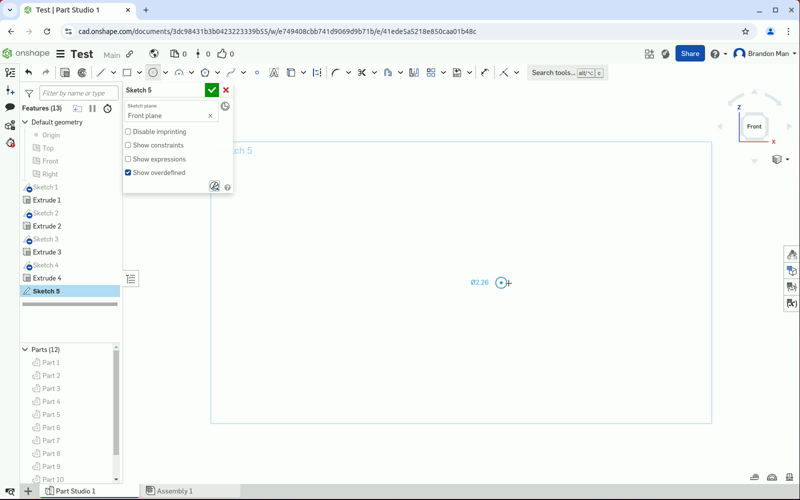
click(508, 282)
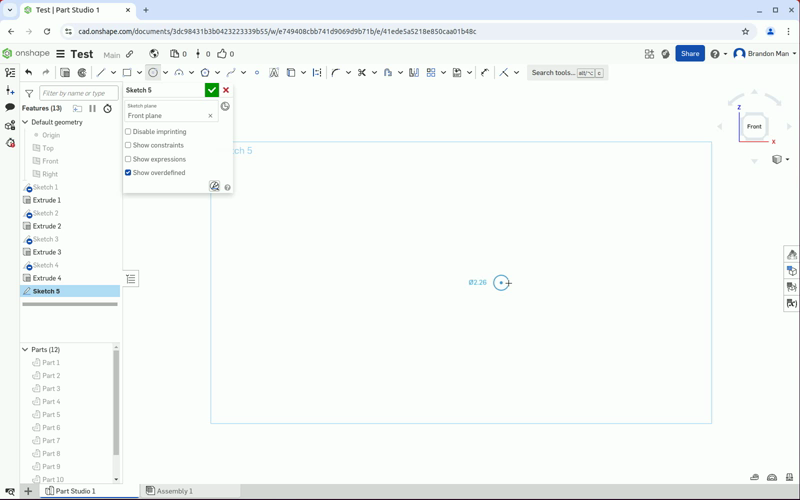
key(esc)
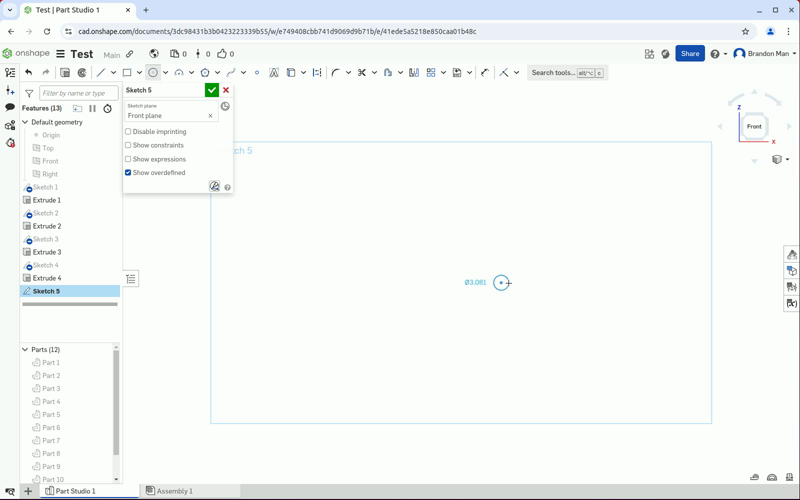
key(c)
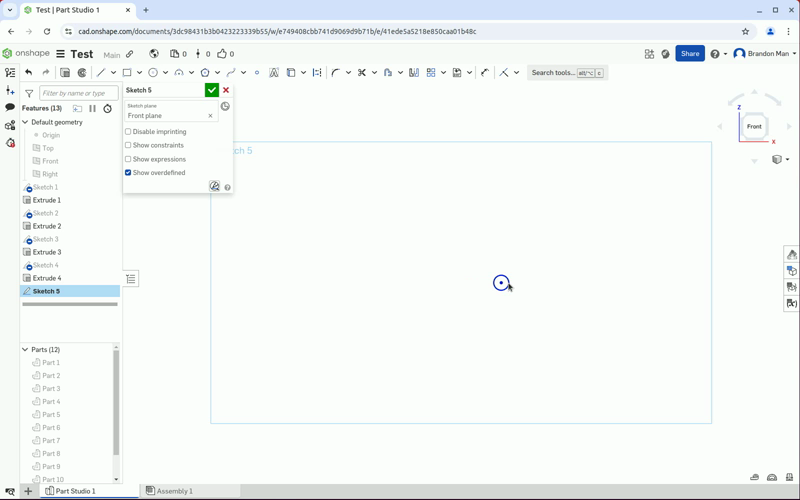
key_down(shift)
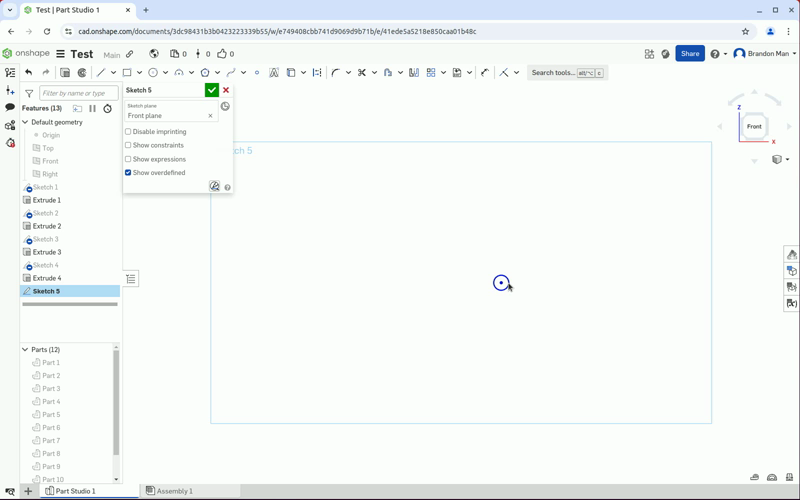
mouse_move(501, 282)
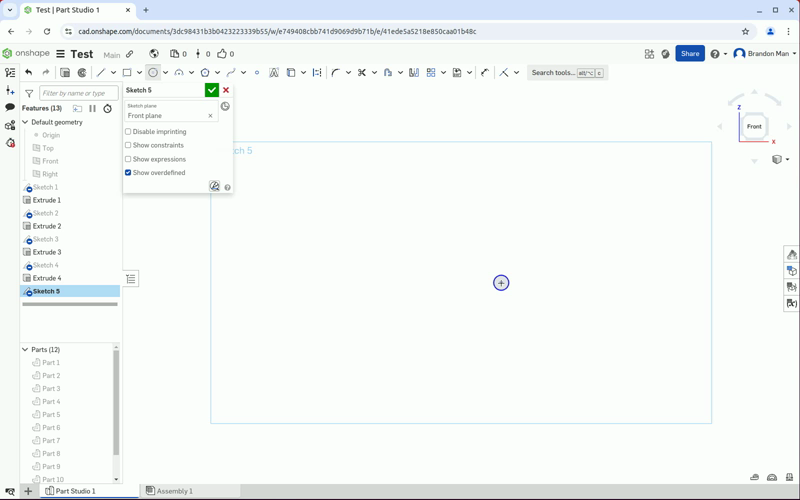
click(501, 282)
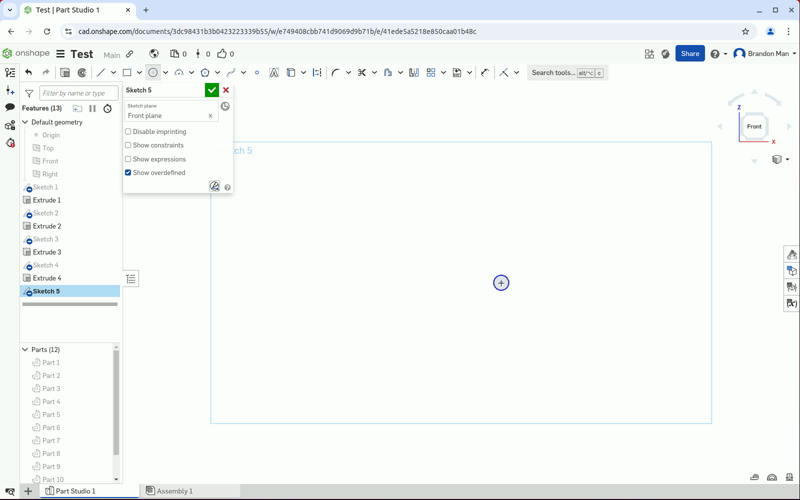
key_up(shift)
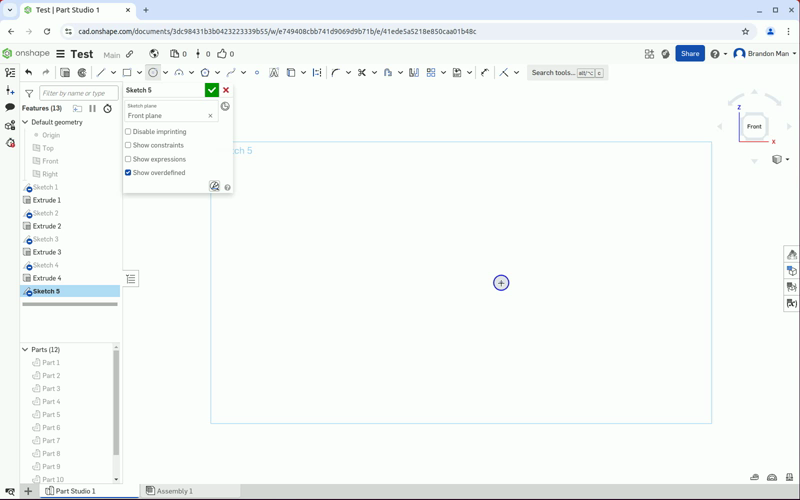
mouse_move(504, 282)
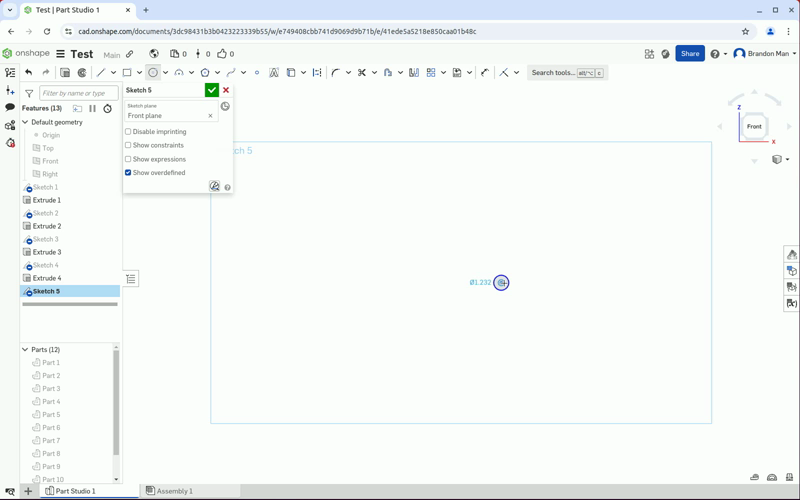
scroll(6)
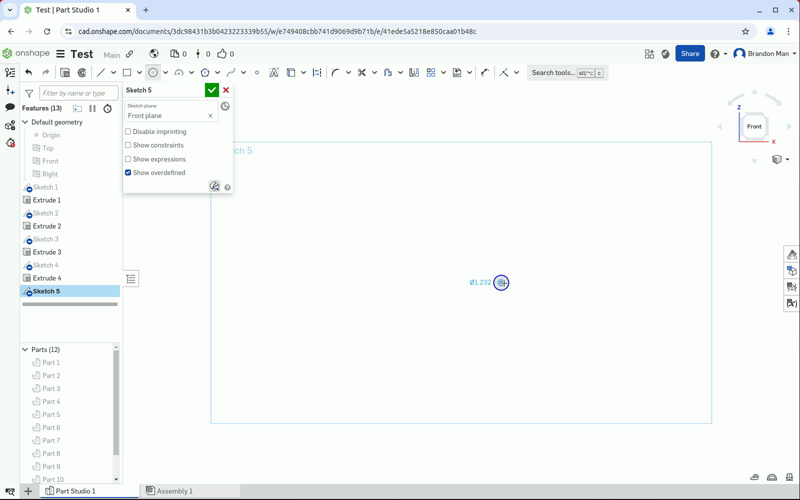
scroll(6)
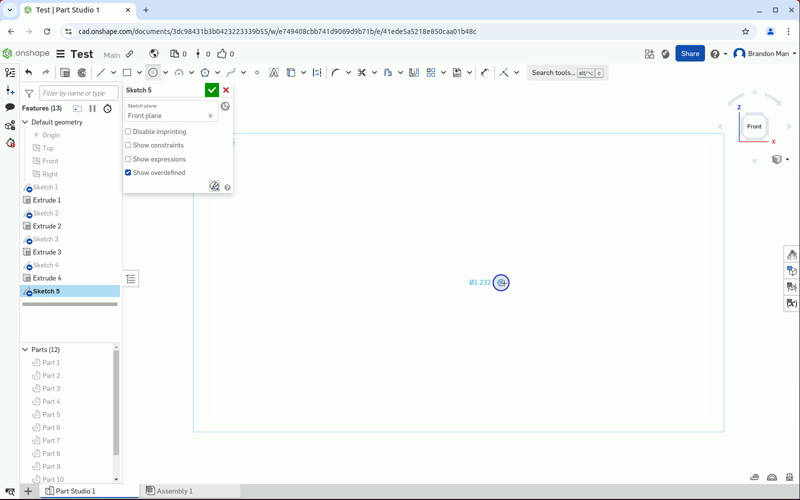
scroll(6)
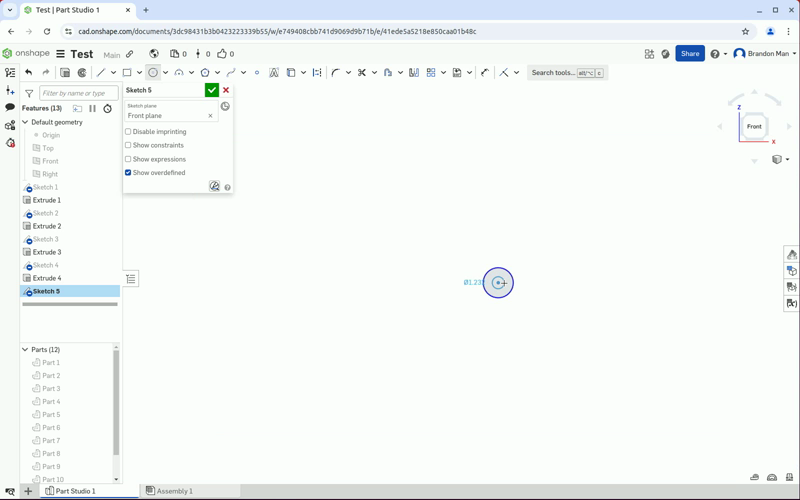
scroll(6)
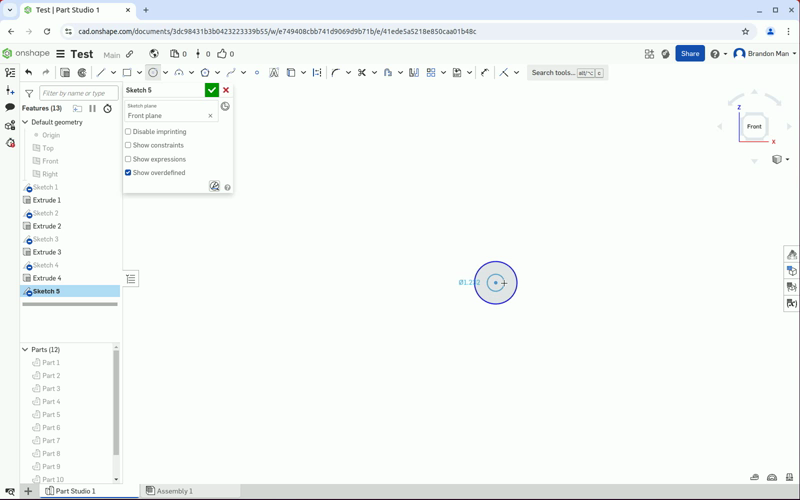
scroll(6)
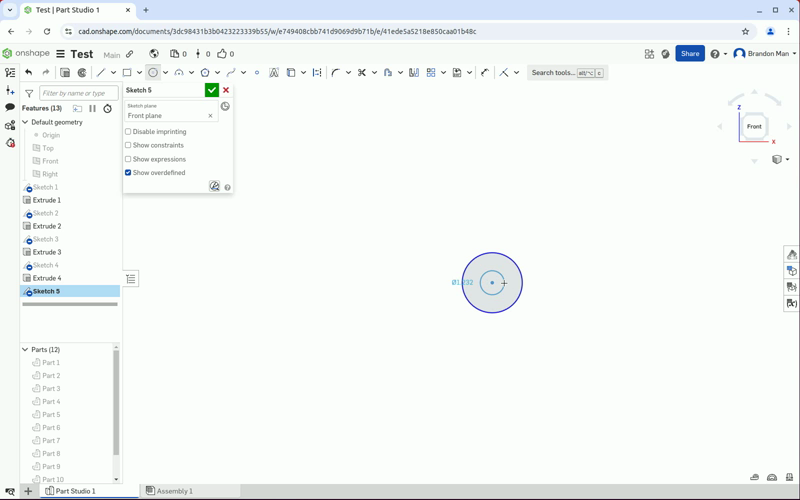
scroll(6)
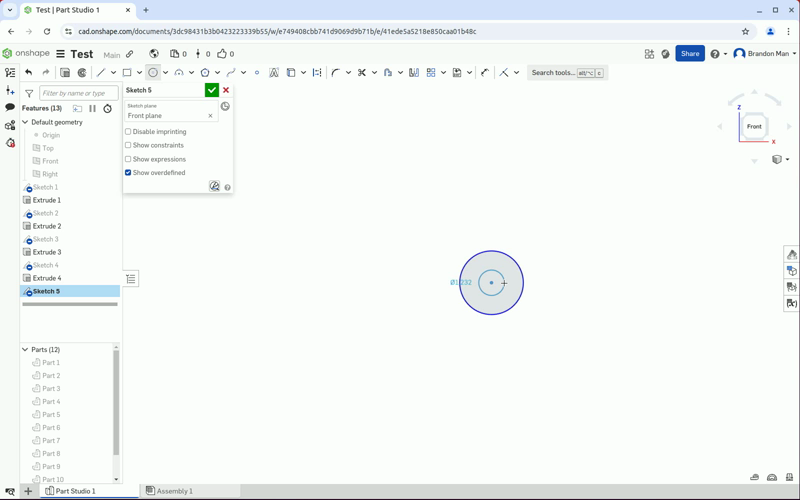
scroll(6)
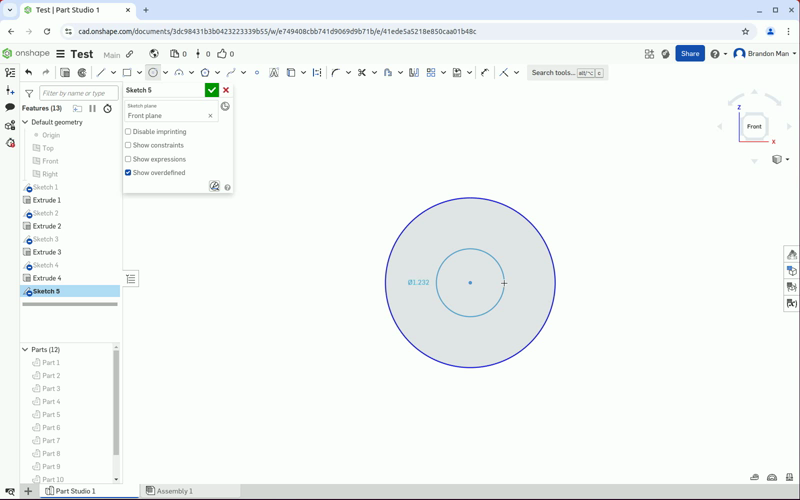
click(504, 282)
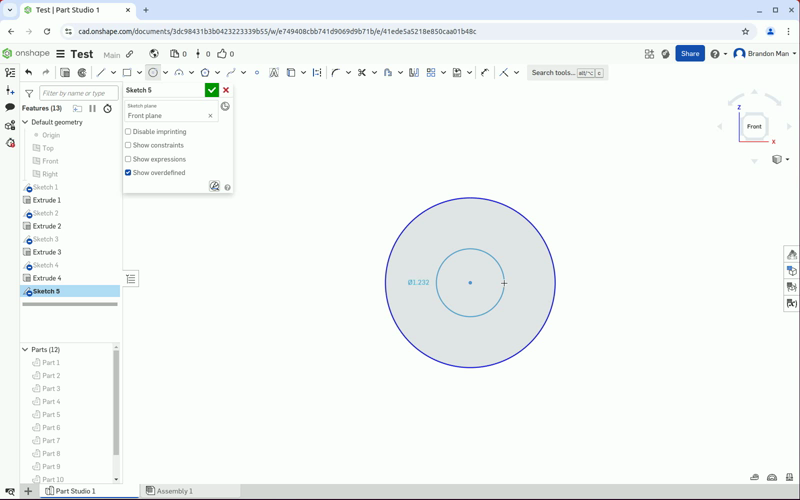
scroll(-6)
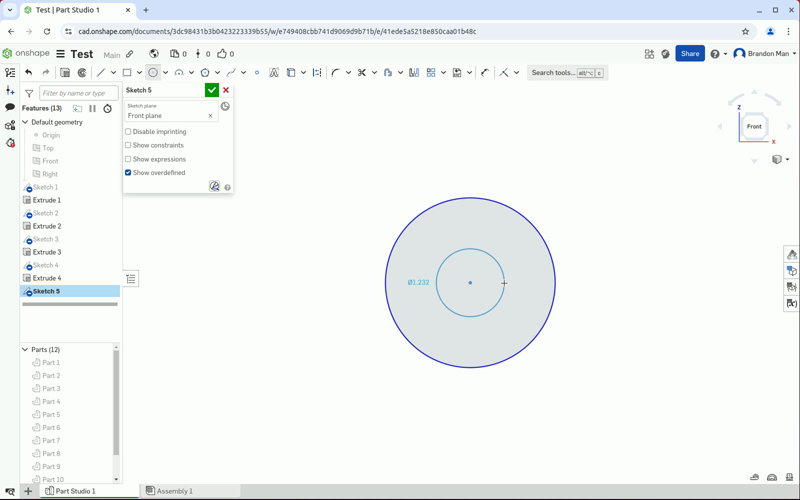
scroll(-6)
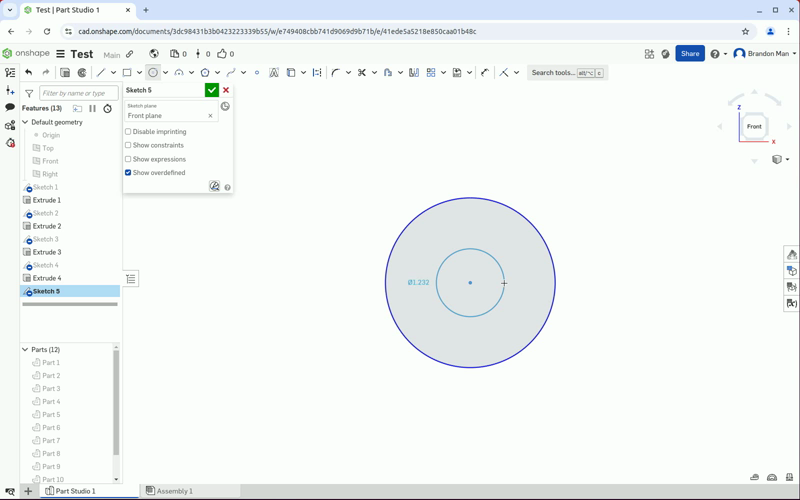
scroll(-6)
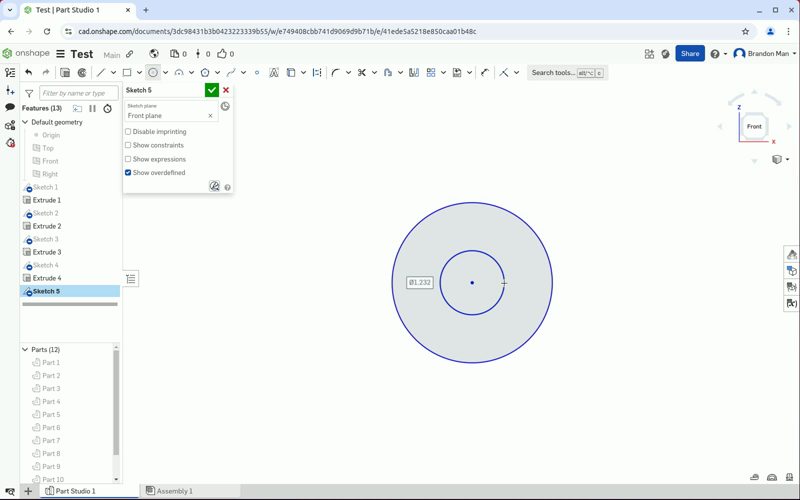
scroll(-6)
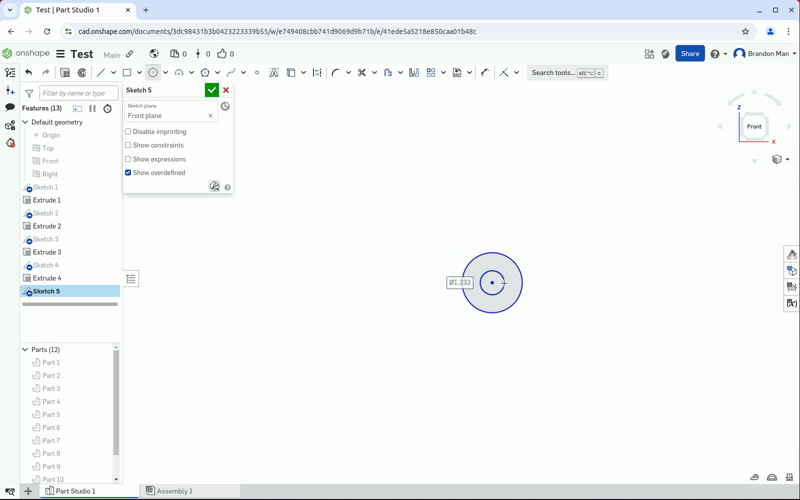
scroll(-6)
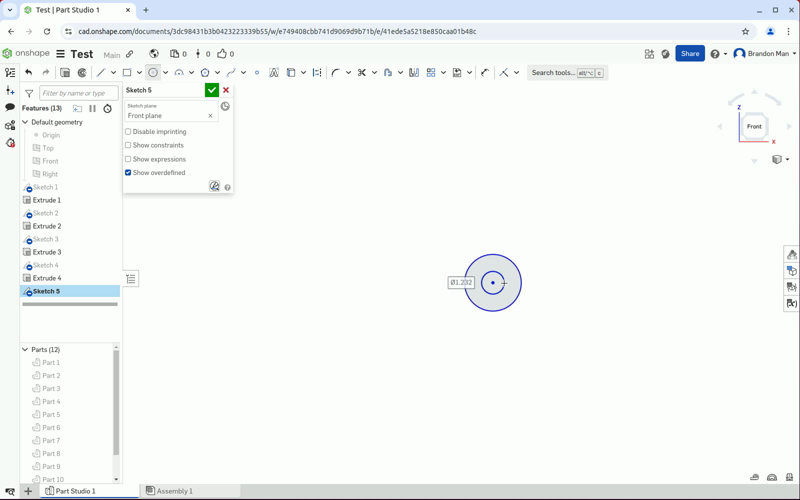
scroll(-6)
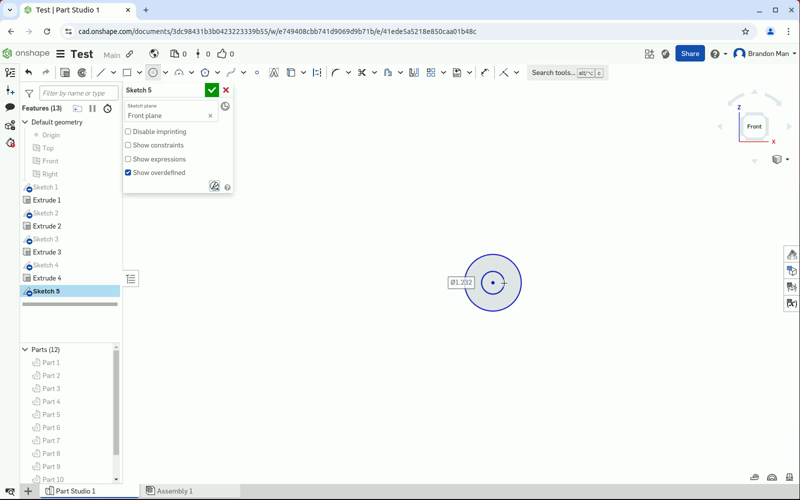
scroll(-6)
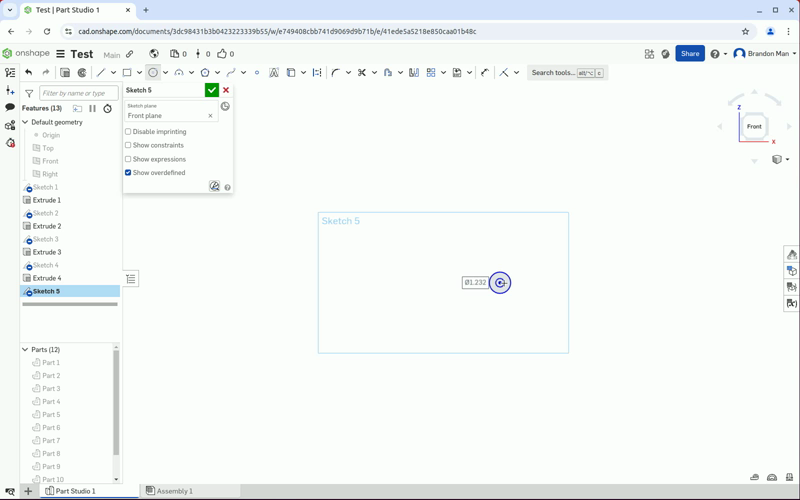
key(esc)
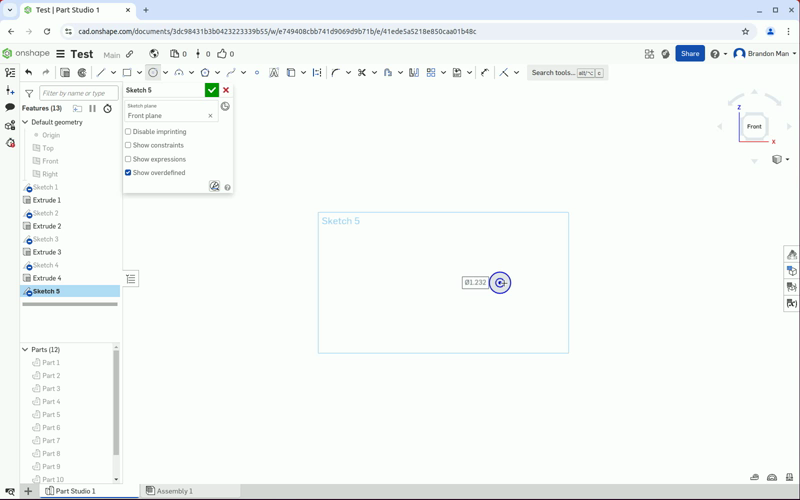
mouse_move(498, 287)
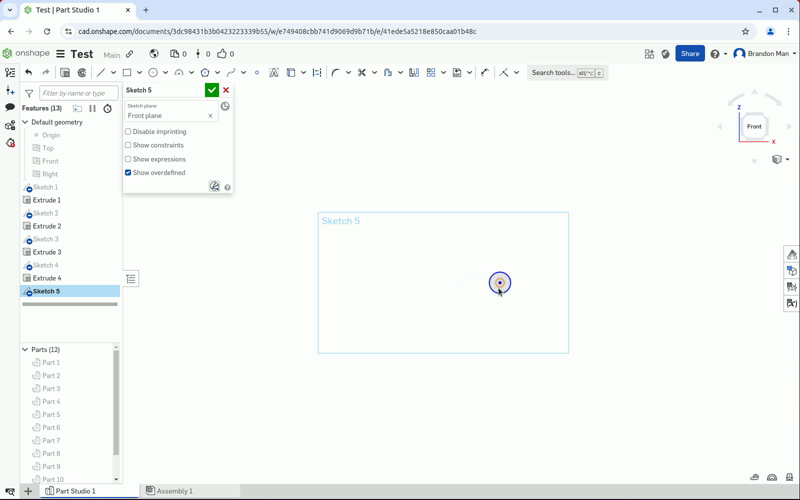
scroll(6)
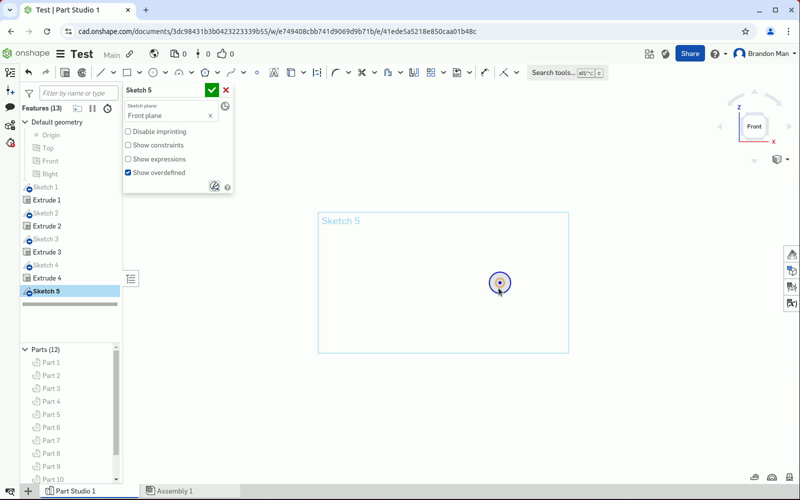
scroll(6)
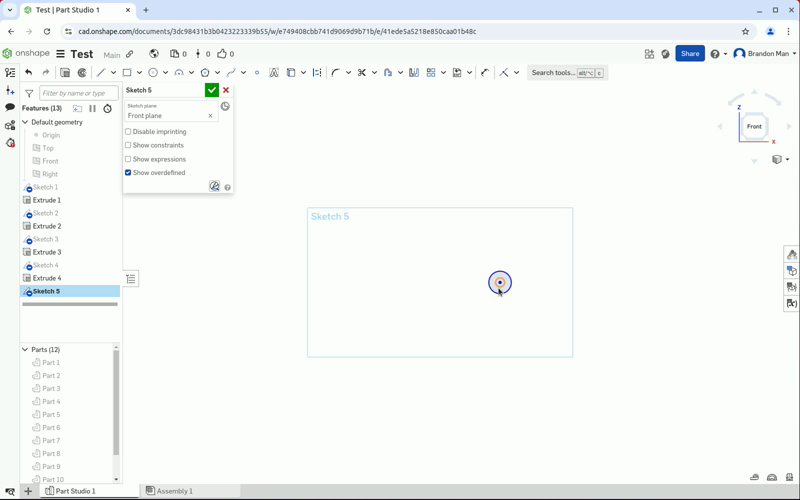
scroll(6)
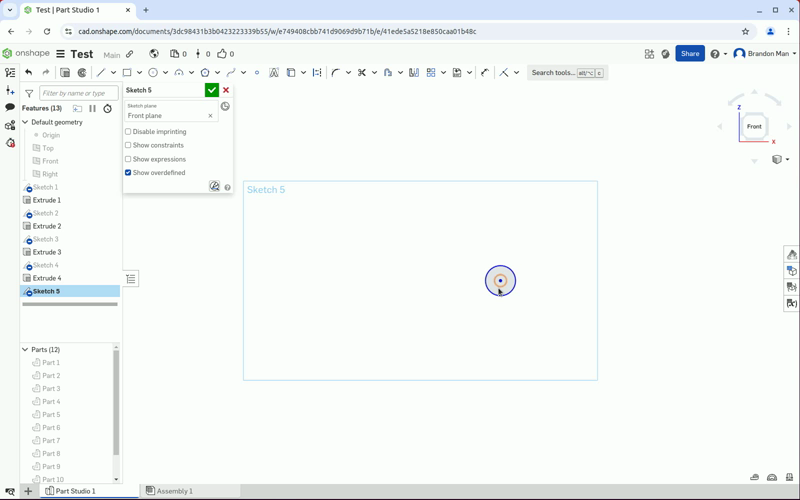
scroll(6)
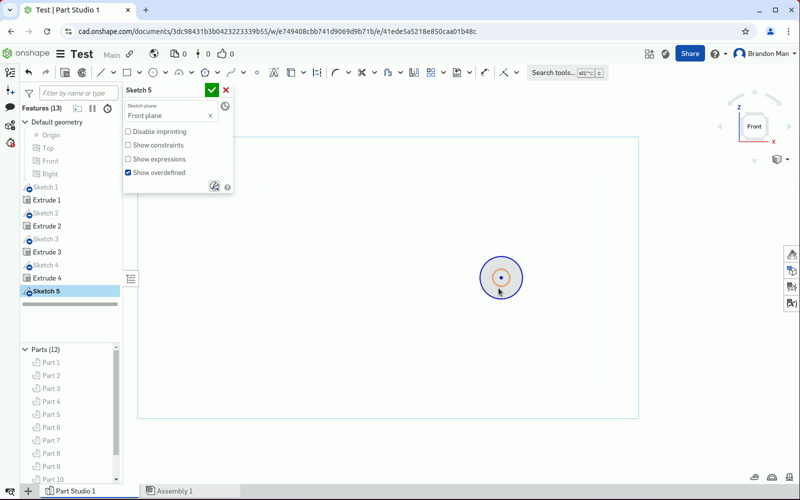
scroll(6)
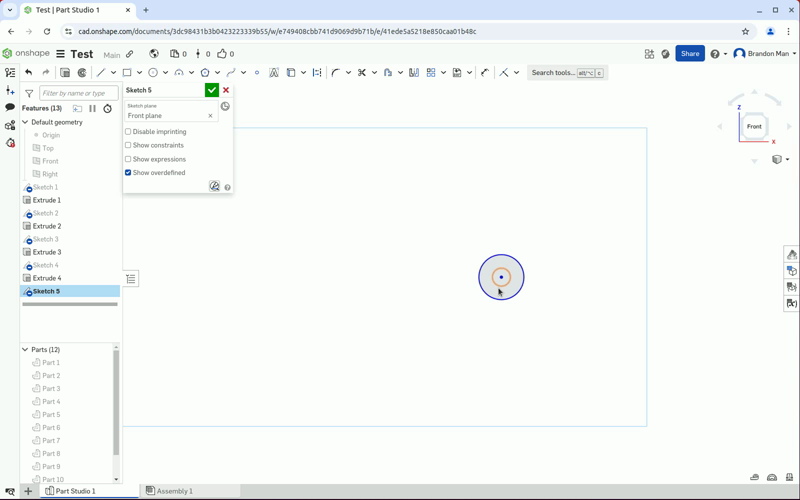
scroll(6)
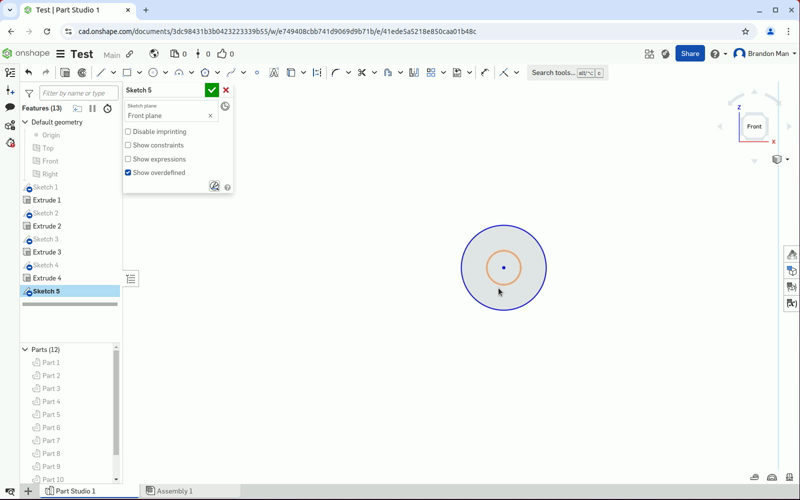
scroll(6)
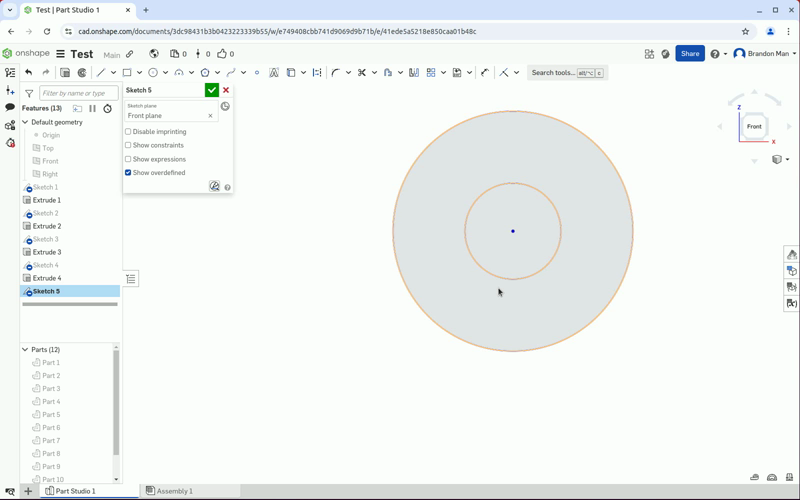
click(498, 287)
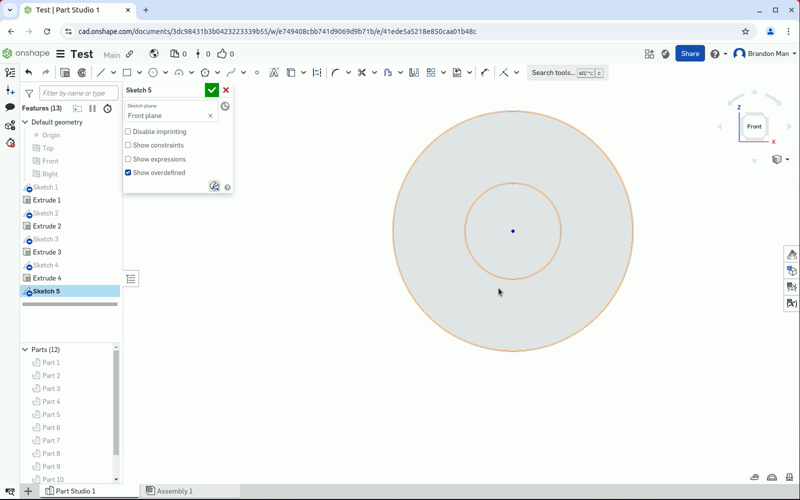
scroll(-6)
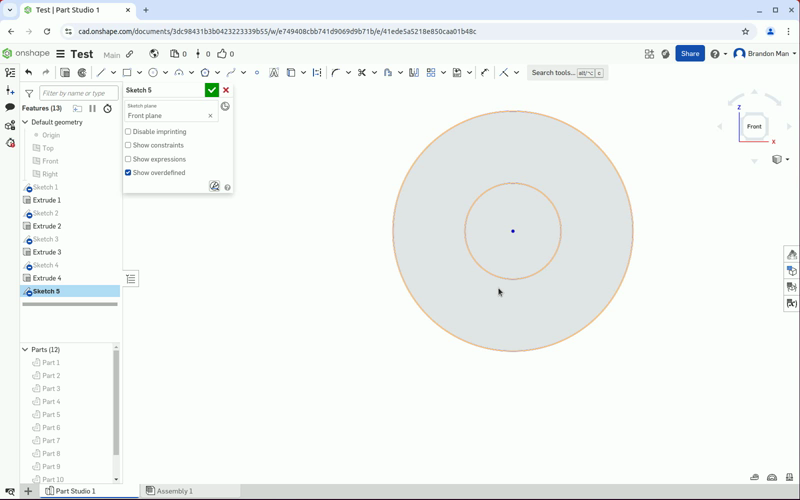
scroll(-6)
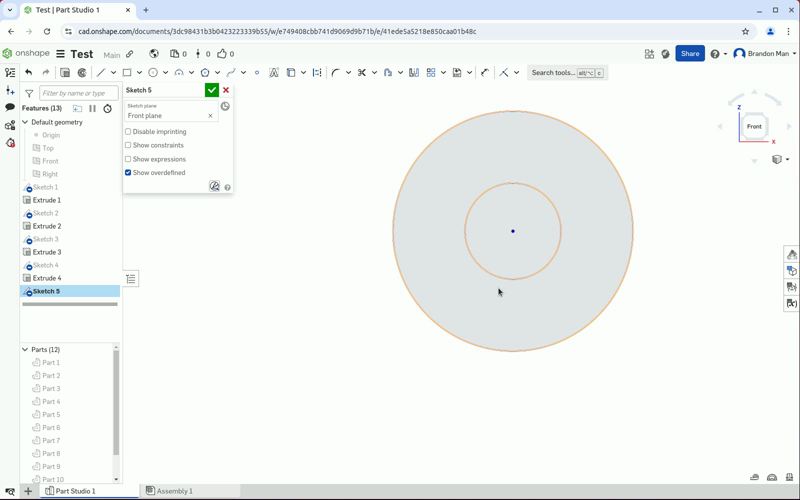
scroll(-6)
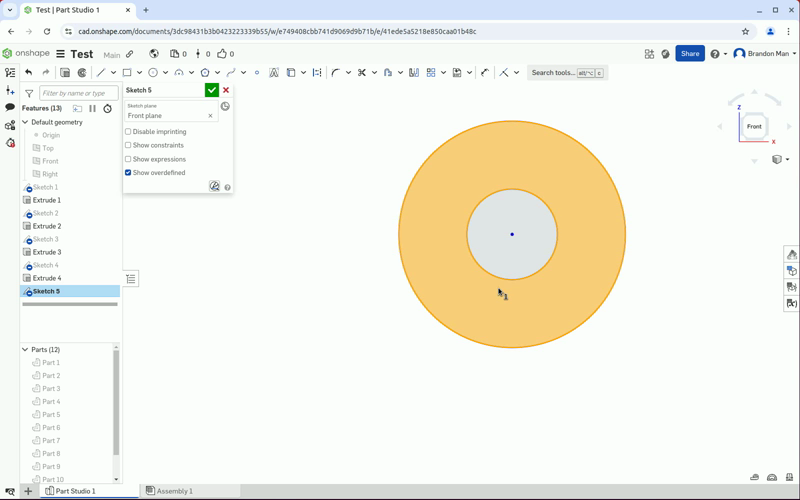
scroll(-6)
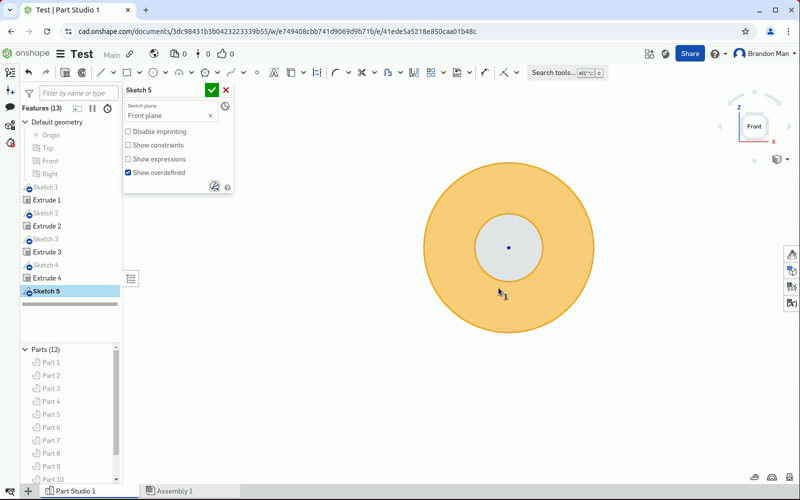
scroll(-6)
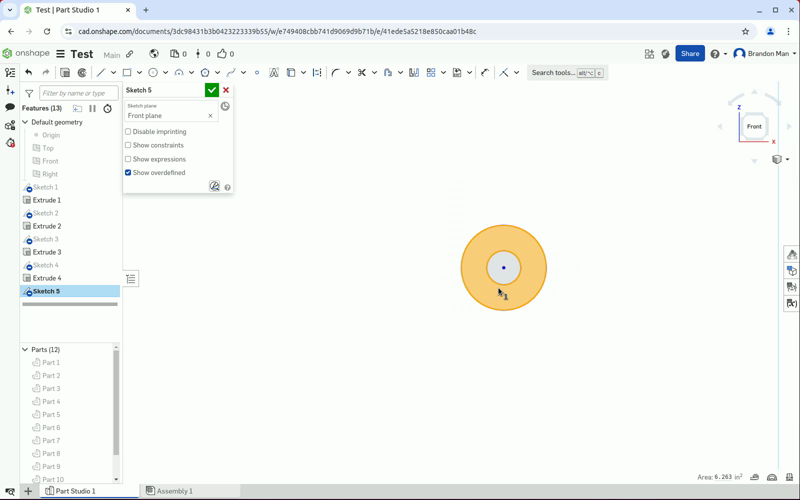
scroll(-6)
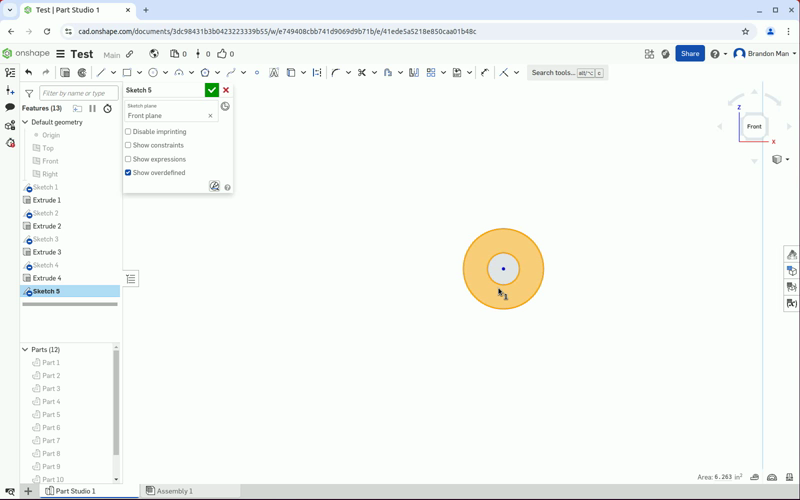
scroll(-6)
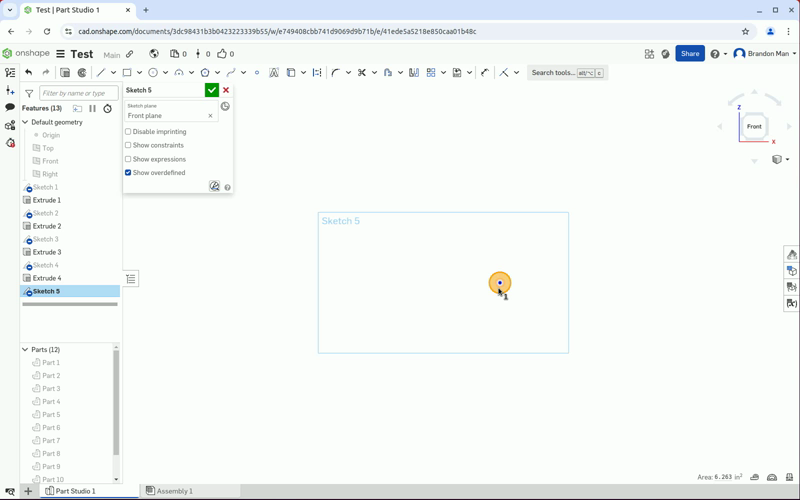
mouse_move(69, 352)
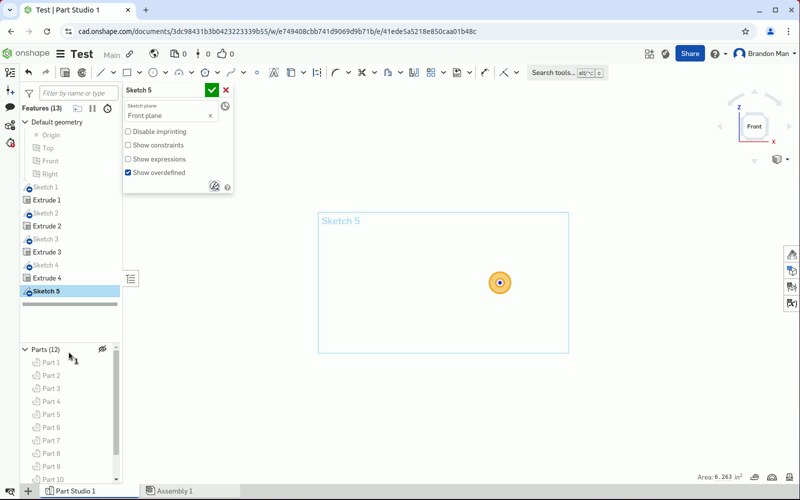
key(shift+y)
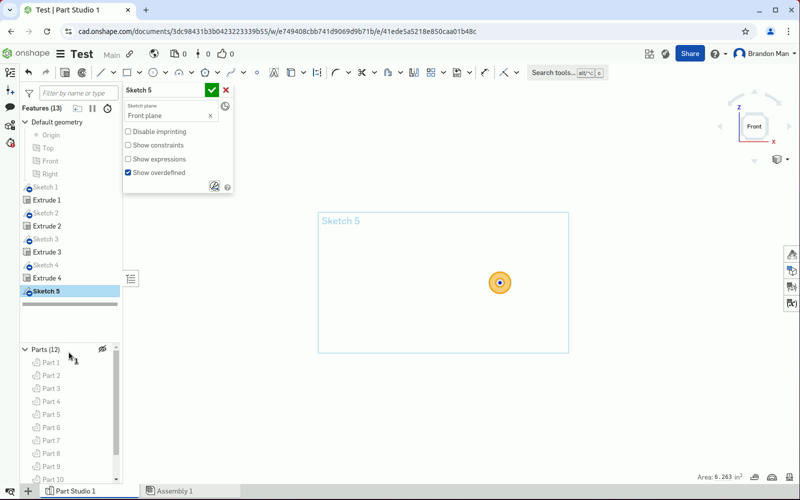
key(shift+e)
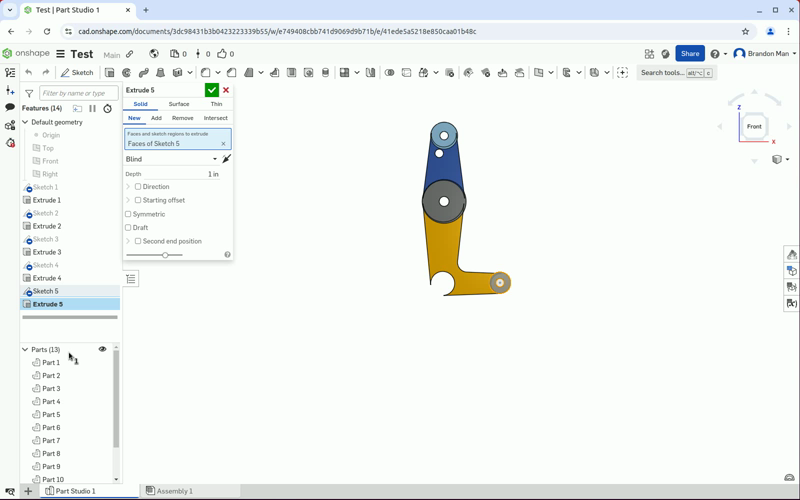
mouse_move(143, 106)
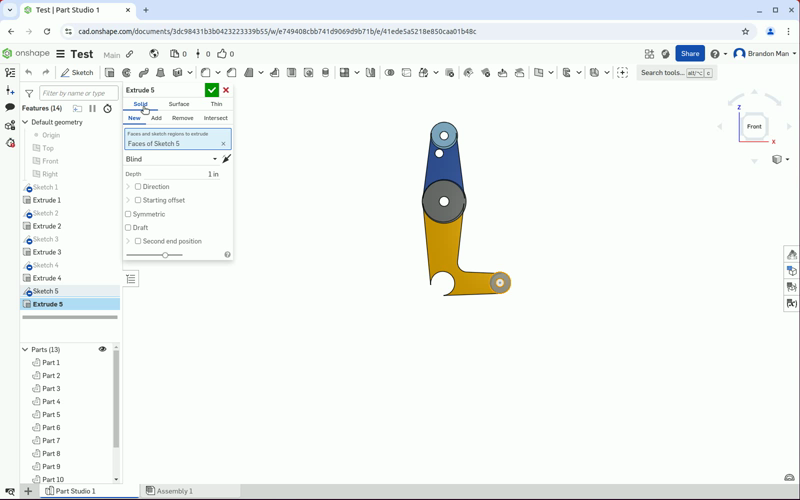
click(143, 106)
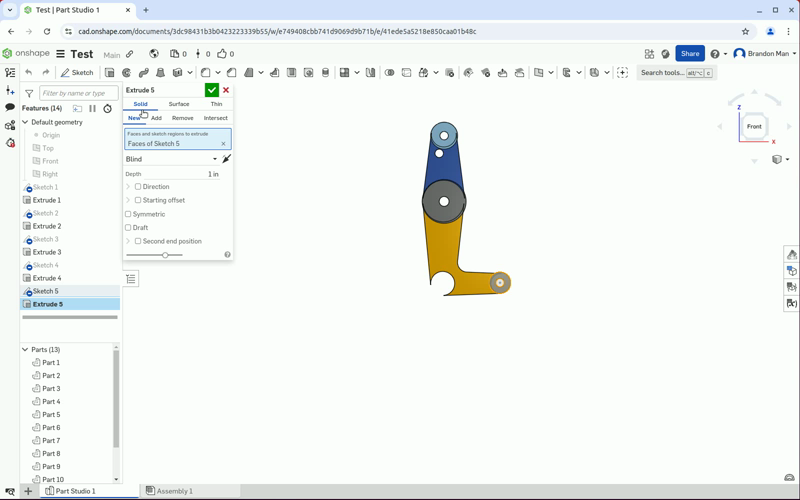
mouse_move(137, 120)
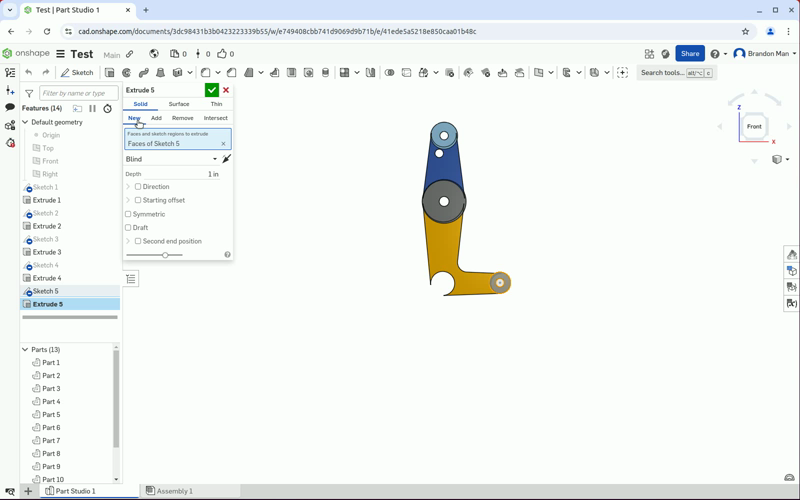
click(137, 120)
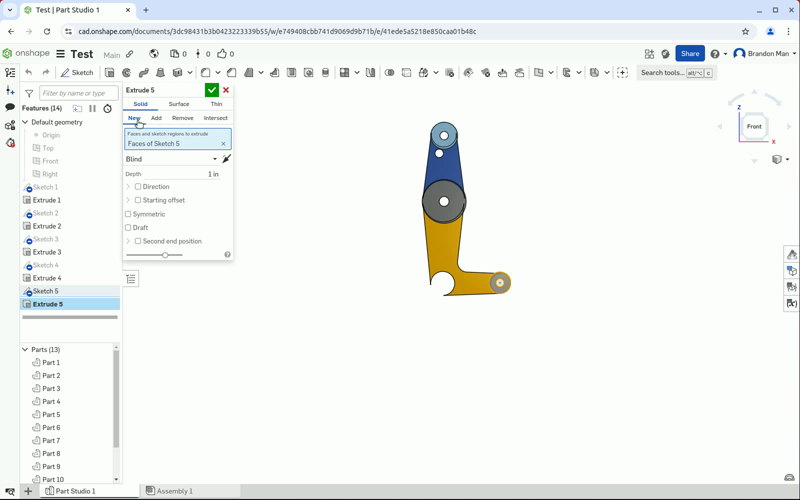
key(tab, 4)
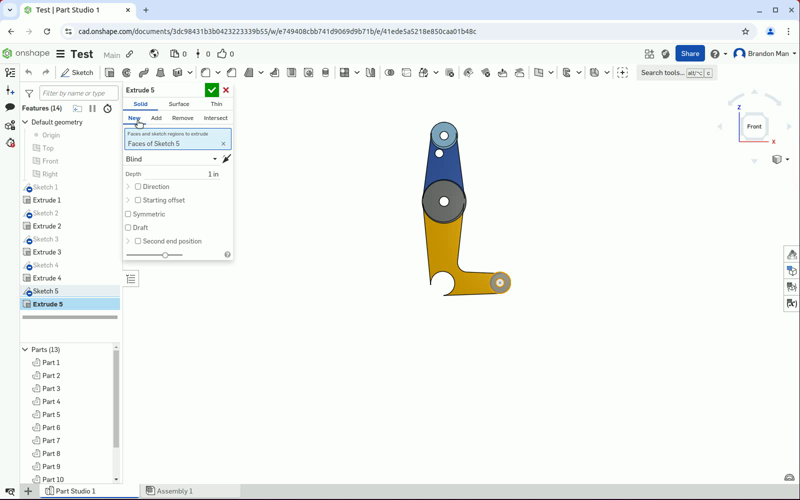
text(0.481)
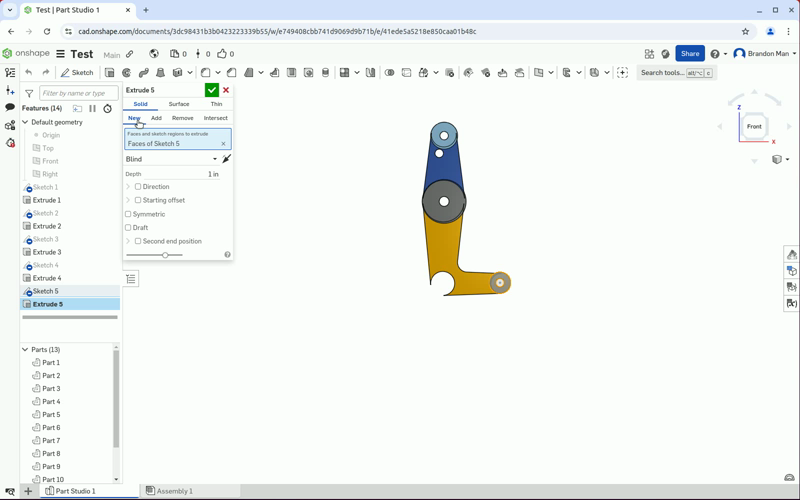
key(enter)
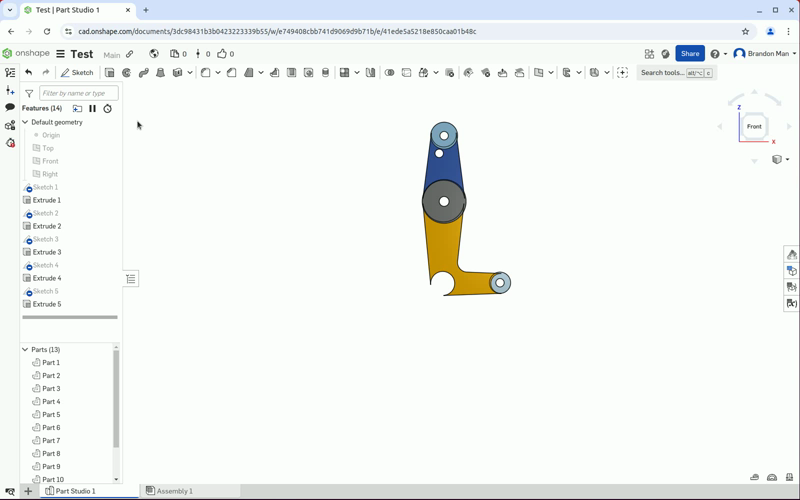
key(shift+h)
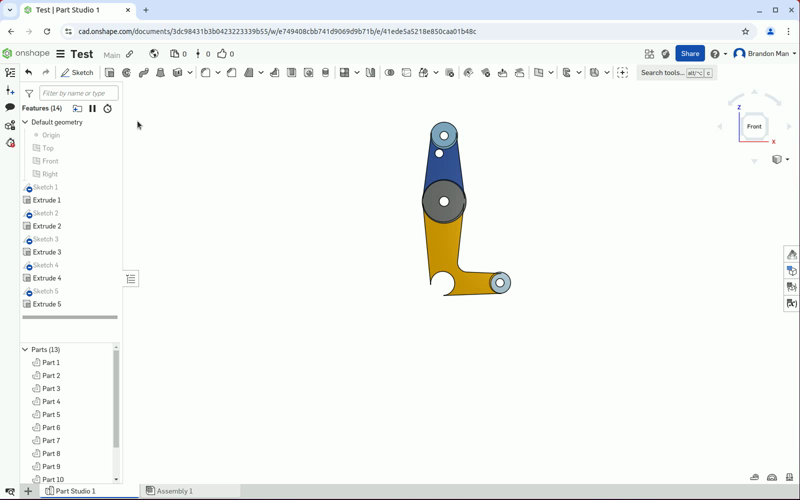
key(shift+h)
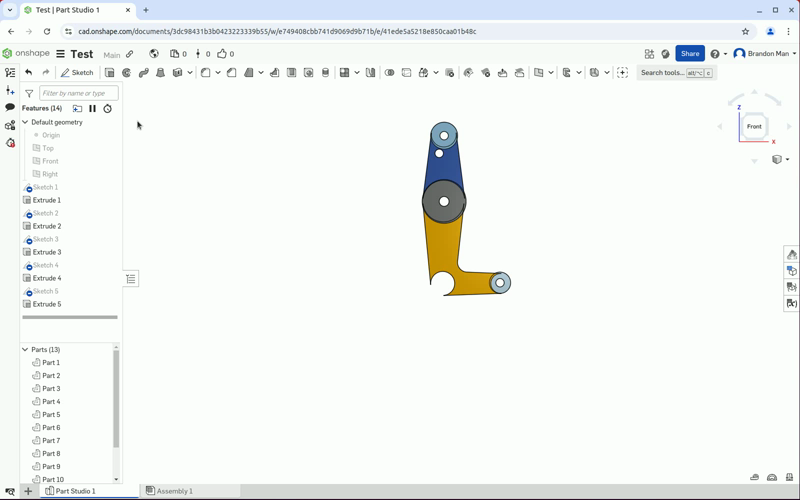
mouse_move(73, 189)
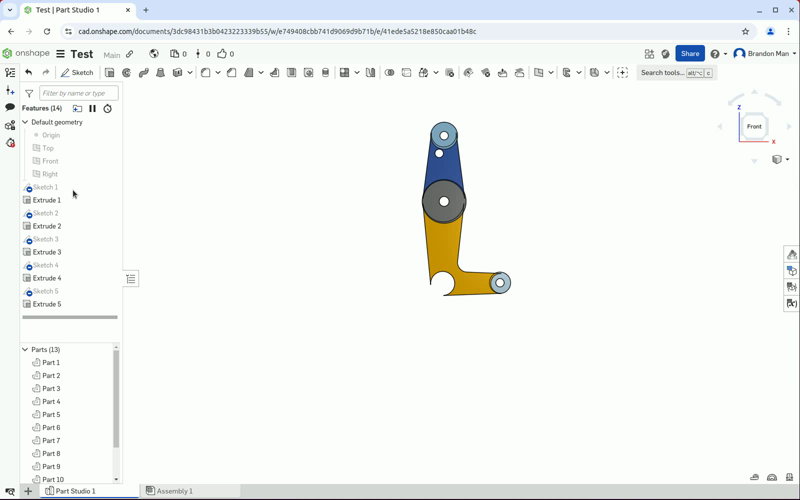
click(73, 189)
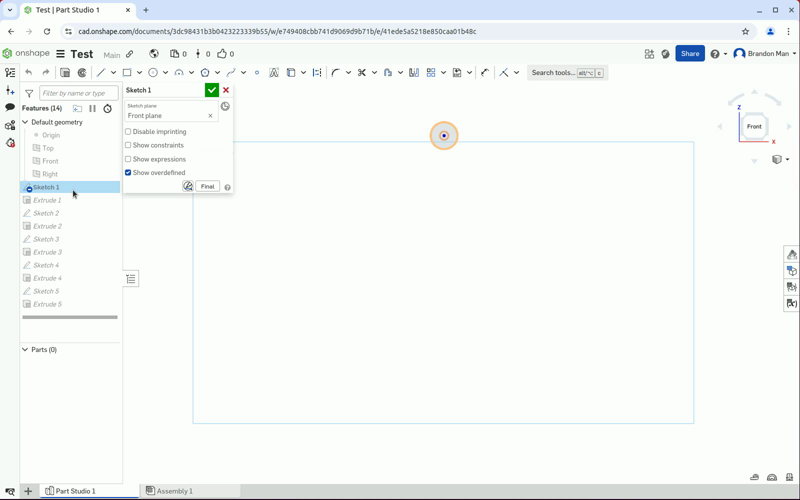
mouse_move(229, 92)
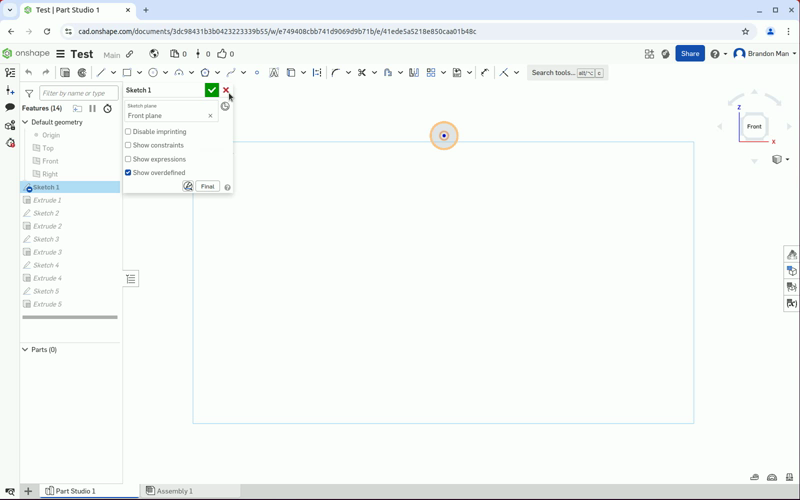
click(229, 92)
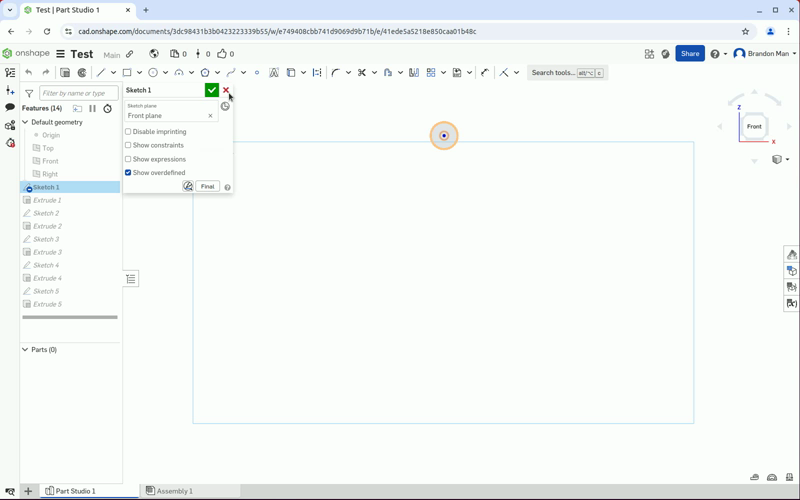
key(shift+s)
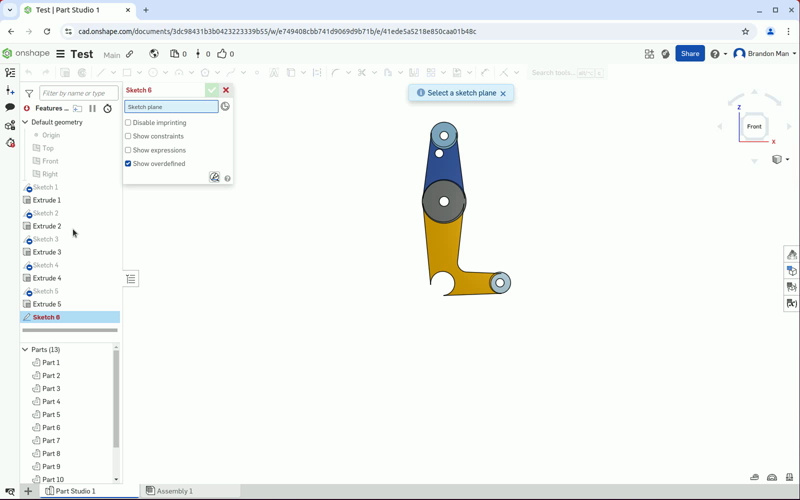
scroll(3)
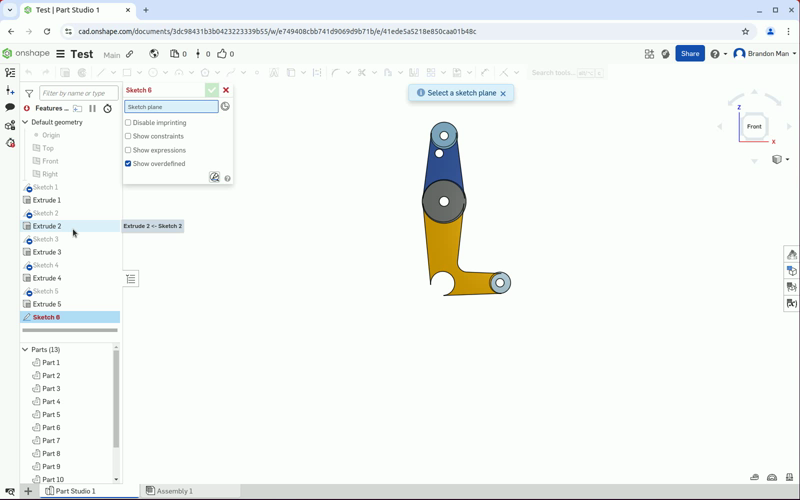
mouse_move(73, 163)
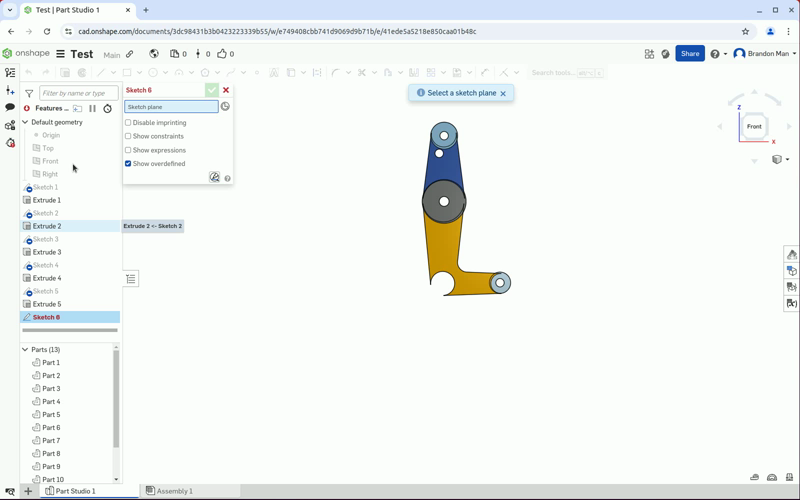
click(73, 163)
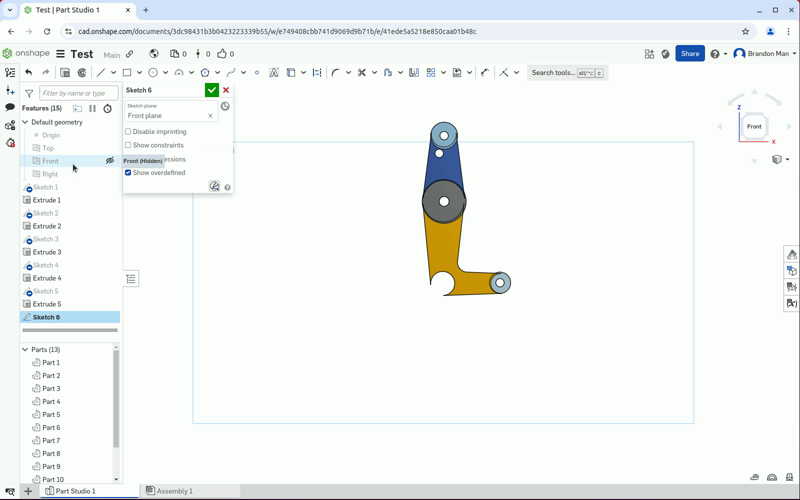
mouse_move(69, 352)
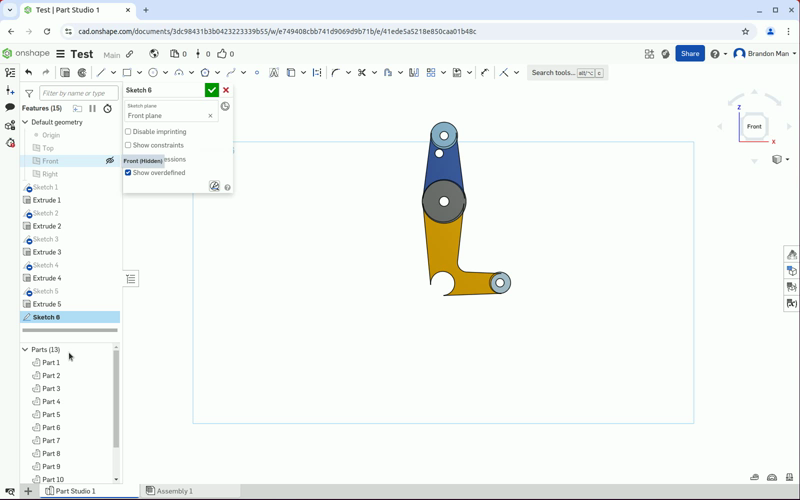
key(y)
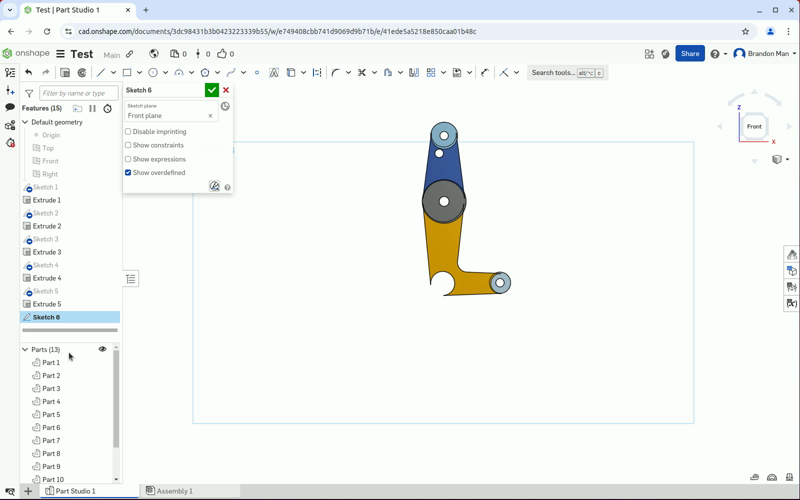
key(c)
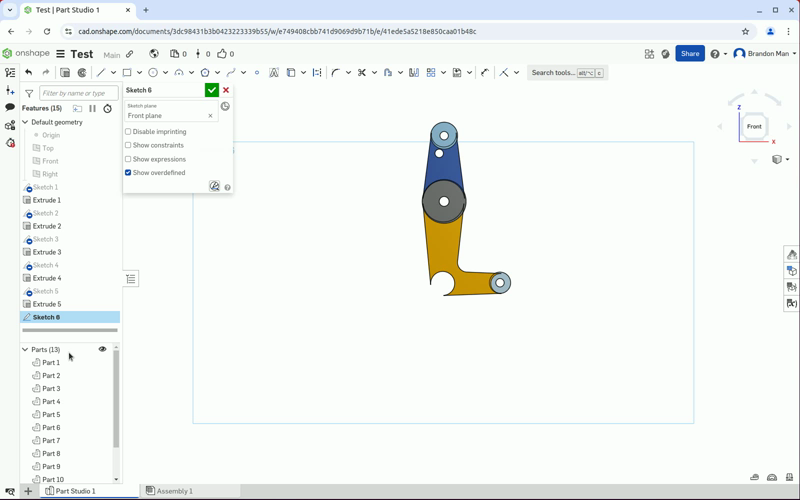
key_down(shift)
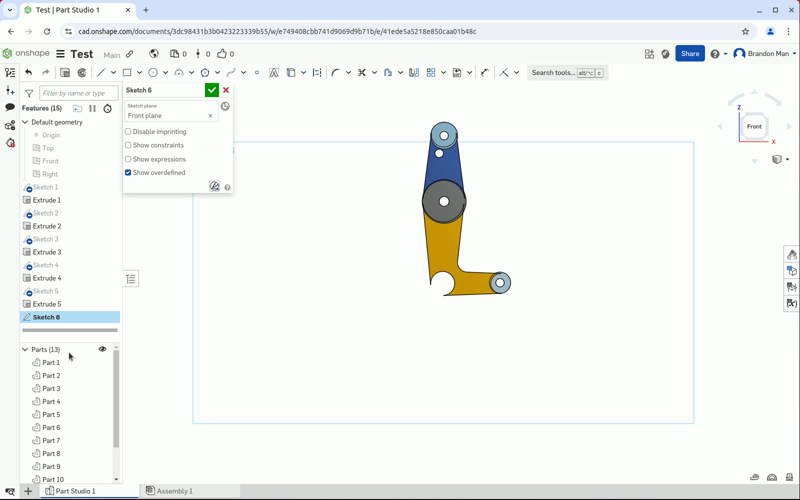
mouse_move(461, 282)
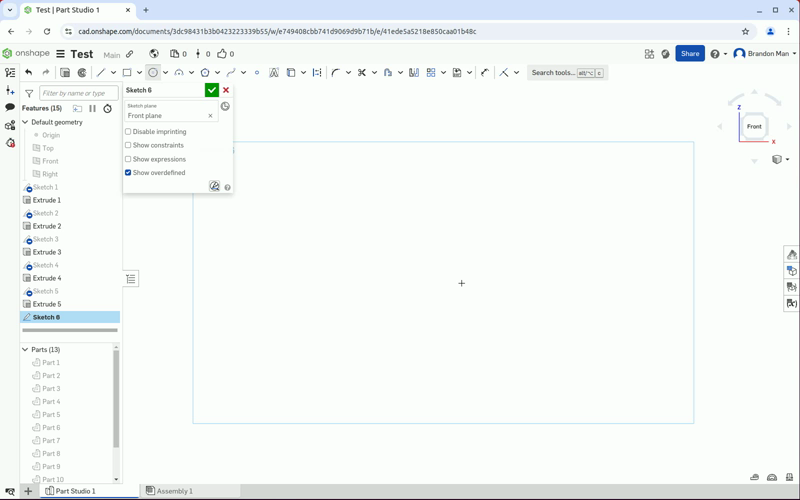
click(461, 282)
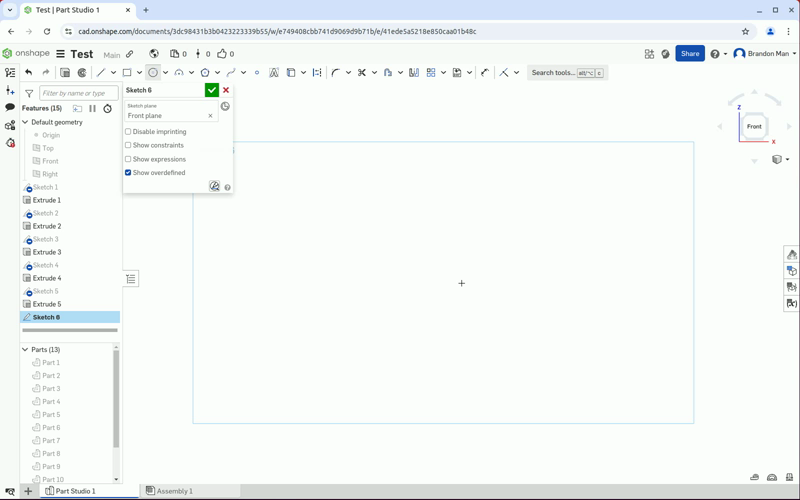
key_up(shift)
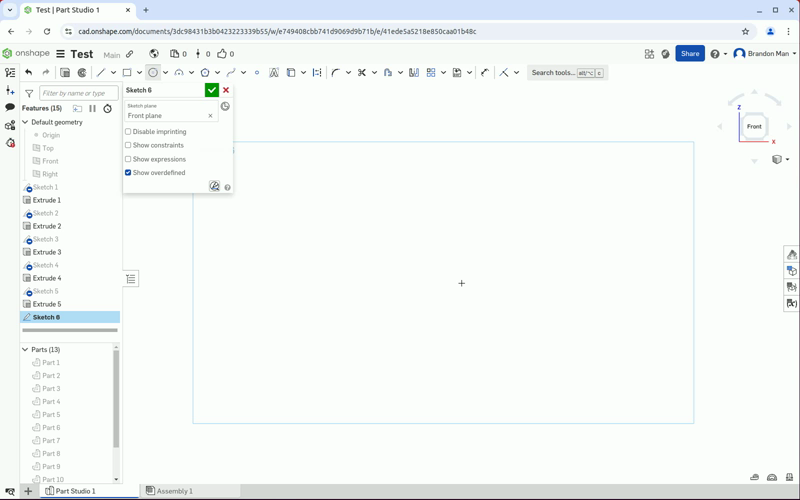
mouse_move(471, 282)
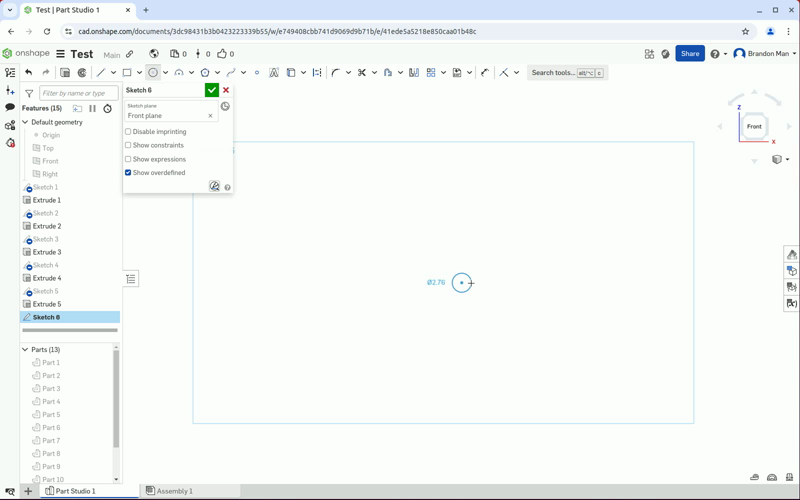
click(471, 282)
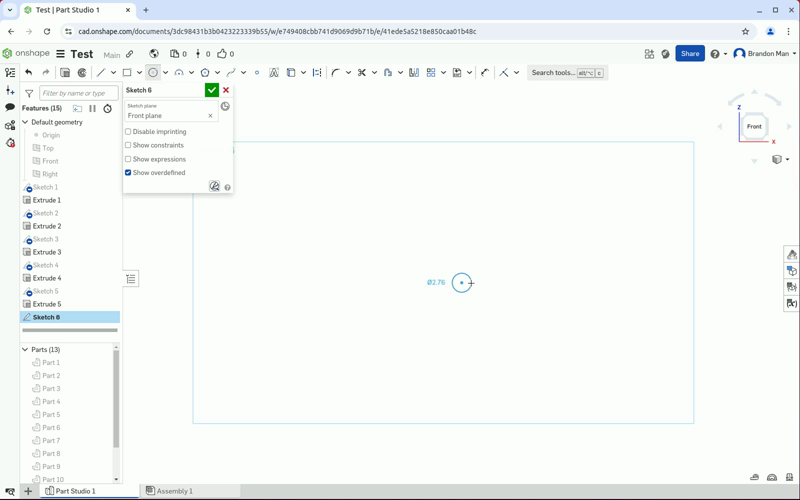
key(esc)
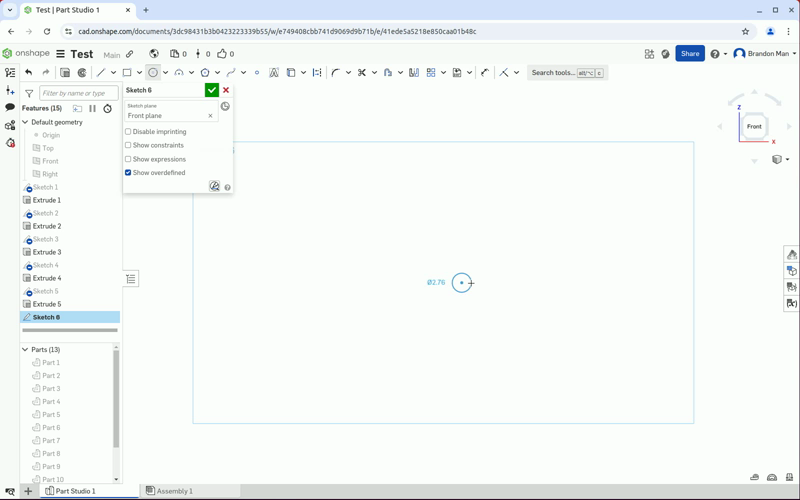
key(c)
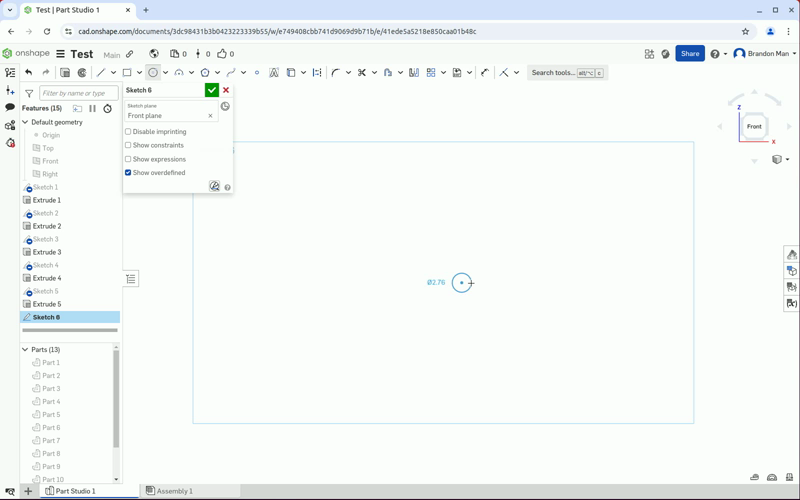
key_down(shift)
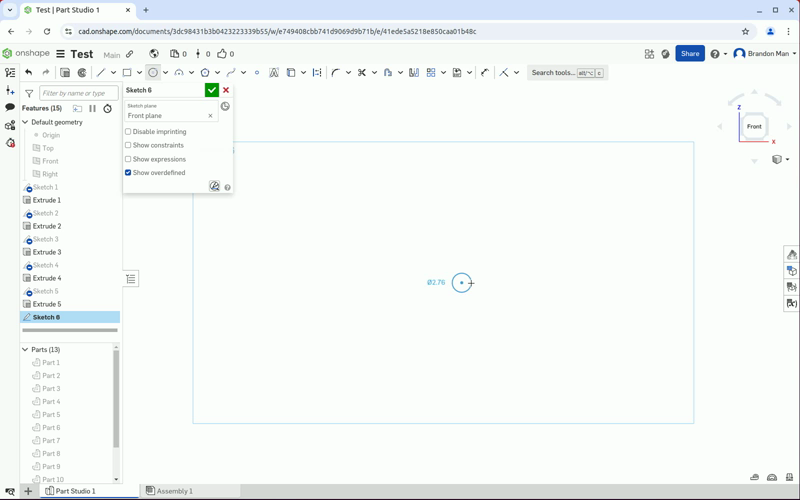
mouse_move(461, 282)
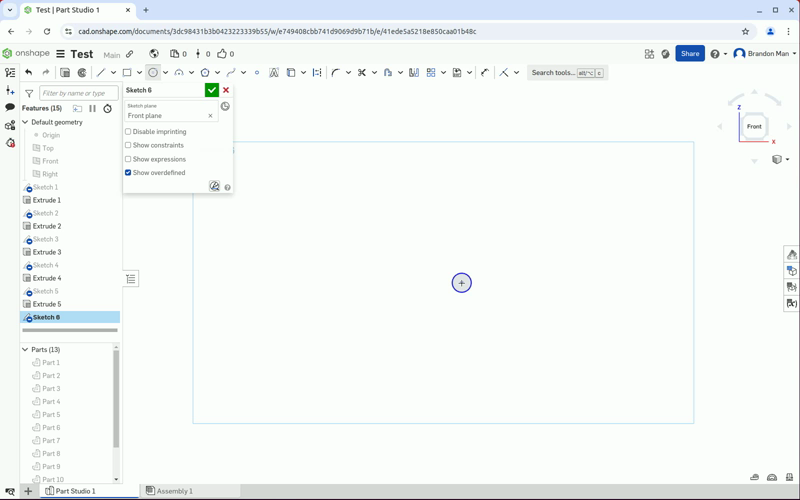
click(461, 282)
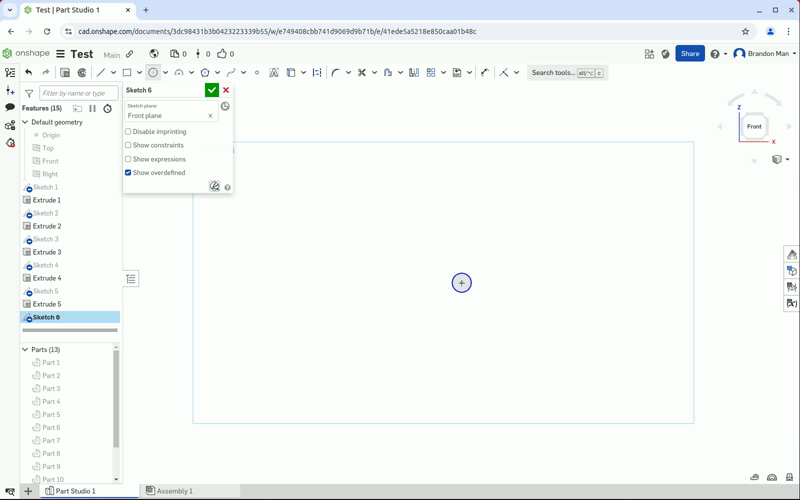
key_up(shift)
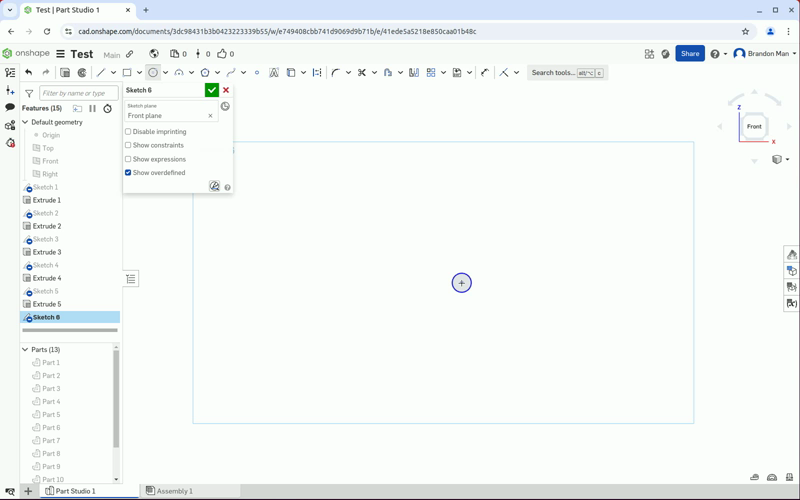
mouse_move(464, 282)
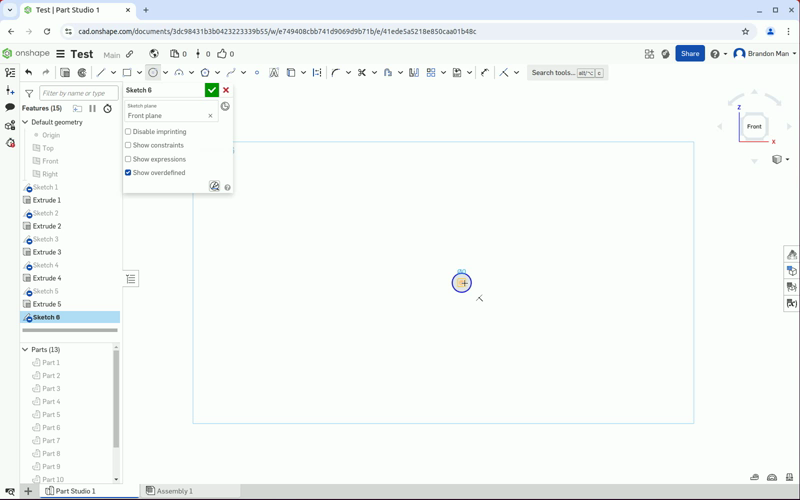
scroll(6)
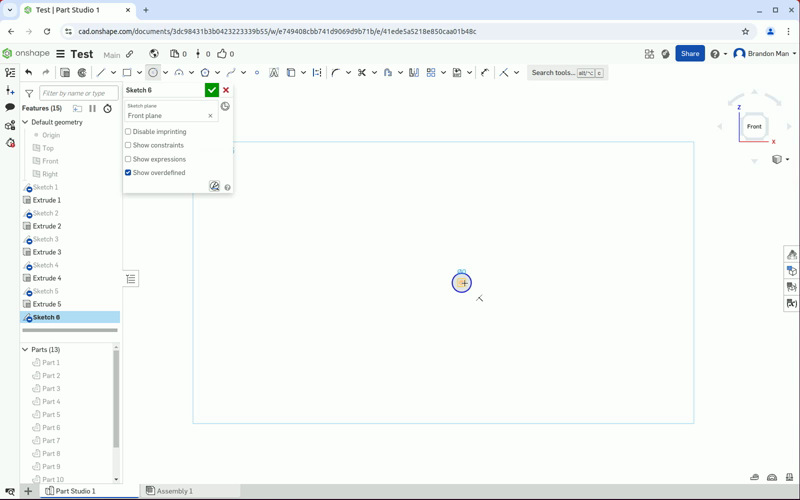
scroll(6)
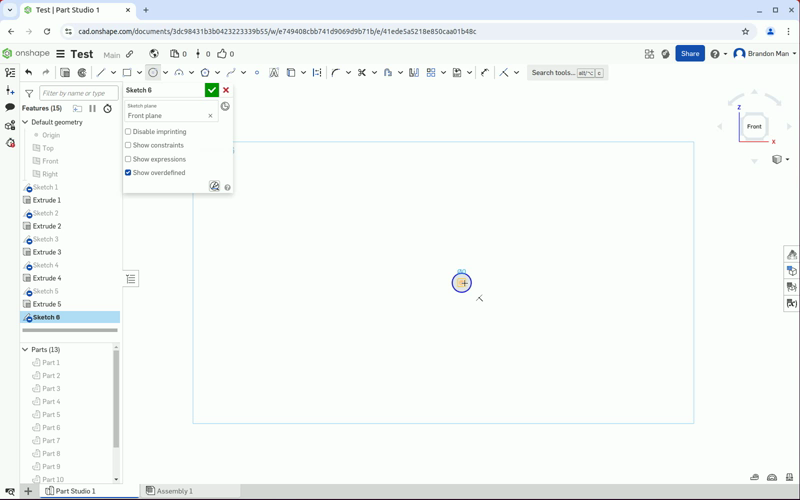
scroll(6)
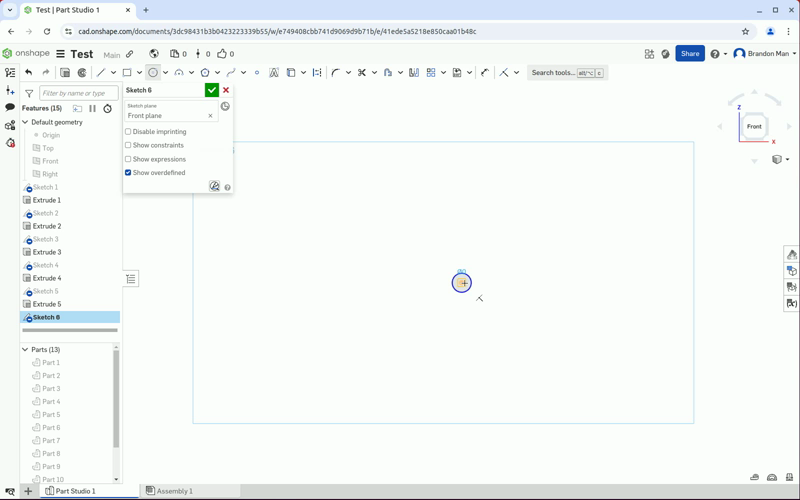
scroll(6)
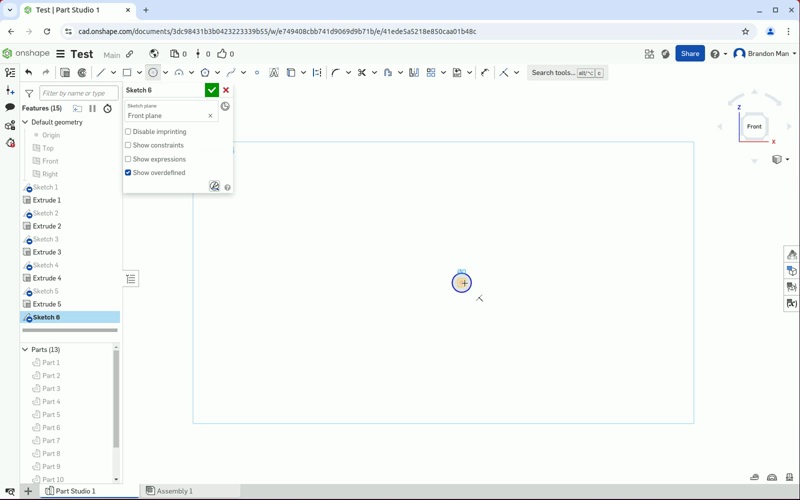
scroll(6)
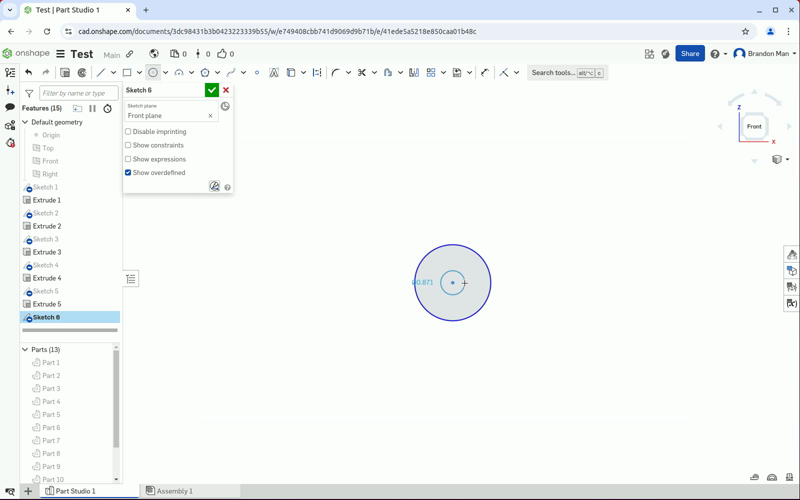
scroll(6)
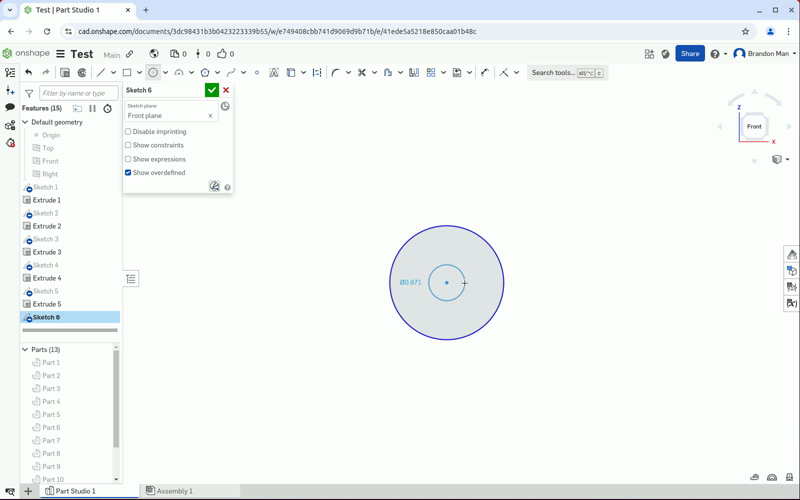
scroll(6)
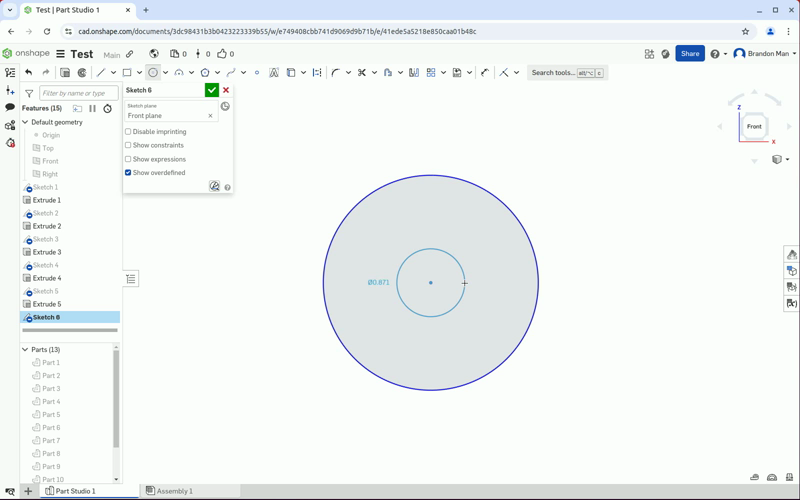
click(464, 282)
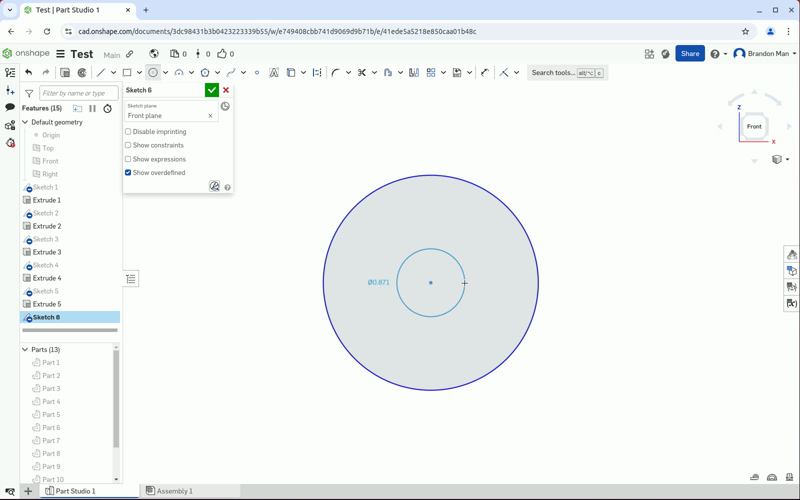
scroll(-6)
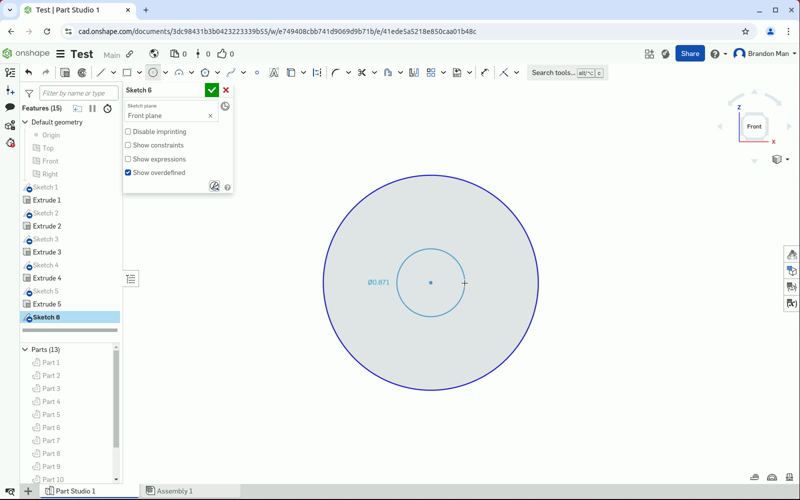
scroll(-6)
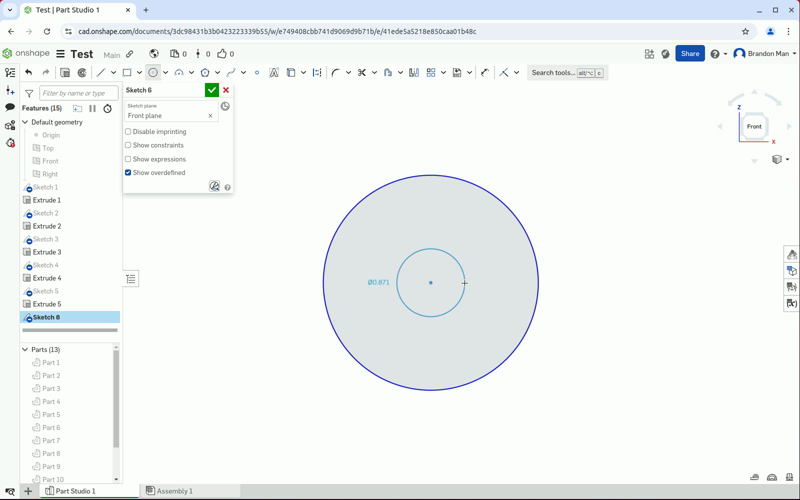
scroll(-6)
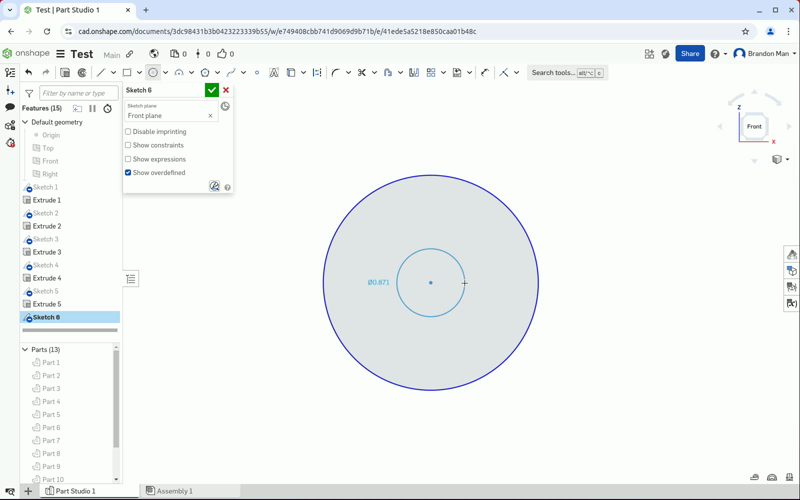
scroll(-6)
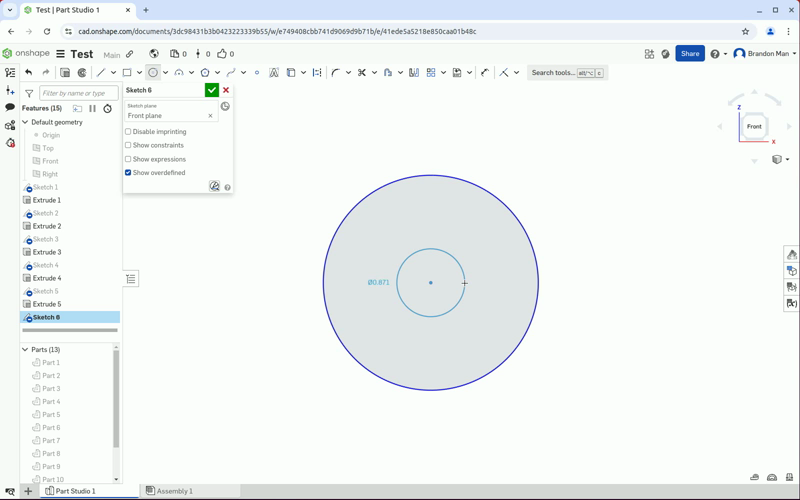
scroll(-6)
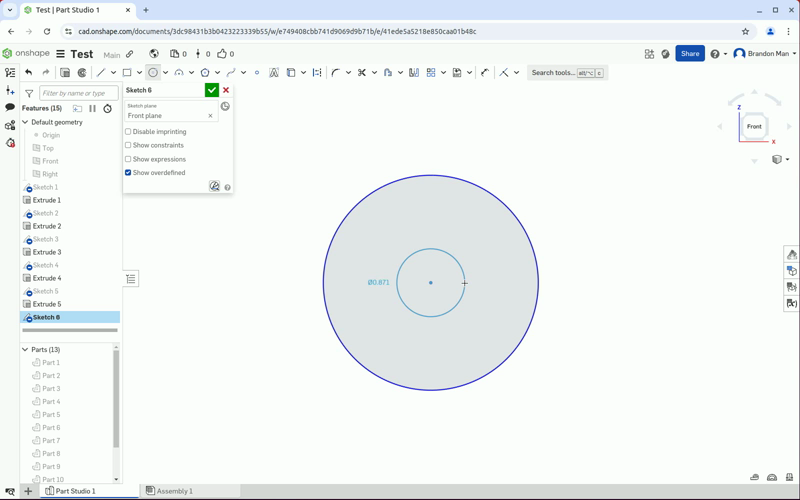
scroll(-6)
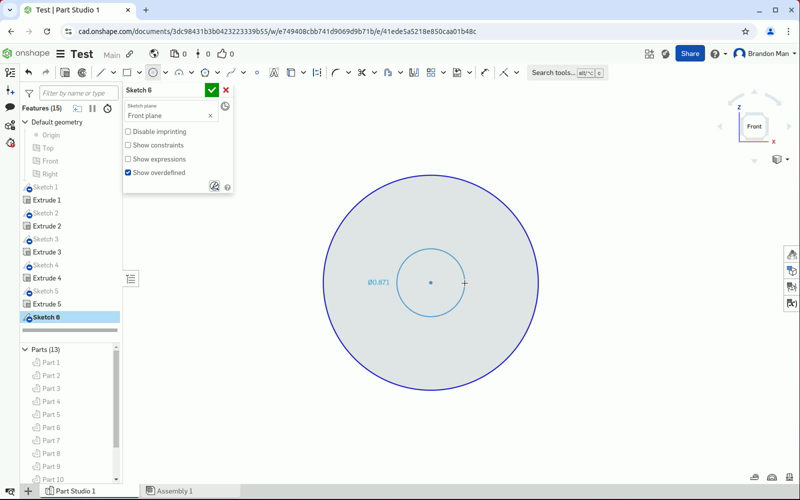
scroll(-6)
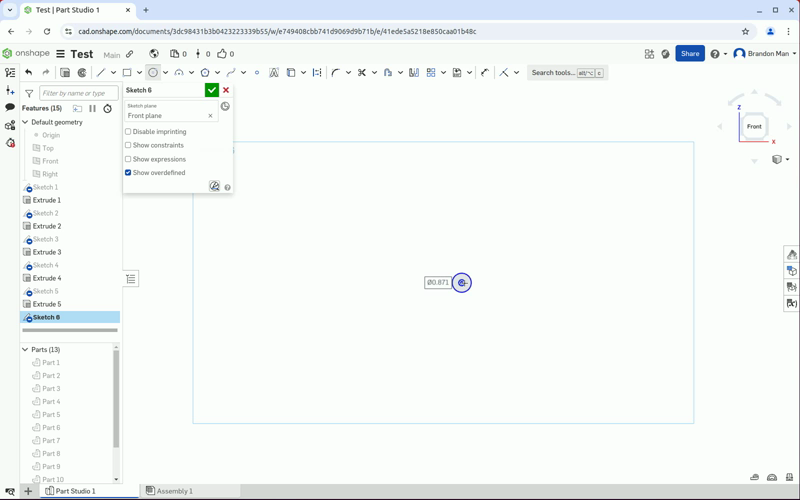
key(esc)
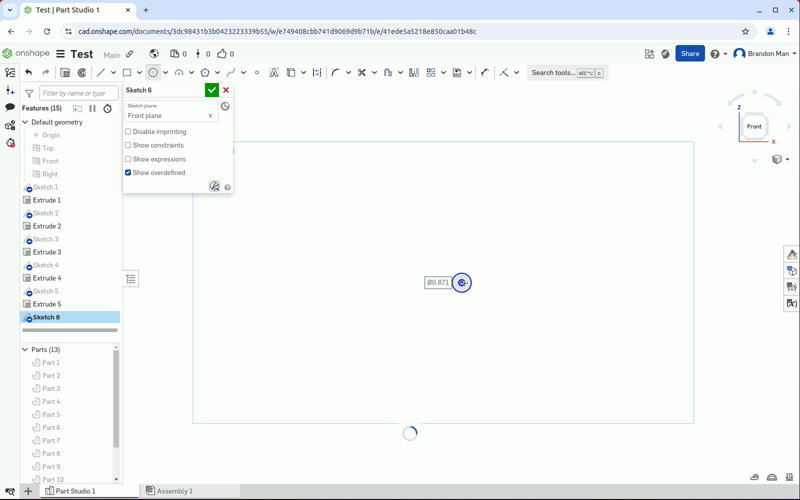
mouse_move(456, 277)
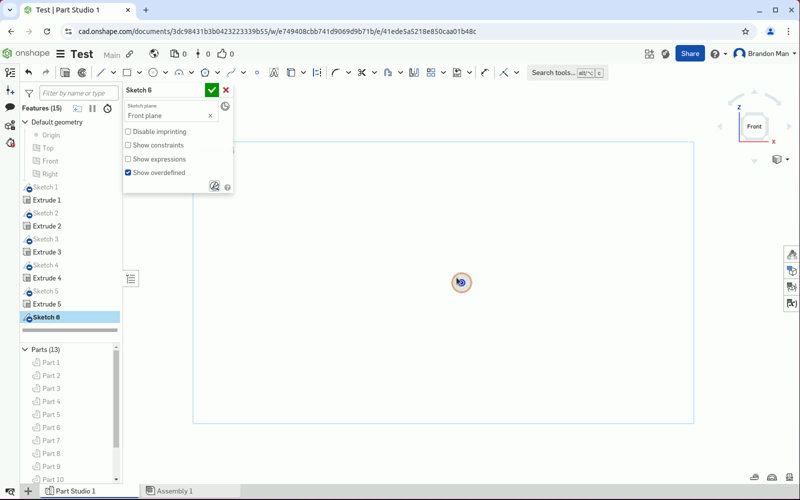
scroll(6)
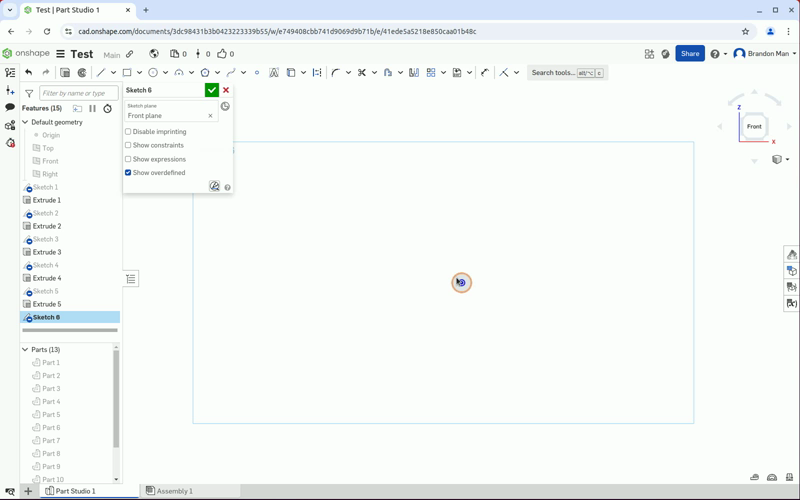
scroll(6)
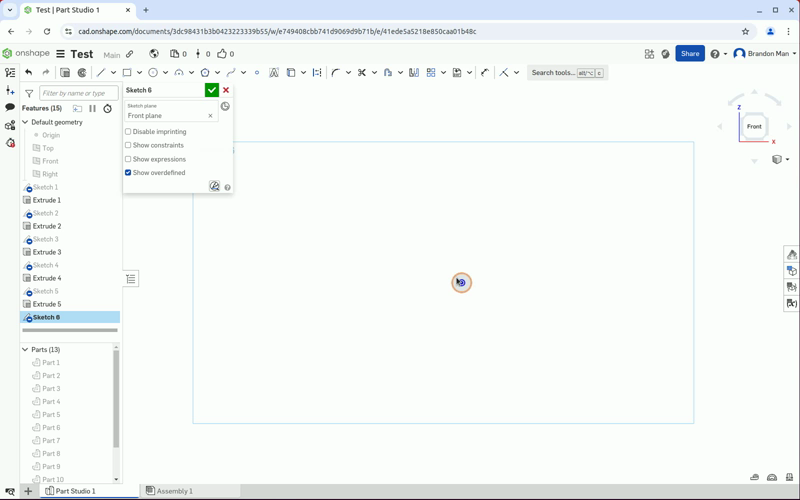
scroll(6)
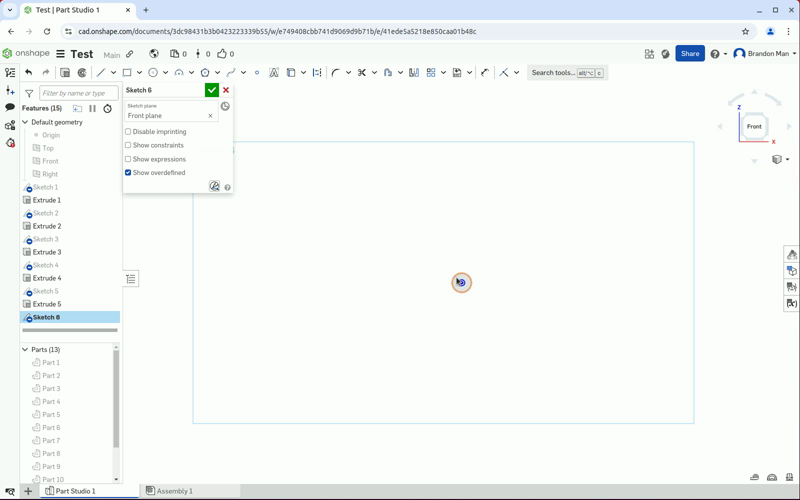
scroll(6)
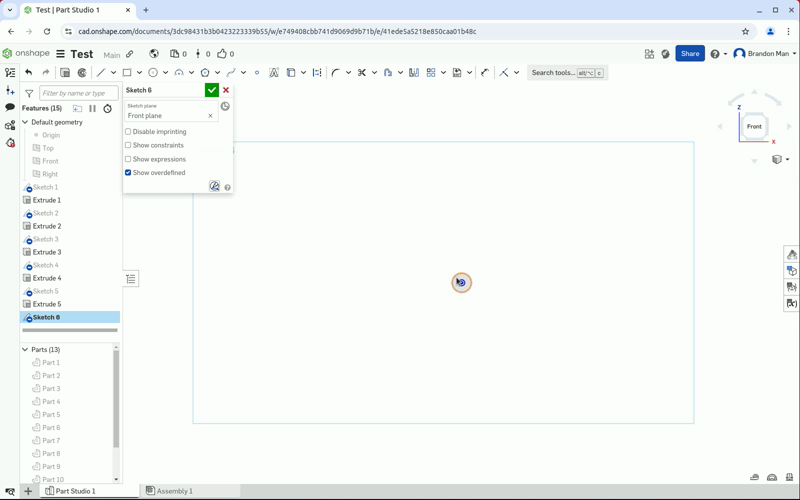
scroll(6)
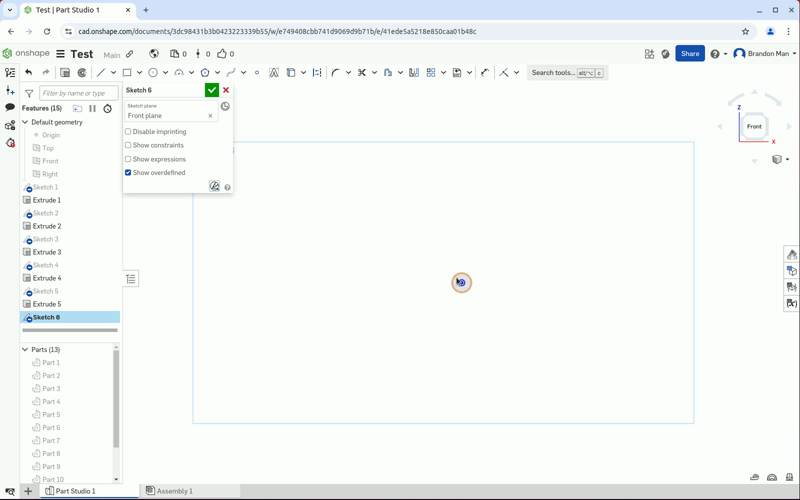
scroll(6)
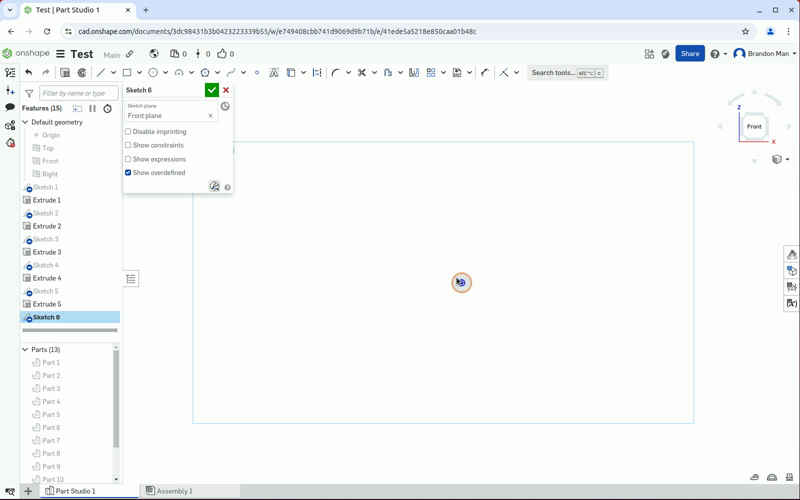
scroll(6)
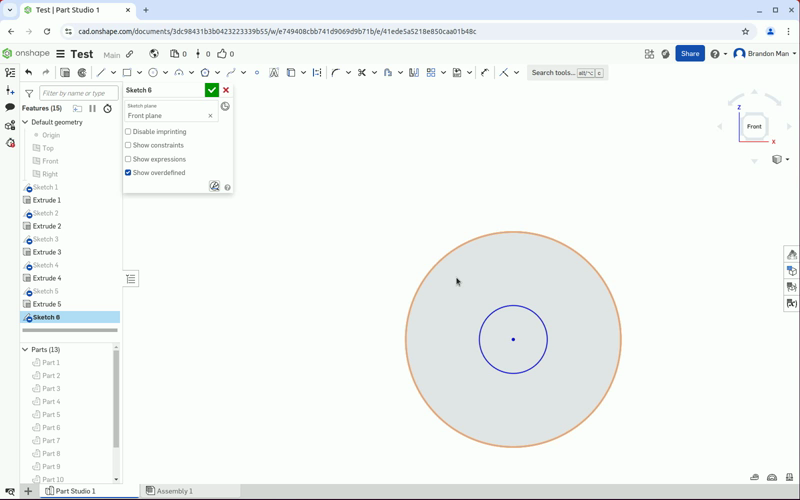
click(456, 277)
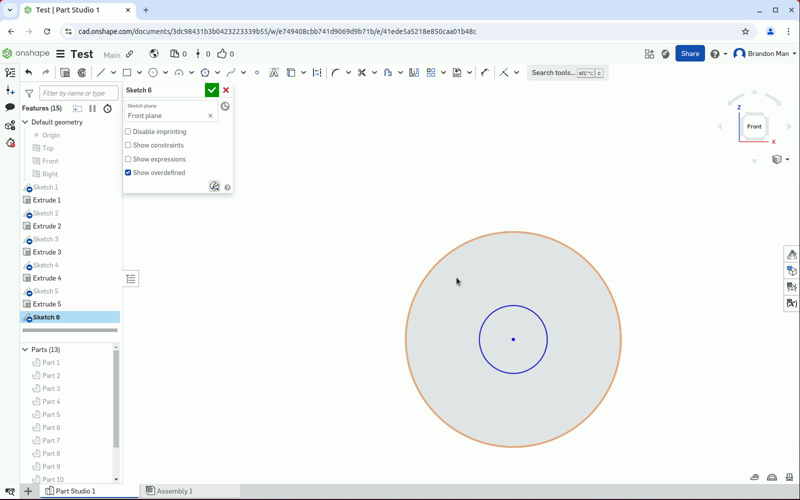
scroll(-6)
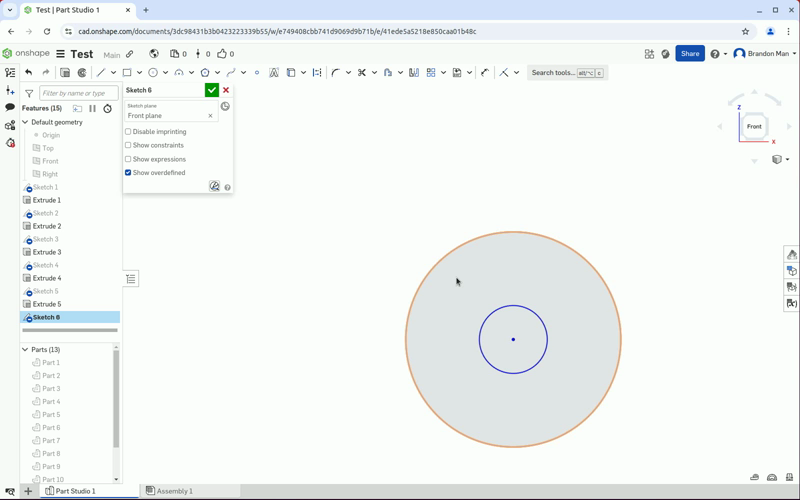
scroll(-6)
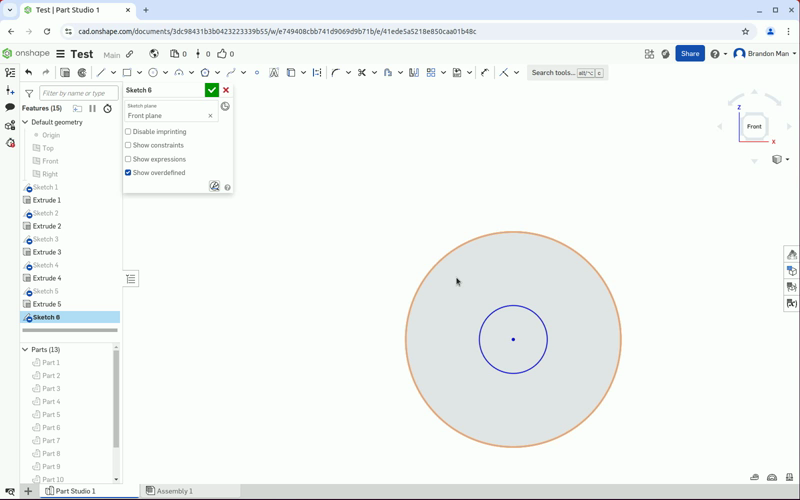
scroll(-6)
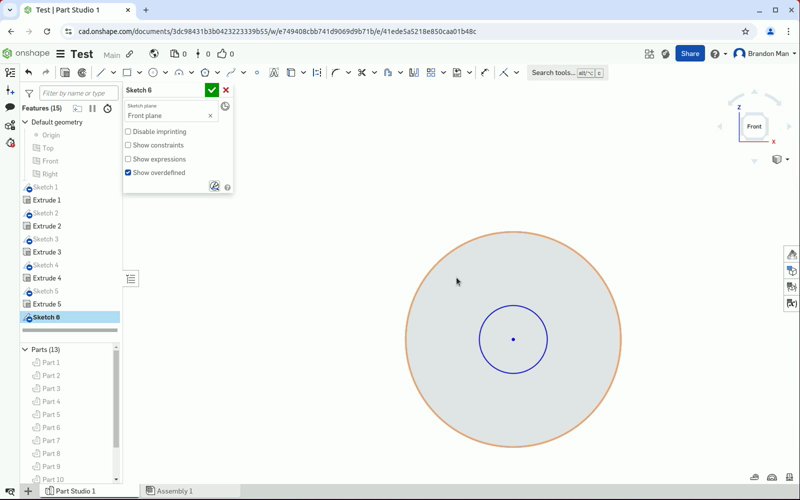
scroll(-6)
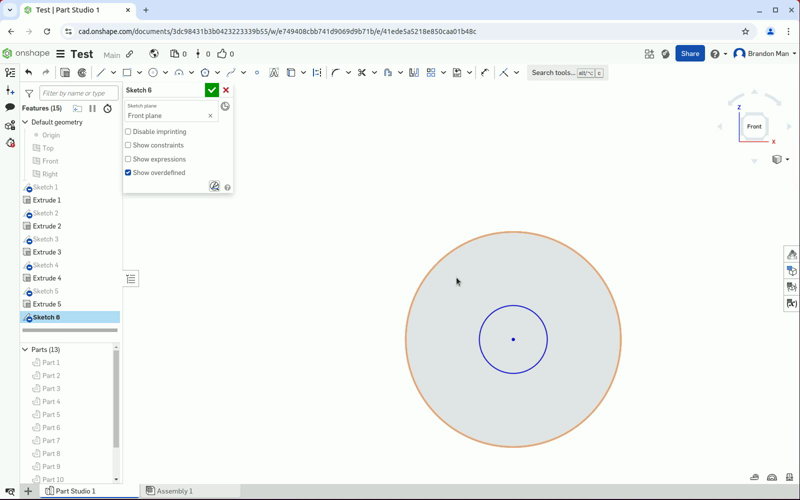
scroll(-6)
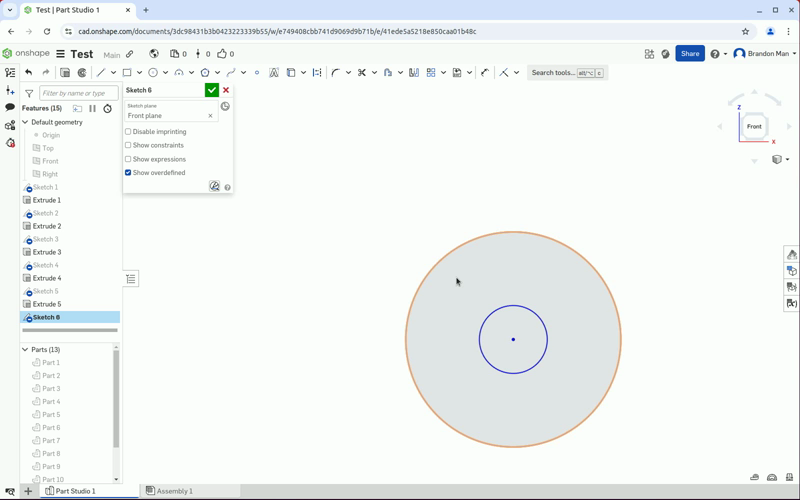
scroll(-6)
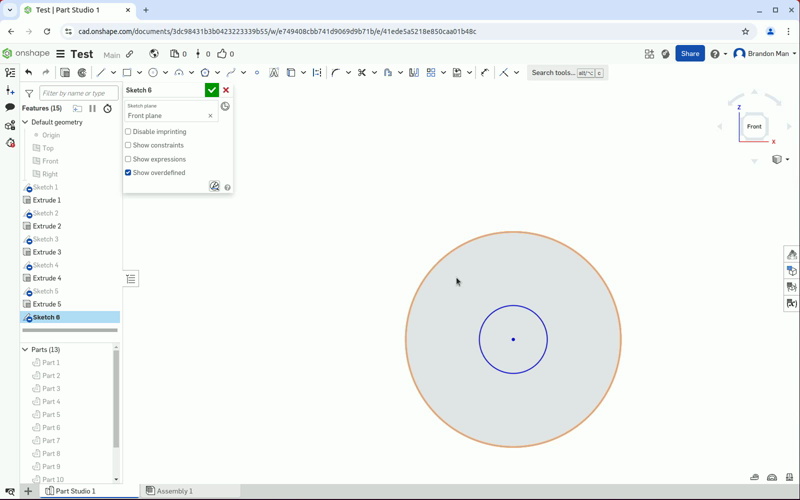
scroll(-6)
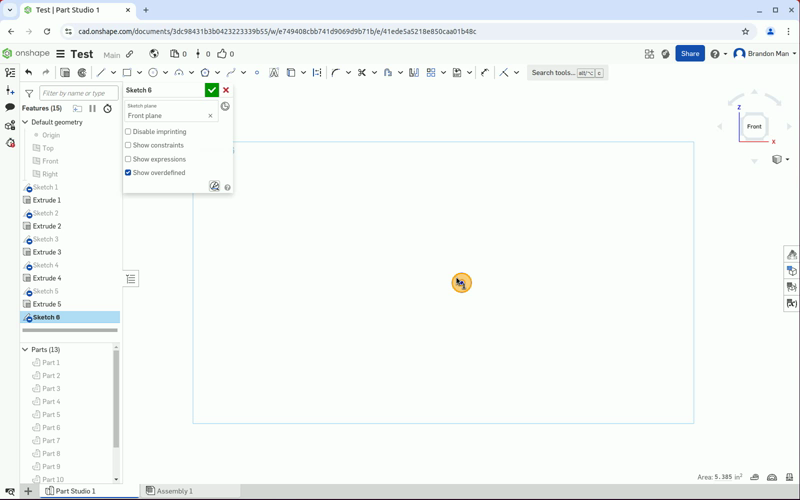
mouse_move(69, 352)
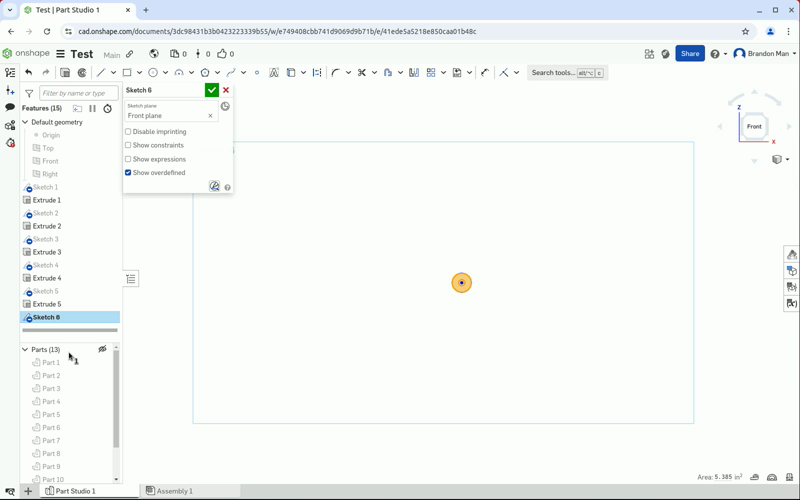
key(shift+y)
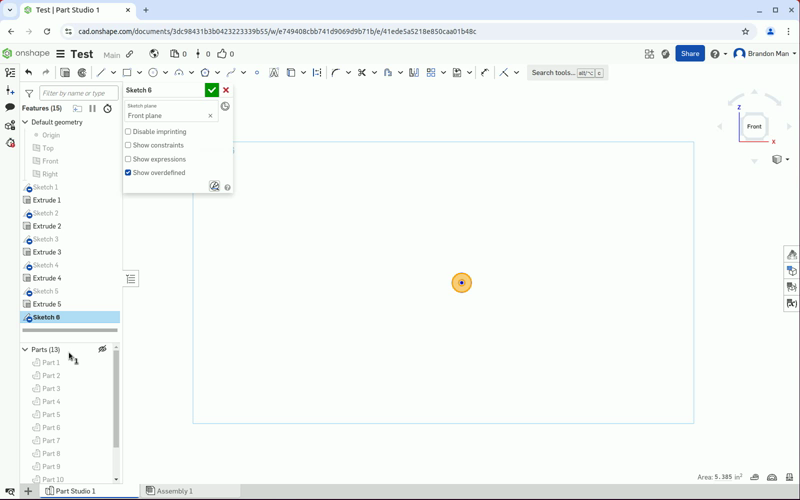
key(shift+e)
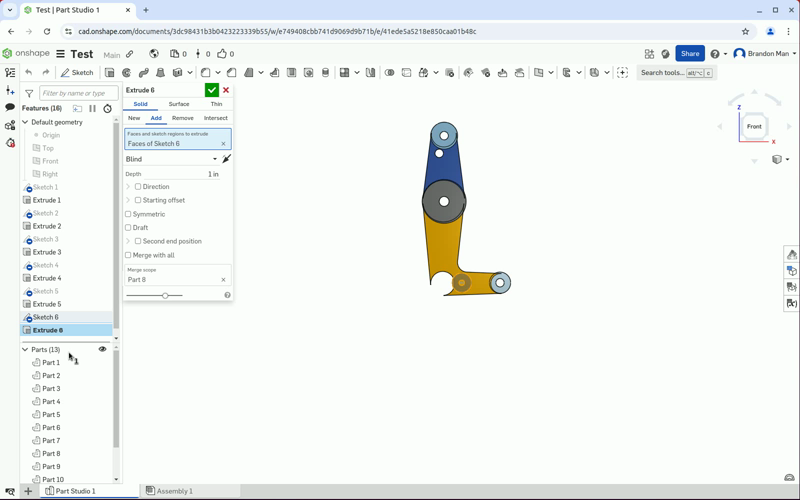
mouse_move(143, 106)
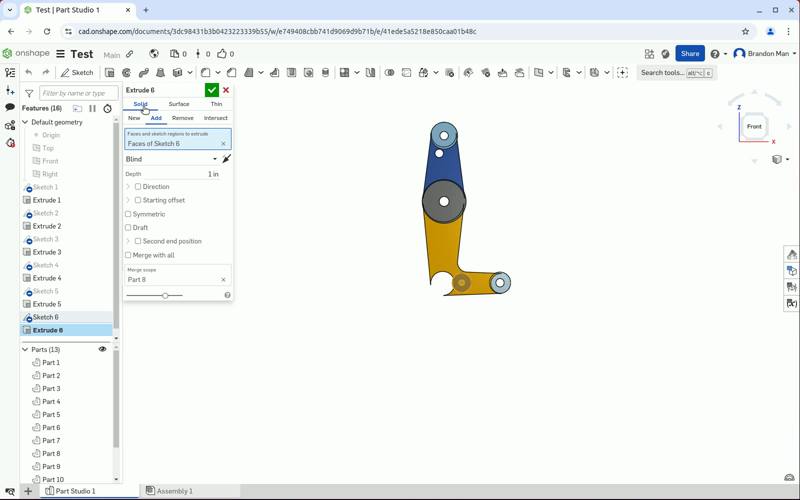
click(143, 106)
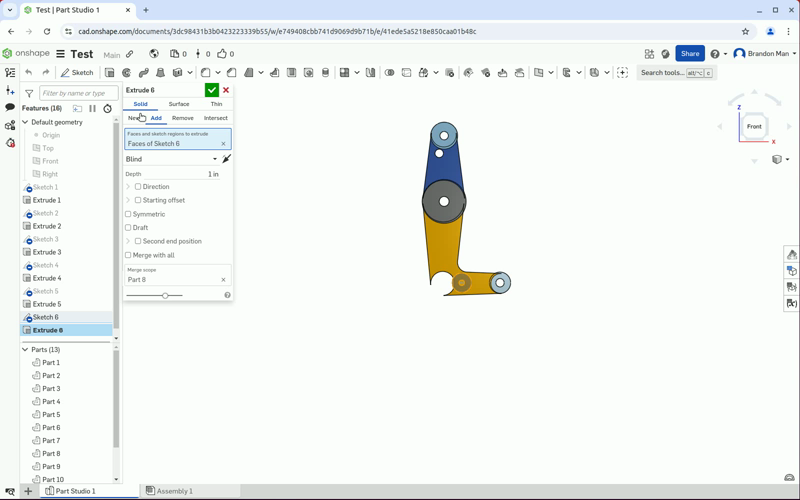
mouse_move(137, 120)
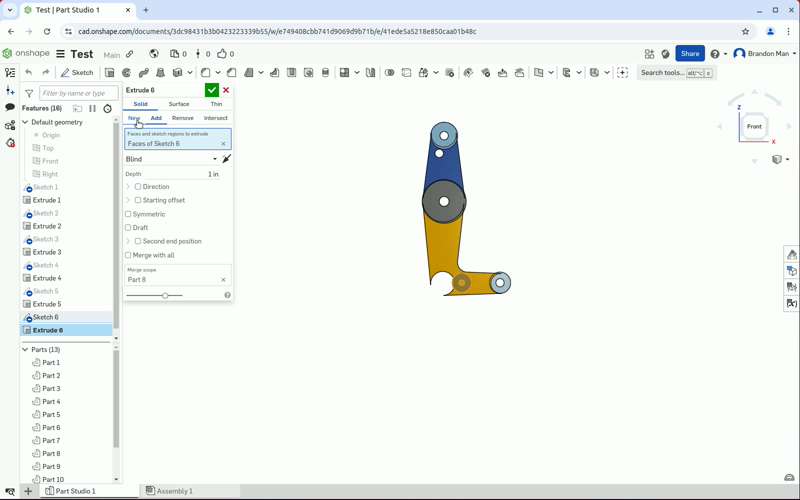
click(137, 120)
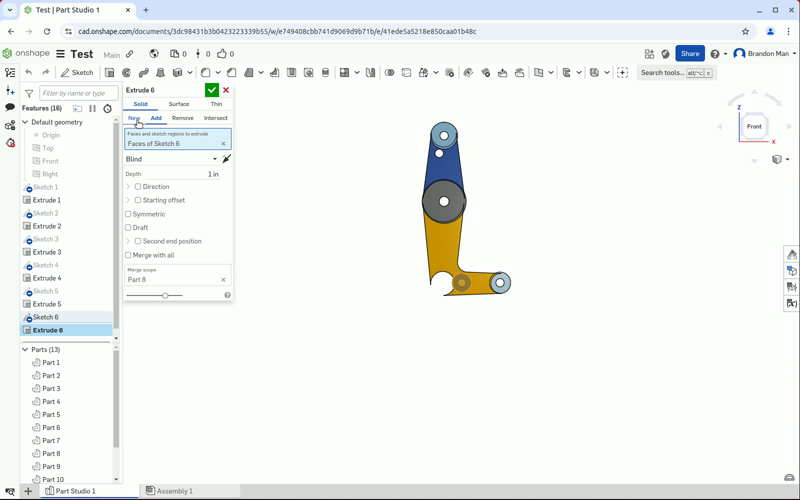
key(tab, 4)
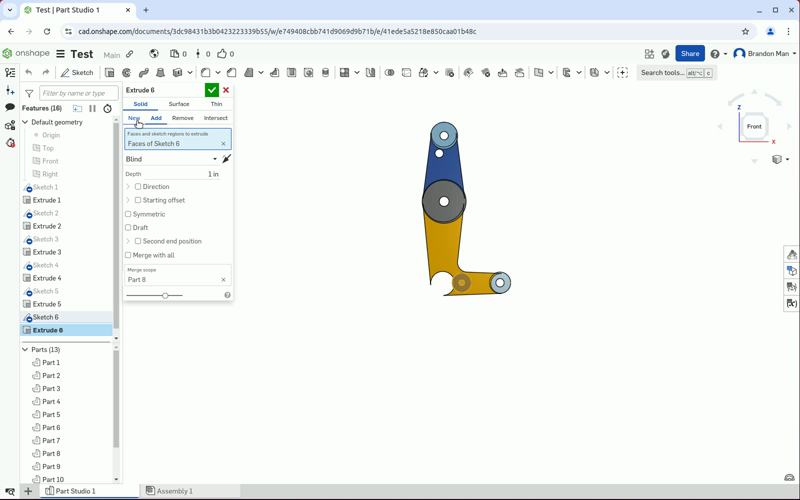
text(0.481)
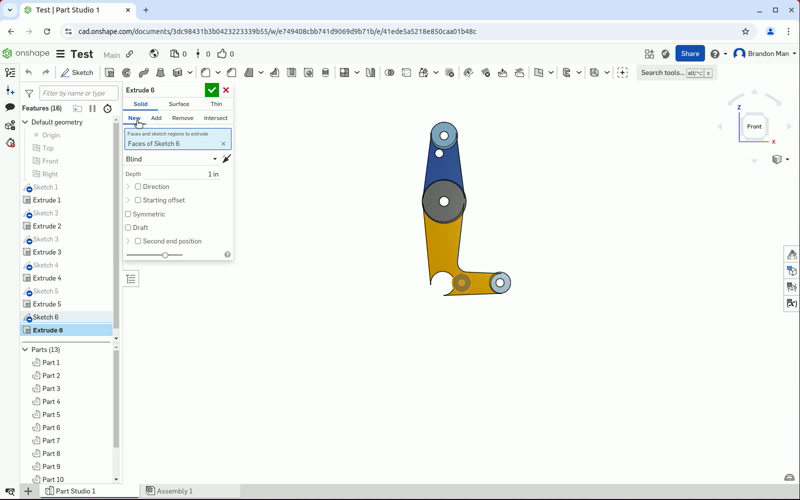
key(enter)
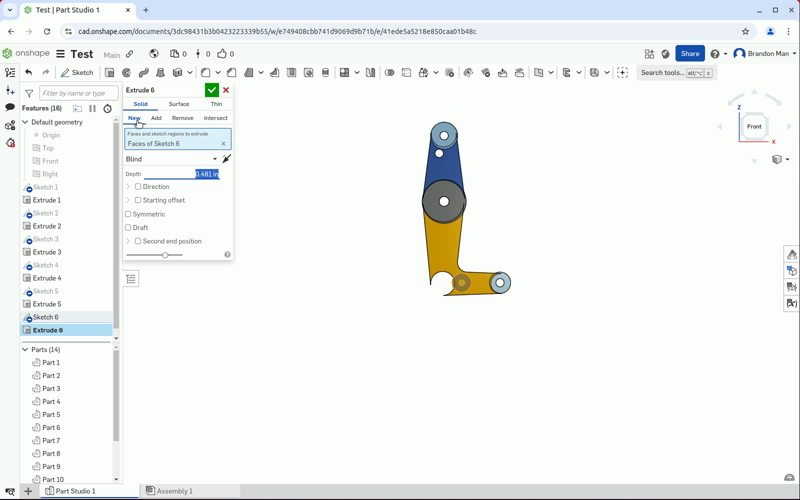
key(shift+h)
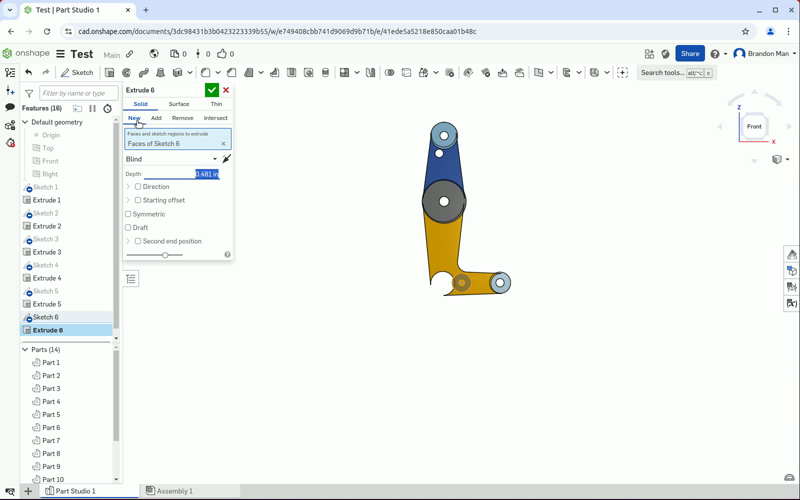
key(shift+h)
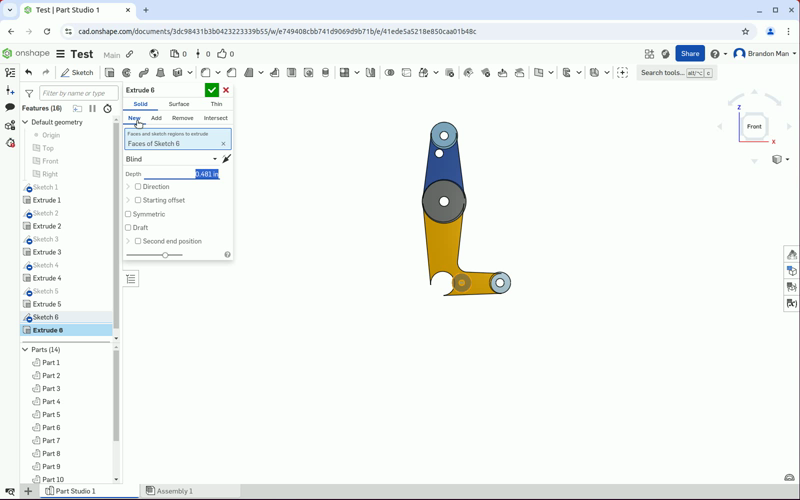
key(shift+7)
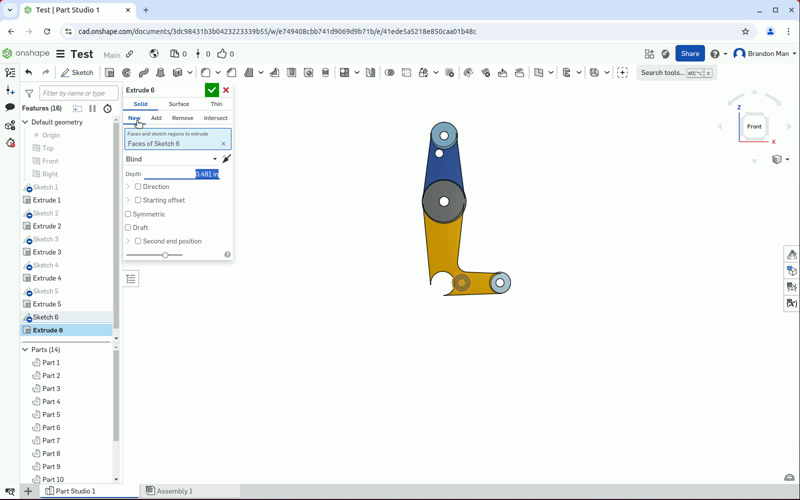
key(left, 2)
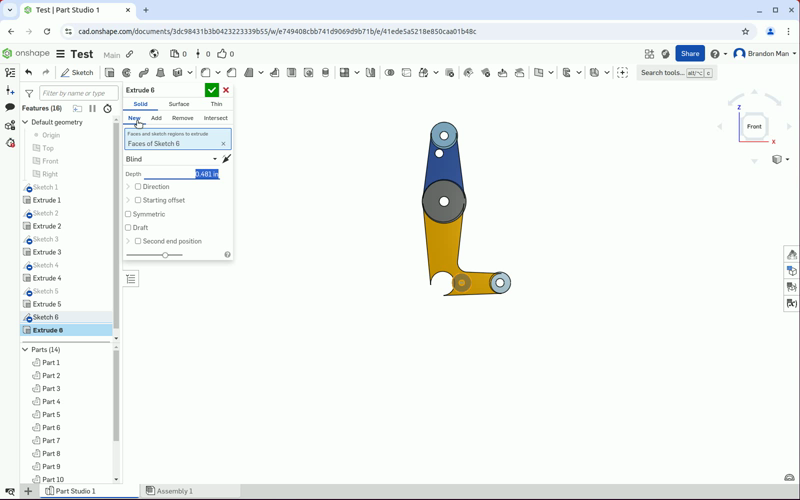
key(down, 2)
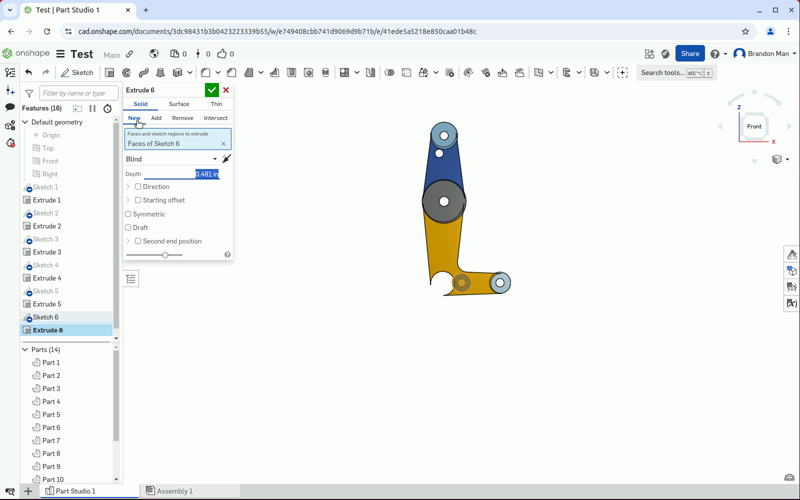
key(up, 2)
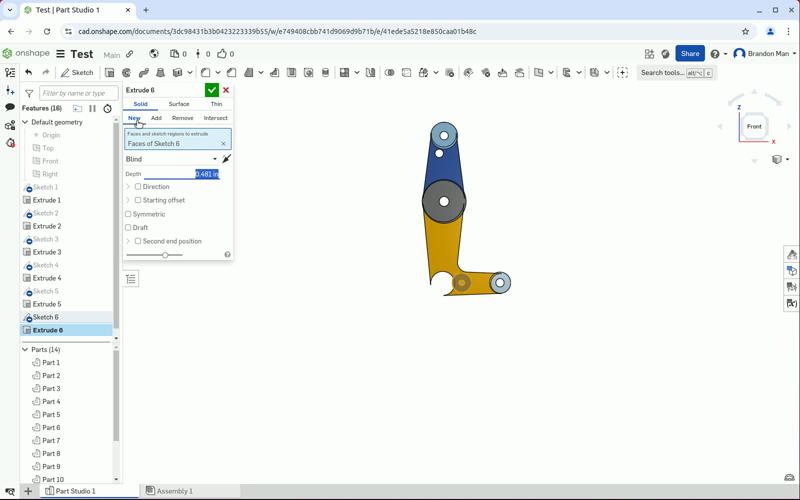
key(right, 2)
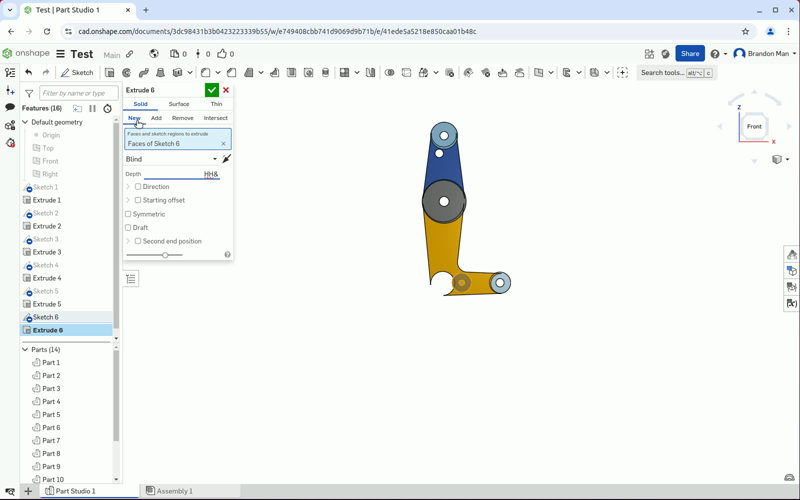
mouse_move(69, 189)
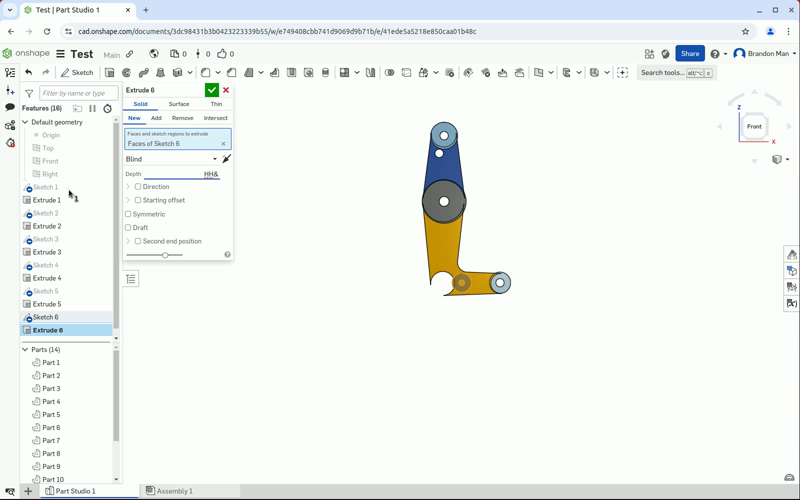
click(69, 189)